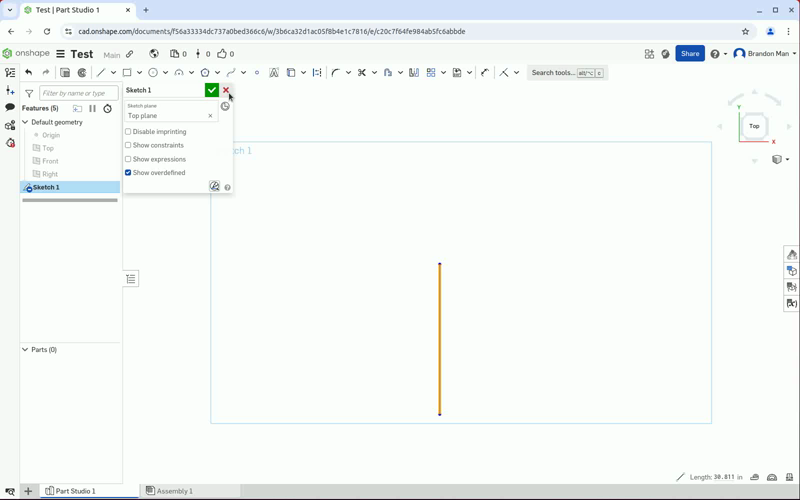
key(shift+h)
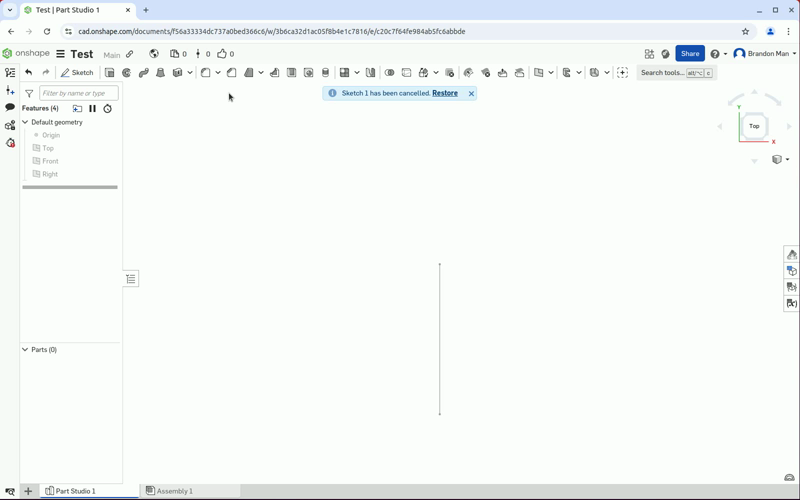
mouse_move(73, 352)
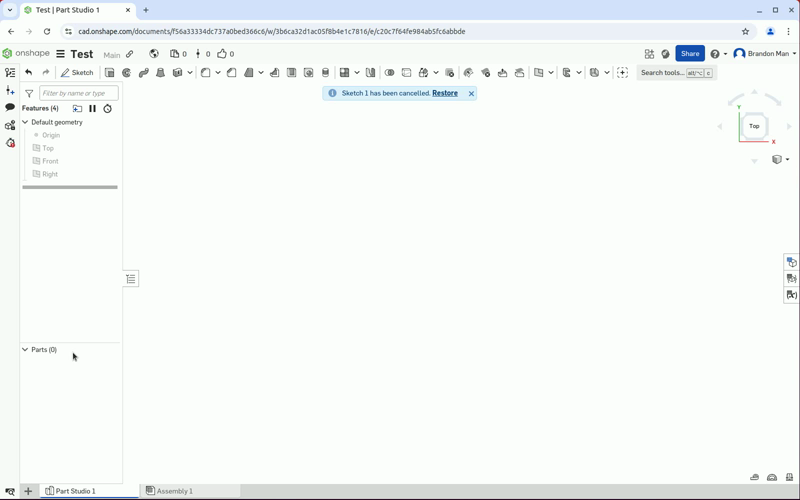
key(y)
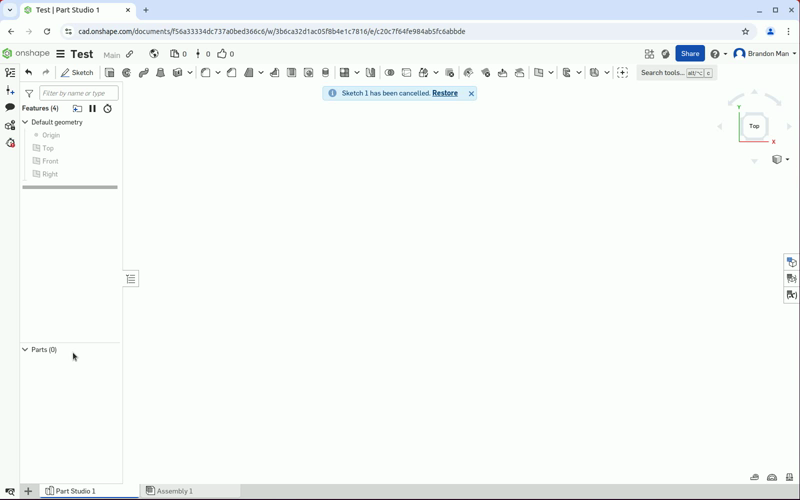
key(shift+p)
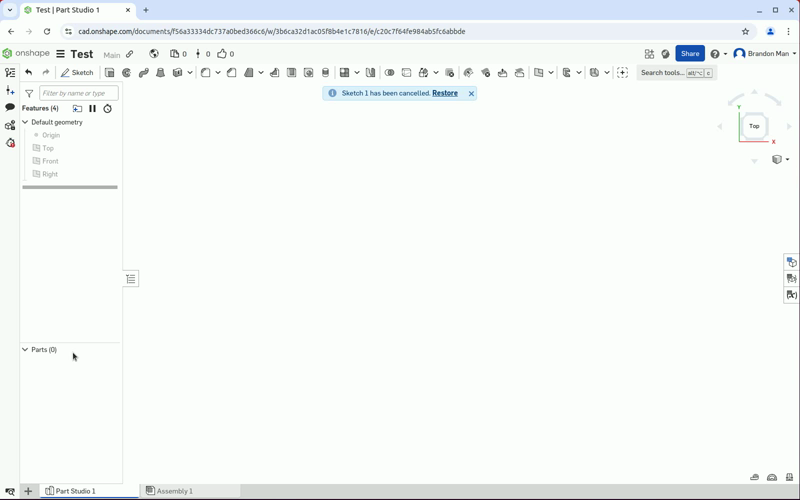
key(space)
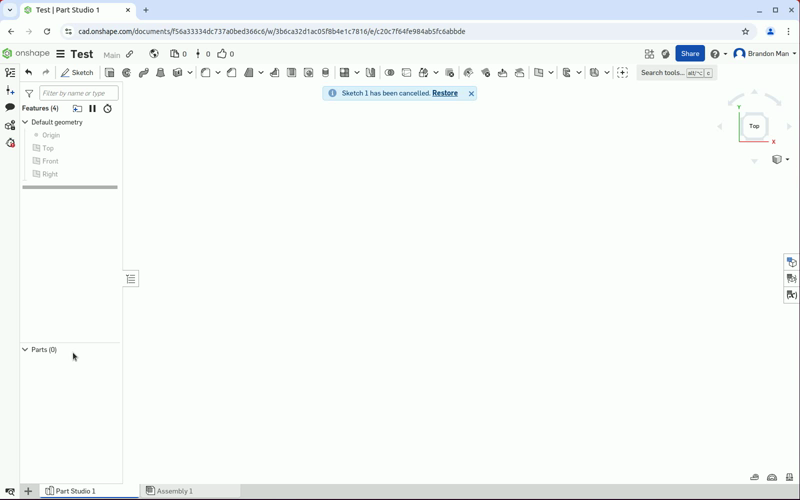
key_down(shift)
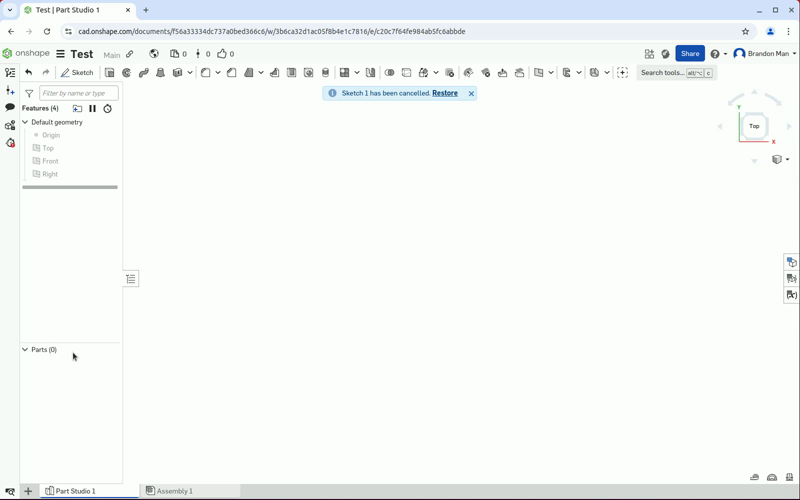
key(up)
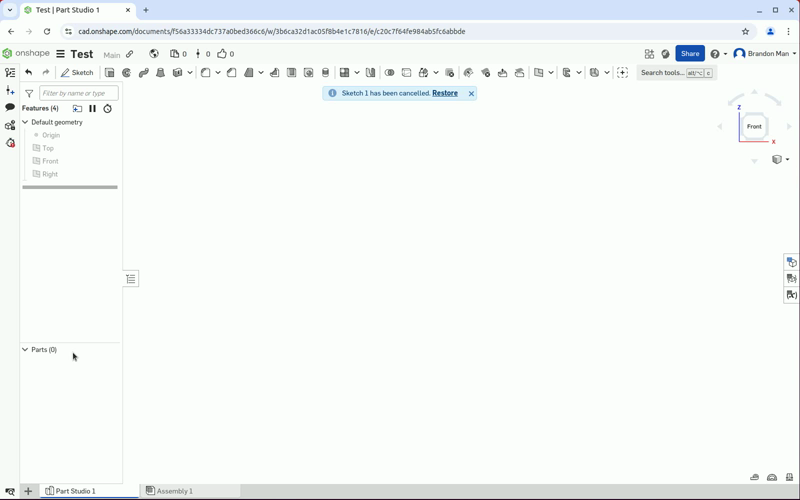
key_up(shift)
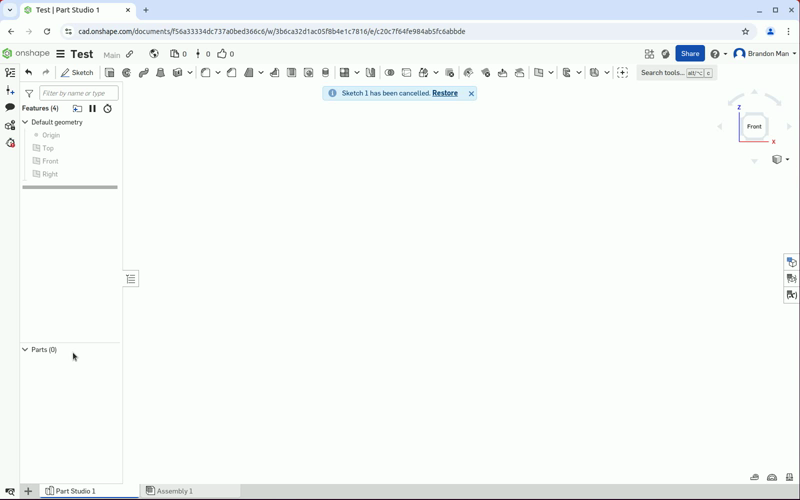
mouse_move(73, 352)
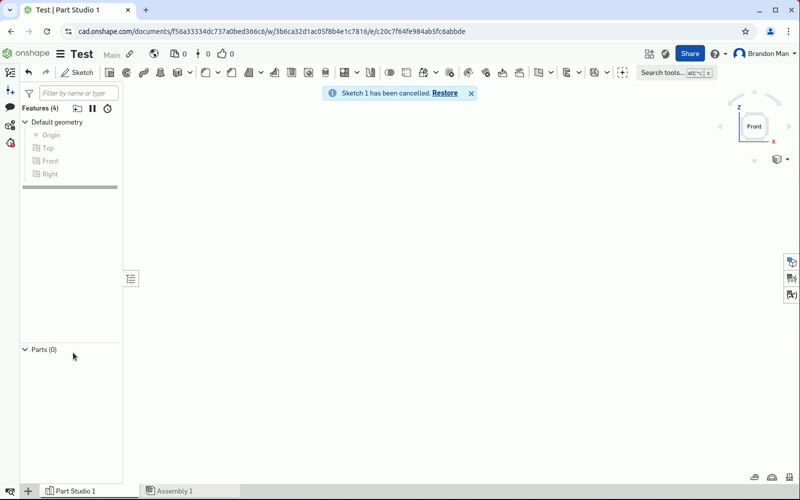
key(shift+y)
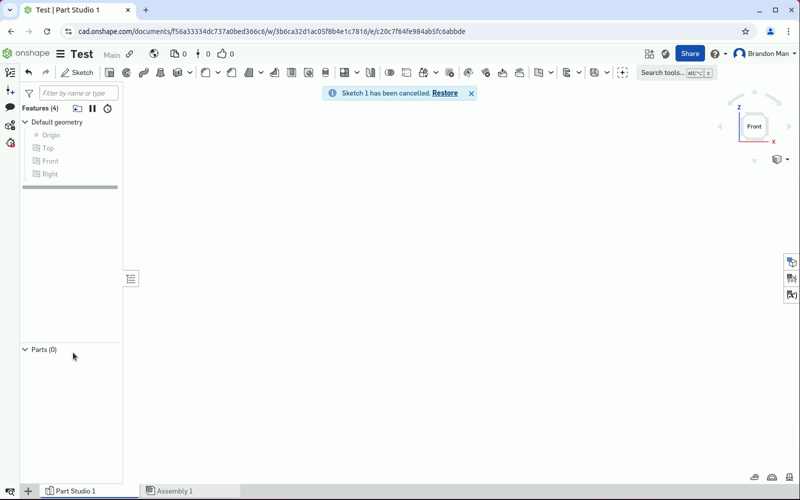
key(shift+s)
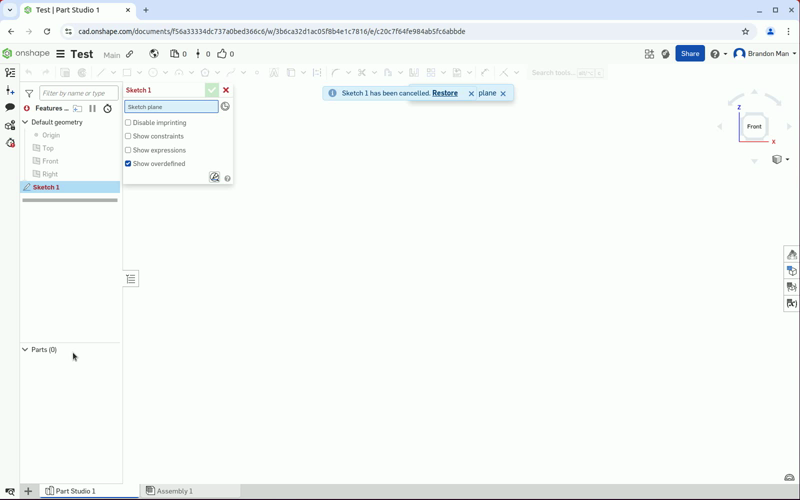
mouse_move(73, 163)
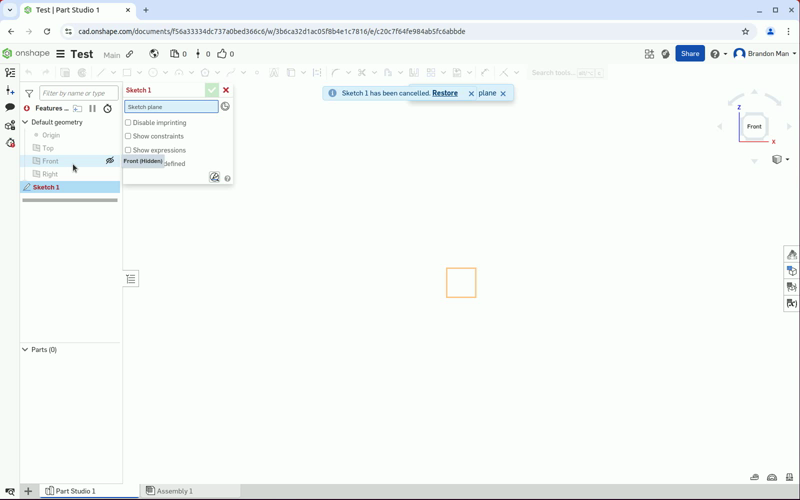
click(73, 163)
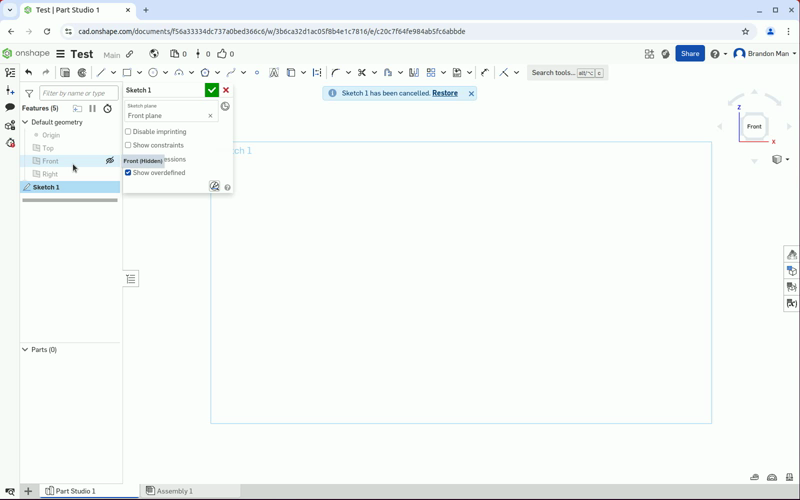
mouse_move(73, 352)
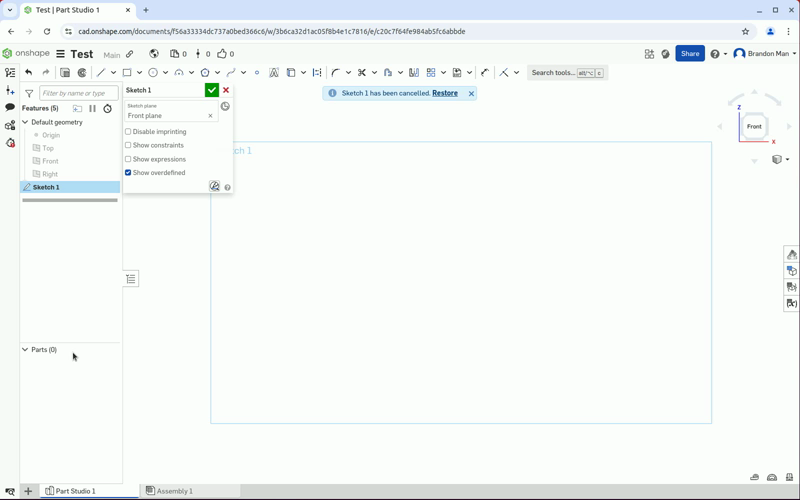
key(y)
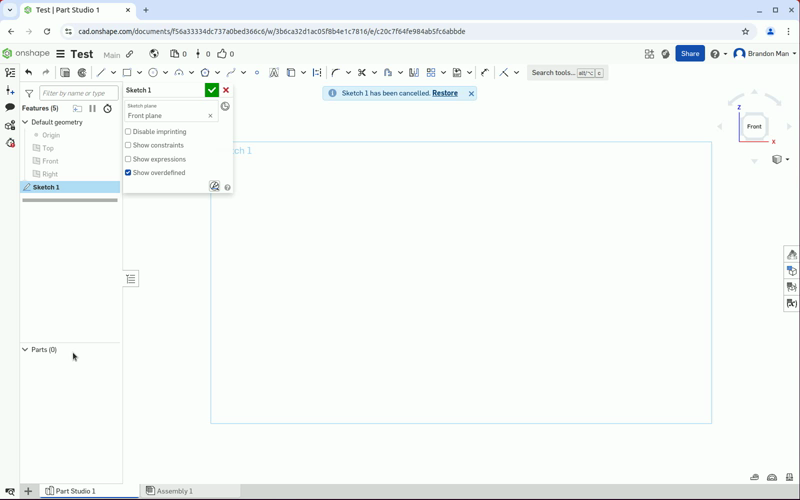
key(a)
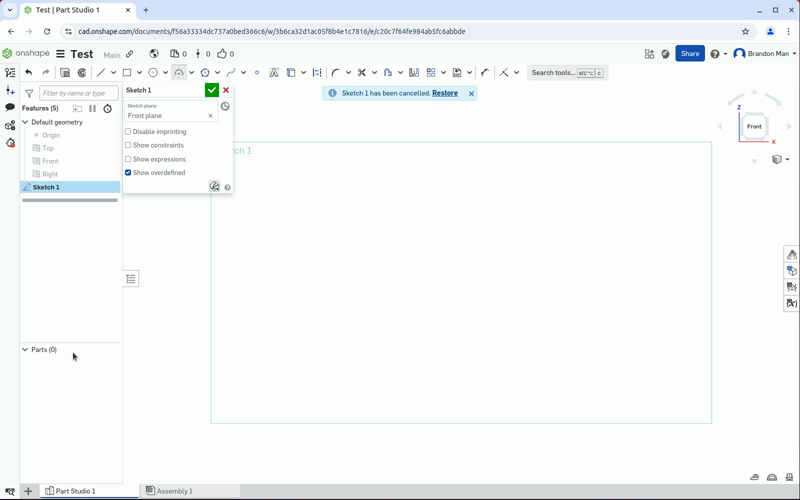
key_down(shift)
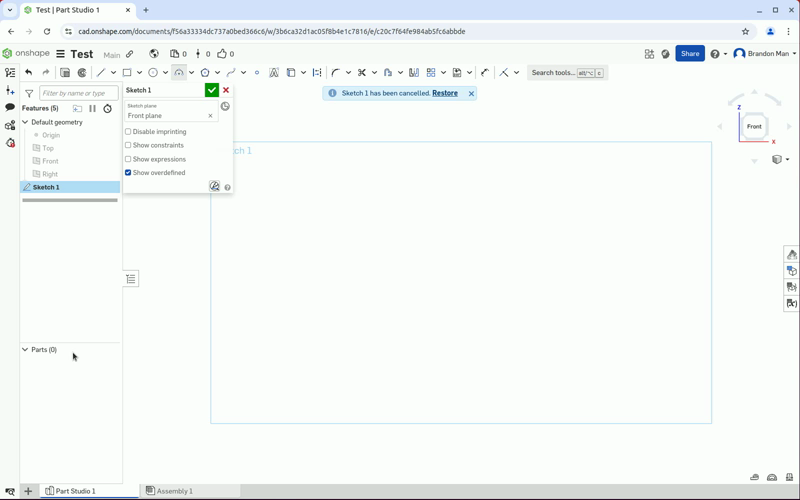
mouse_move(375, 216)
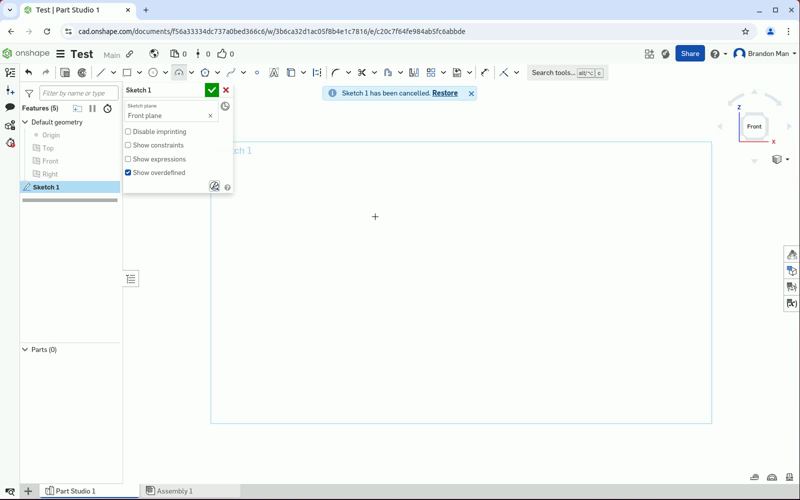
click(375, 216)
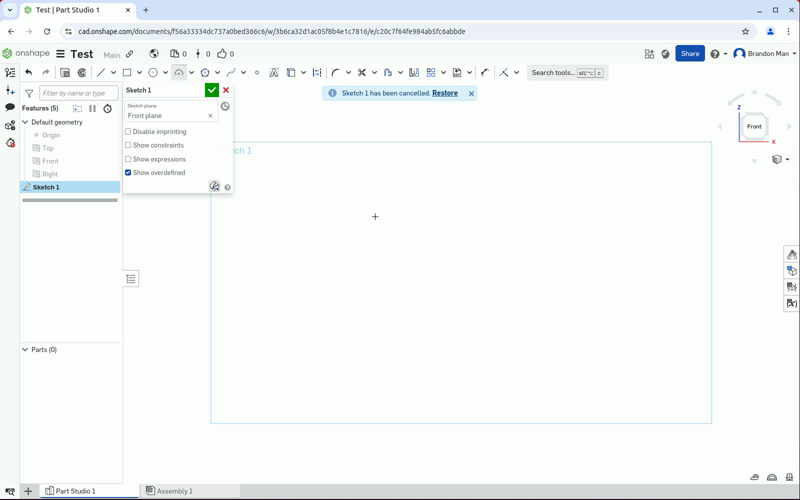
key_up(shift)
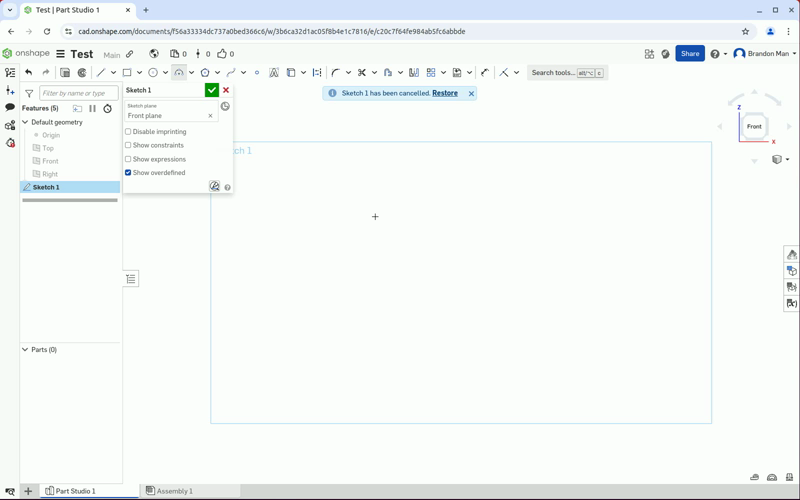
key_down(shift)
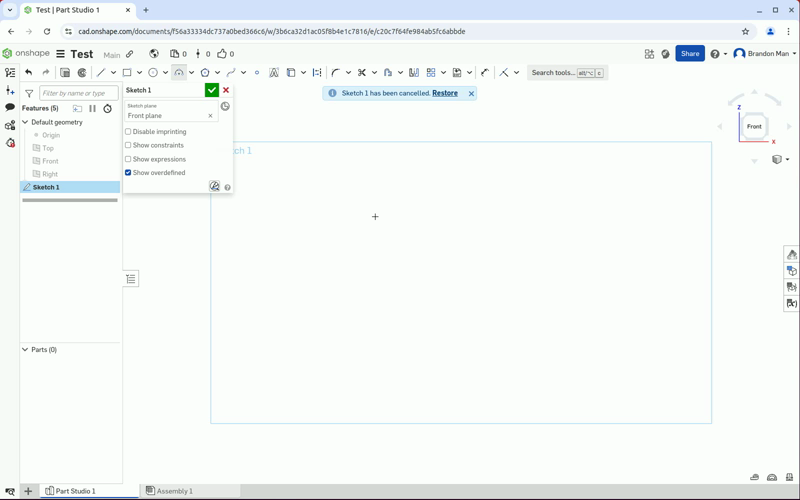
mouse_move(461, 216)
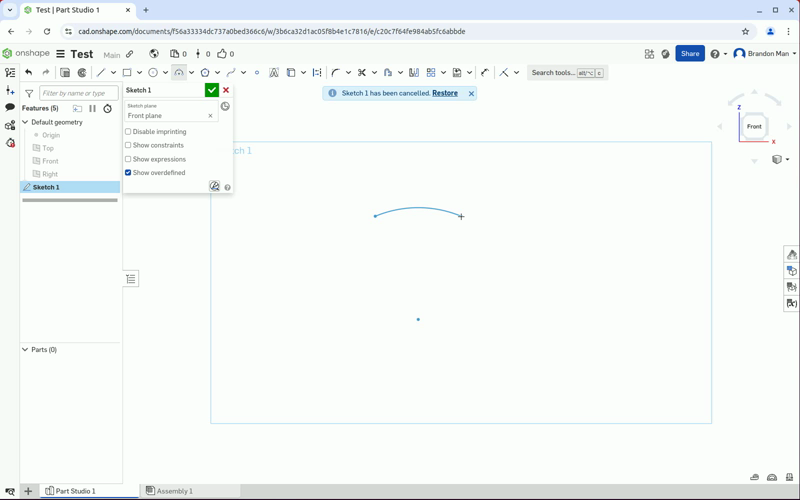
click(461, 216)
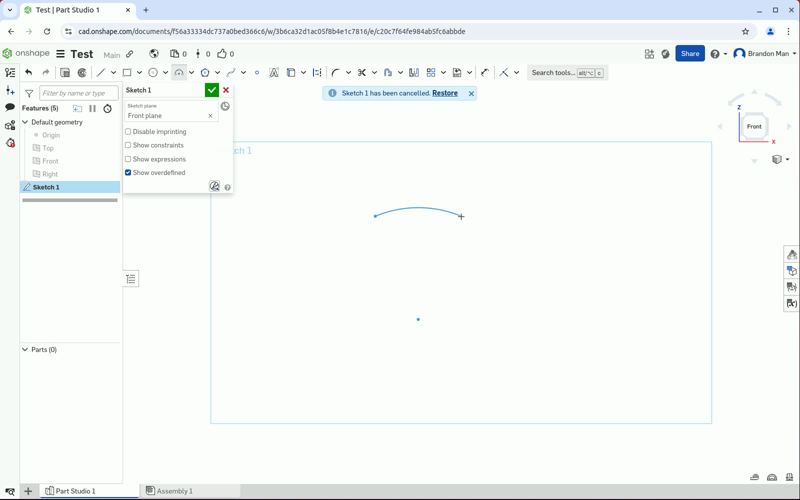
mouse_move(418, 170)
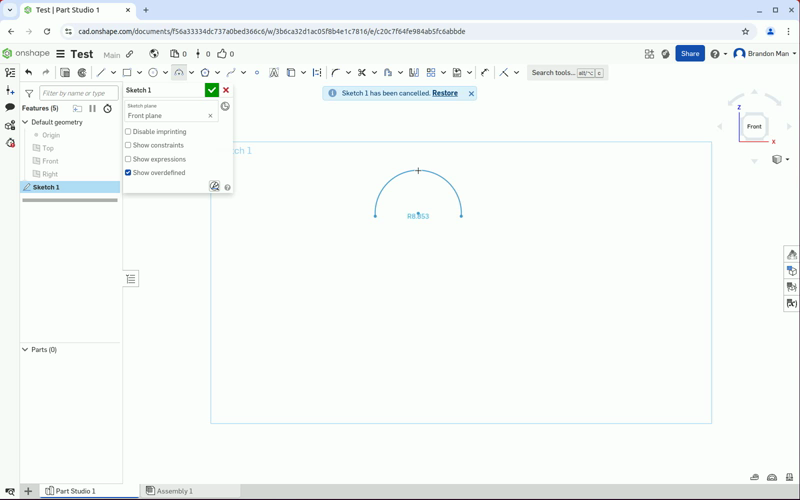
click(418, 170)
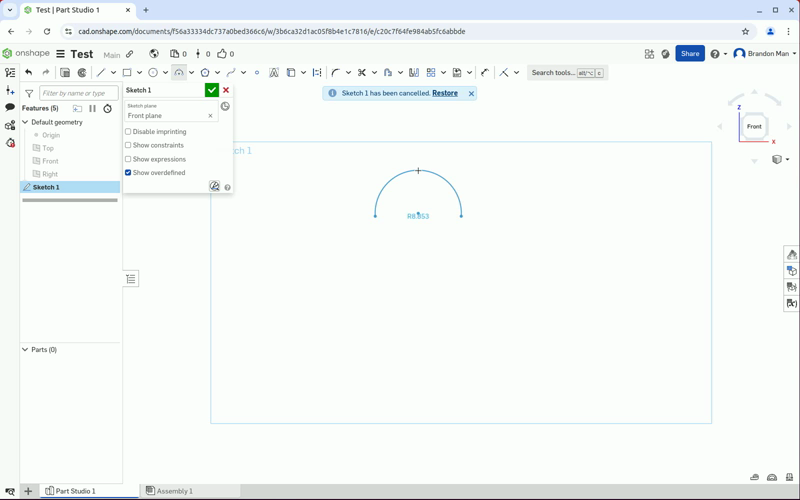
key_up(shift)
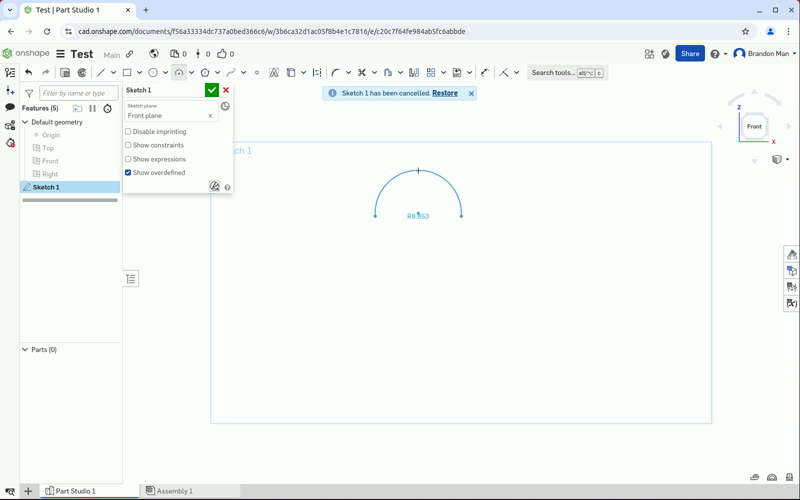
key(esc)
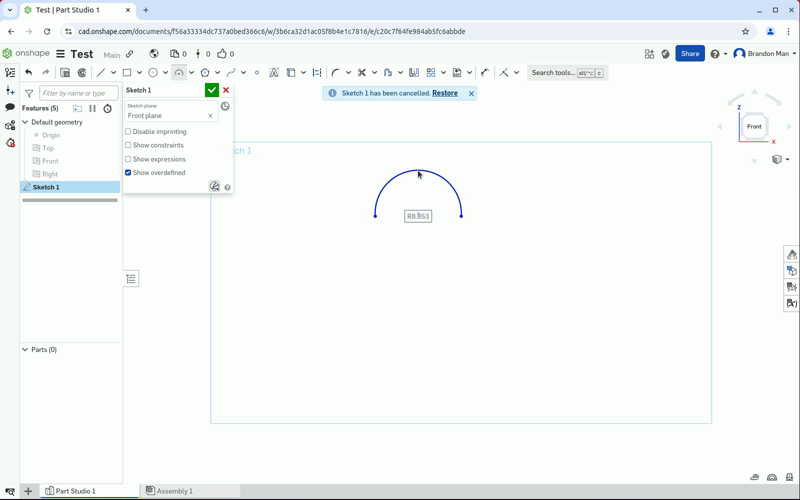
key(l)
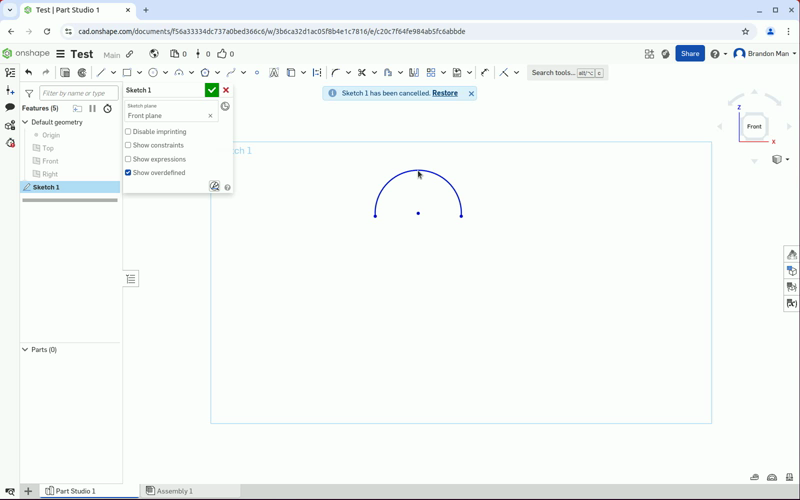
mouse_move(461, 216)
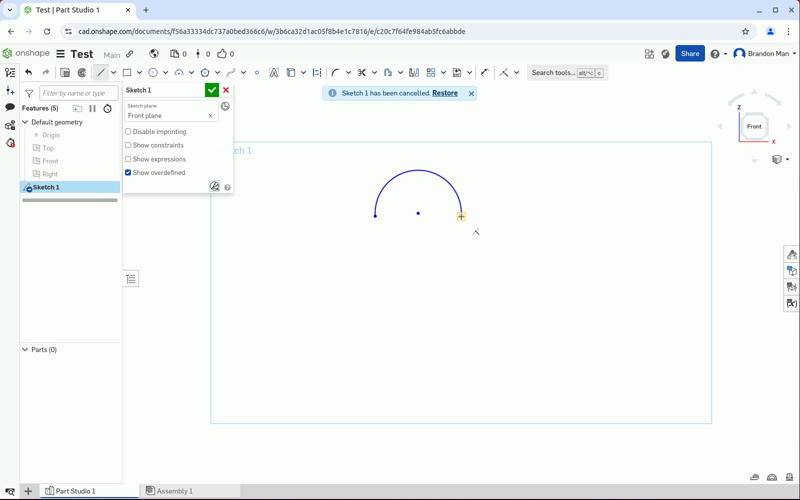
click(461, 216)
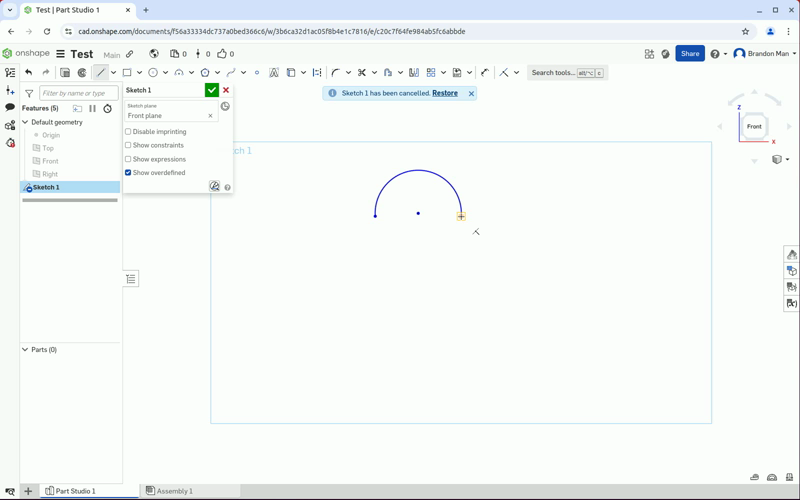
key_down(shift)
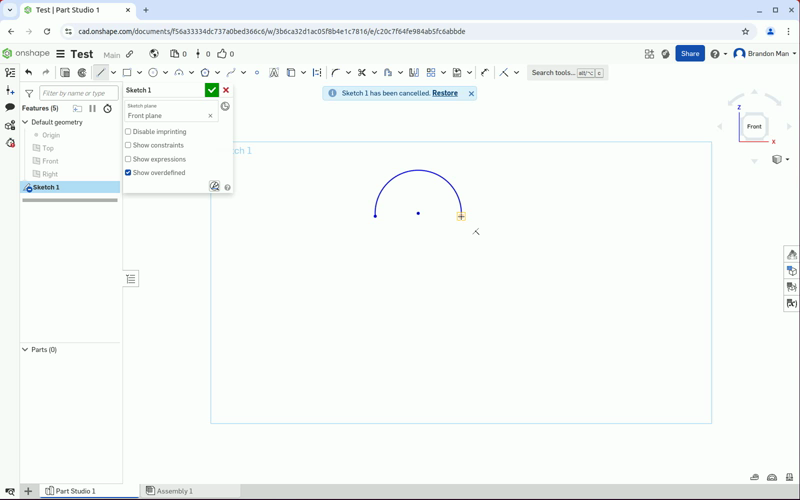
mouse_move(491, 216)
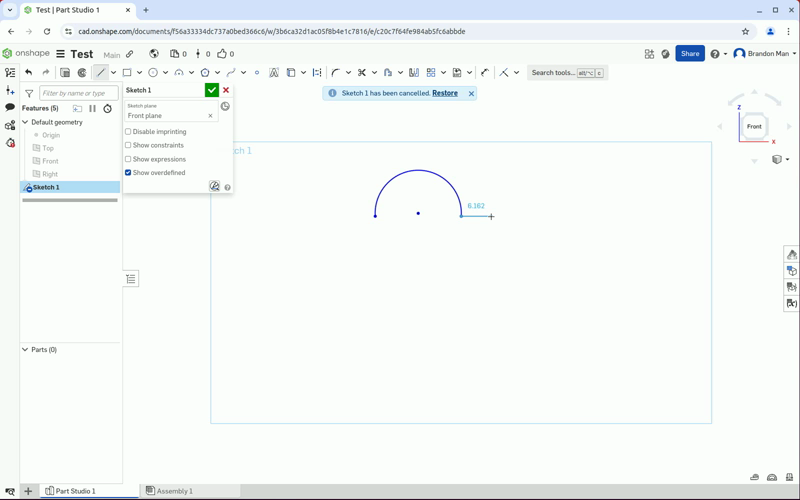
mouse_move(461, 213)
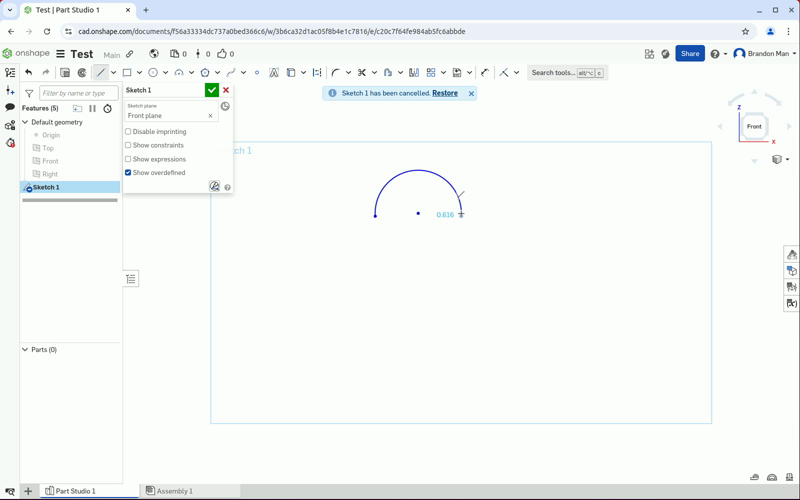
scroll(6)
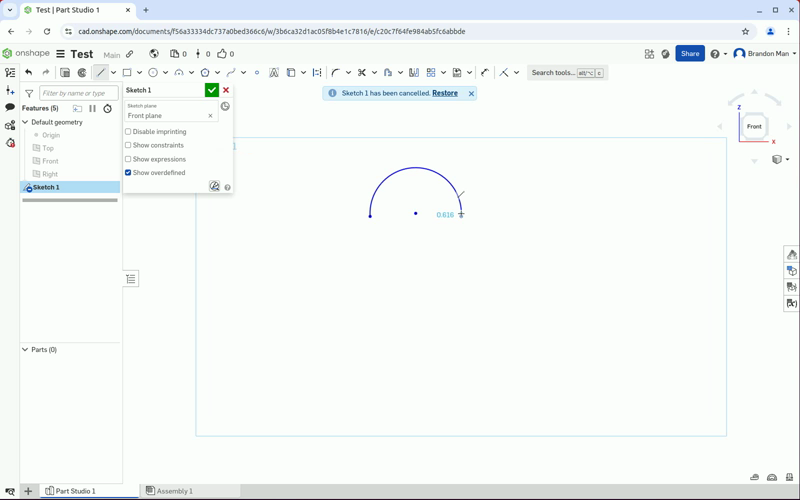
scroll(6)
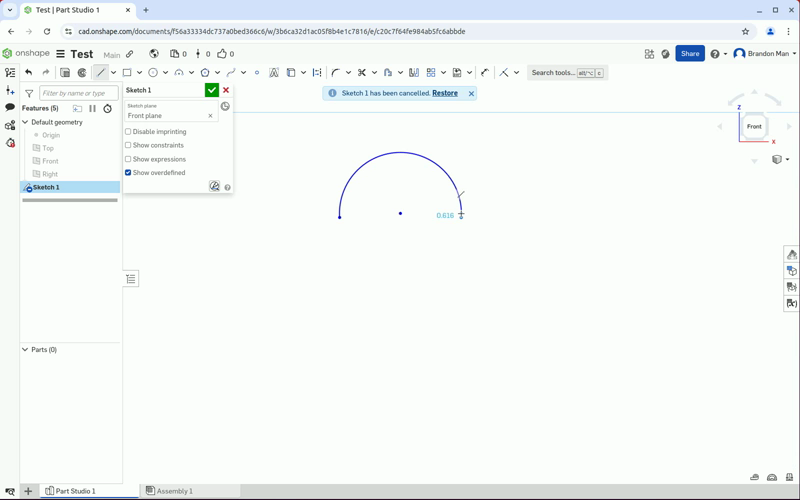
scroll(6)
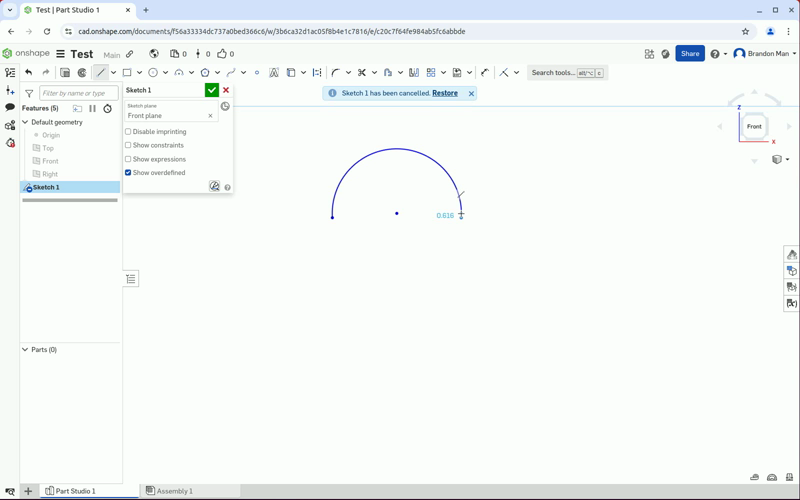
scroll(6)
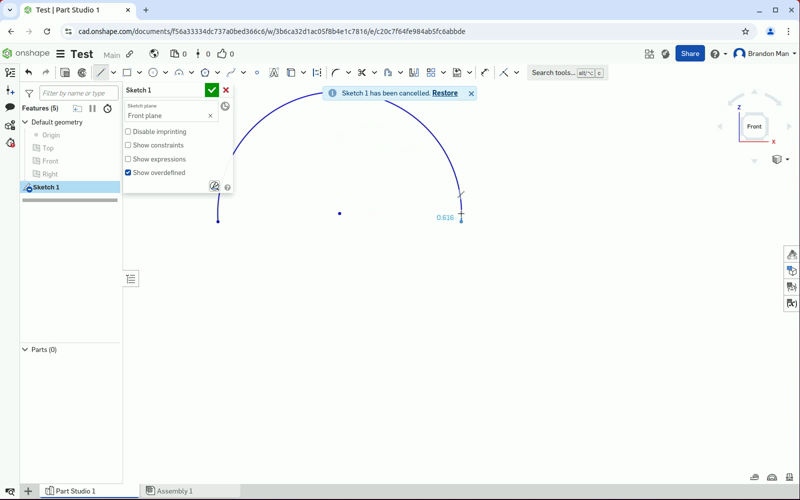
scroll(6)
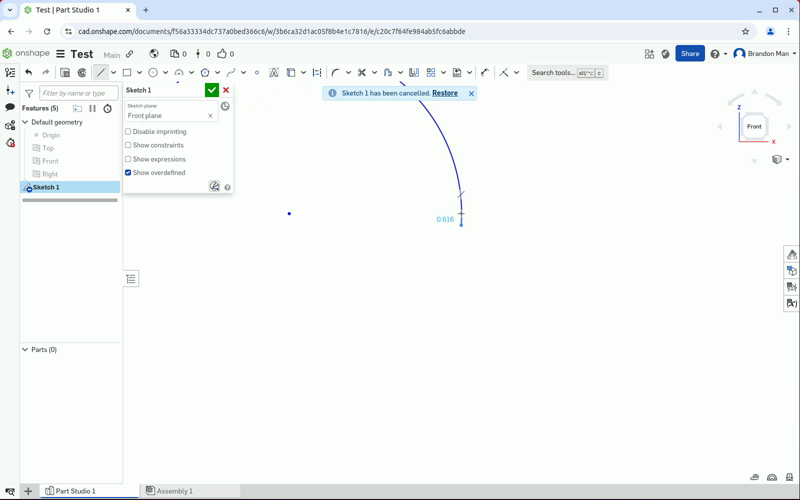
scroll(6)
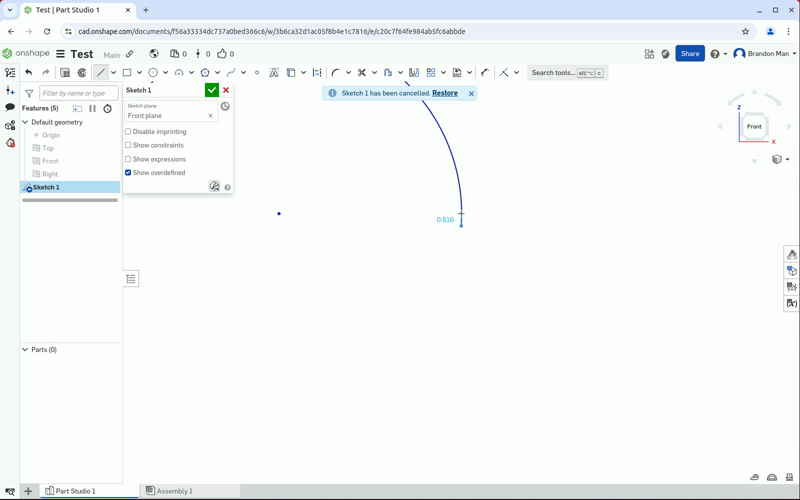
scroll(6)
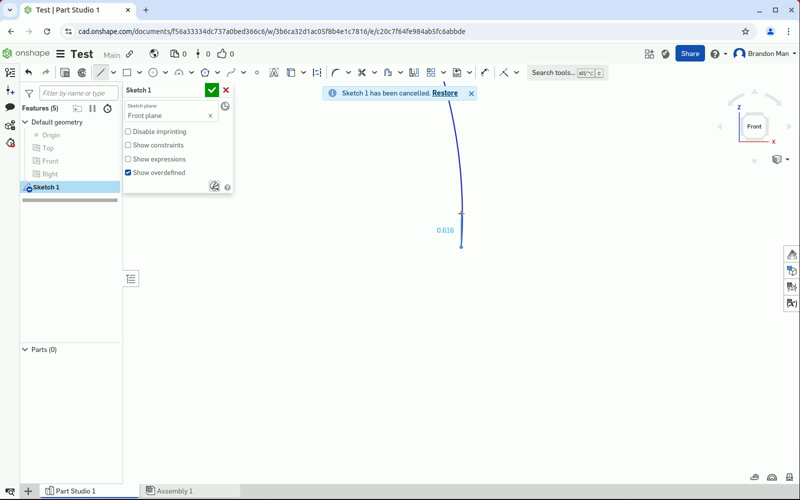
click(461, 213)
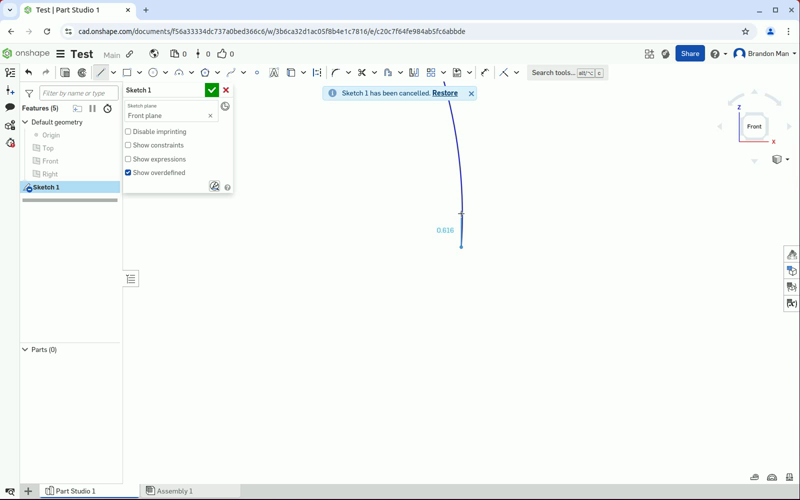
scroll(-6)
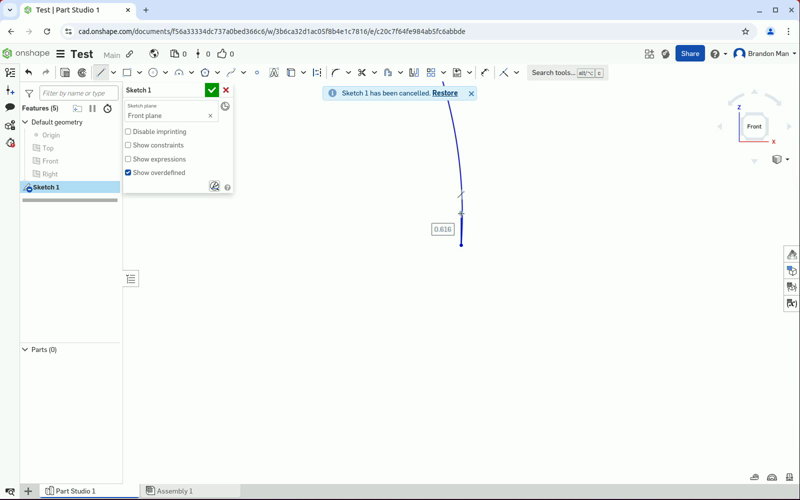
scroll(-6)
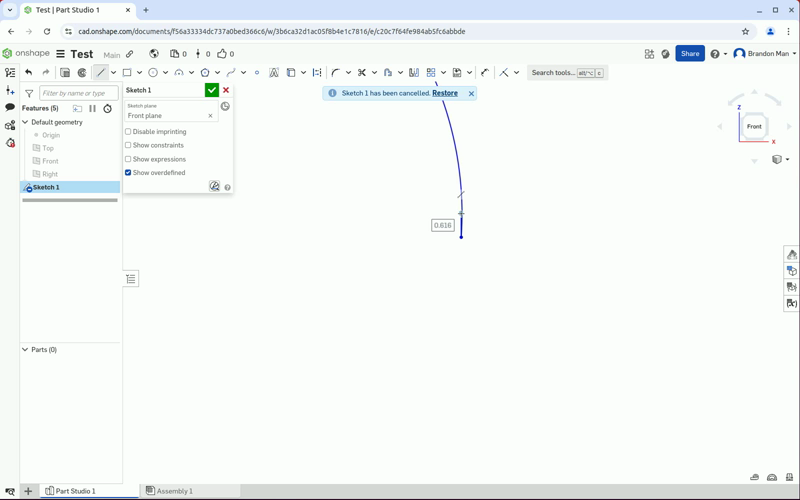
scroll(-6)
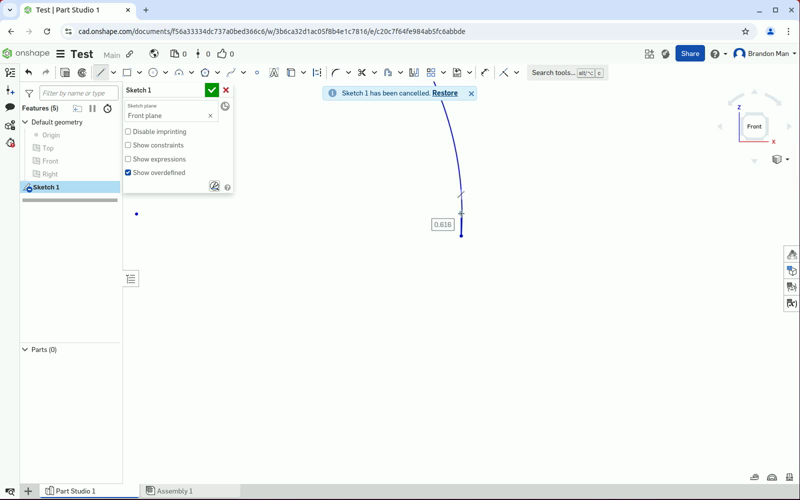
scroll(-6)
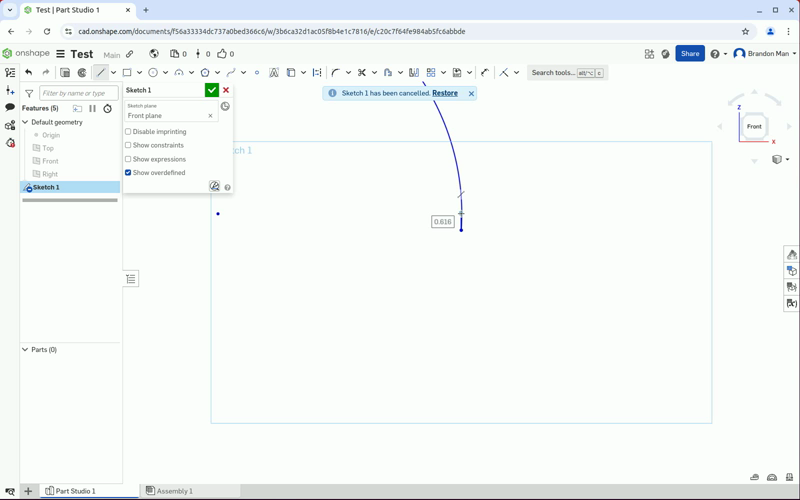
scroll(-6)
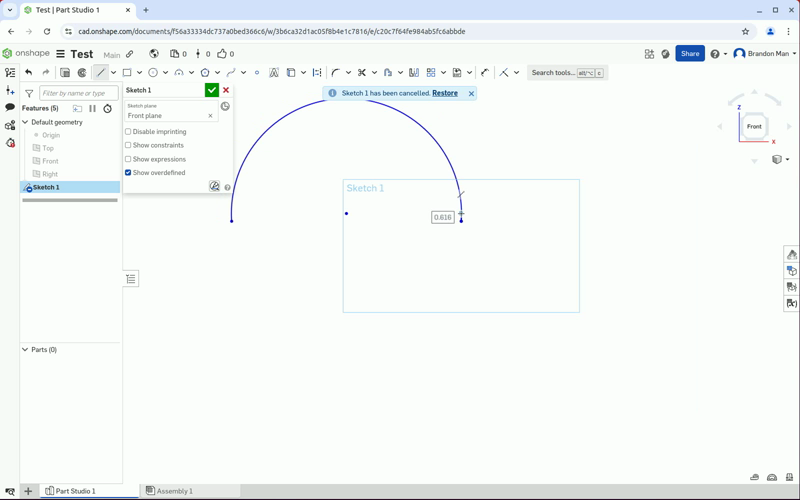
scroll(-6)
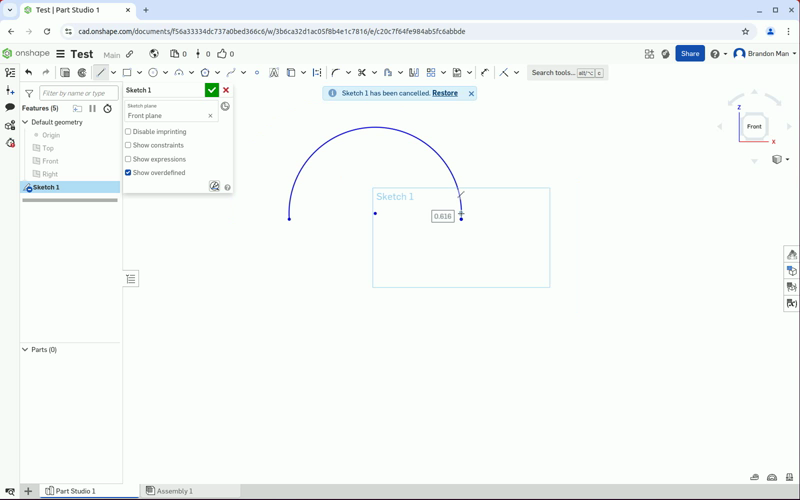
scroll(-6)
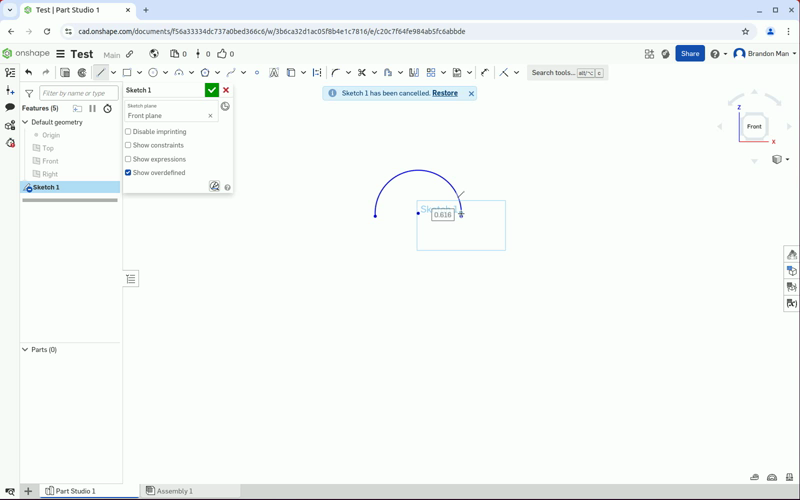
key_up(shift)
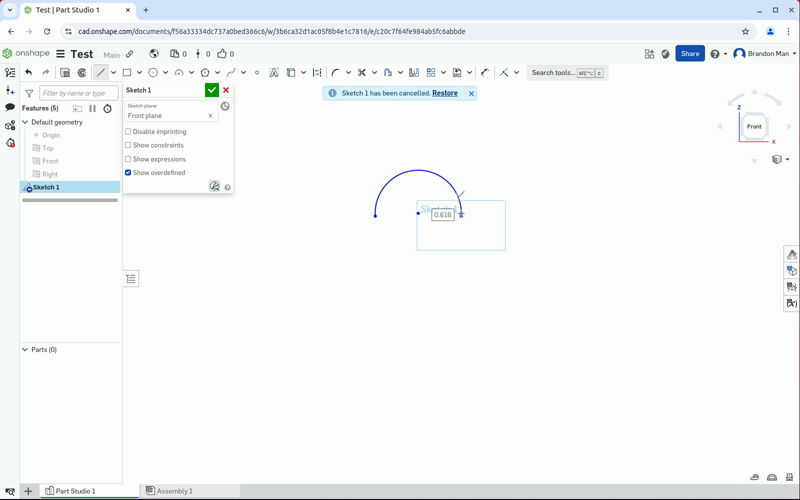
key_down(shift)
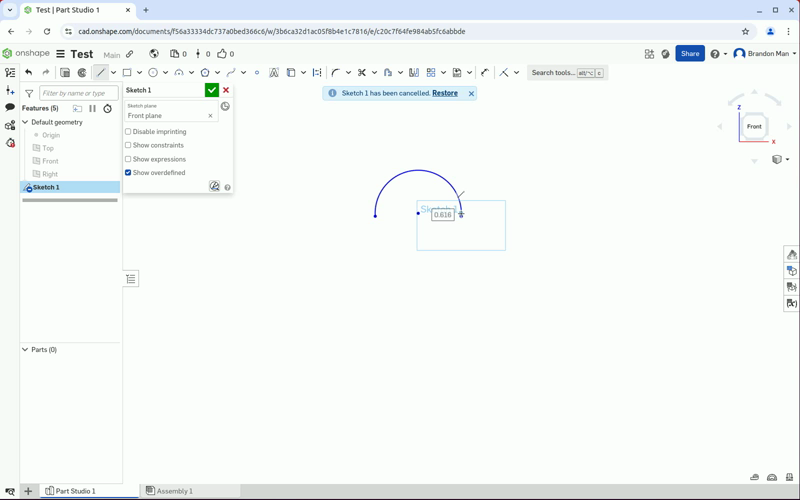
mouse_move(491, 213)
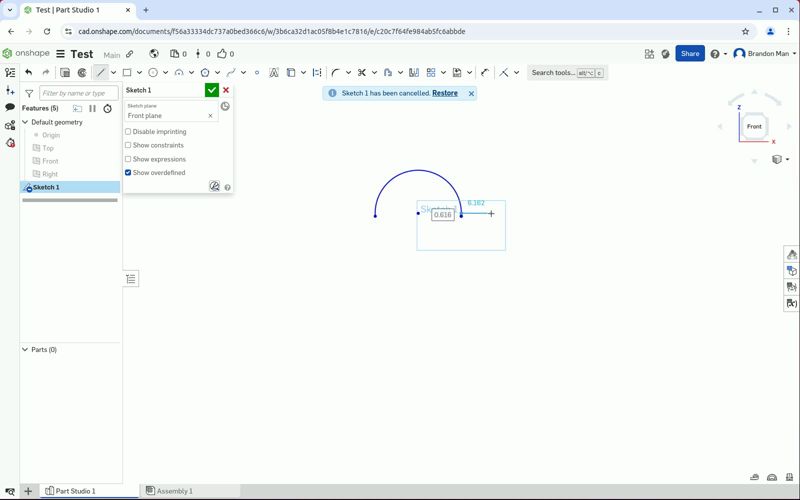
mouse_move(436, 213)
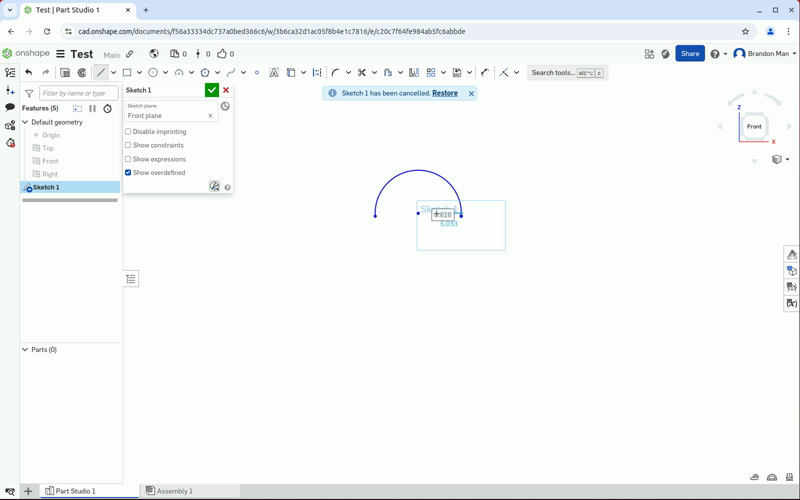
click(436, 213)
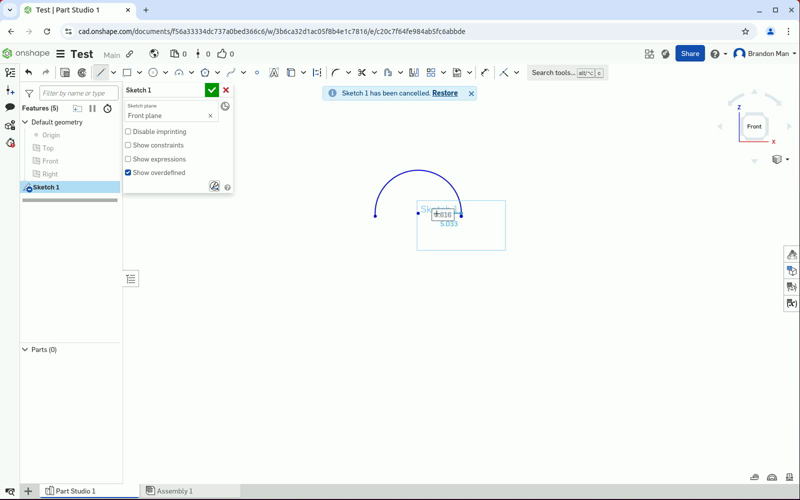
key_up(shift)
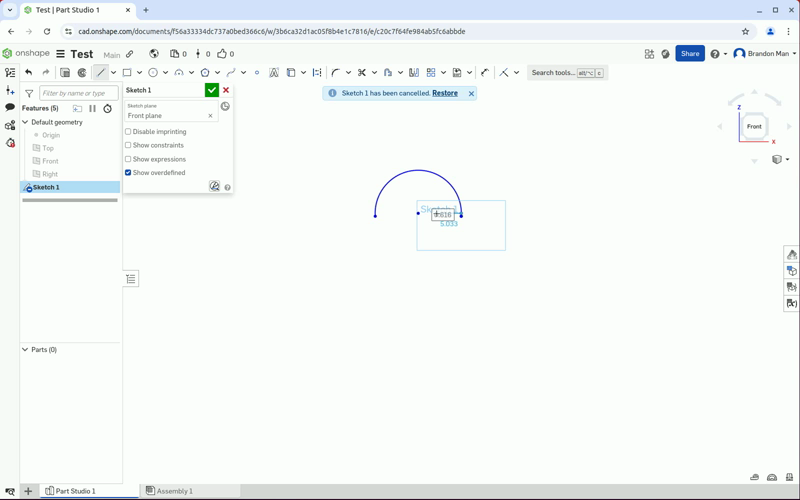
key(esc)
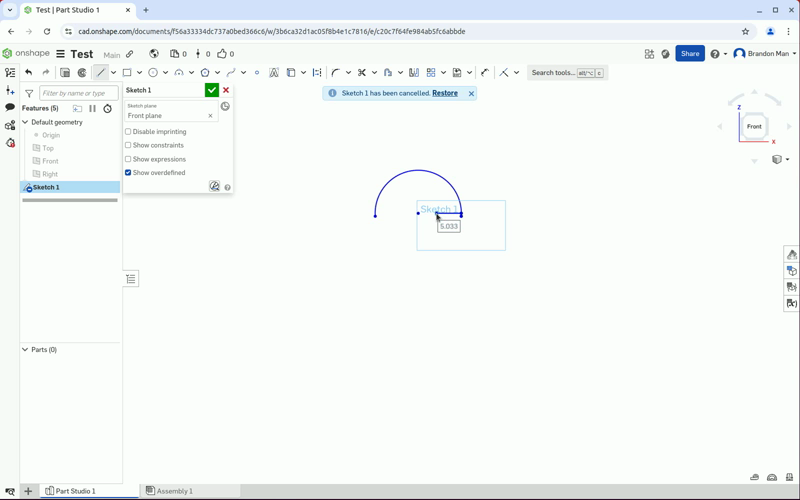
key(a)
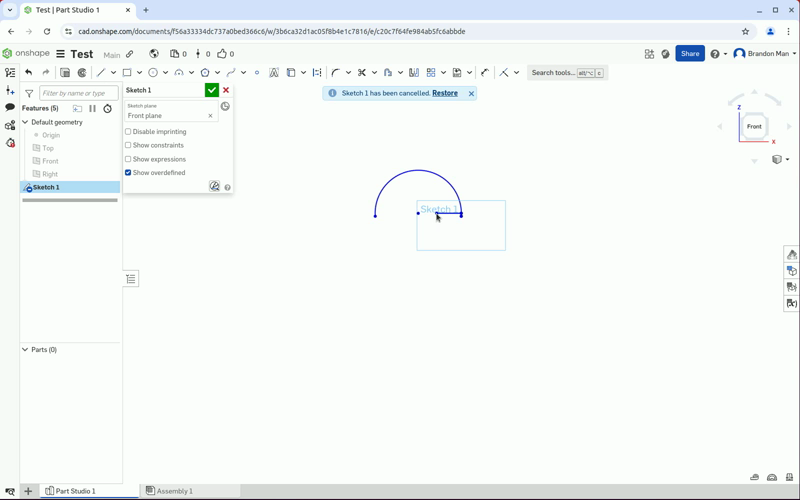
mouse_move(436, 213)
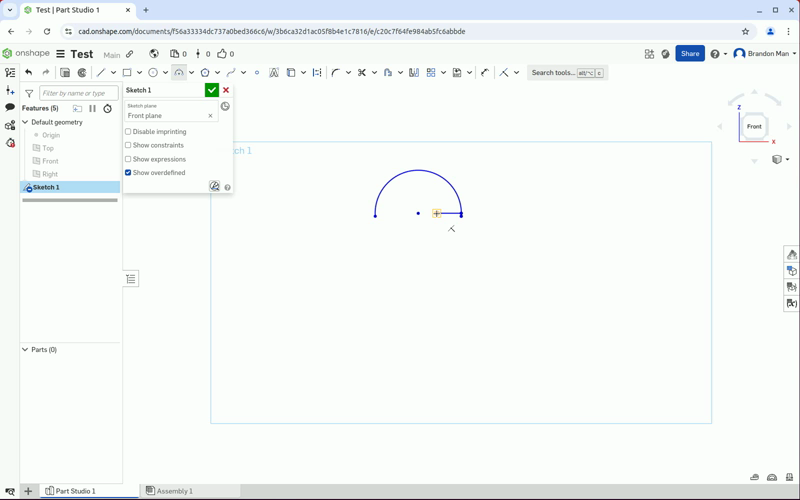
click(436, 213)
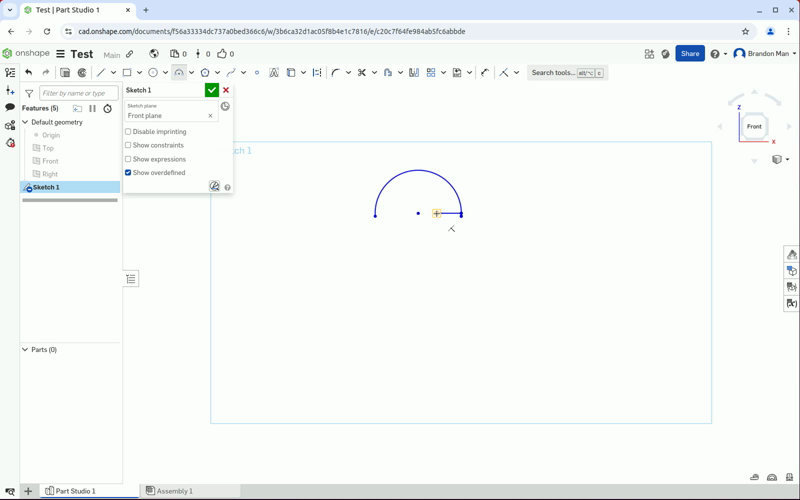
key_down(shift)
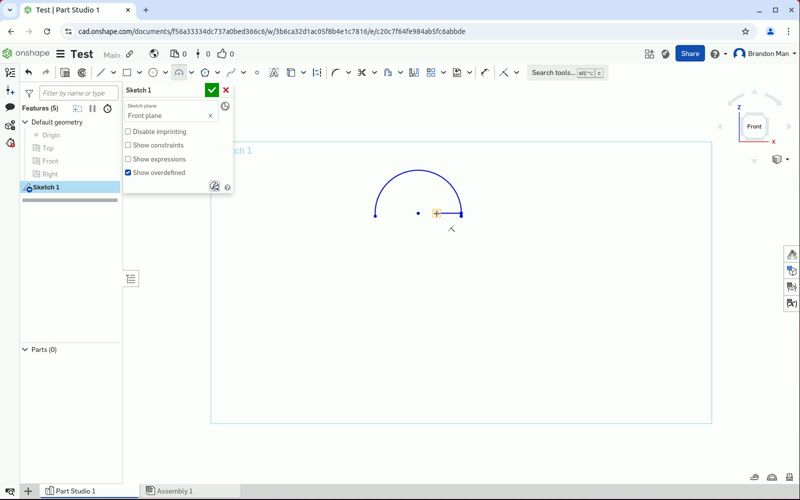
mouse_move(399, 213)
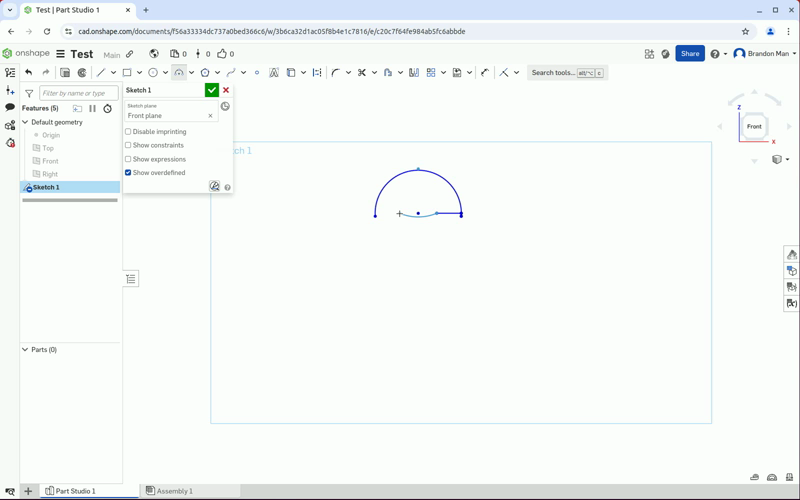
click(399, 213)
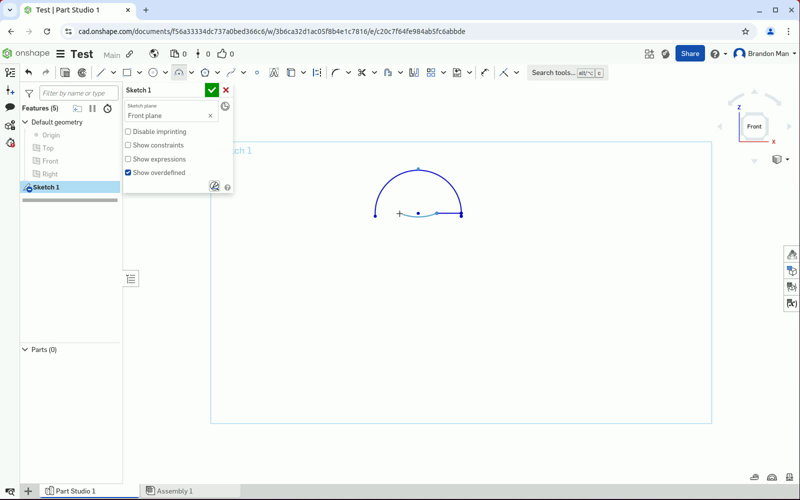
mouse_move(418, 231)
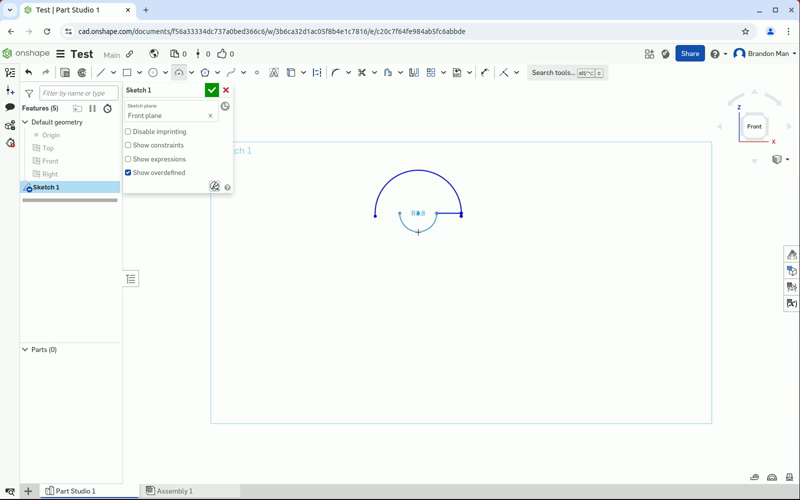
click(418, 231)
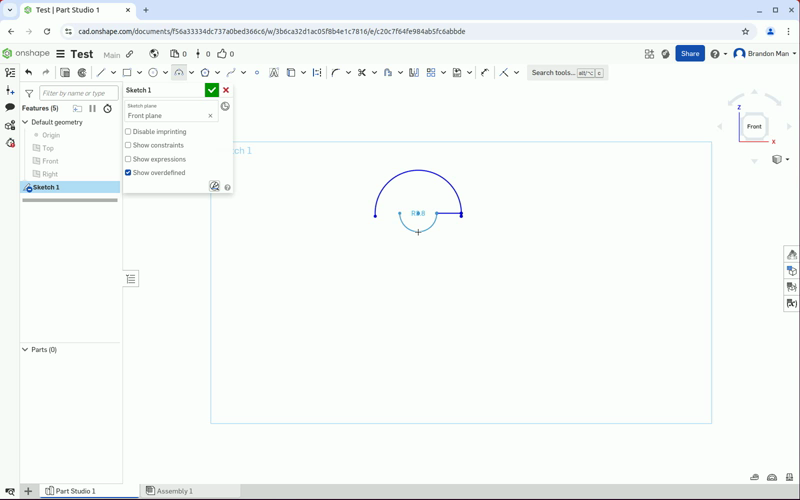
key_up(shift)
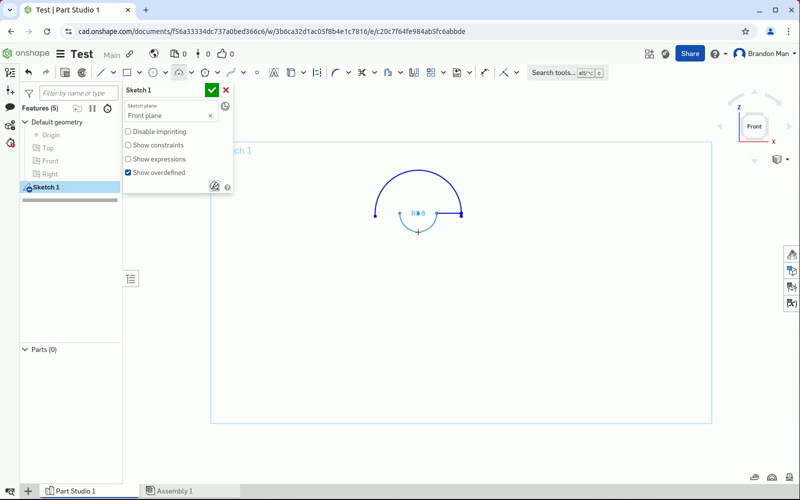
key(esc)
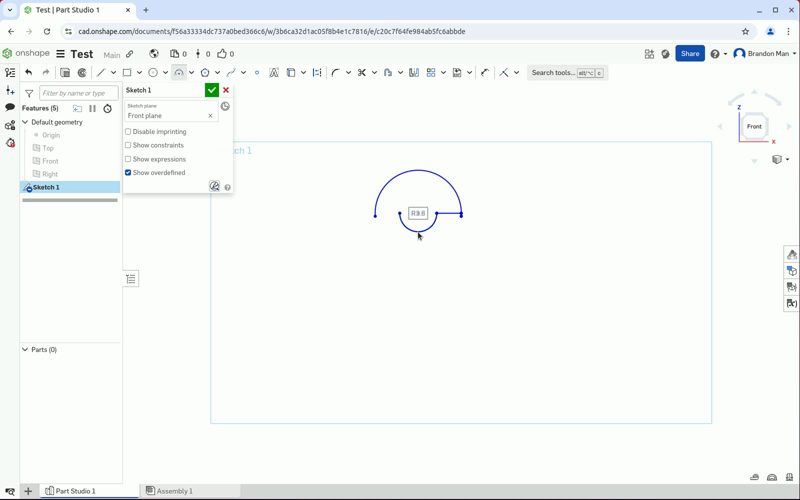
key(l)
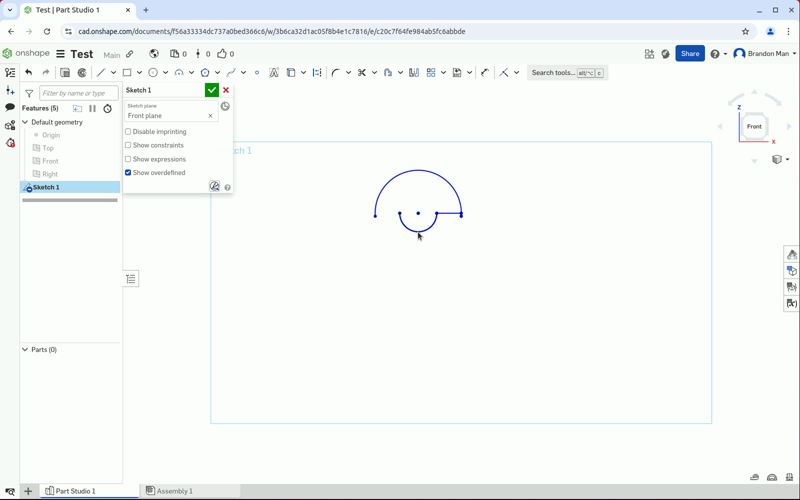
mouse_move(399, 213)
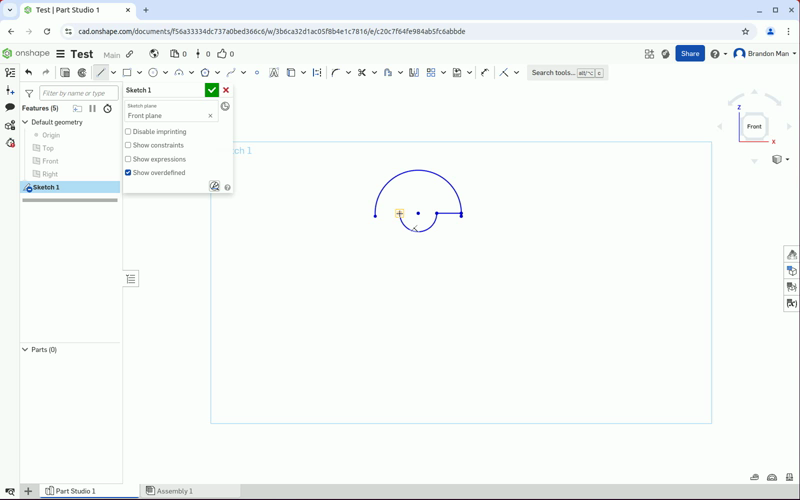
click(399, 213)
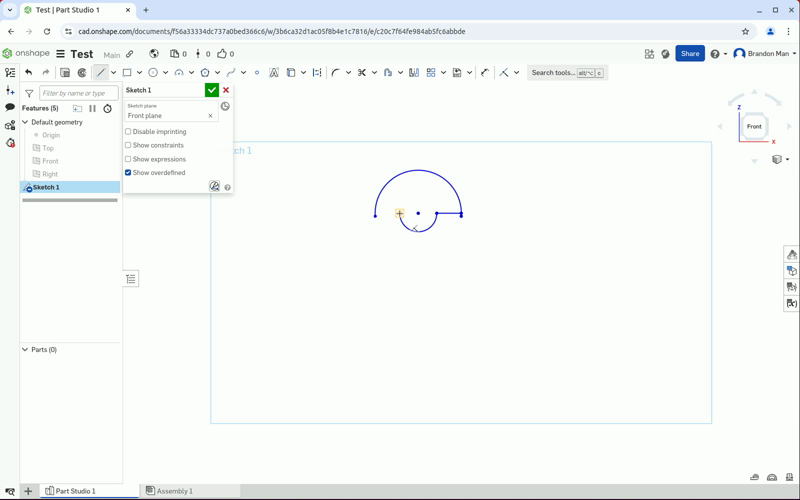
key_down(shift)
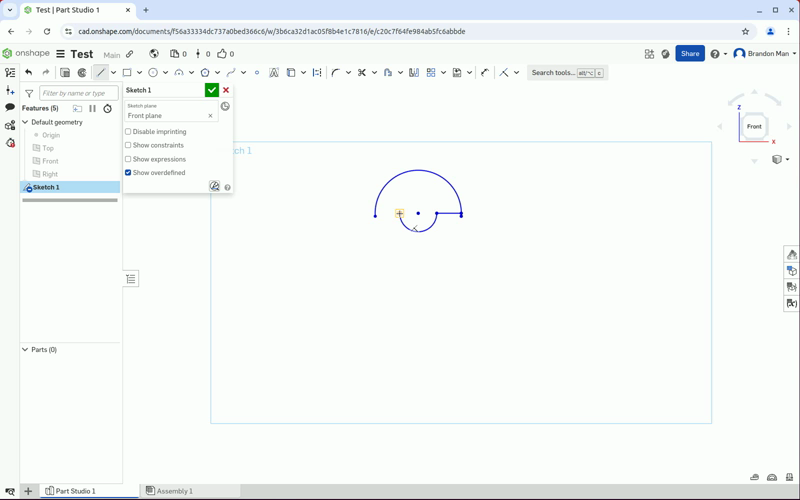
mouse_move(429, 213)
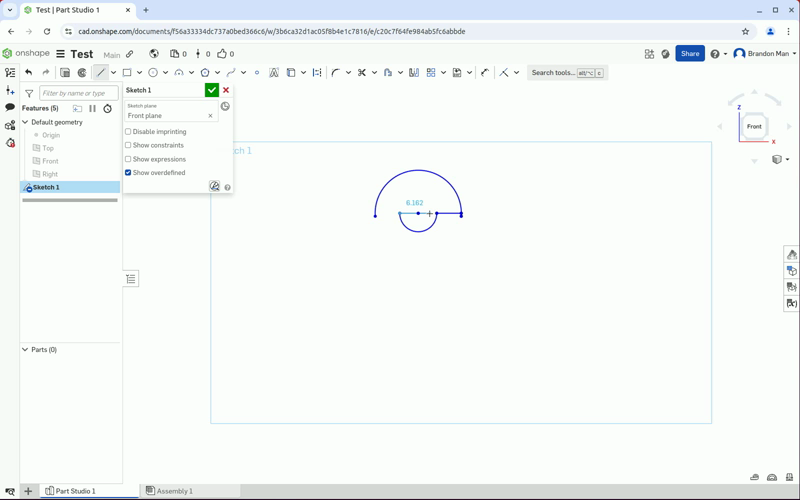
mouse_move(375, 213)
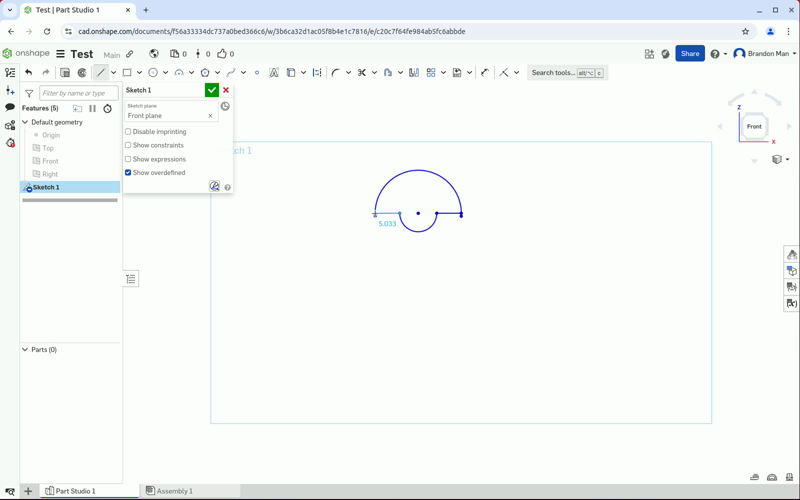
scroll(6)
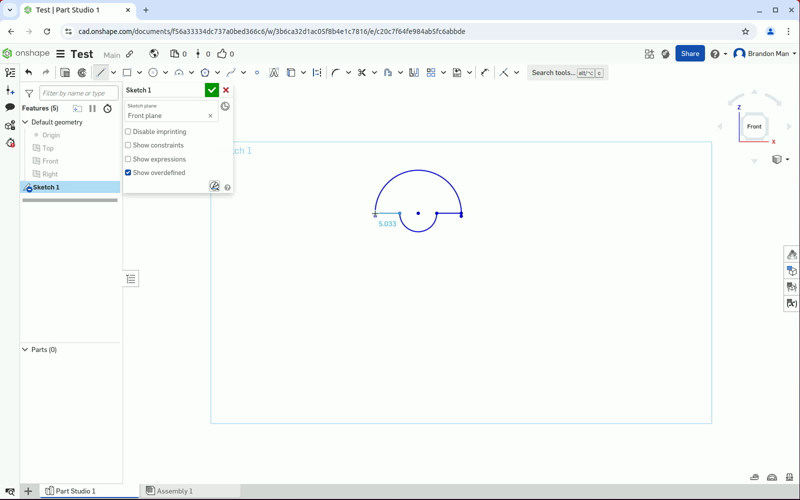
scroll(6)
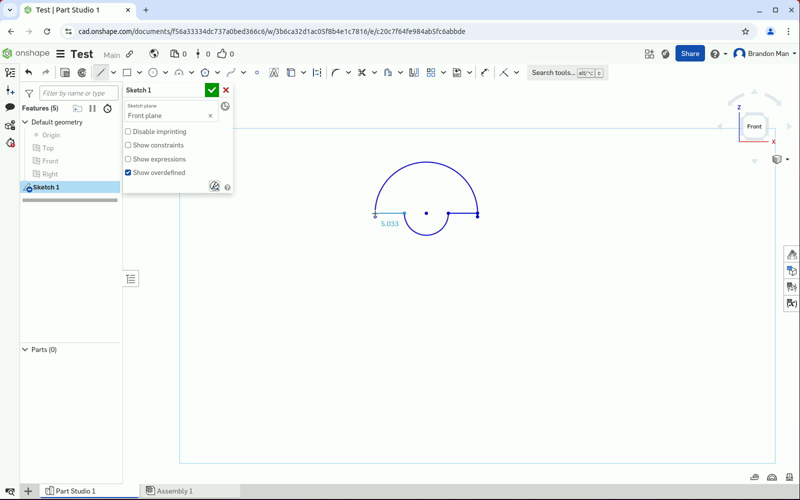
scroll(6)
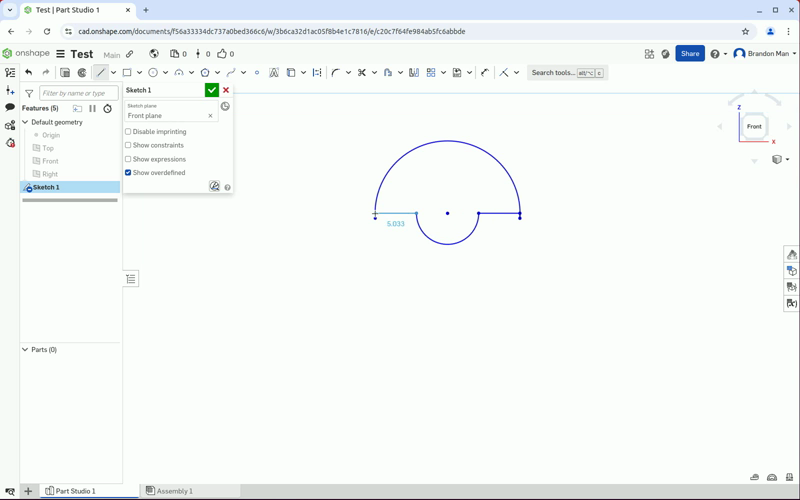
scroll(6)
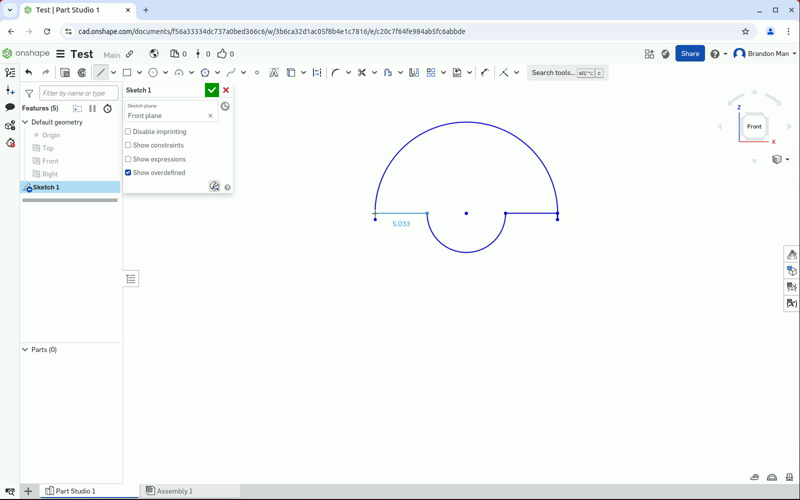
scroll(6)
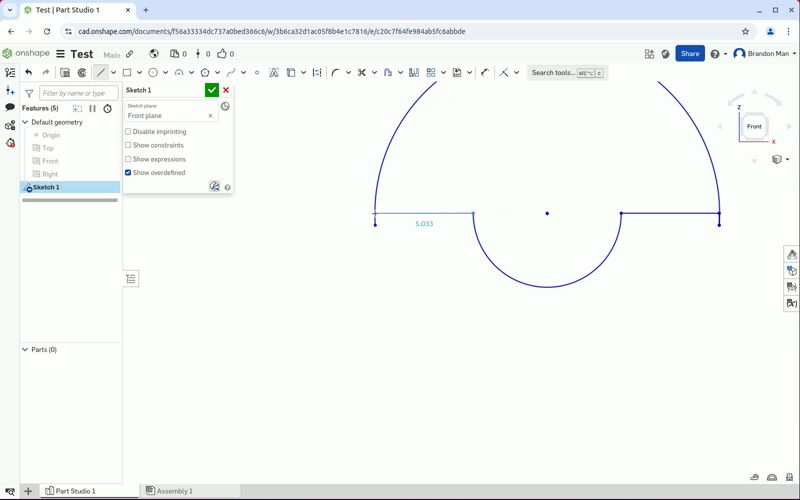
scroll(6)
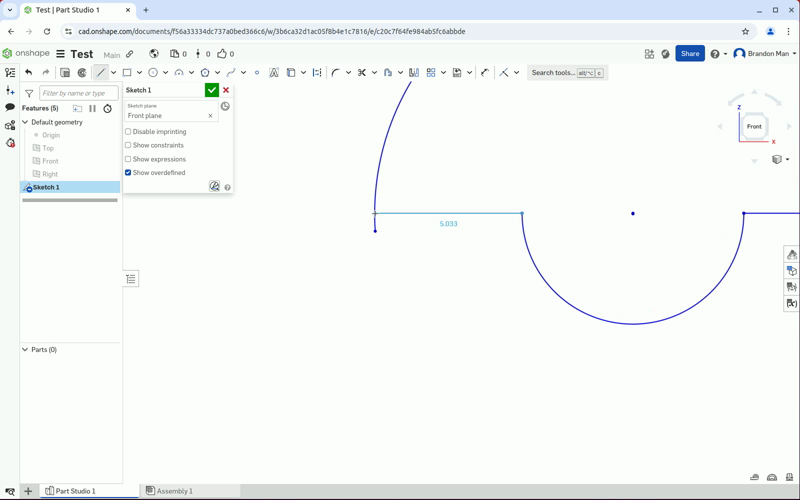
scroll(6)
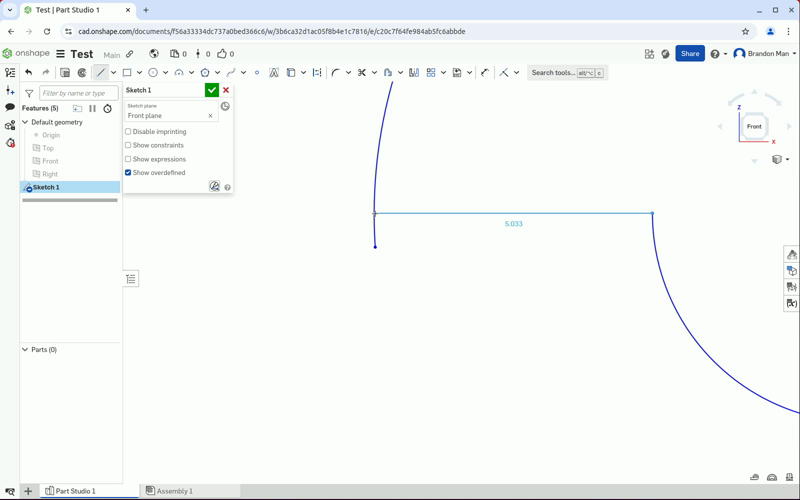
click(375, 213)
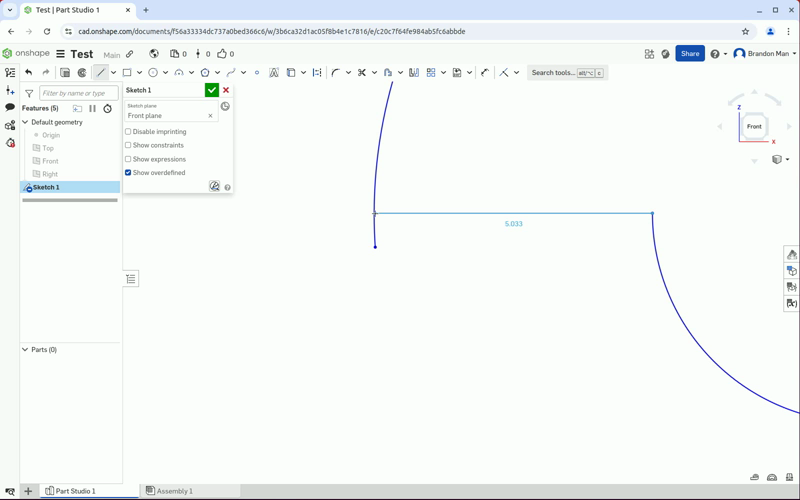
scroll(-6)
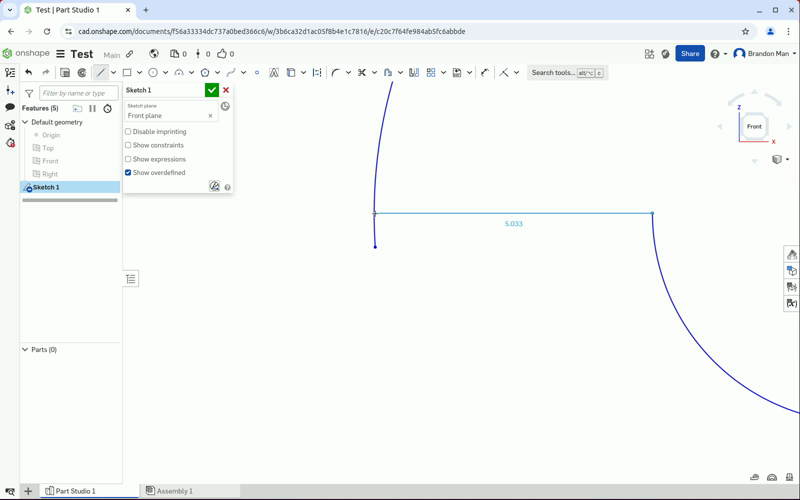
scroll(-6)
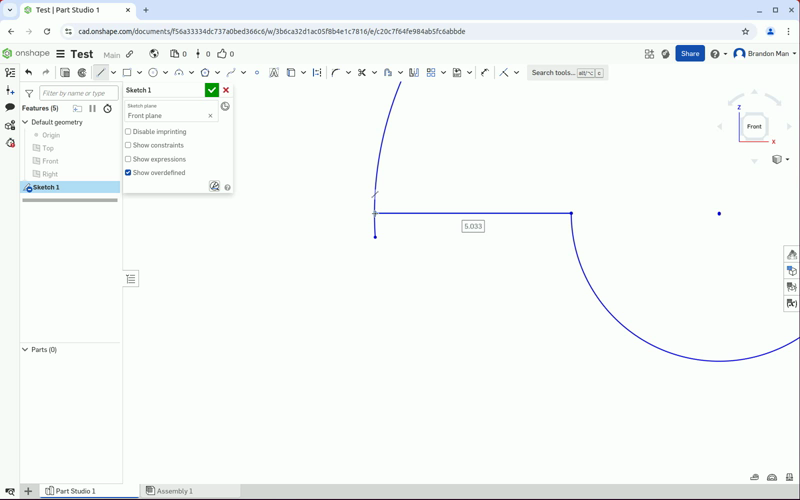
scroll(-6)
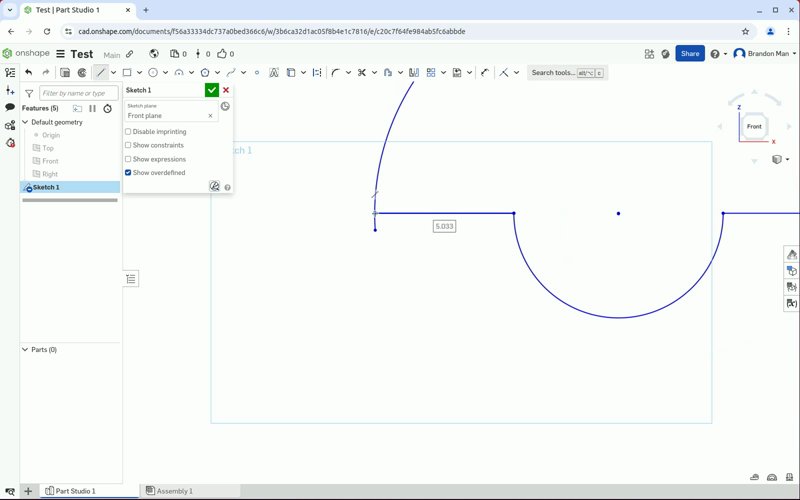
scroll(-6)
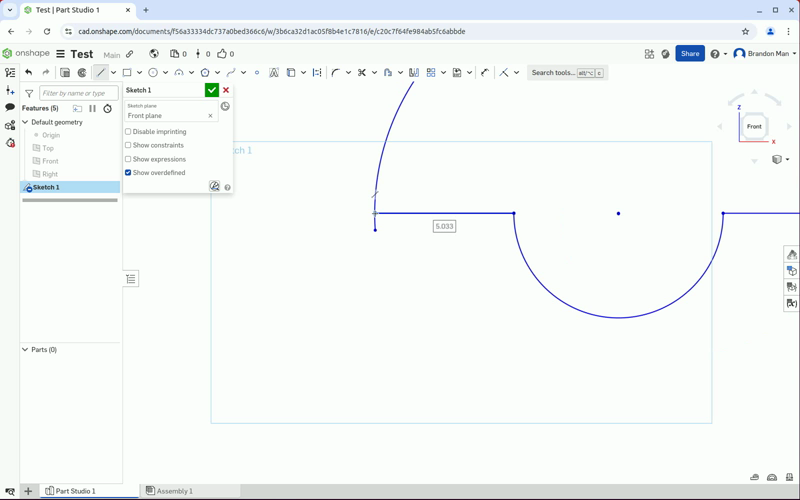
scroll(-6)
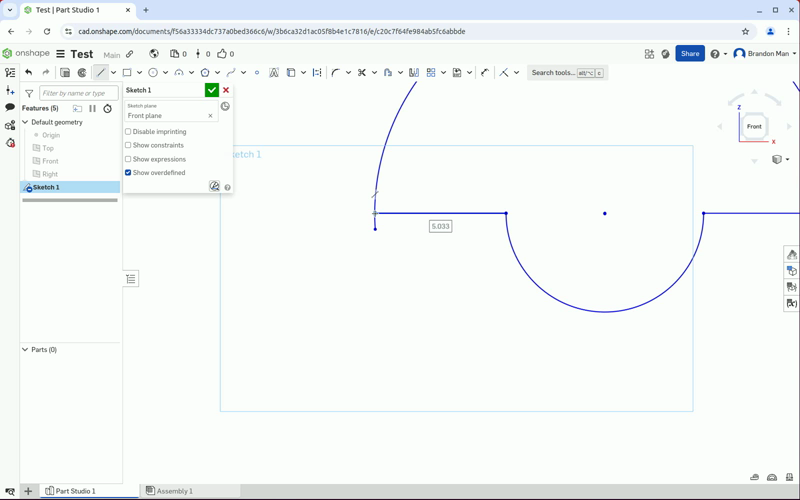
scroll(-6)
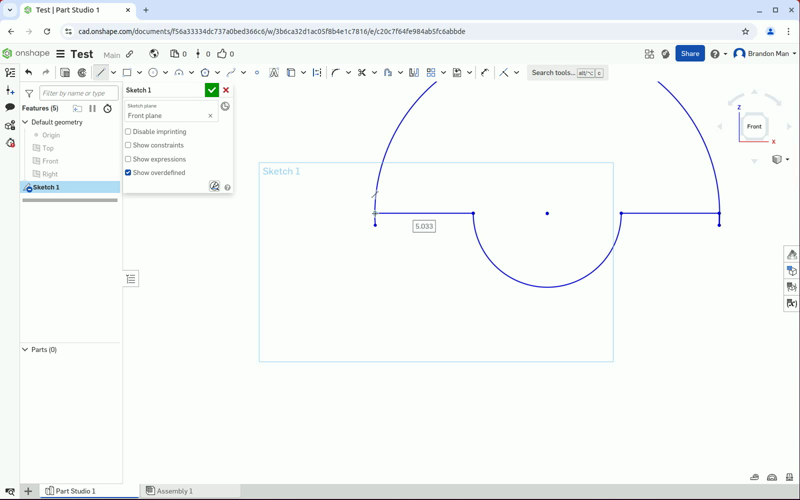
scroll(-6)
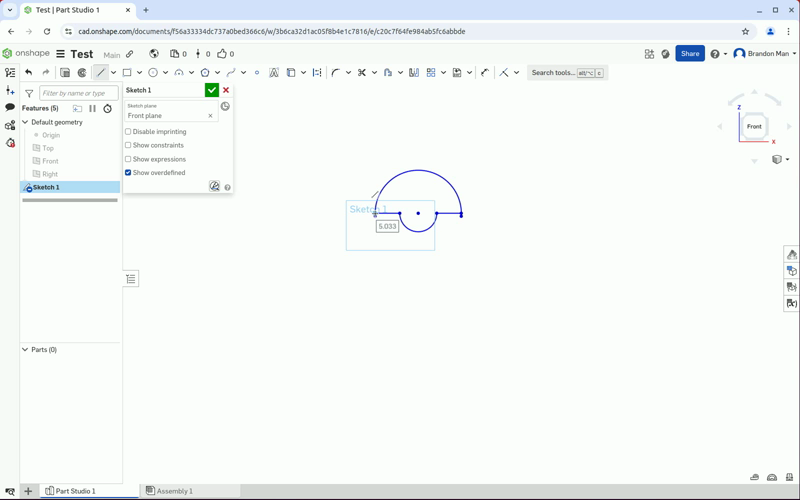
key_up(shift)
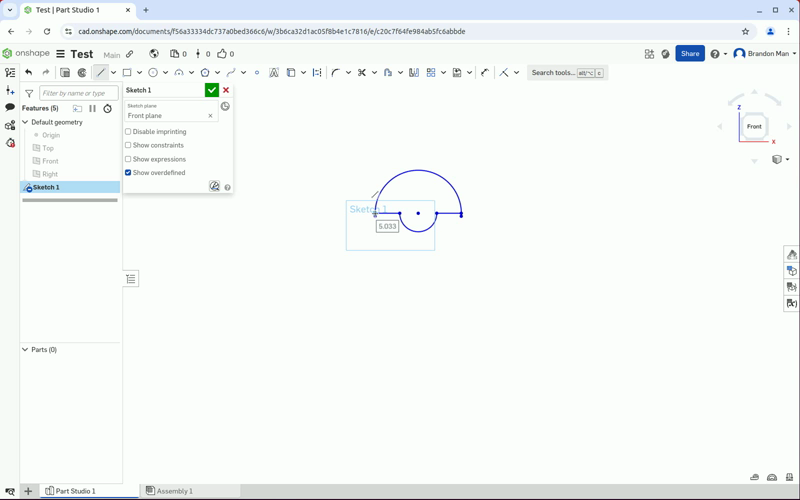
mouse_move(405, 213)
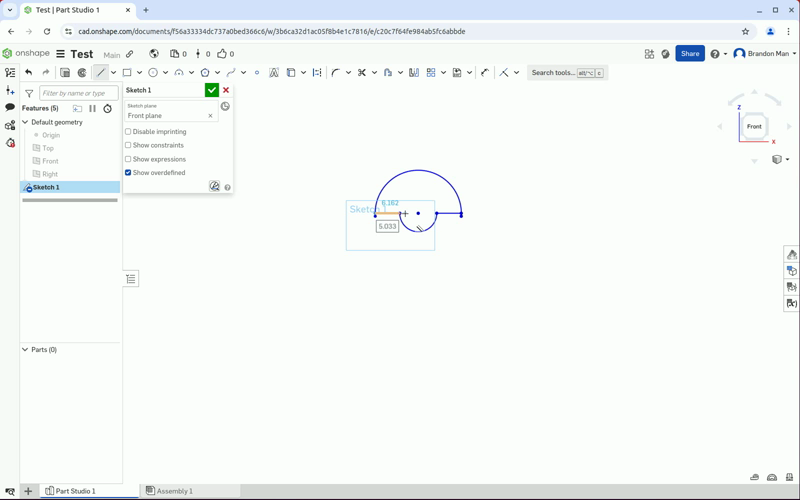
key_down(shift)
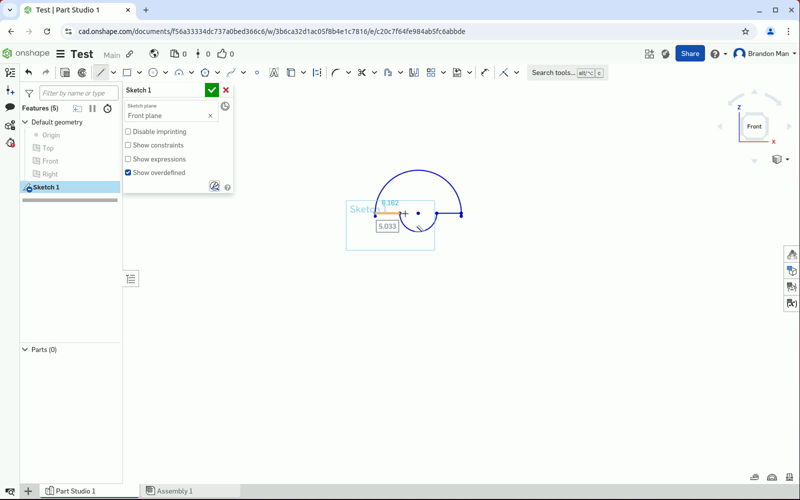
mouse_move(375, 216)
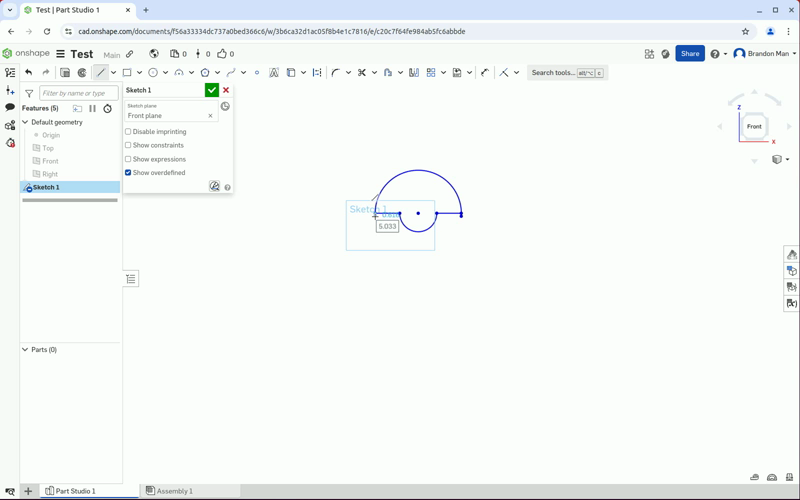
scroll(6)
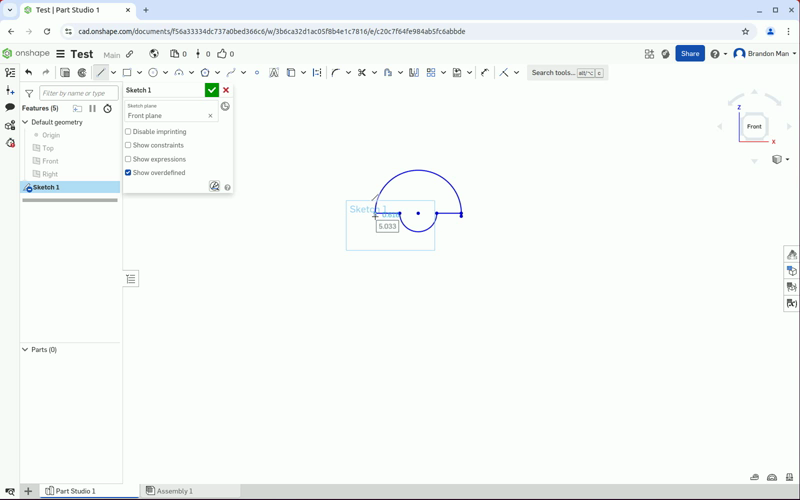
scroll(6)
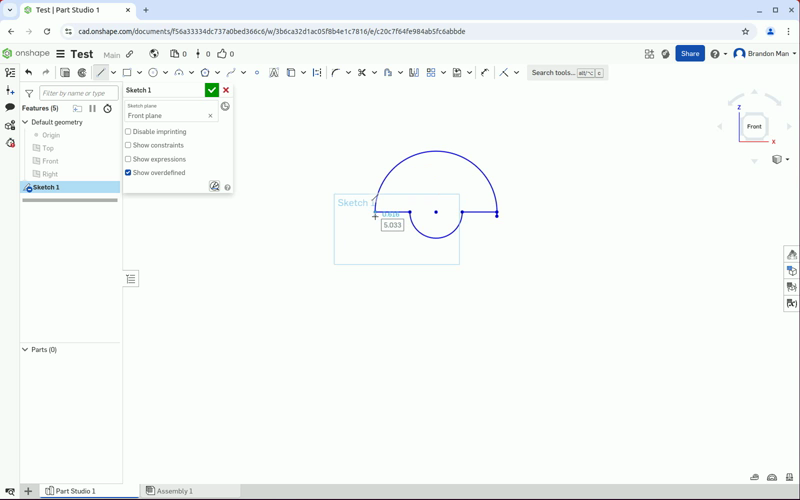
scroll(6)
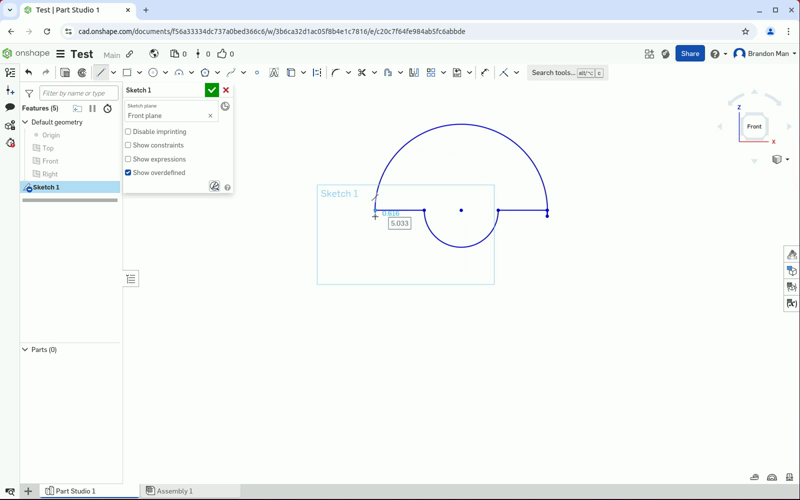
scroll(6)
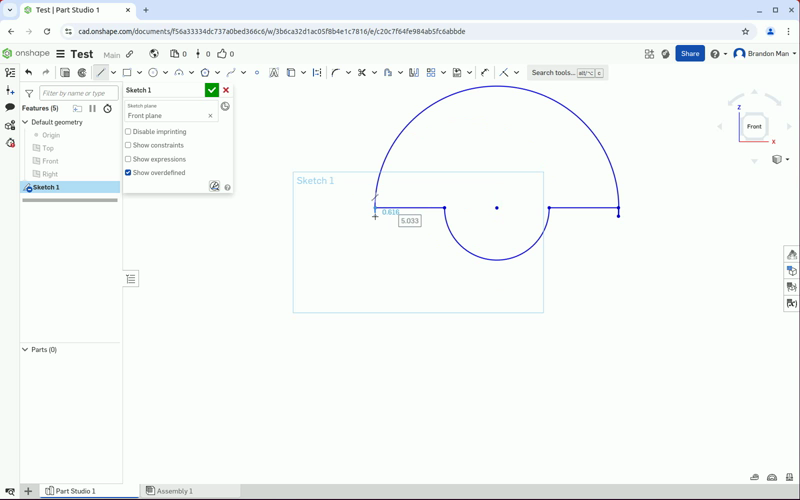
scroll(6)
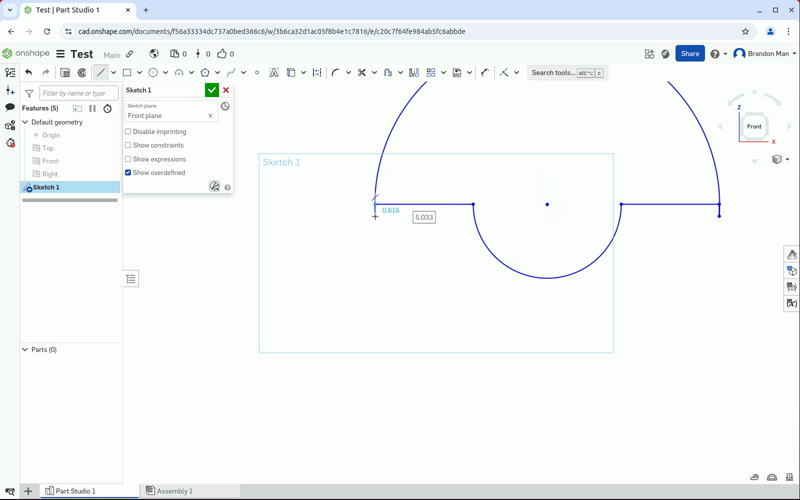
scroll(6)
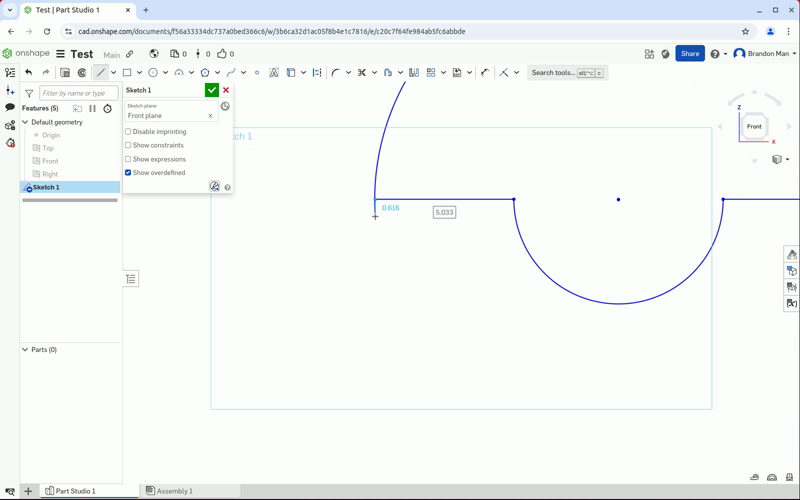
scroll(6)
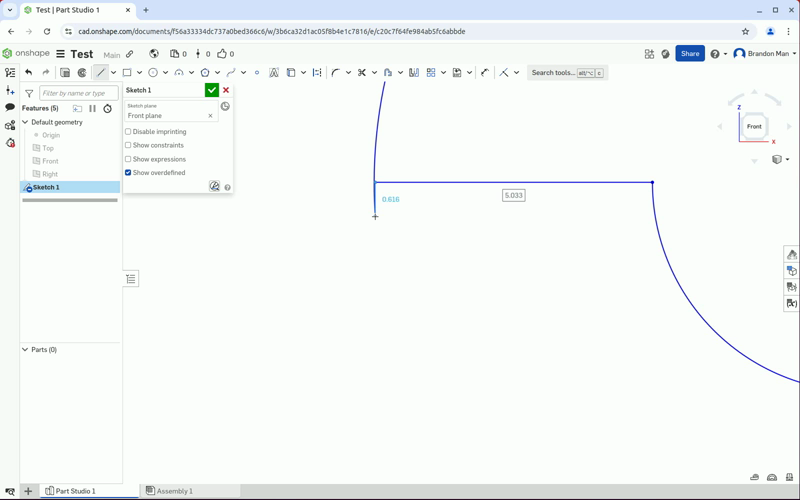
key_up(shift)
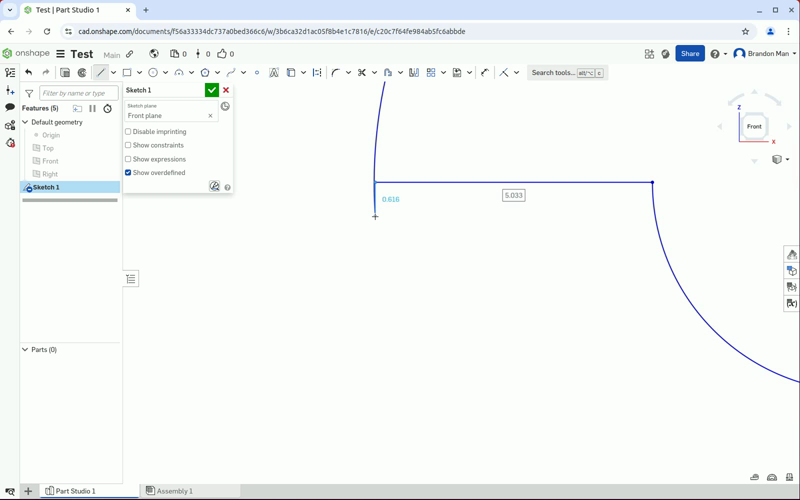
click(375, 216)
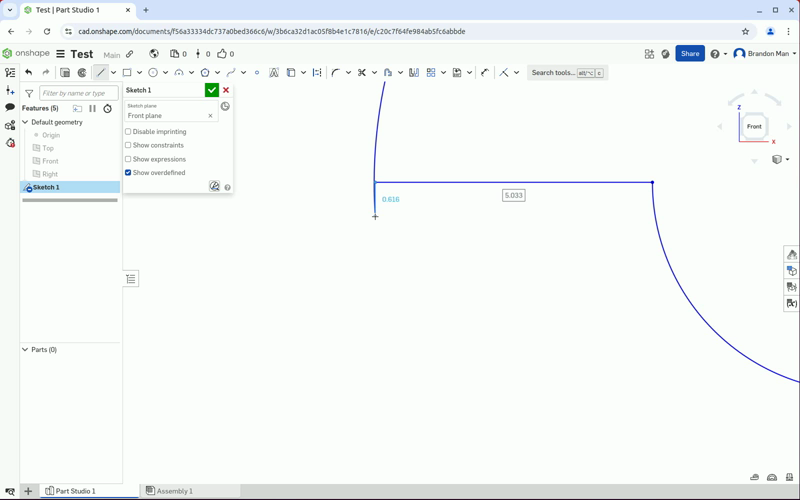
scroll(-6)
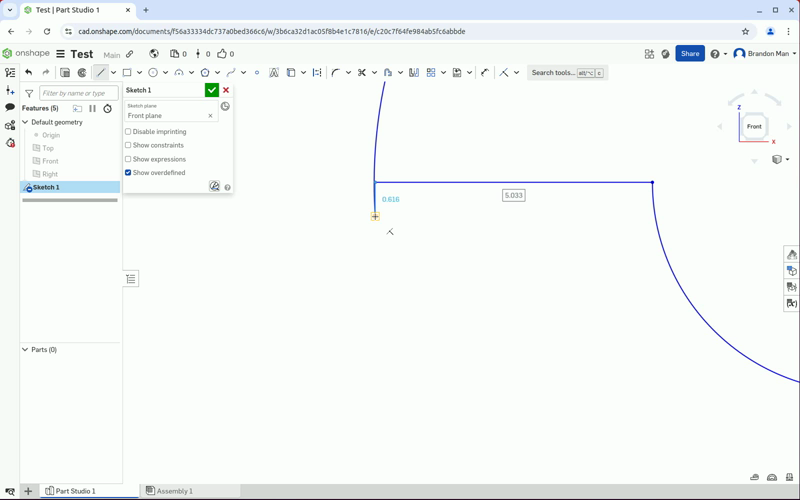
scroll(-6)
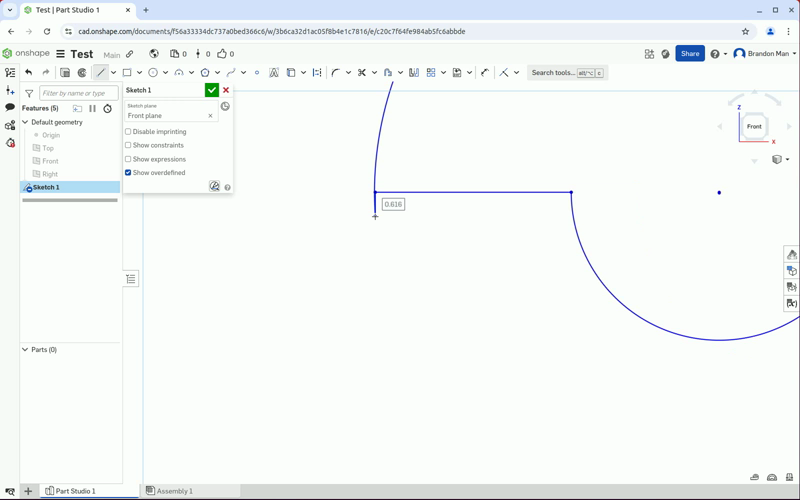
scroll(-6)
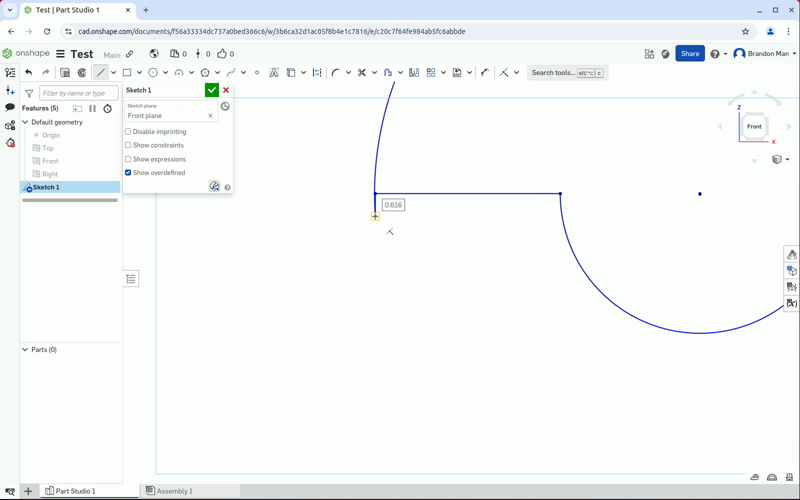
scroll(-6)
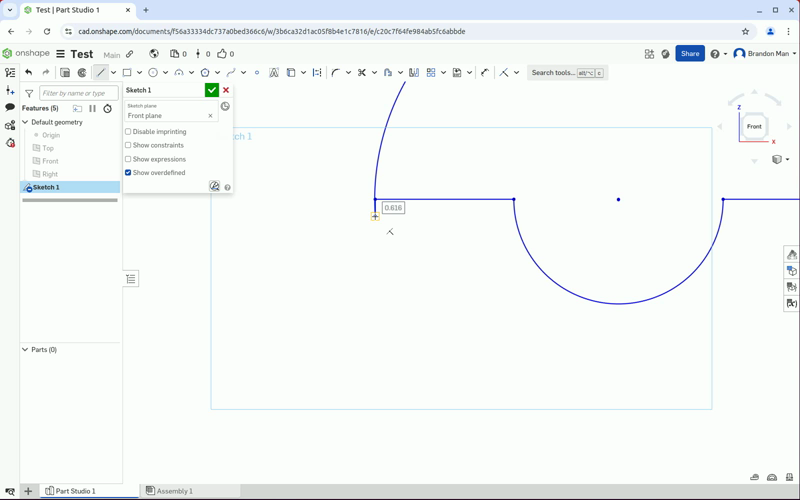
scroll(-6)
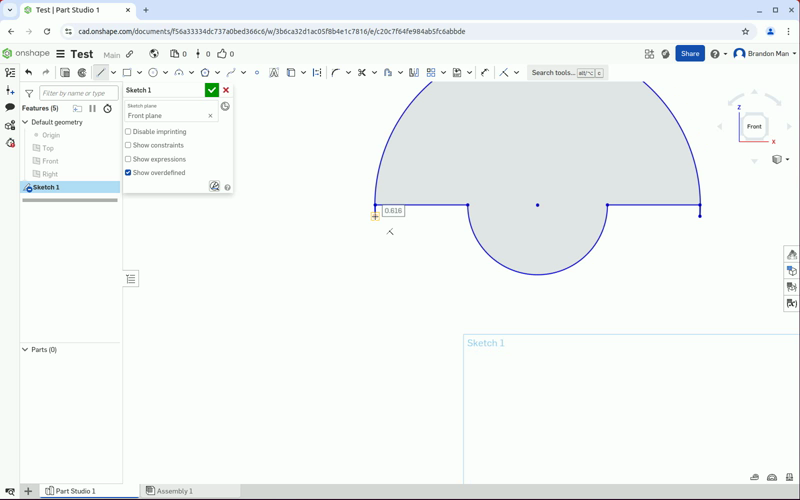
scroll(-6)
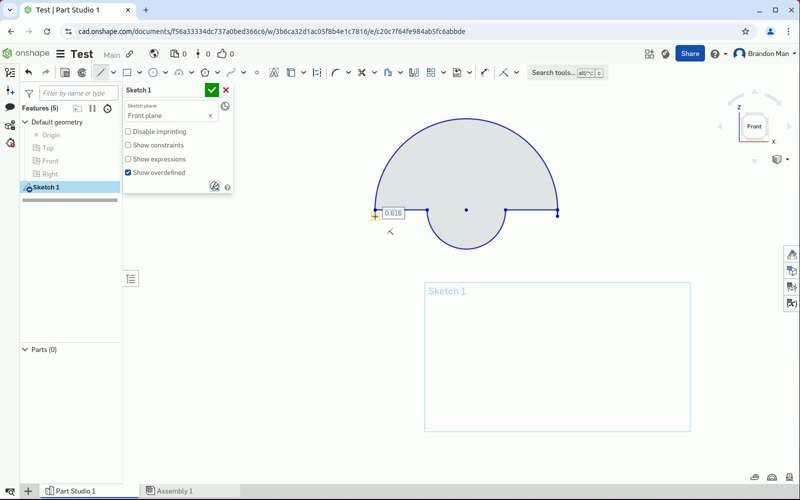
scroll(-6)
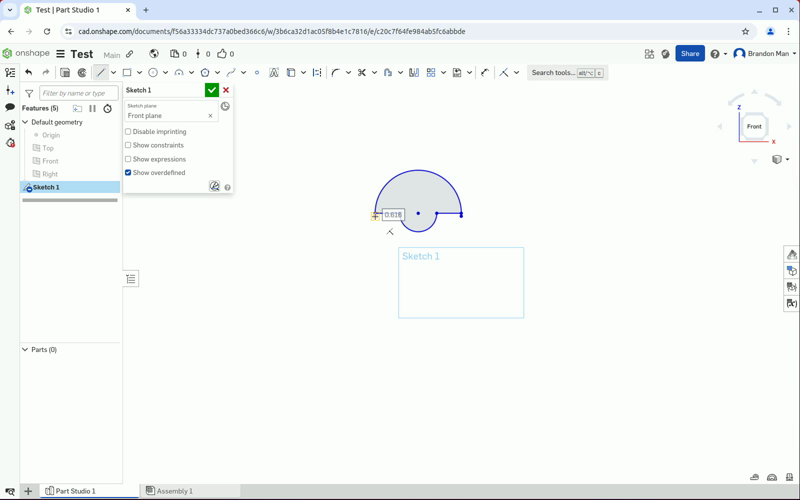
key(esc)
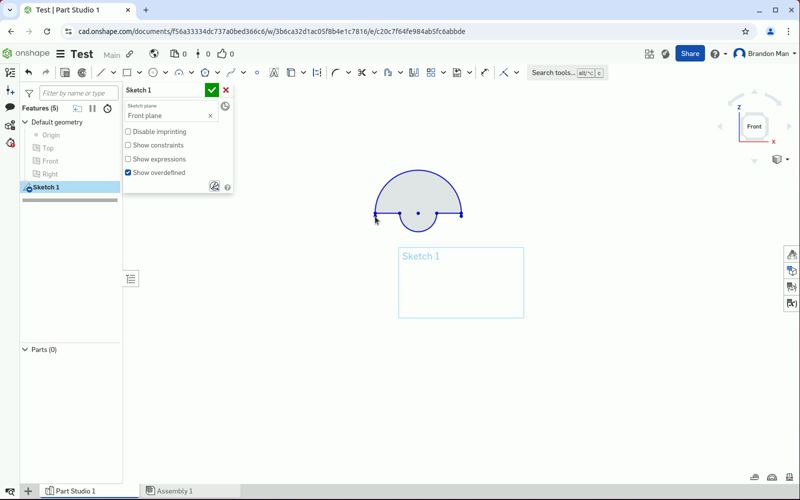
mouse_move(394, 200)
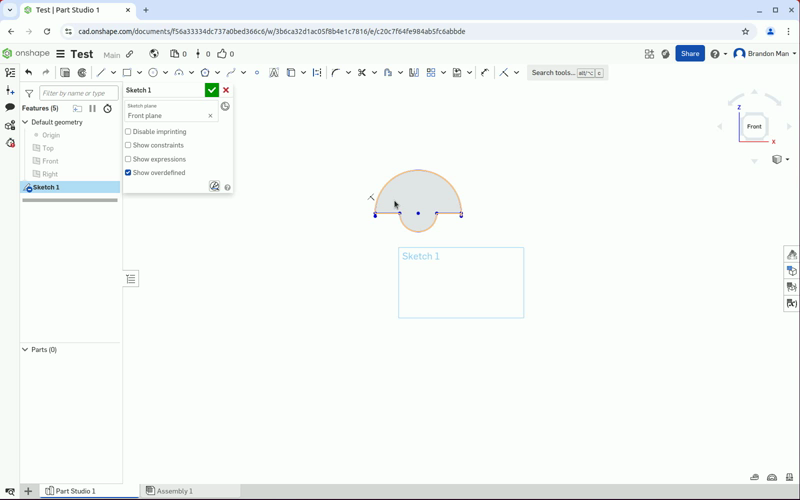
scroll(6)
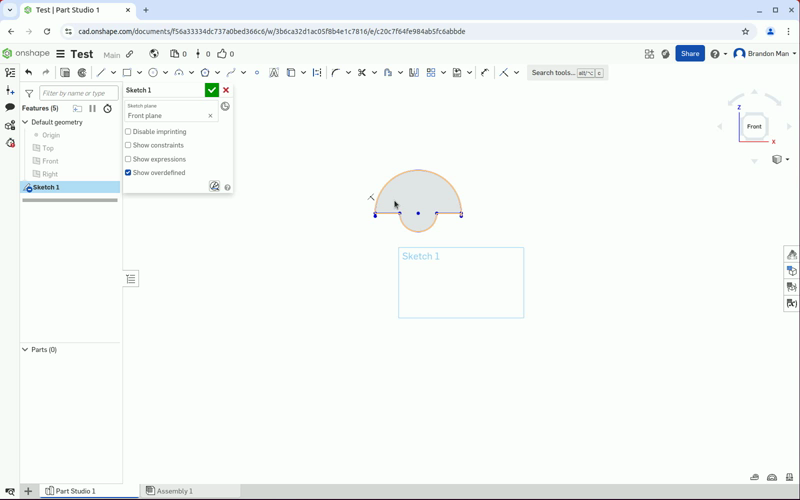
scroll(6)
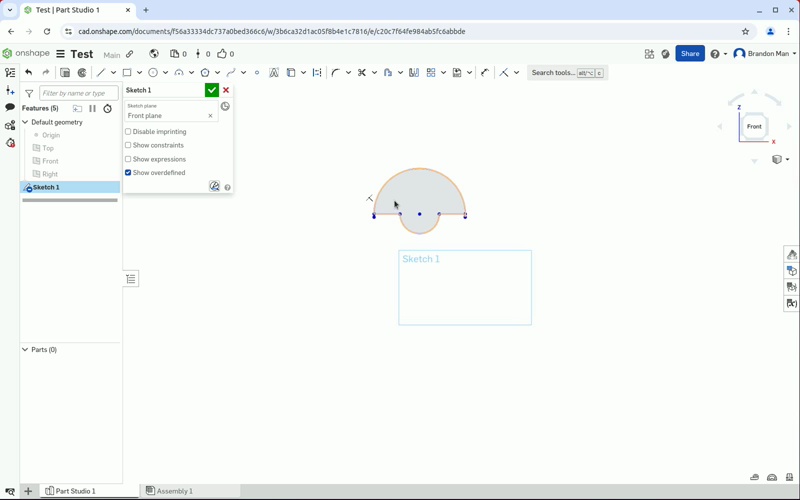
scroll(6)
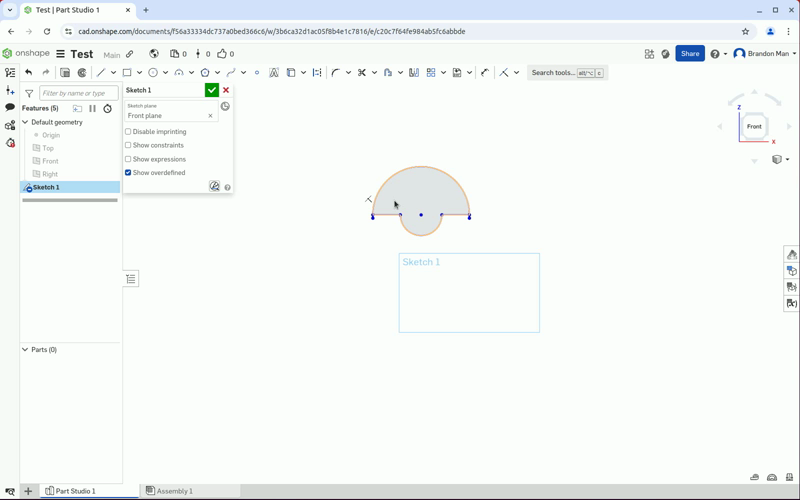
scroll(6)
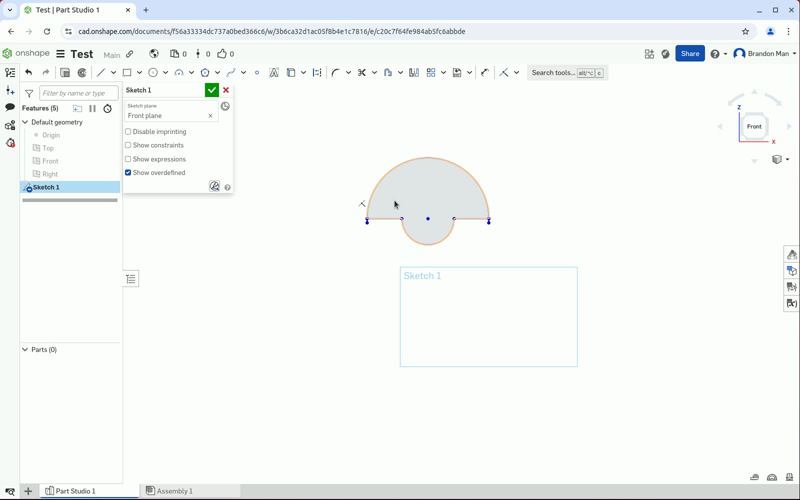
scroll(6)
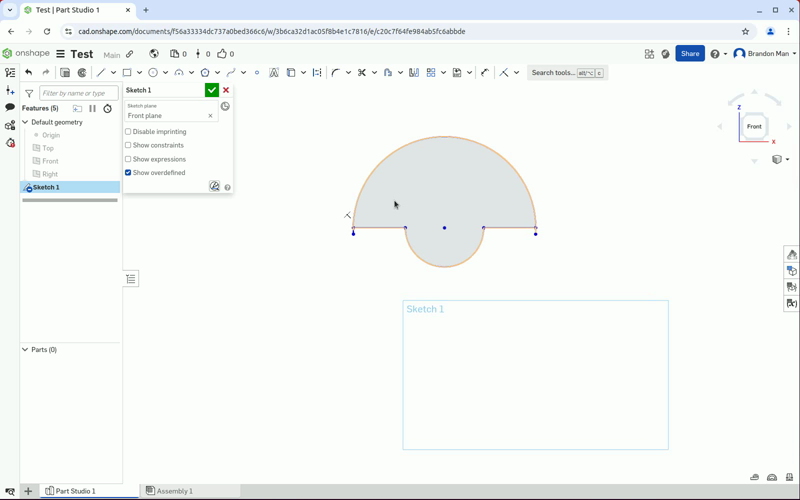
scroll(6)
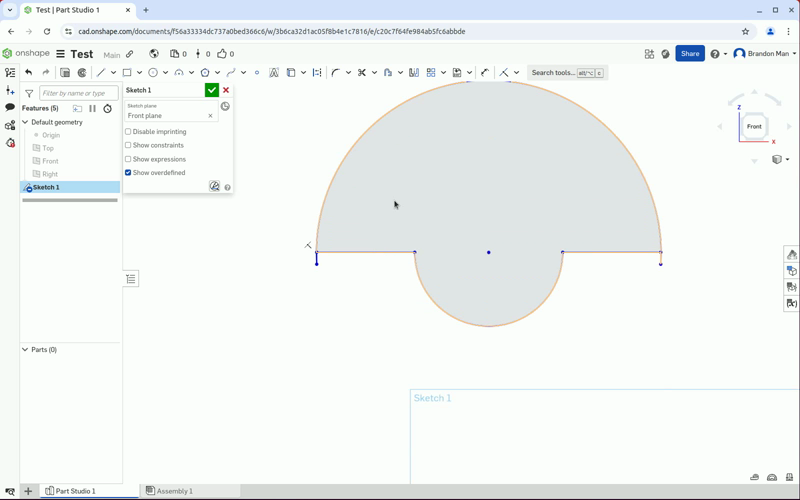
scroll(6)
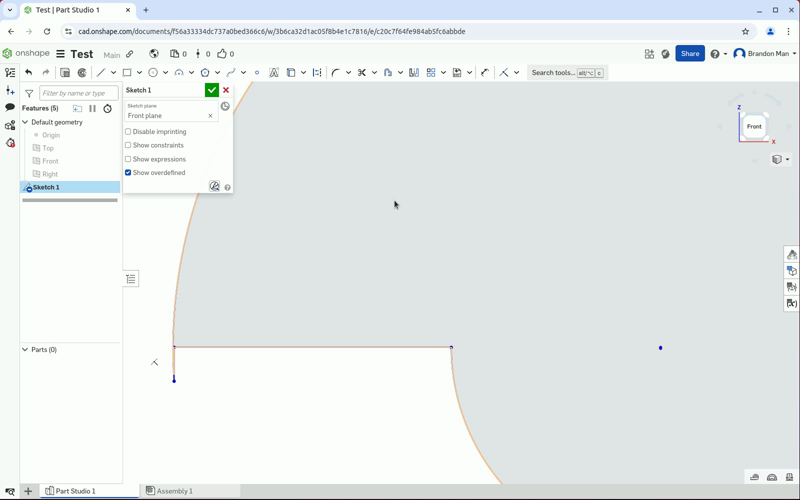
click(394, 200)
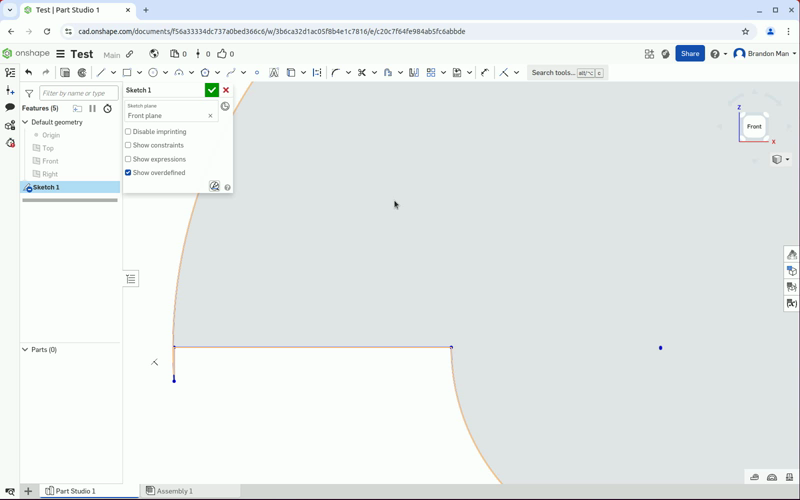
scroll(-6)
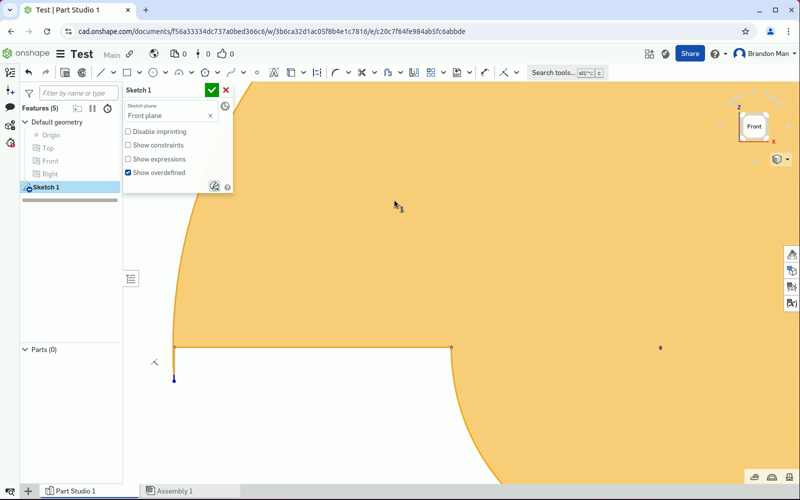
scroll(-6)
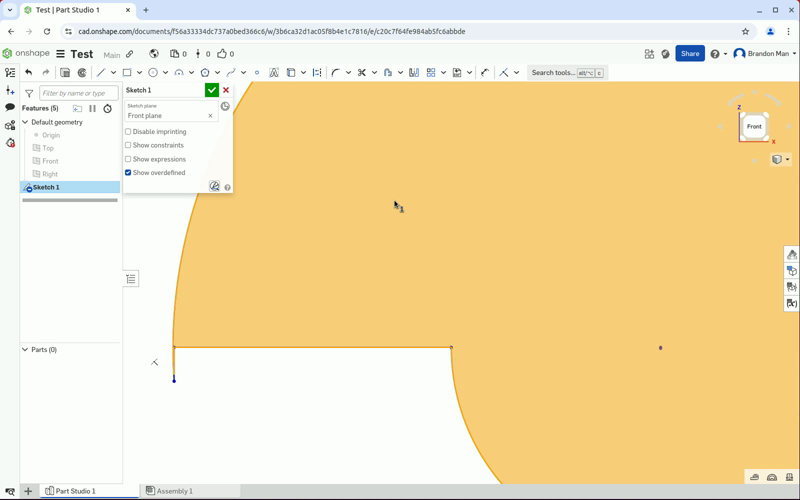
scroll(-6)
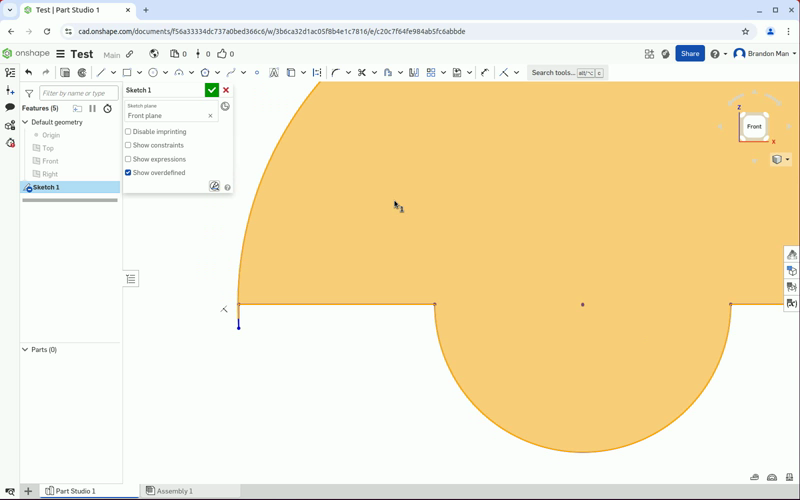
scroll(-6)
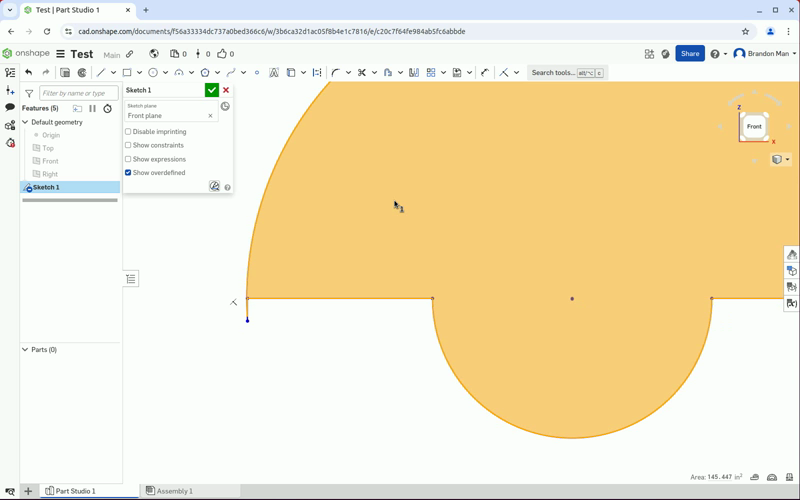
scroll(-6)
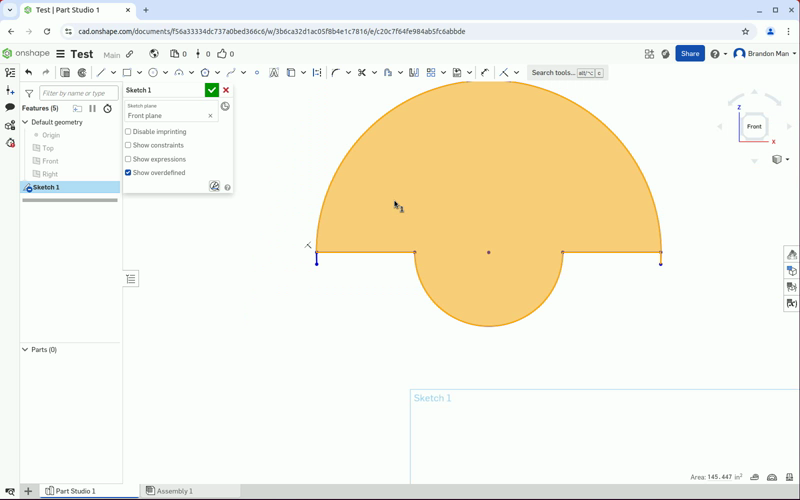
scroll(-6)
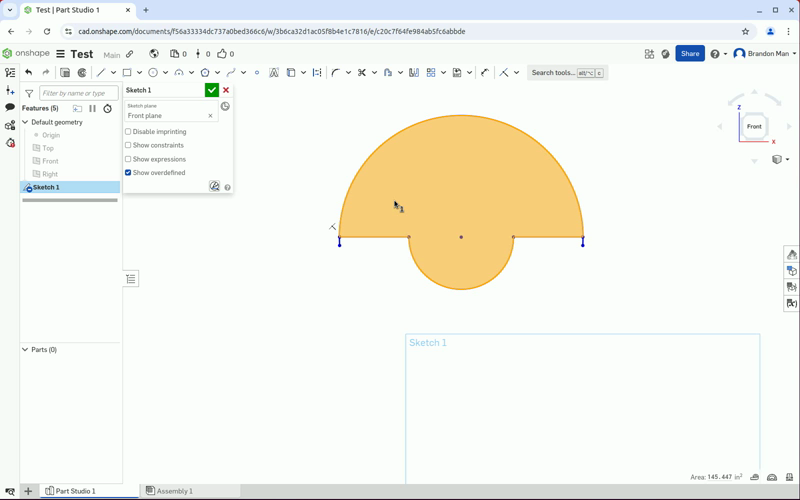
scroll(-6)
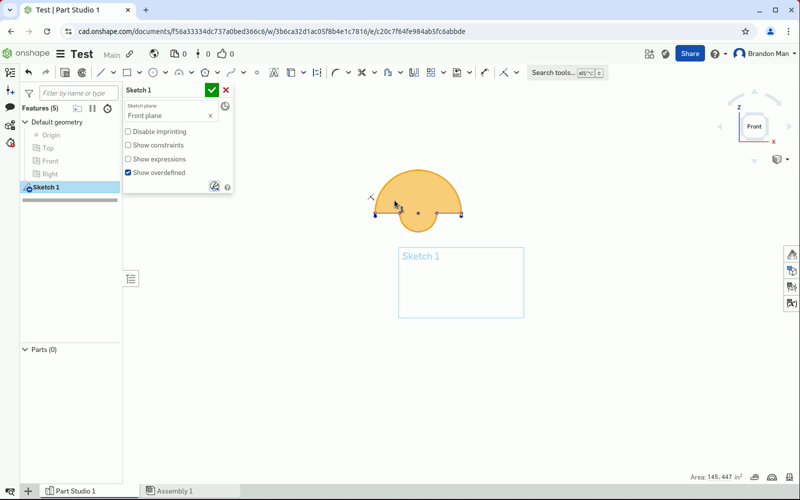
mouse_move(73, 352)
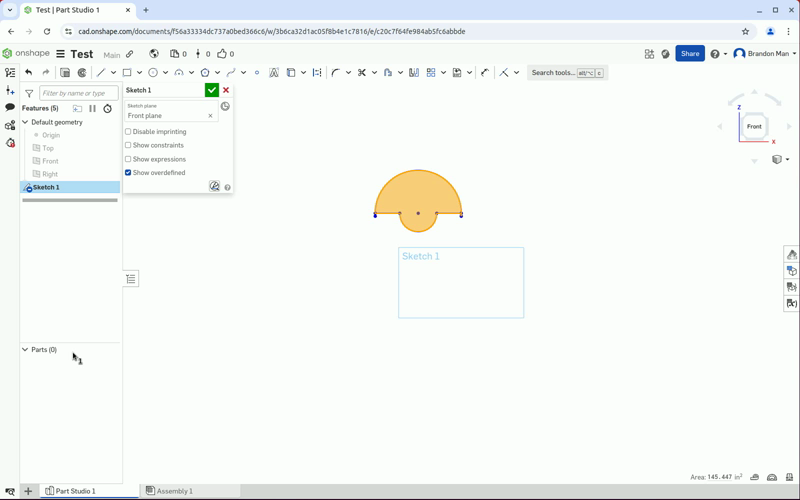
key(shift+y)
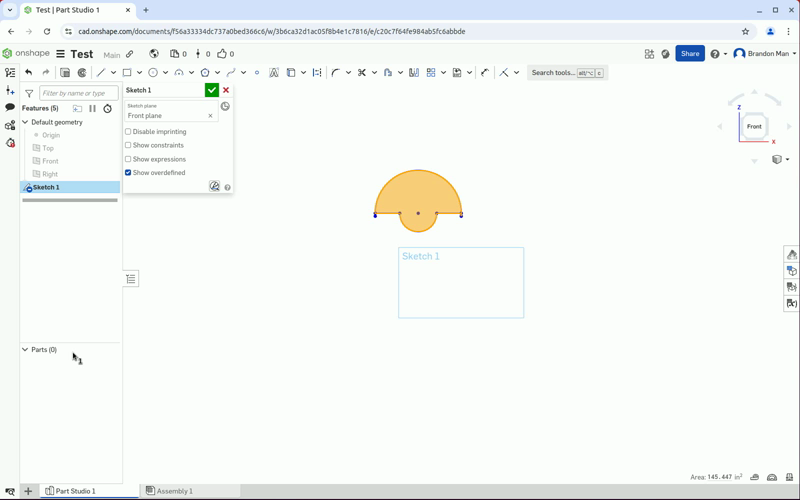
key(shift+e)
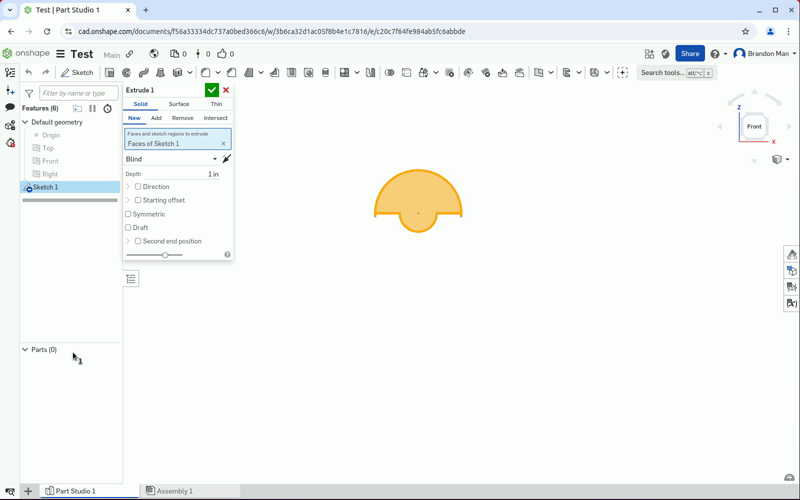
mouse_move(143, 106)
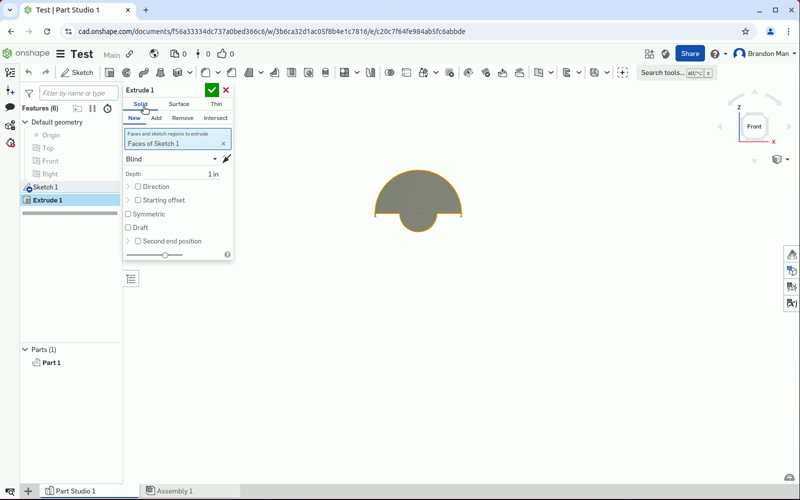
click(143, 106)
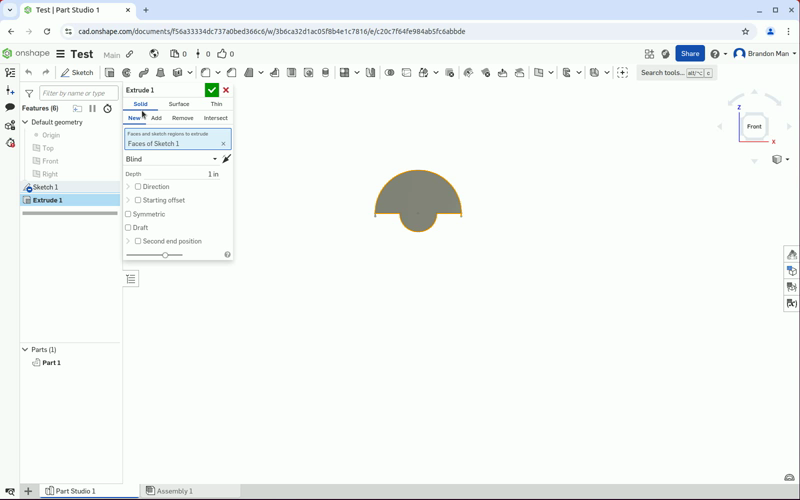
mouse_move(137, 120)
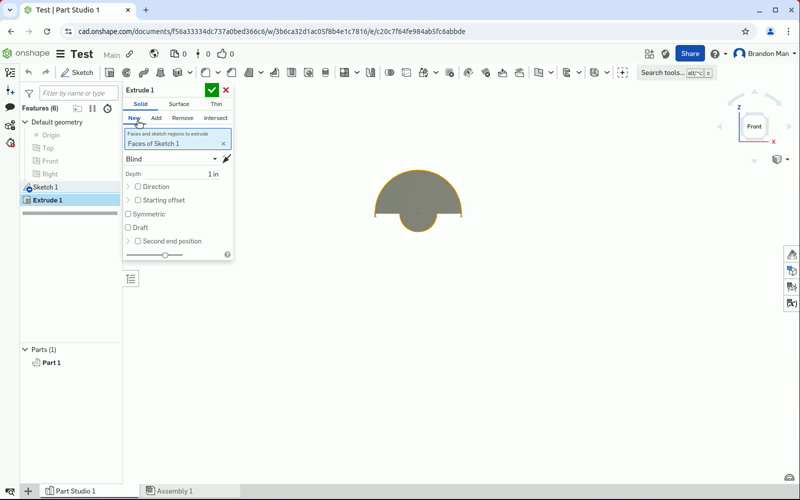
click(137, 120)
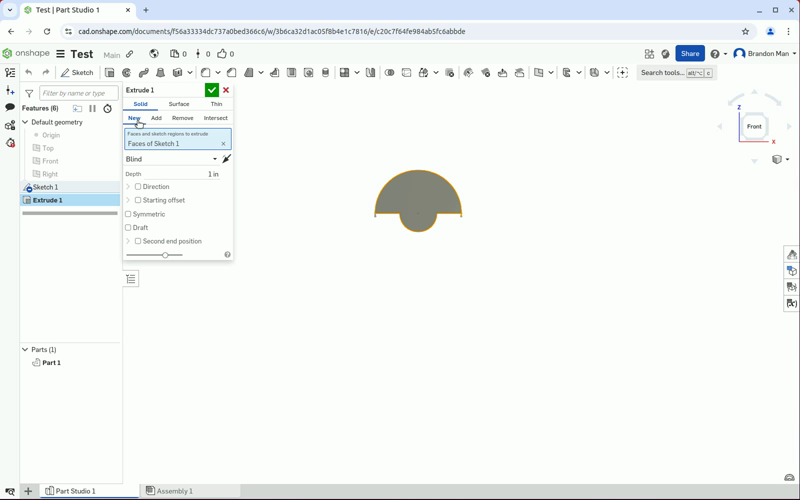
key(tab, 4)
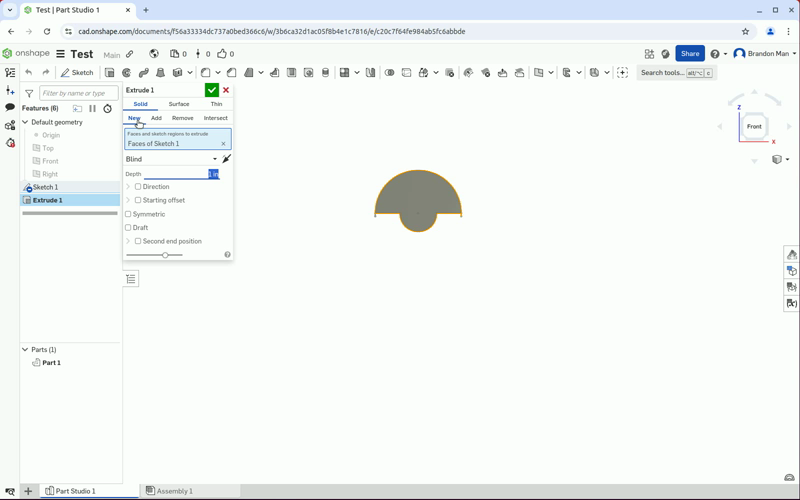
text(4.814)
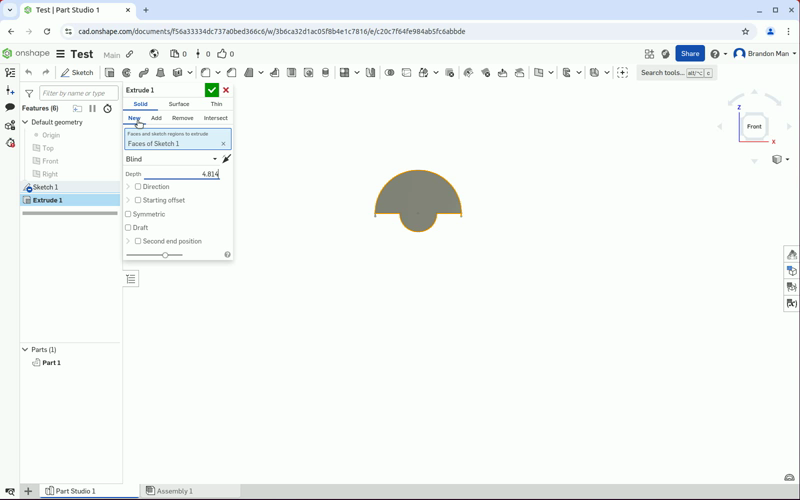
key(enter)
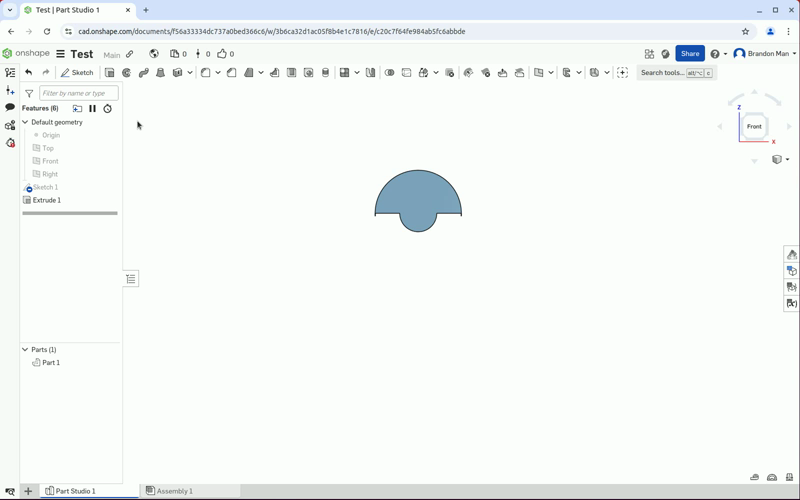
key(shift+h)
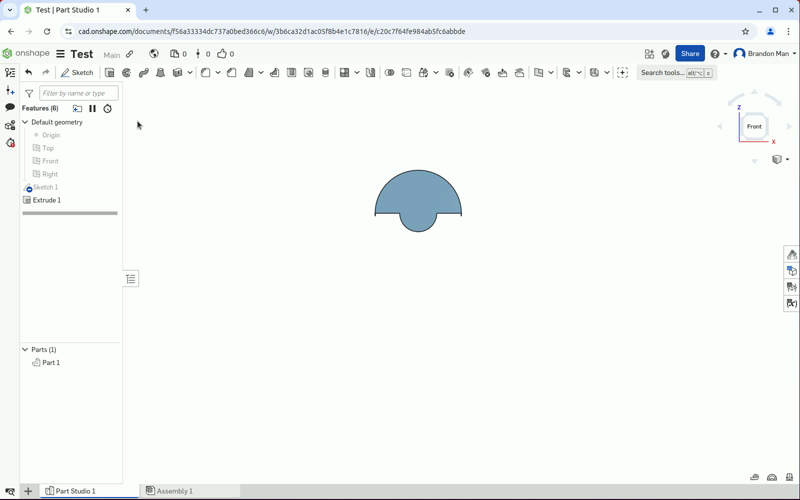
key(shift+h)
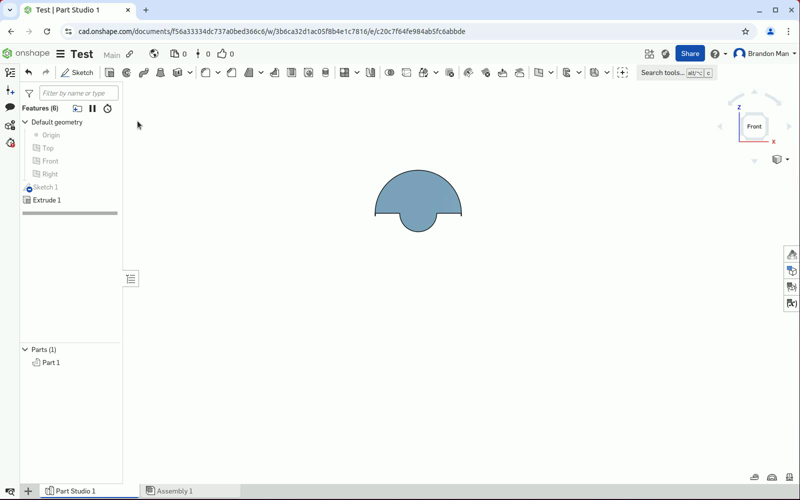
mouse_move(73, 189)
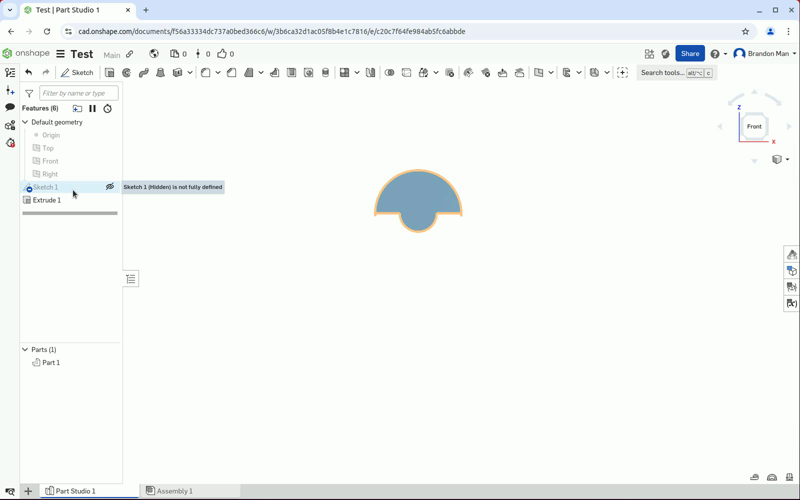
click(73, 189)
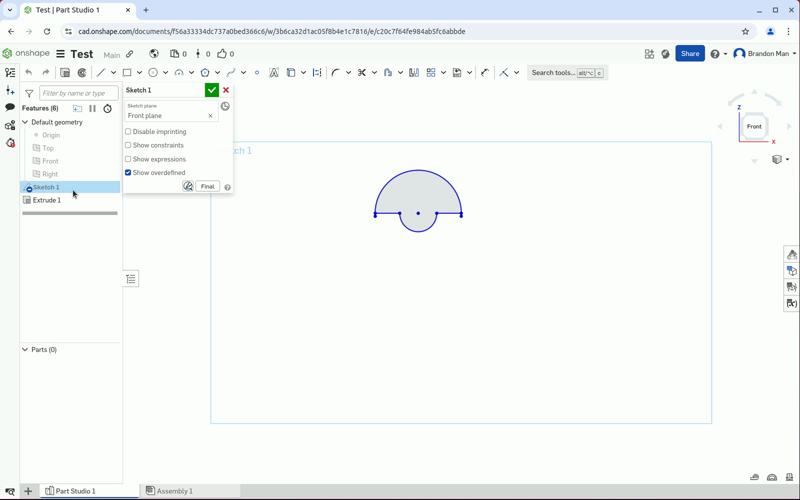
mouse_move(229, 92)
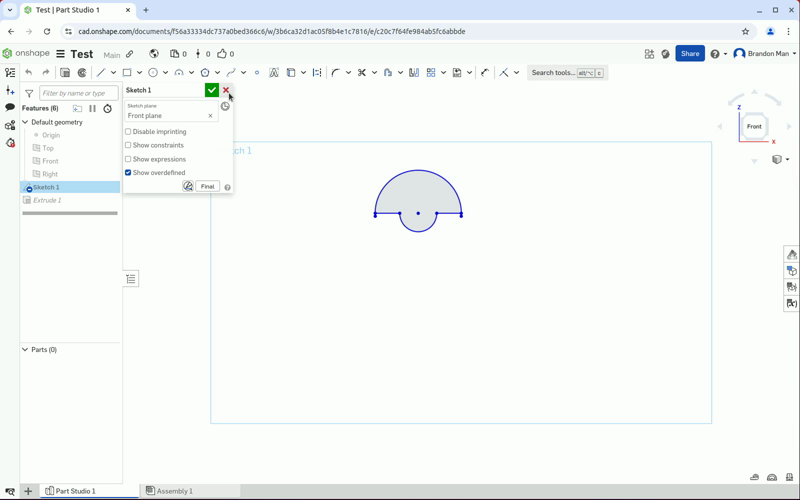
click(229, 92)
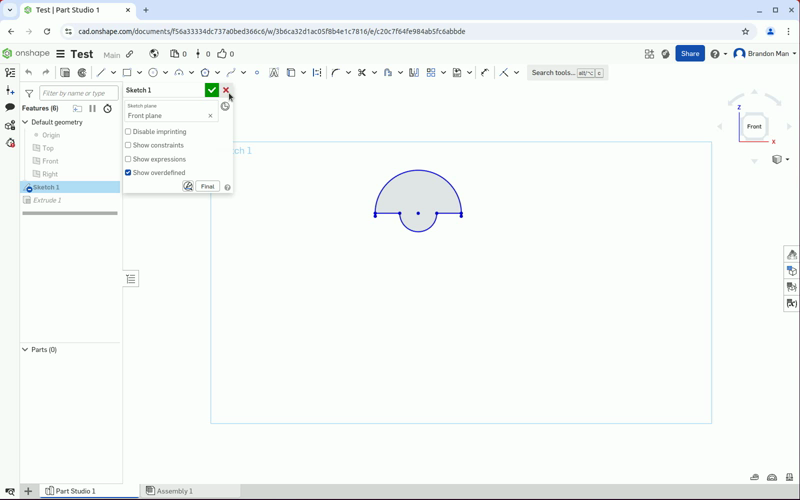
key(shift+s)
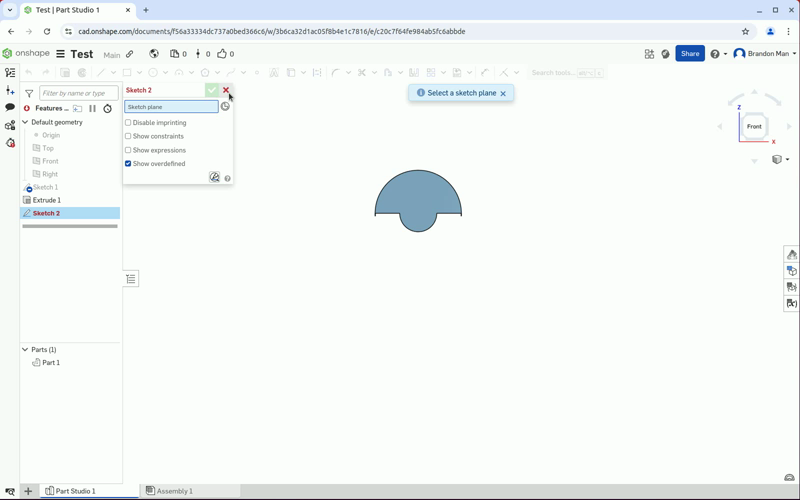
mouse_move(73, 163)
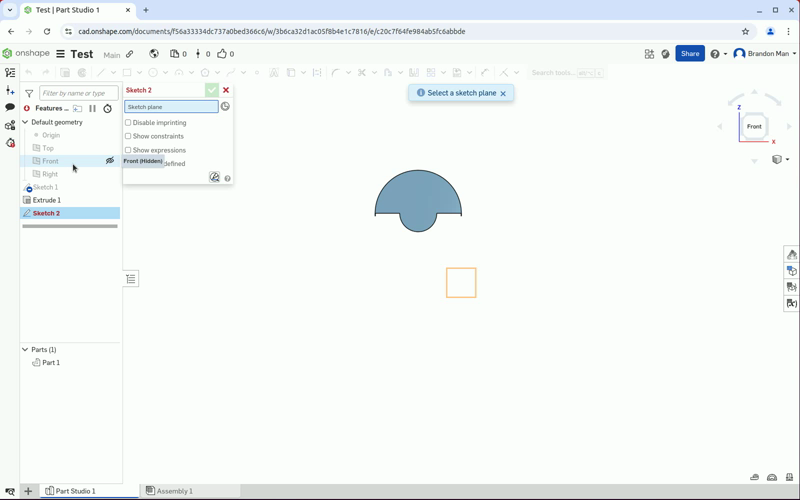
click(73, 163)
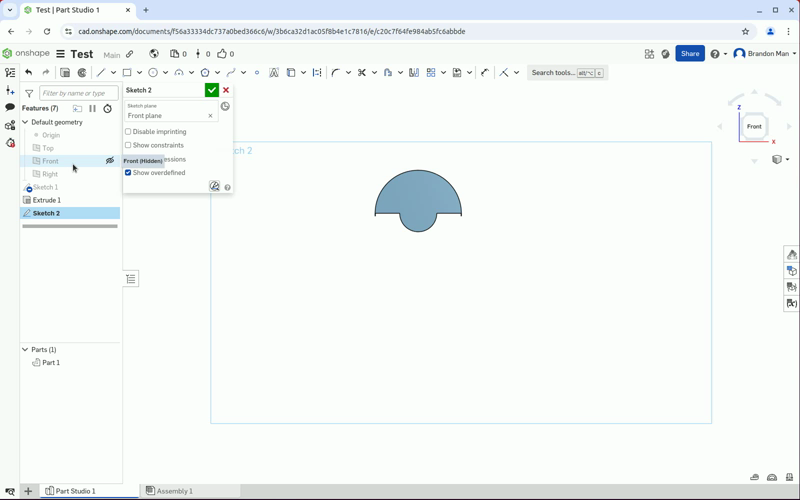
mouse_move(73, 352)
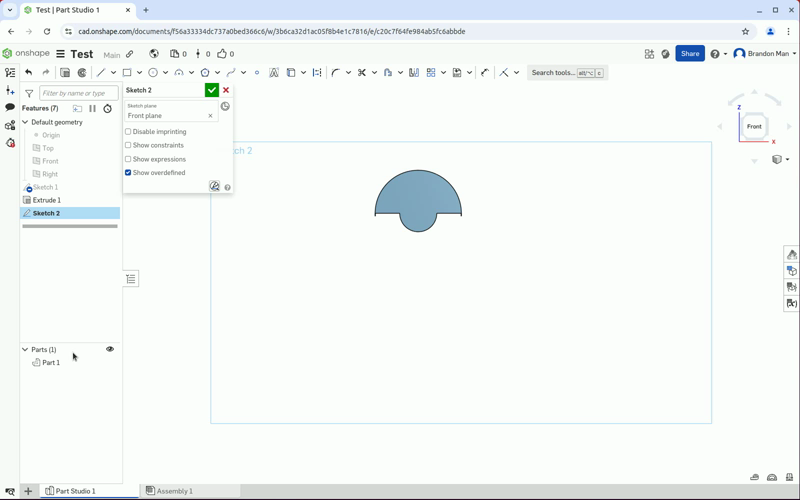
key(y)
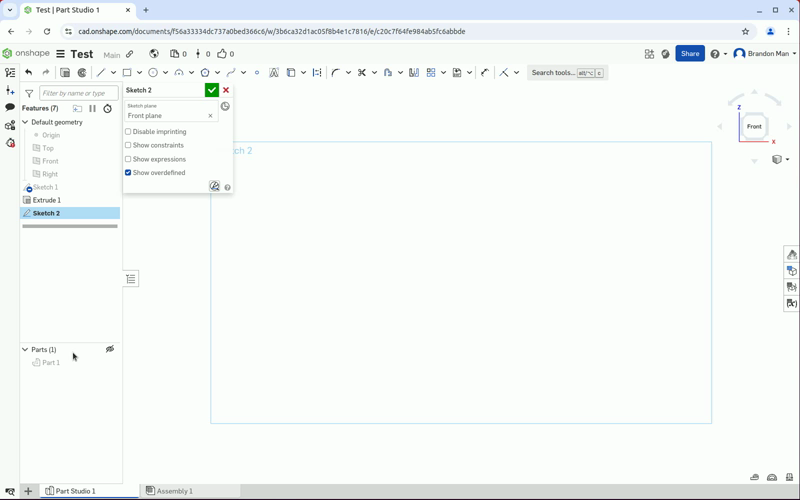
key(a)
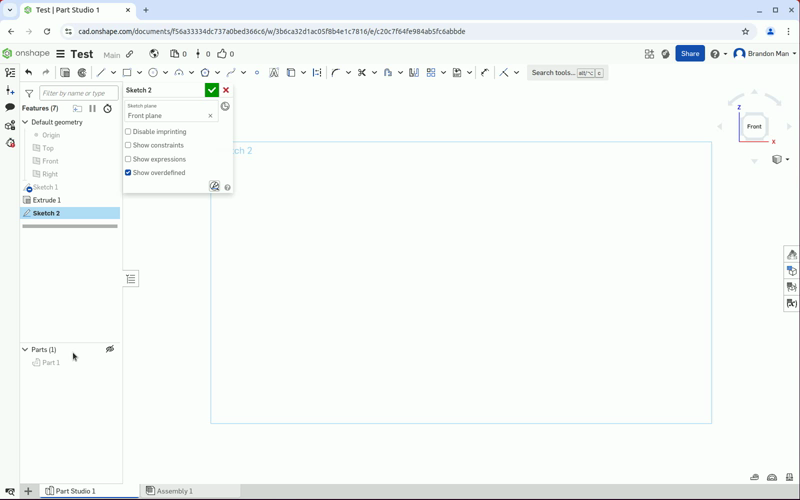
key_down(shift)
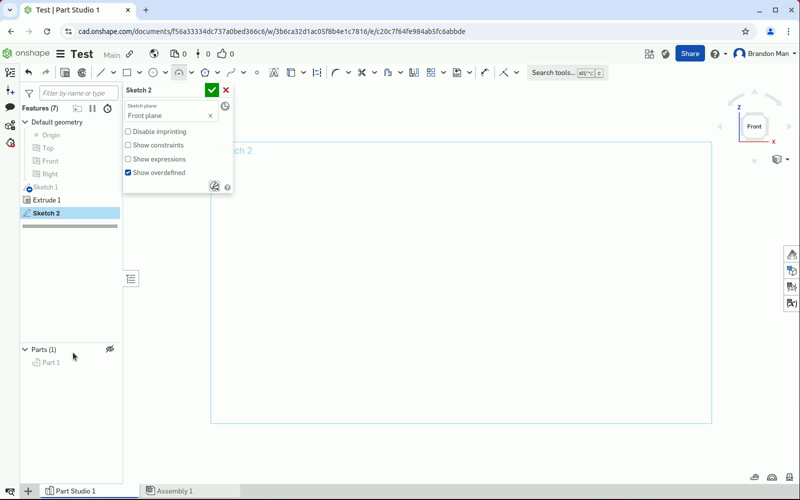
mouse_move(375, 216)
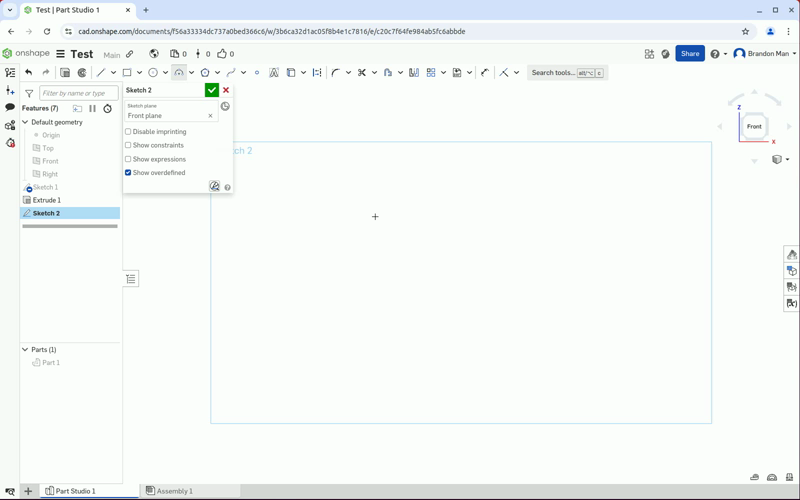
click(375, 216)
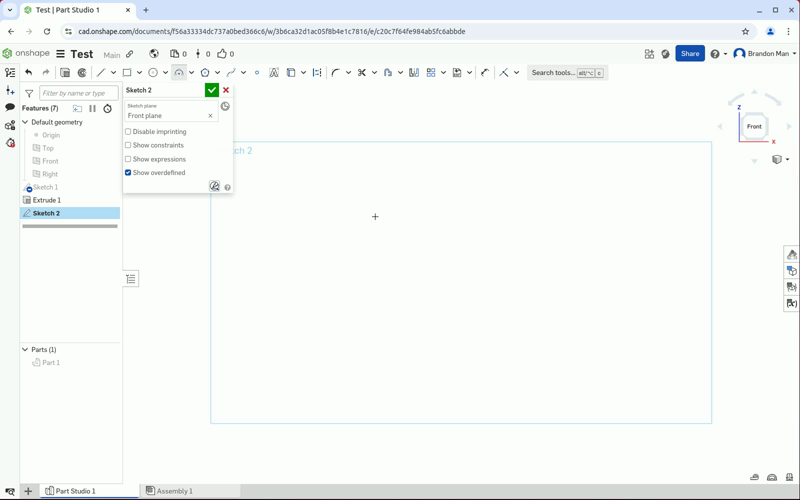
key_up(shift)
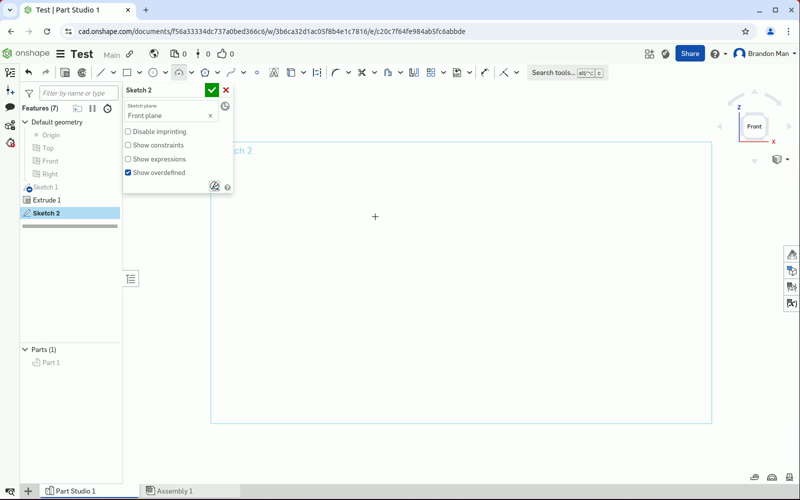
key_down(shift)
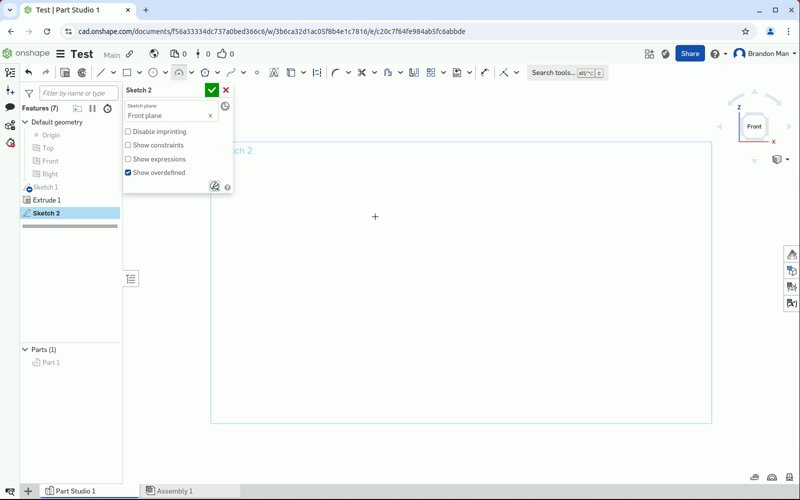
mouse_move(461, 216)
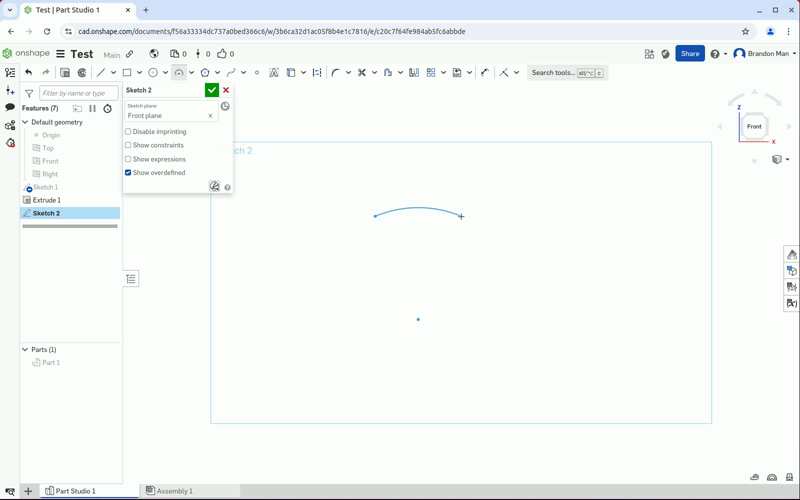
click(461, 216)
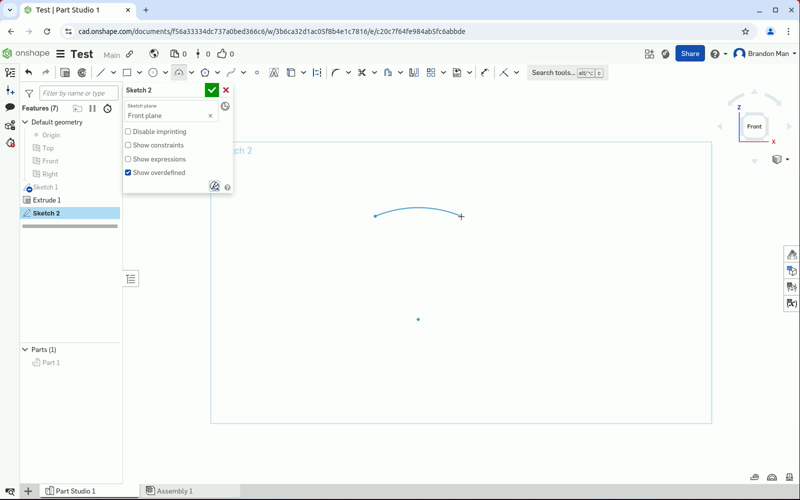
mouse_move(418, 255)
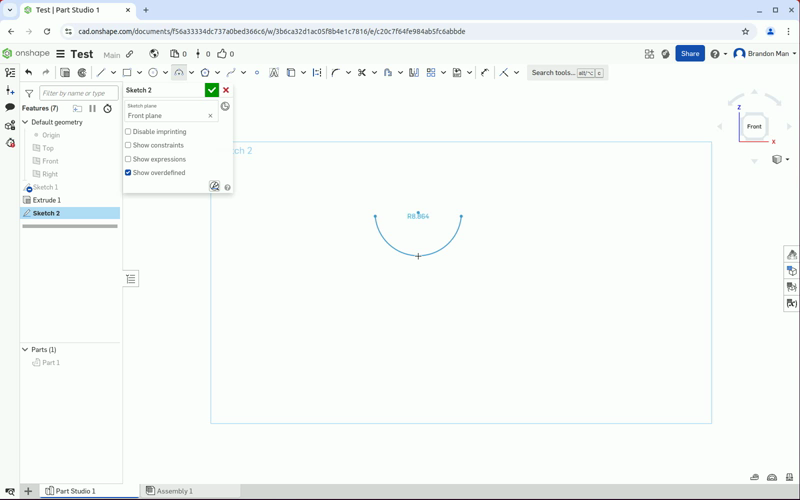
click(418, 255)
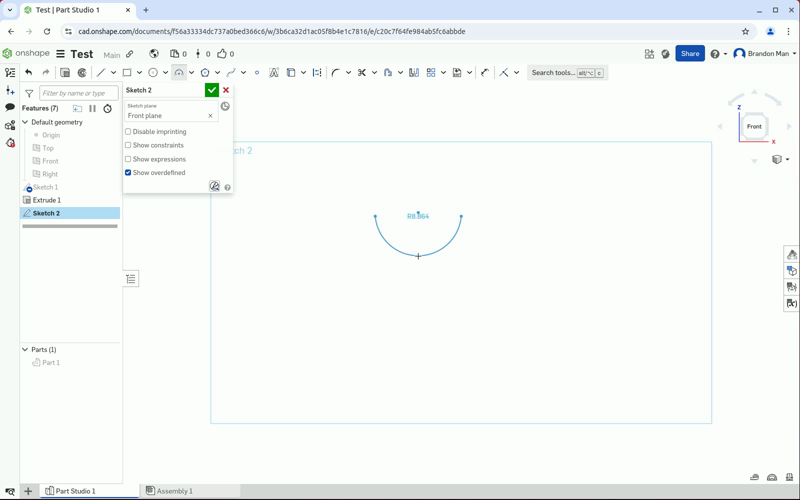
key_up(shift)
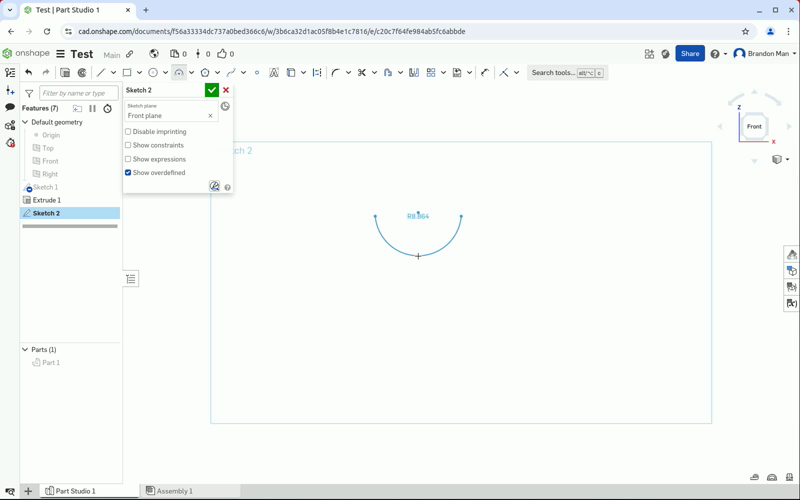
key(esc)
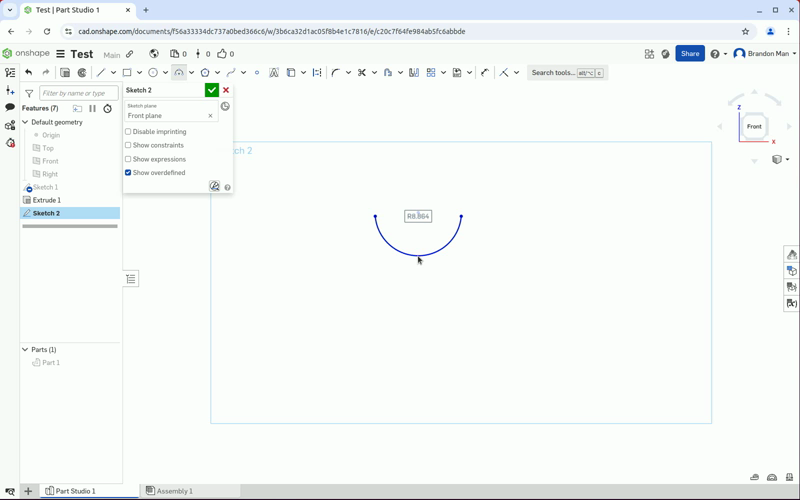
key(l)
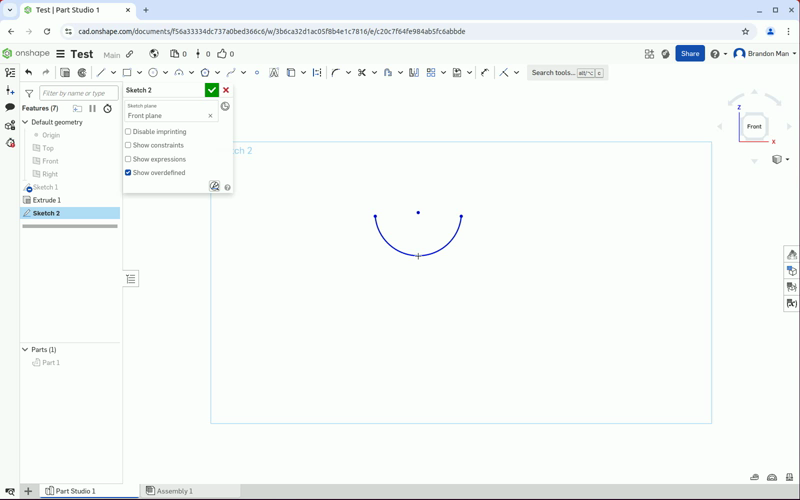
mouse_move(461, 216)
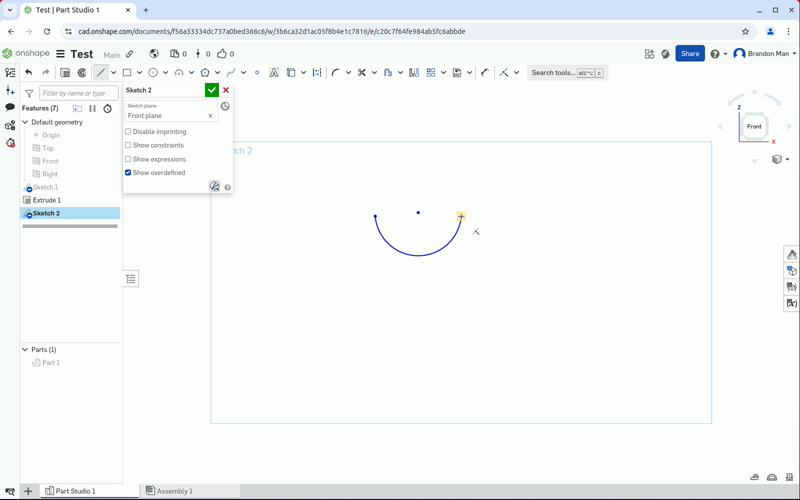
click(461, 216)
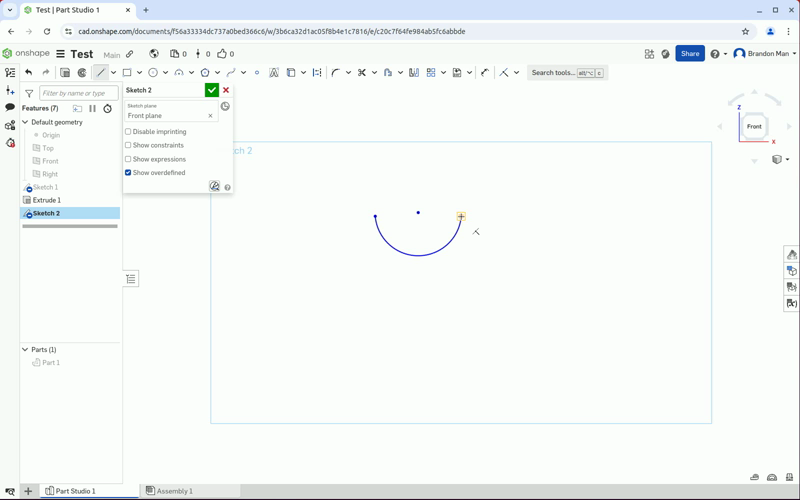
key_down(shift)
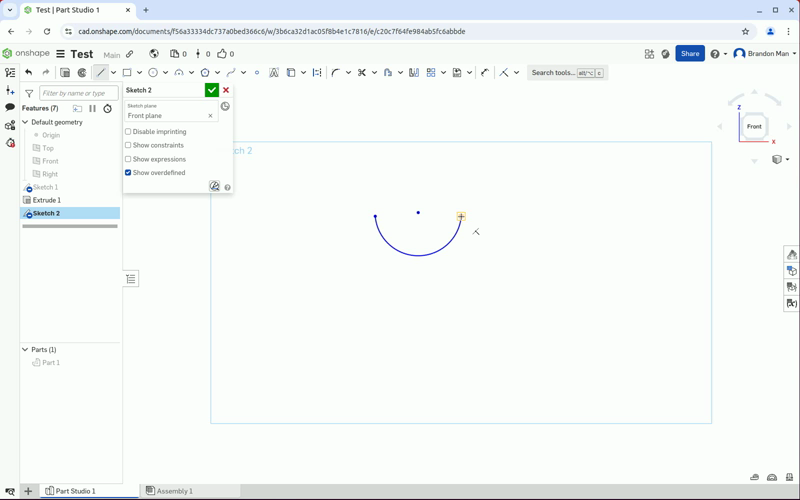
mouse_move(491, 216)
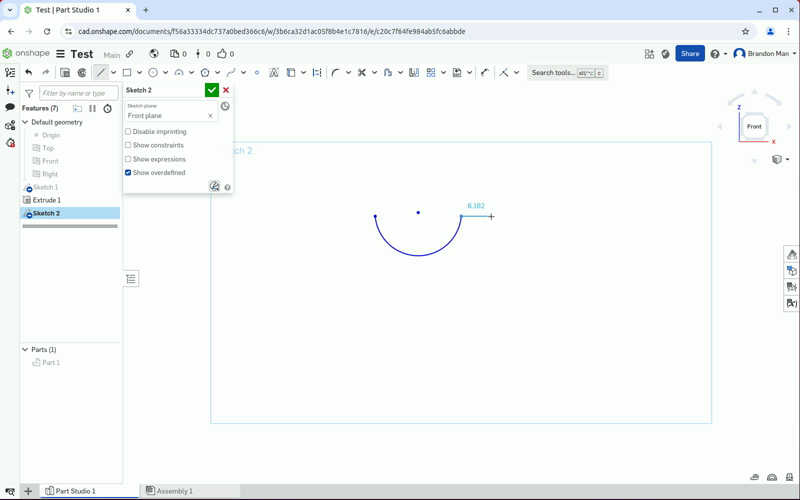
mouse_move(461, 213)
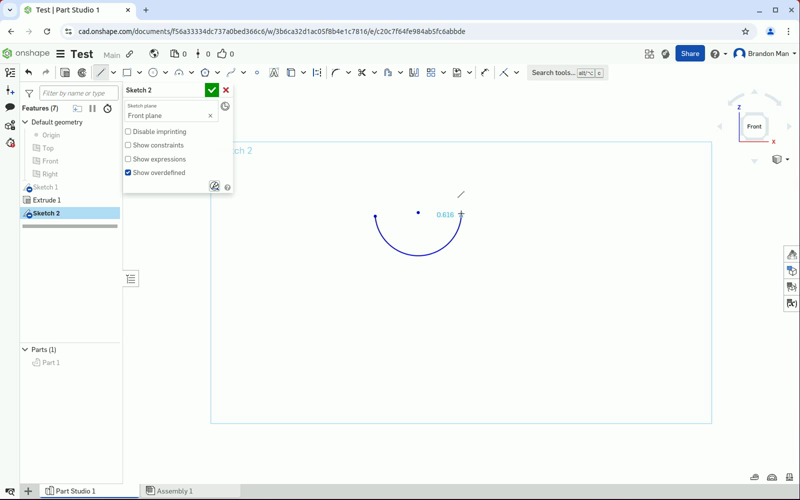
scroll(6)
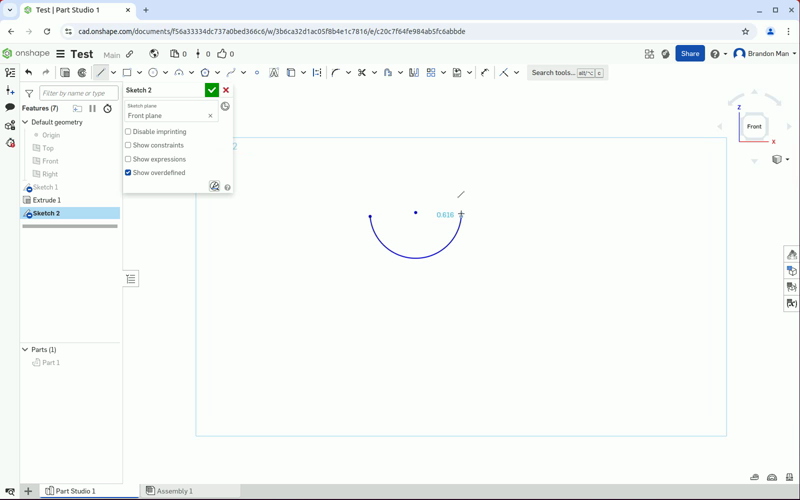
scroll(6)
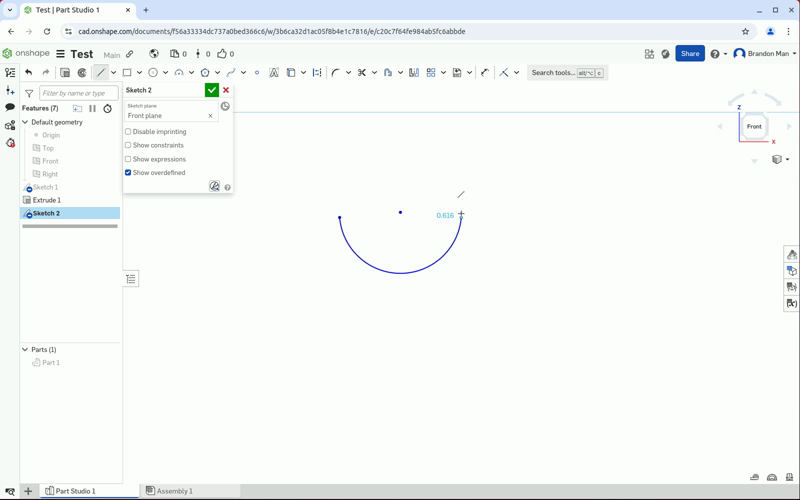
scroll(6)
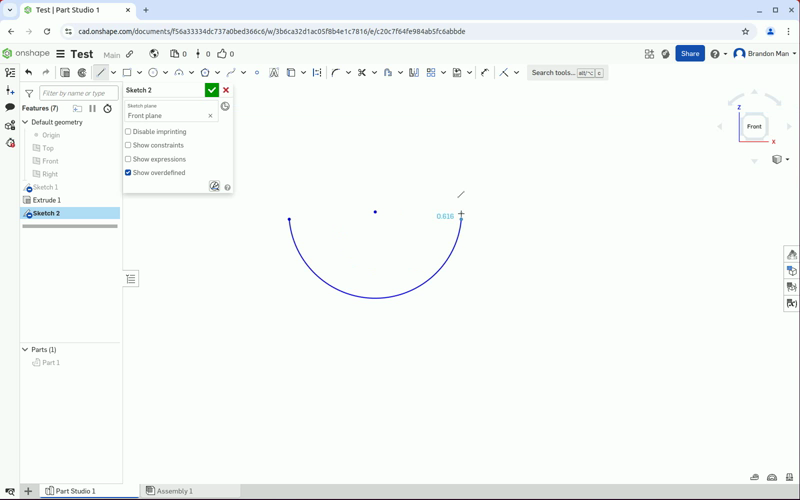
scroll(6)
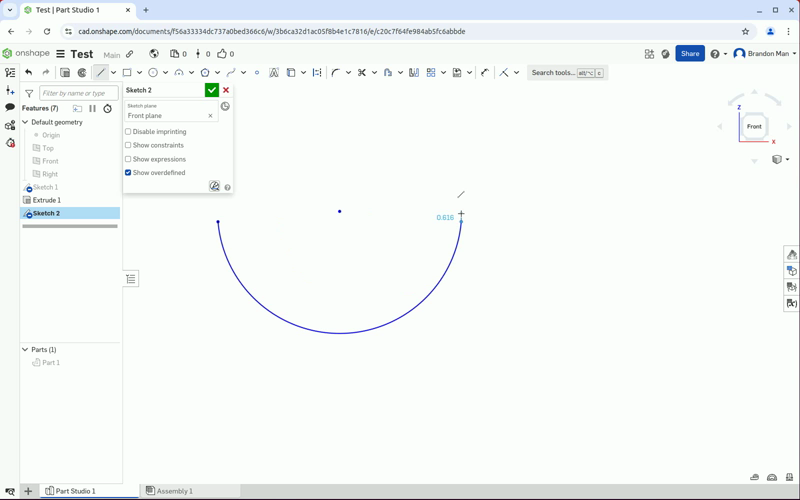
scroll(6)
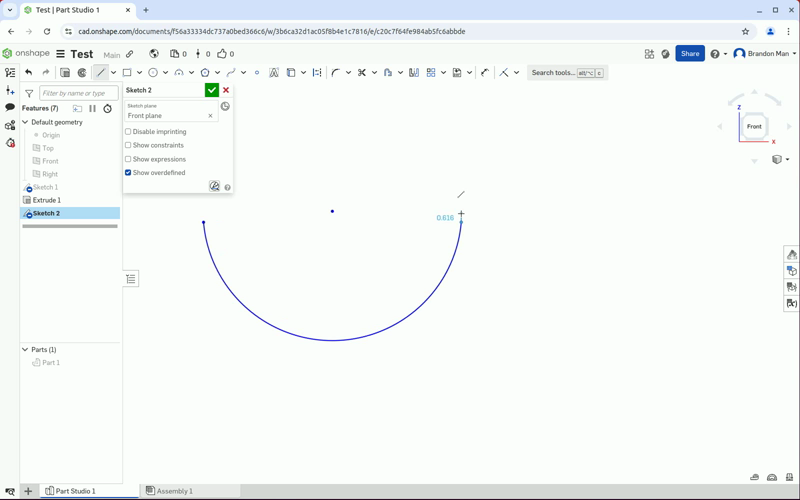
scroll(6)
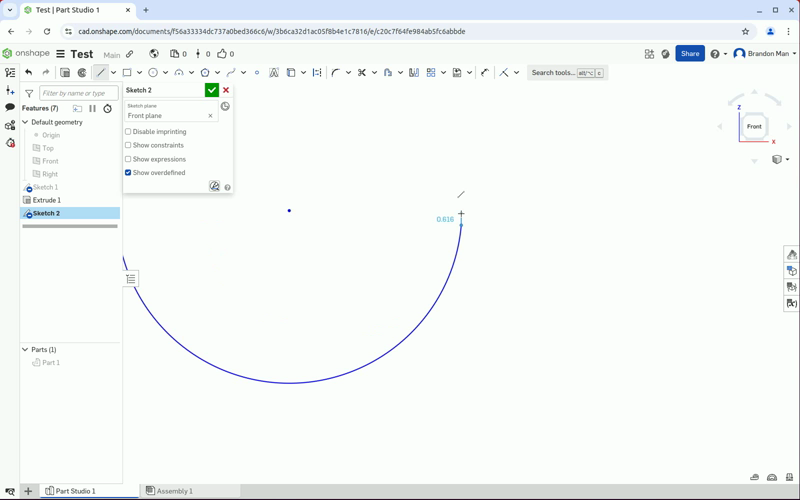
scroll(6)
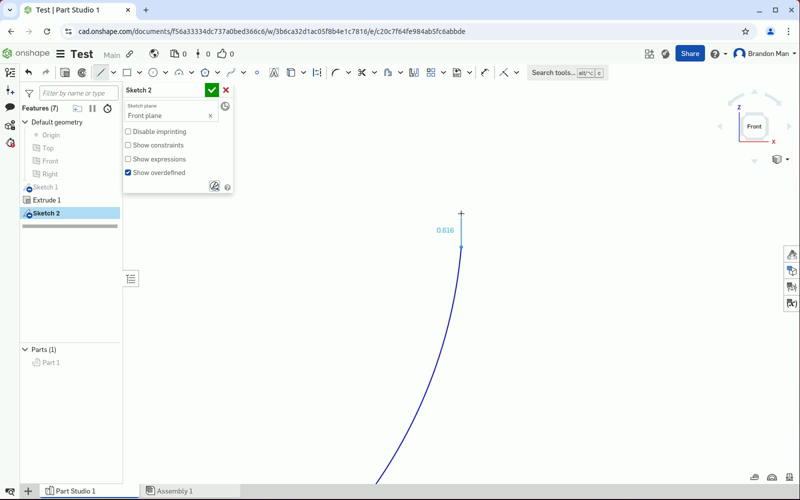
click(461, 213)
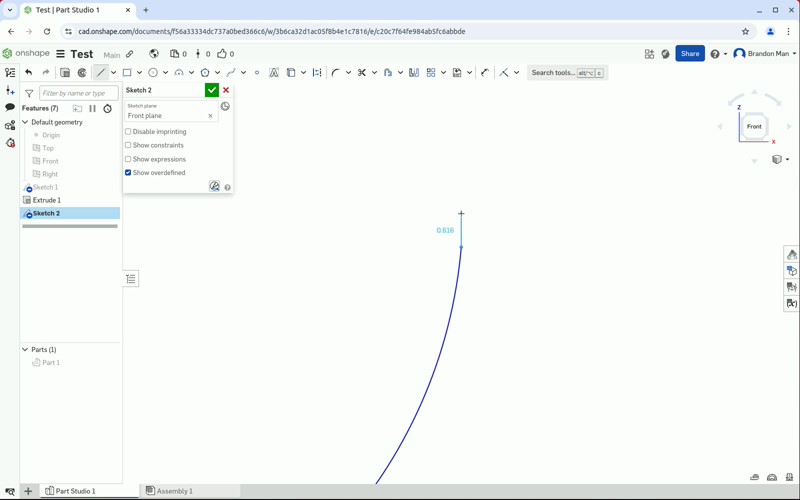
scroll(-6)
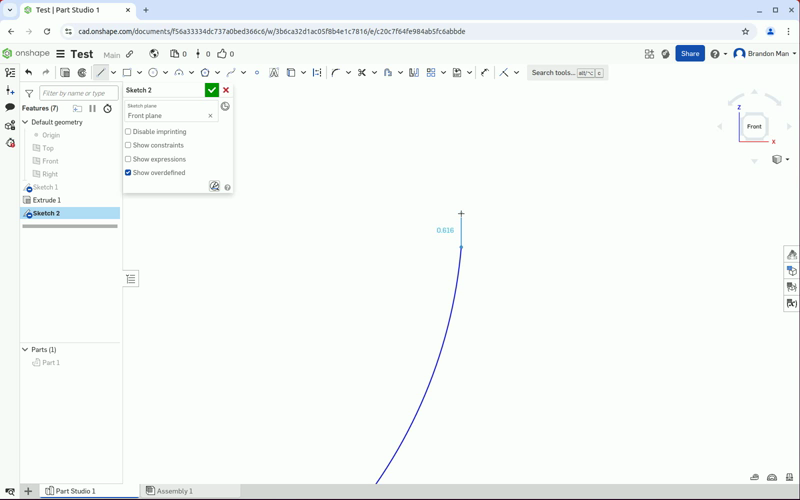
scroll(-6)
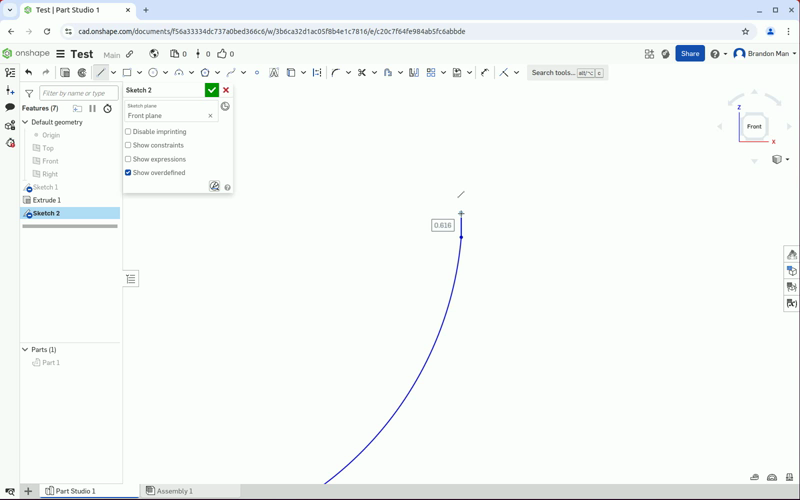
scroll(-6)
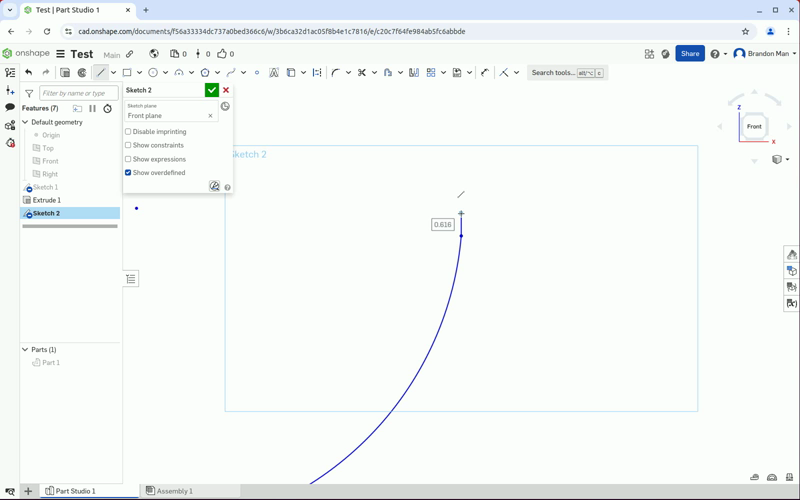
scroll(-6)
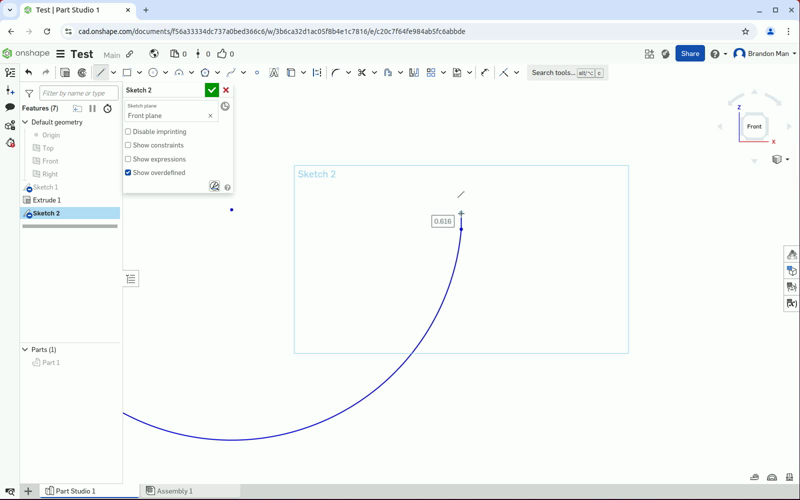
scroll(-6)
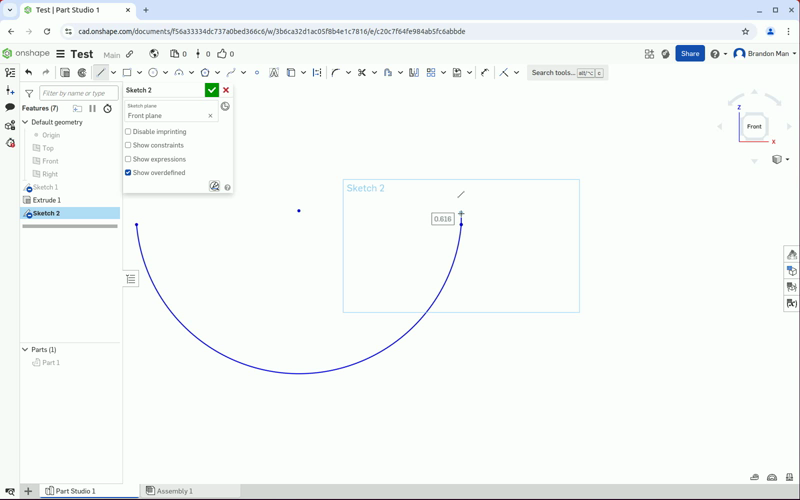
scroll(-6)
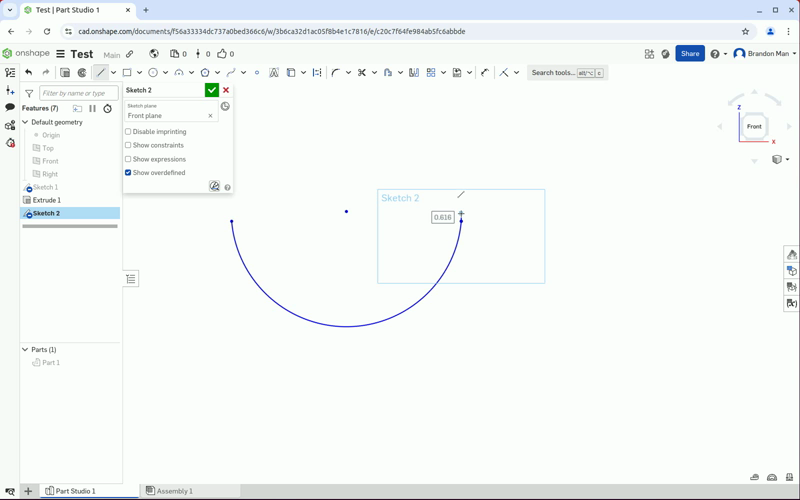
scroll(-6)
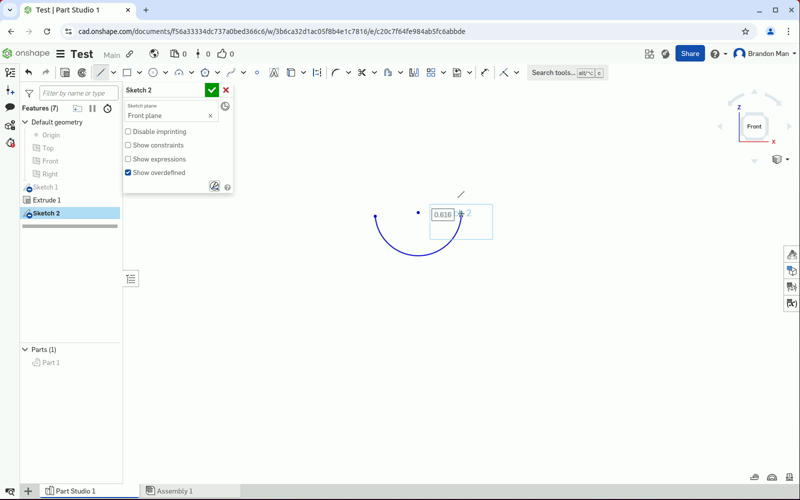
key_up(shift)
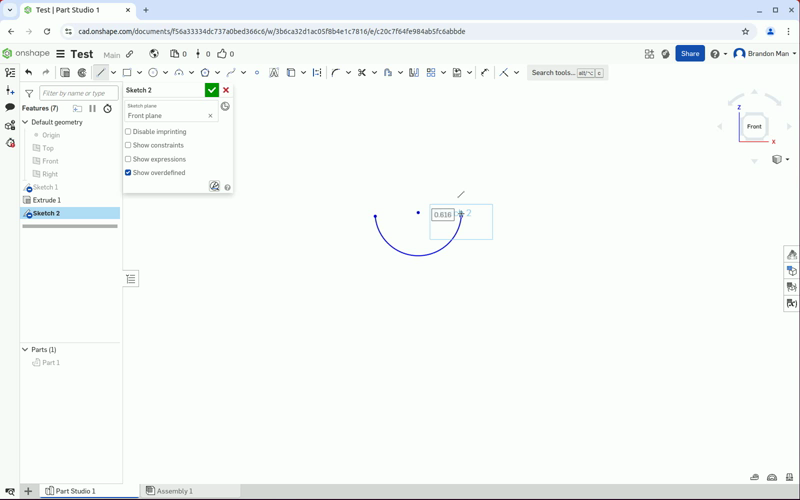
key_down(shift)
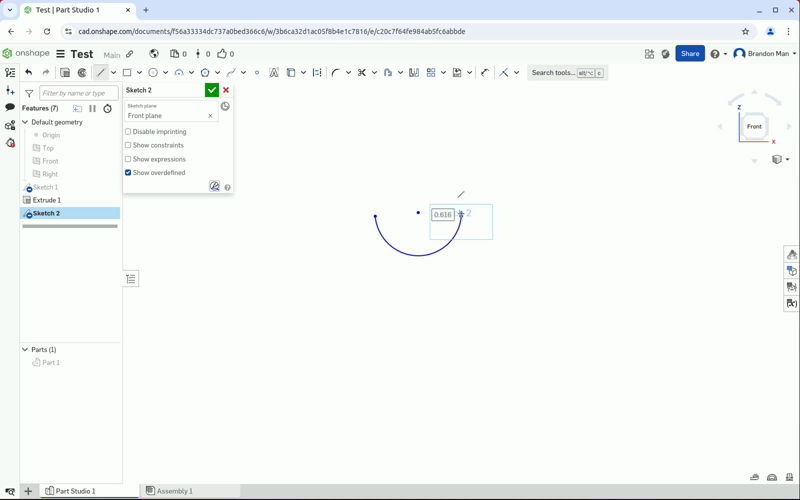
mouse_move(491, 213)
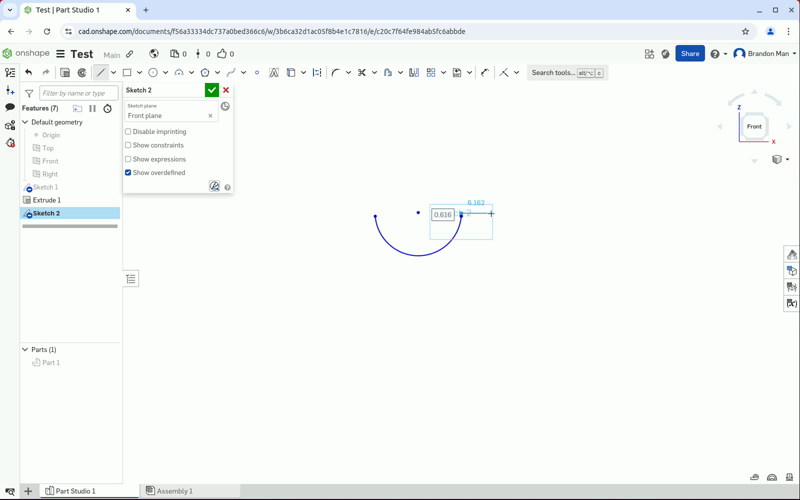
mouse_move(436, 213)
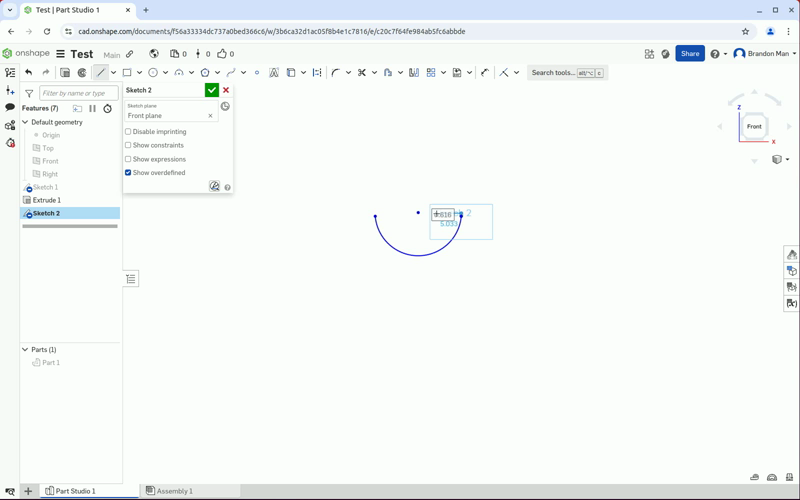
click(436, 213)
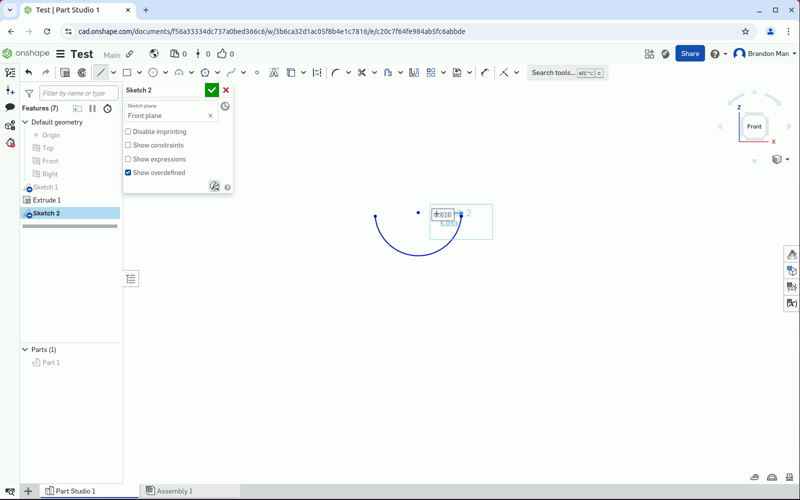
key_up(shift)
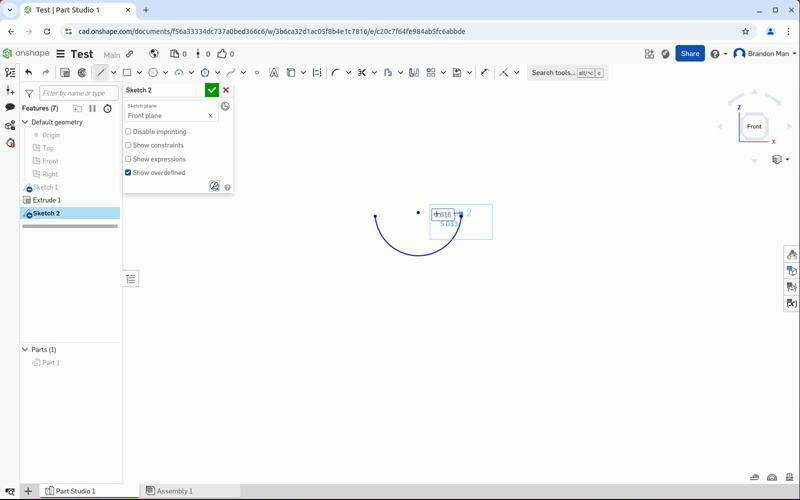
key(esc)
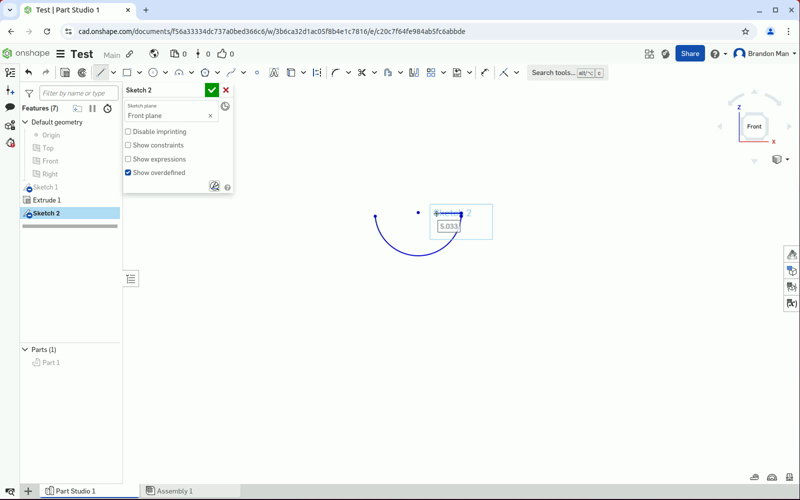
key(a)
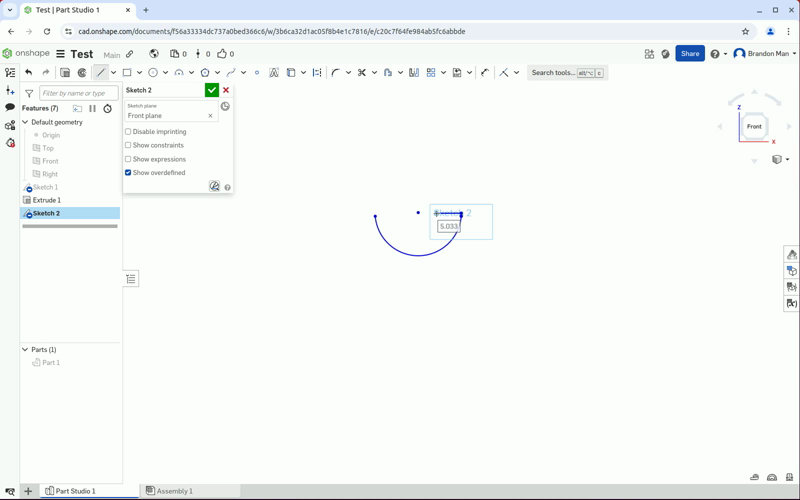
mouse_move(436, 213)
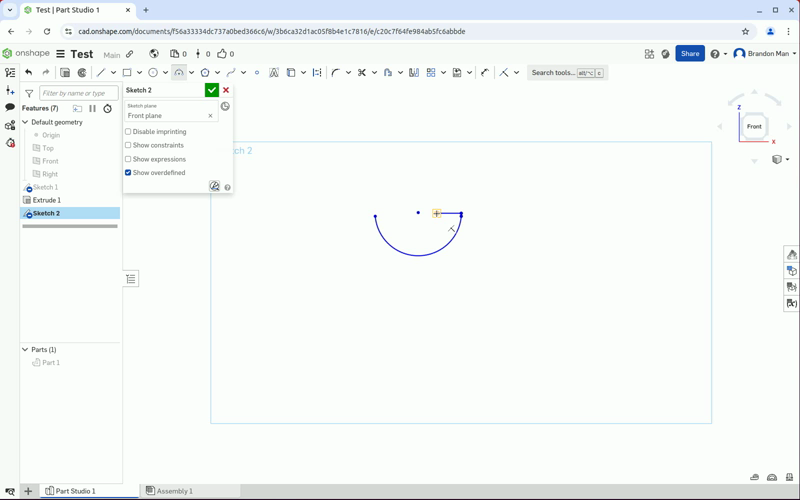
click(436, 213)
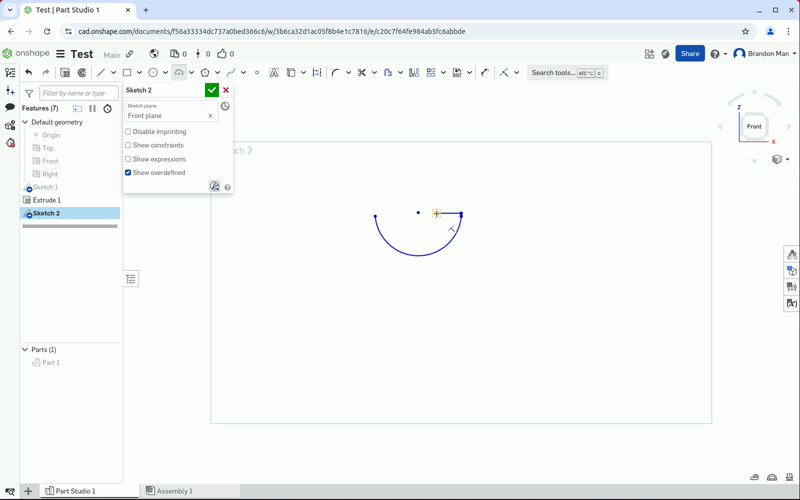
key_down(shift)
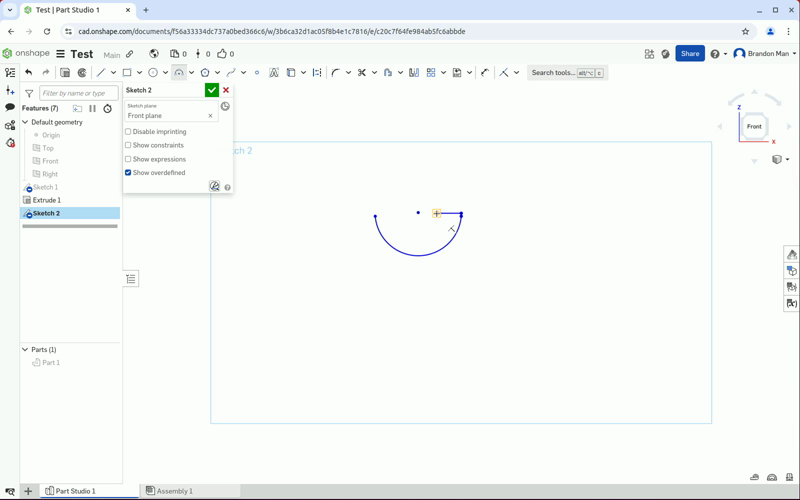
mouse_move(399, 213)
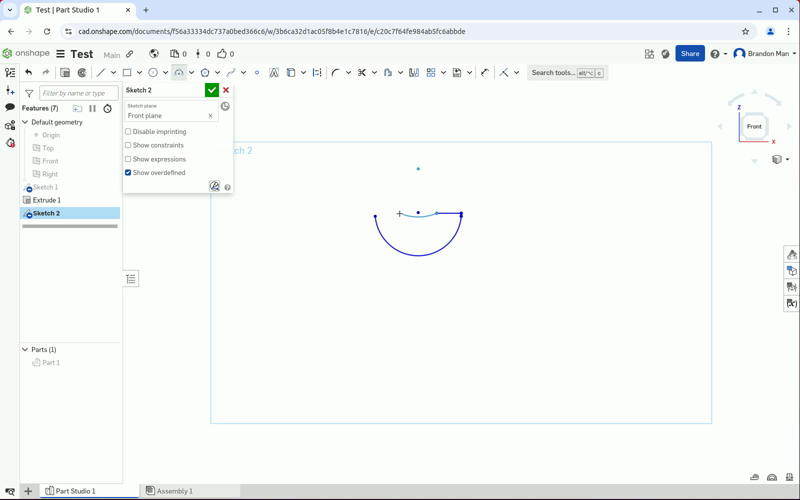
click(399, 213)
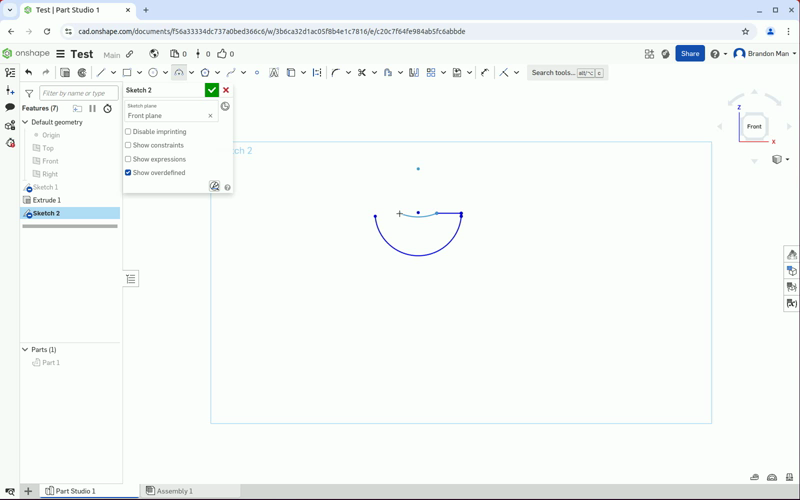
mouse_move(418, 231)
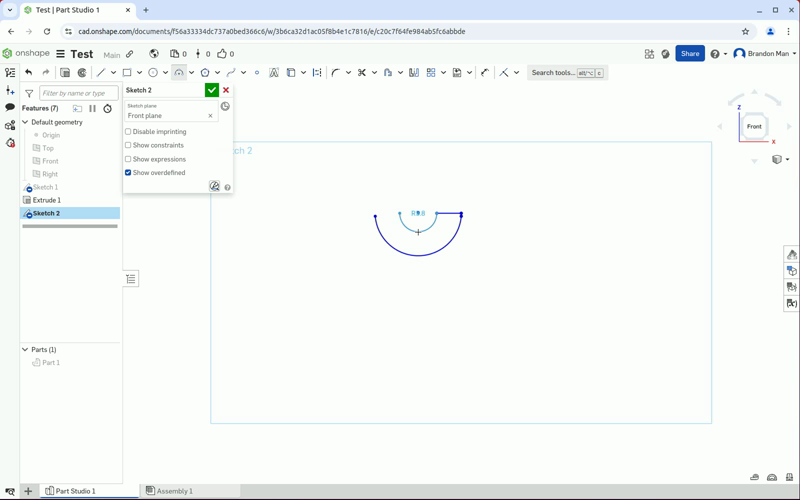
click(418, 231)
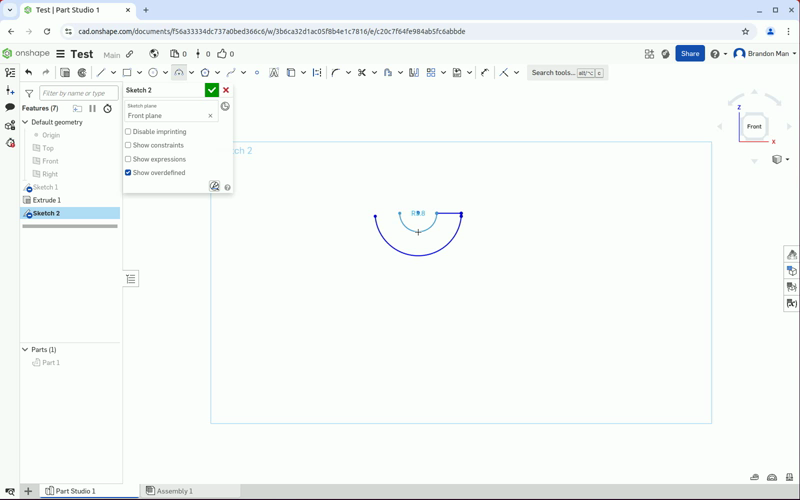
key_up(shift)
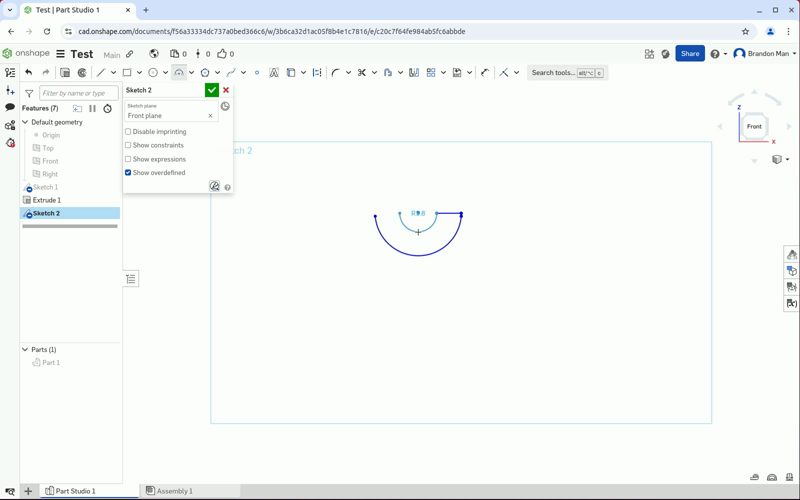
key(esc)
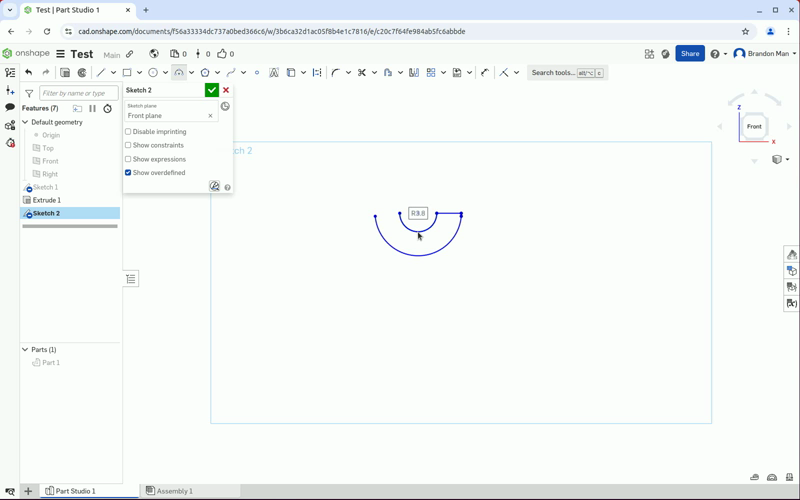
key(l)
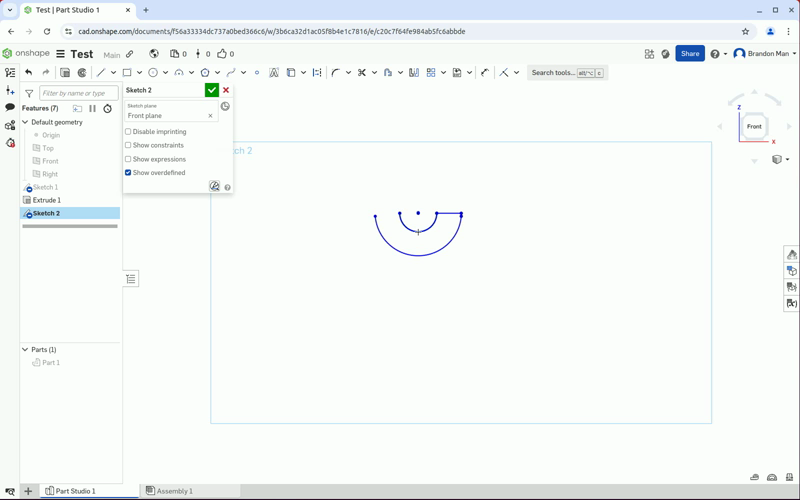
mouse_move(399, 213)
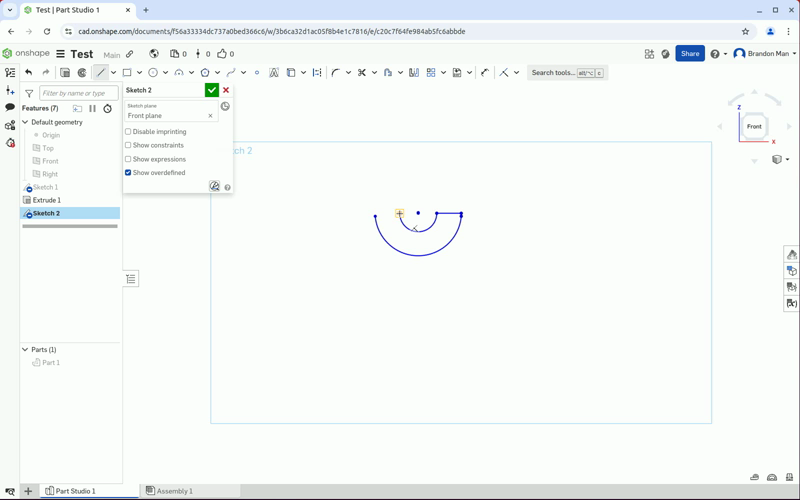
click(399, 213)
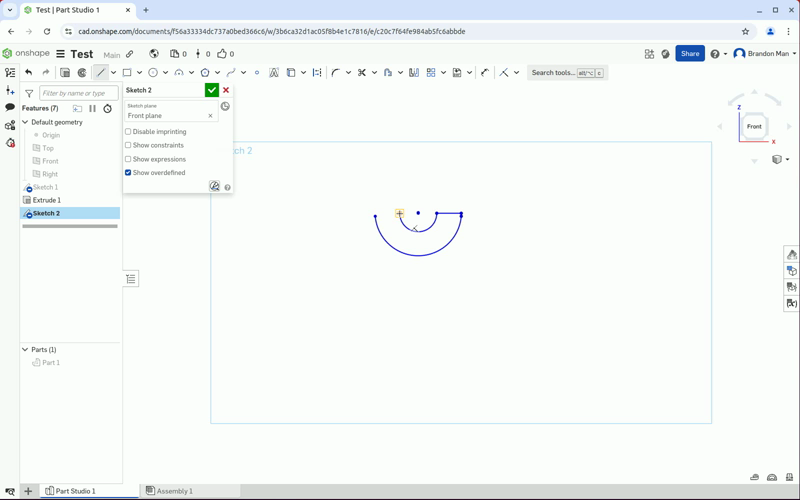
key_down(shift)
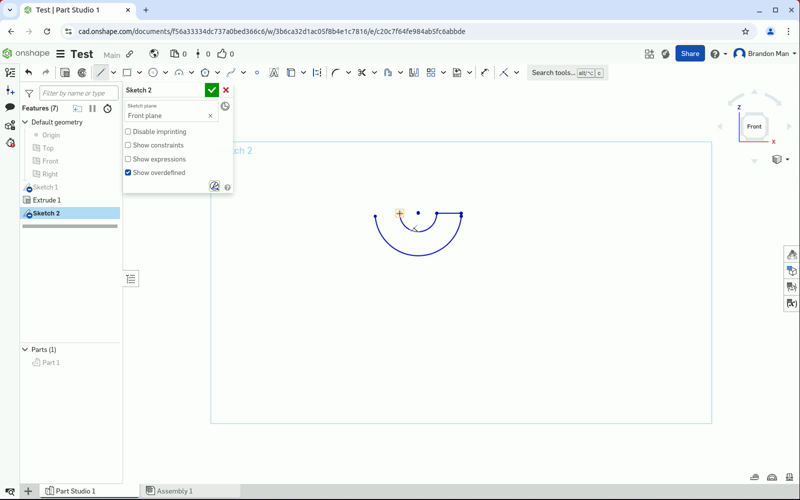
mouse_move(429, 213)
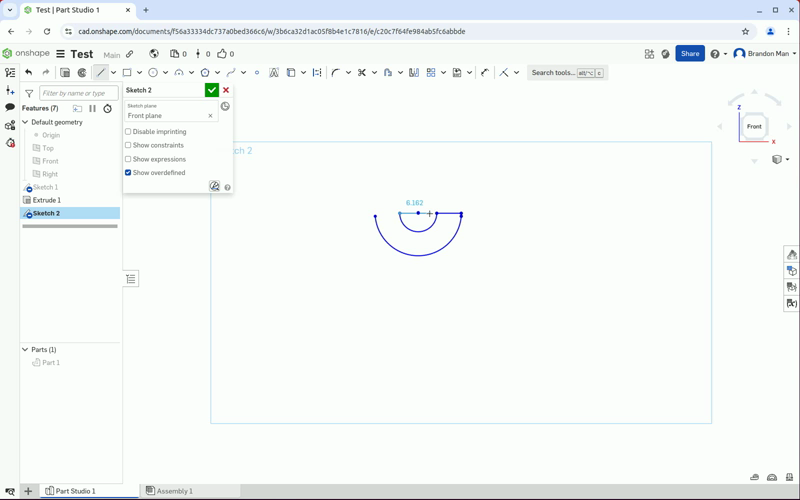
mouse_move(375, 213)
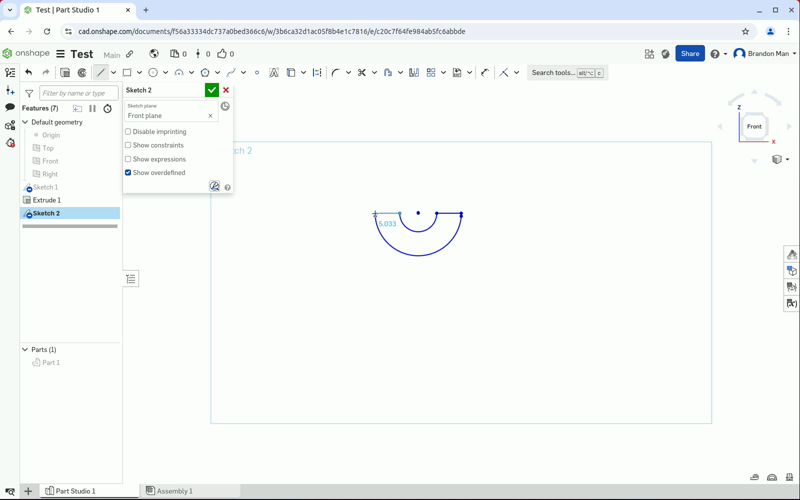
scroll(6)
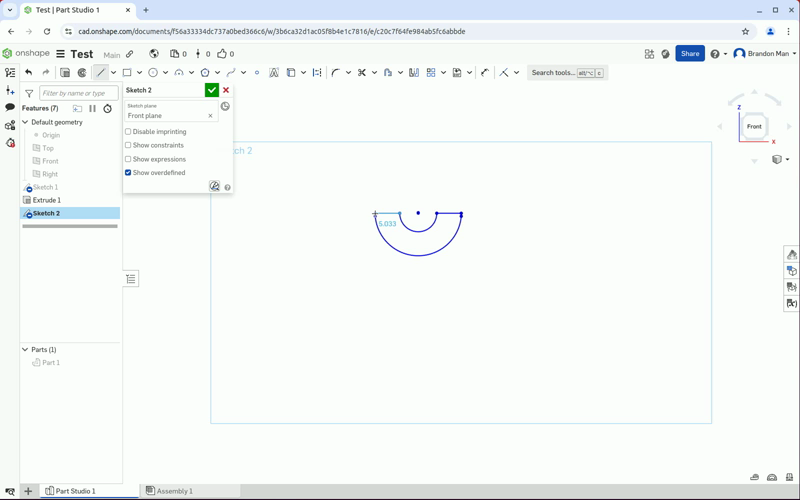
scroll(6)
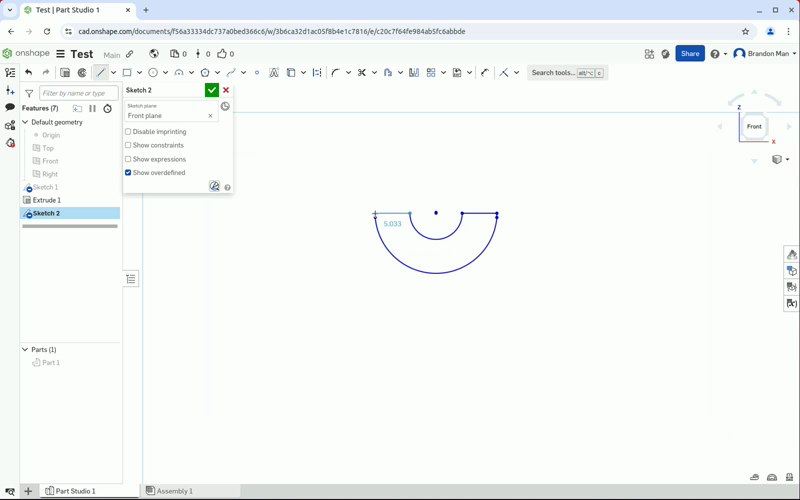
scroll(6)
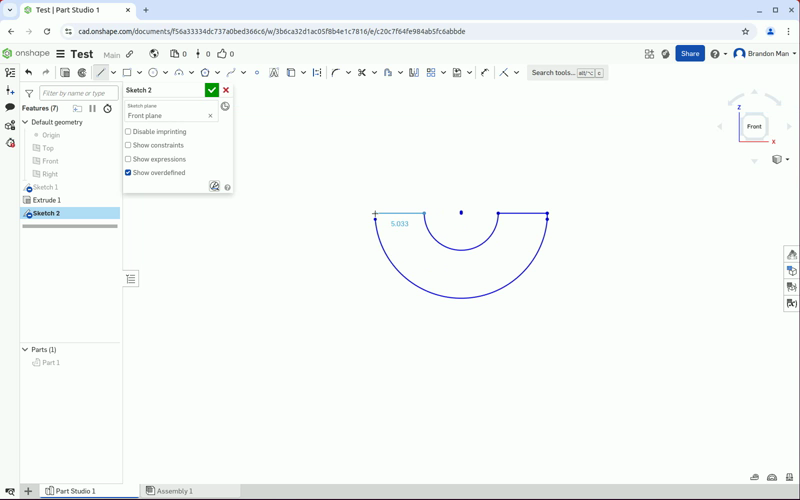
scroll(6)
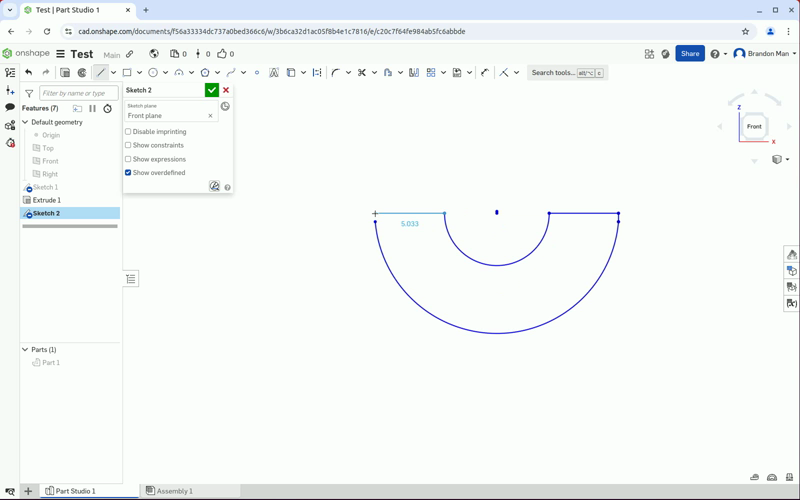
scroll(6)
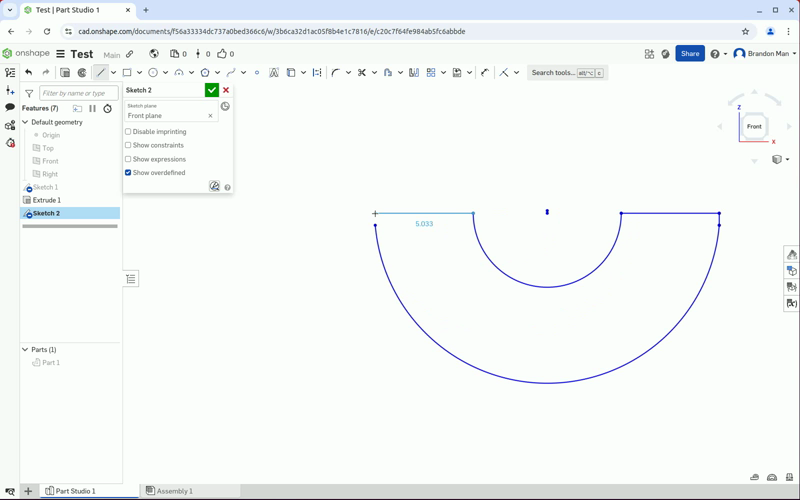
scroll(6)
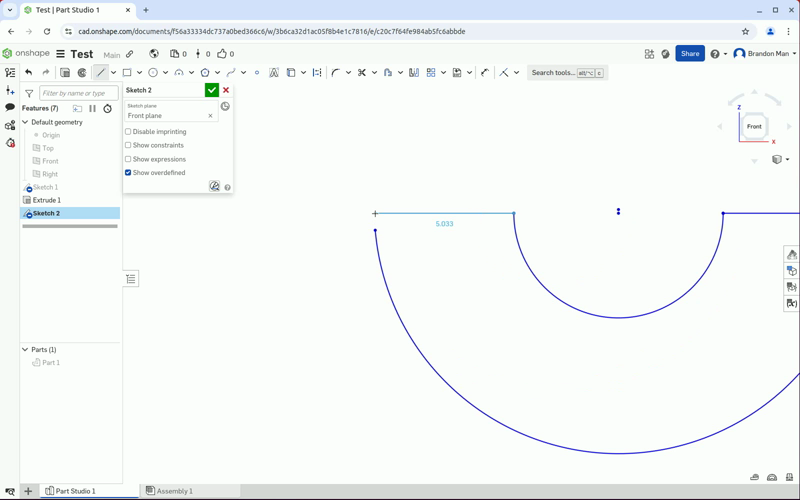
scroll(6)
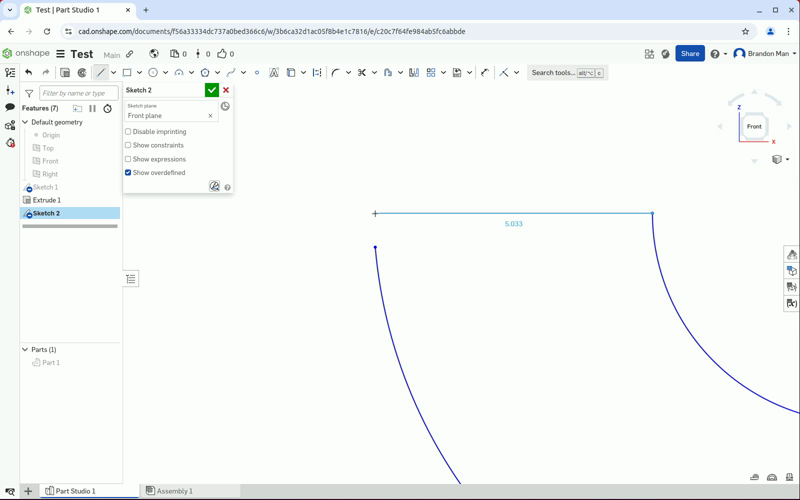
click(375, 213)
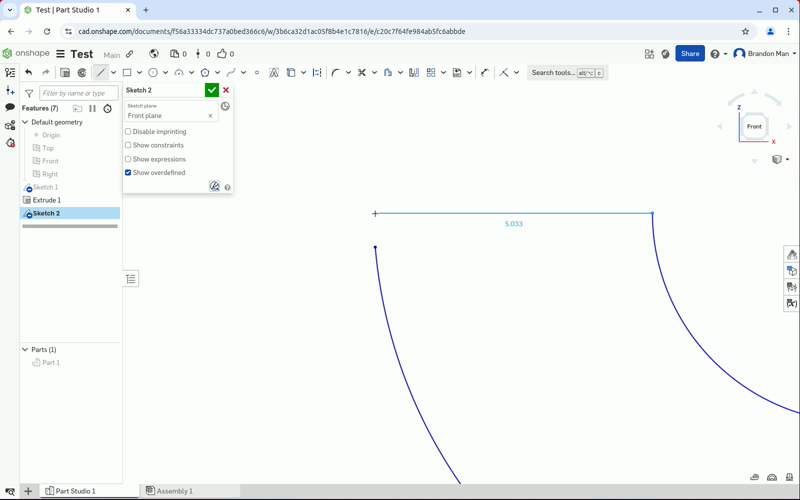
scroll(-6)
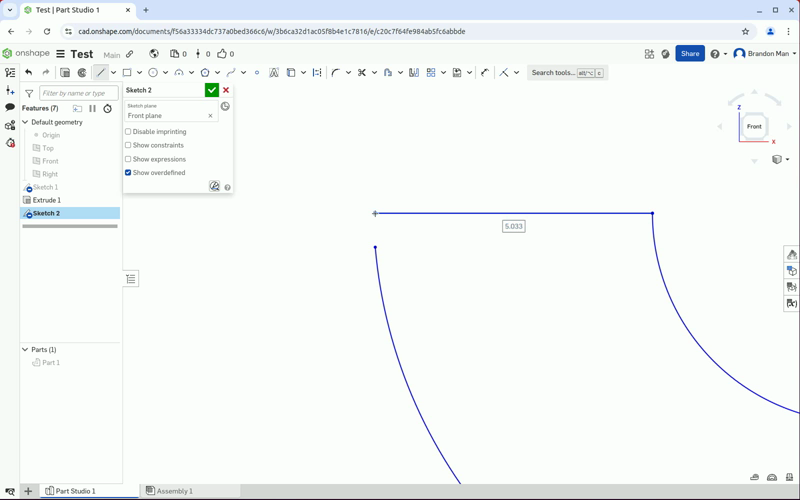
scroll(-6)
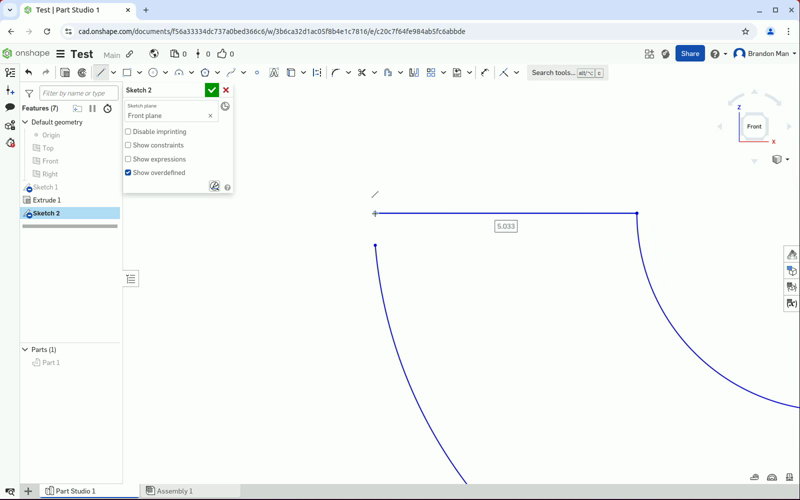
scroll(-6)
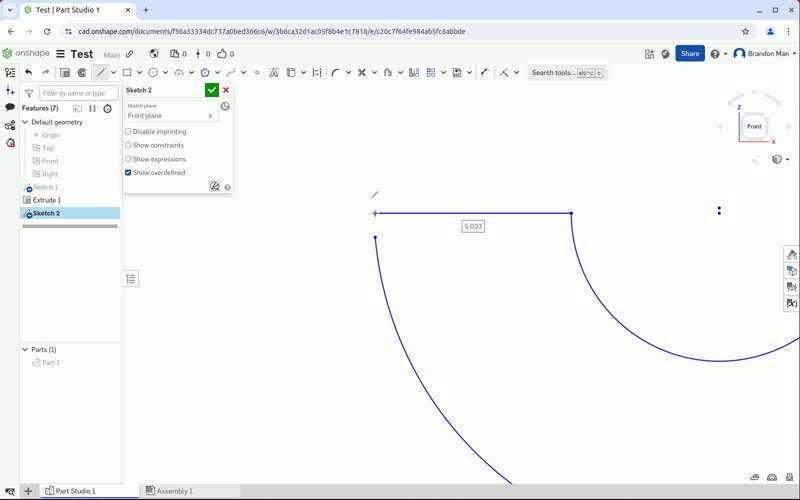
scroll(-6)
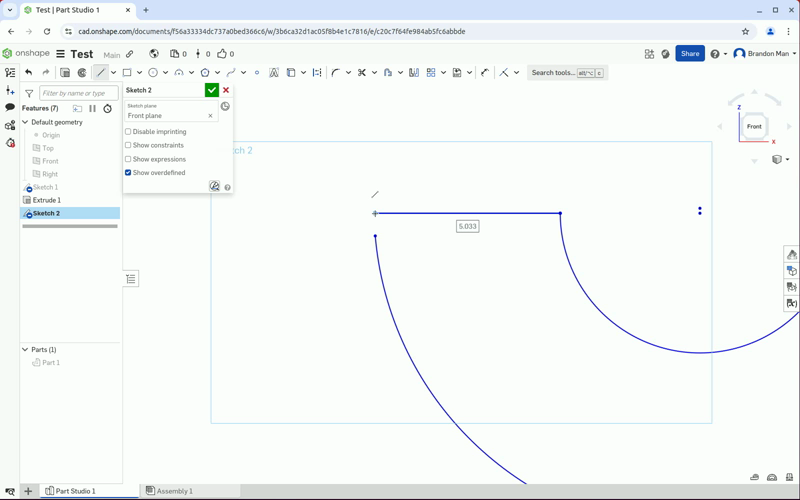
scroll(-6)
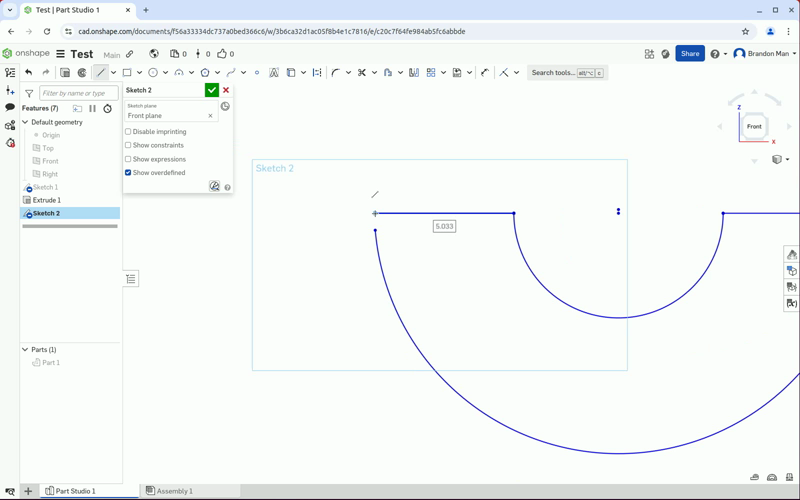
scroll(-6)
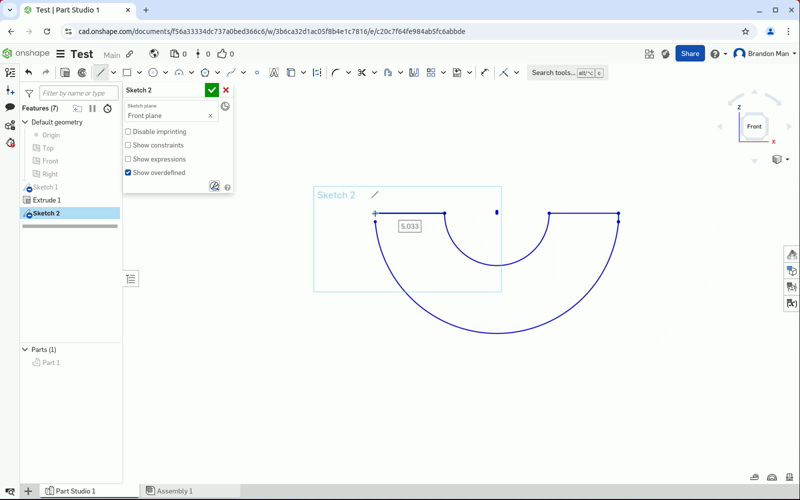
scroll(-6)
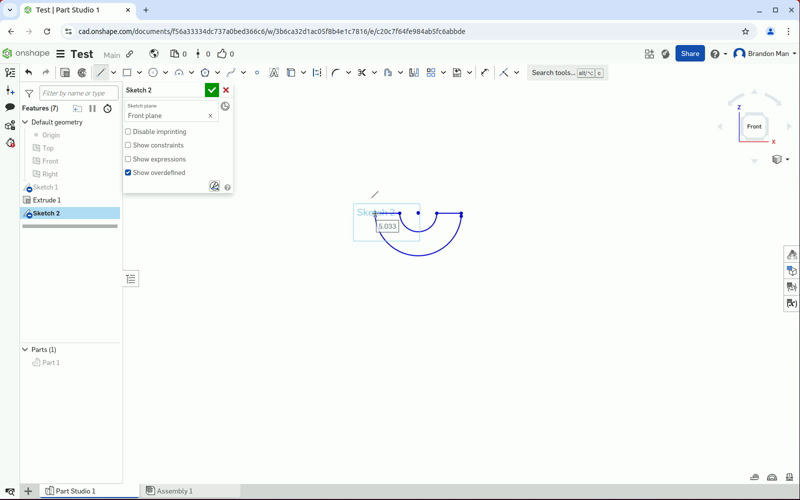
key_up(shift)
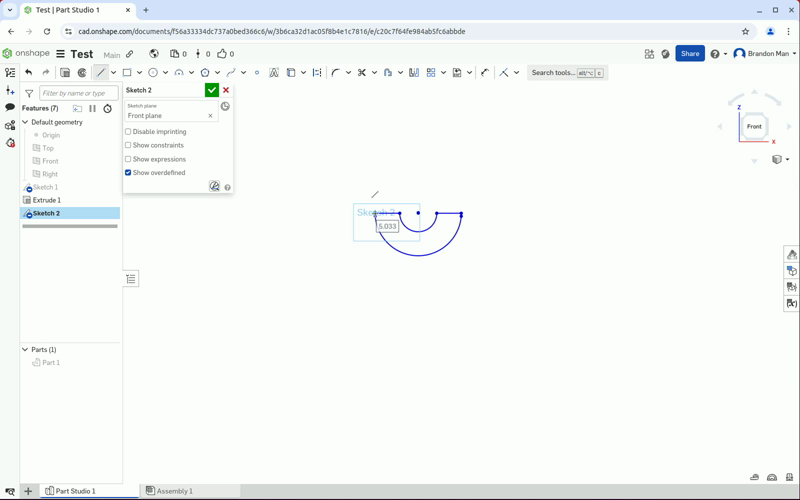
mouse_move(405, 213)
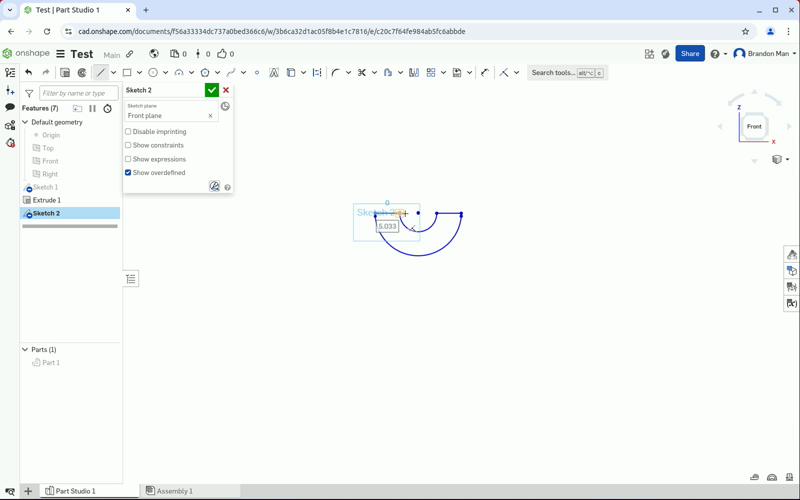
key_down(shift)
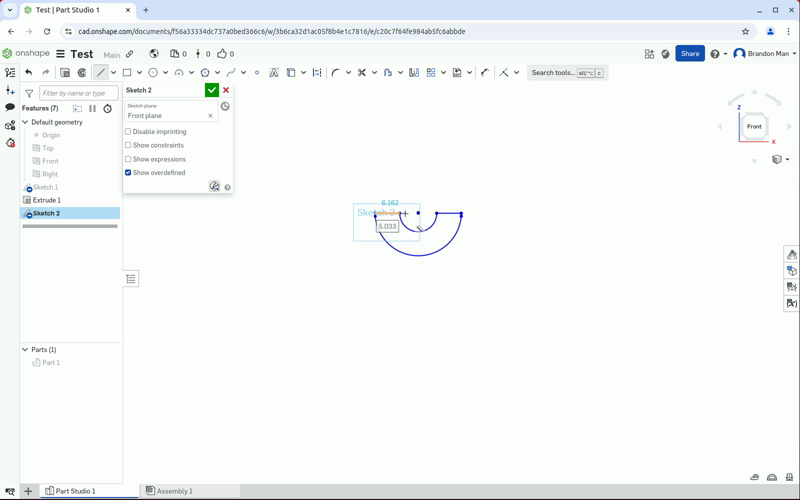
mouse_move(375, 216)
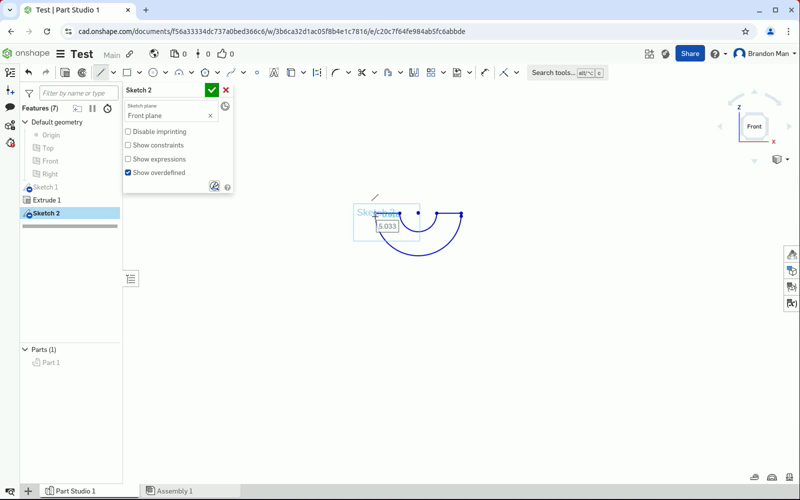
scroll(6)
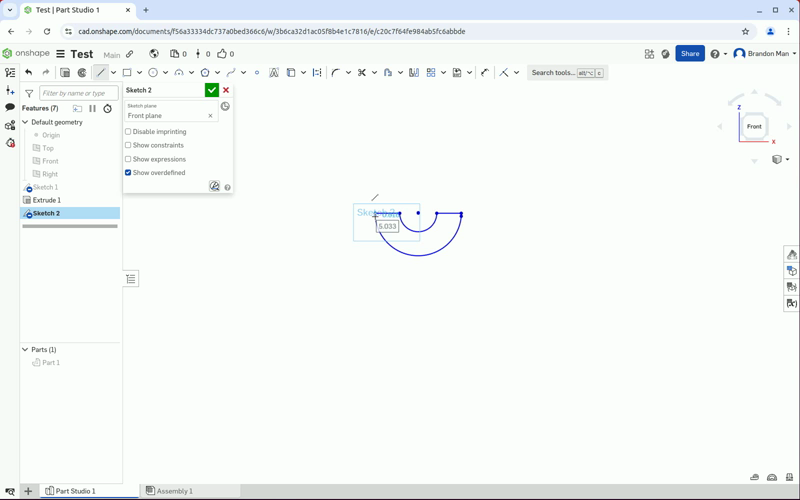
scroll(6)
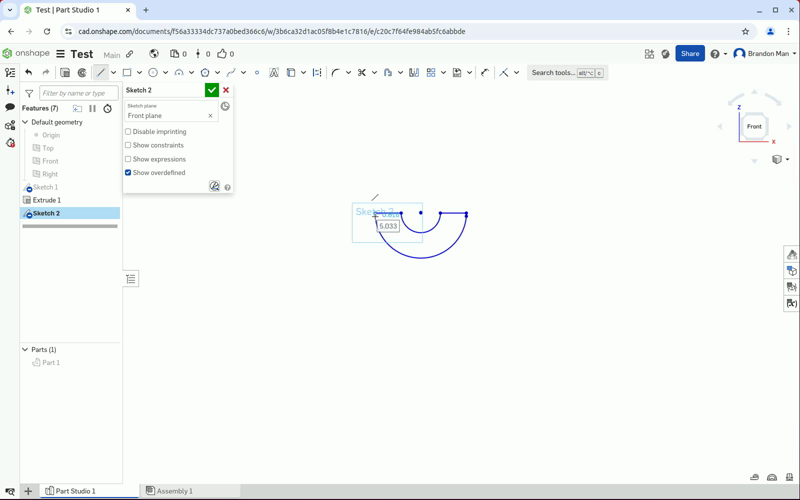
scroll(6)
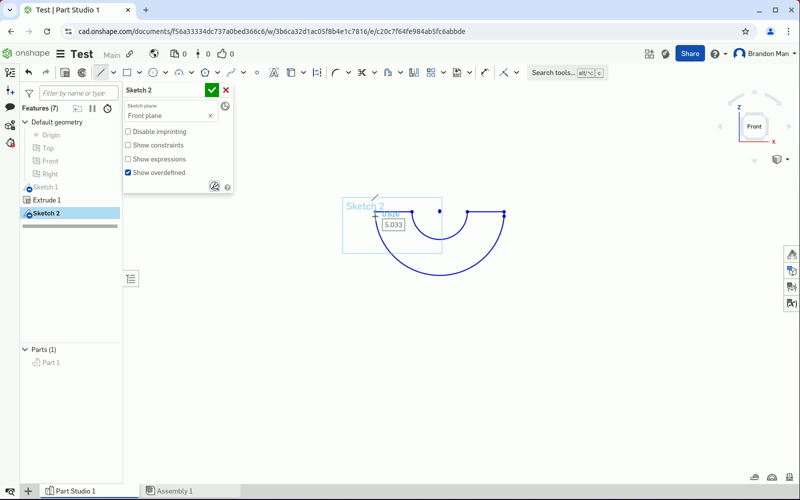
scroll(6)
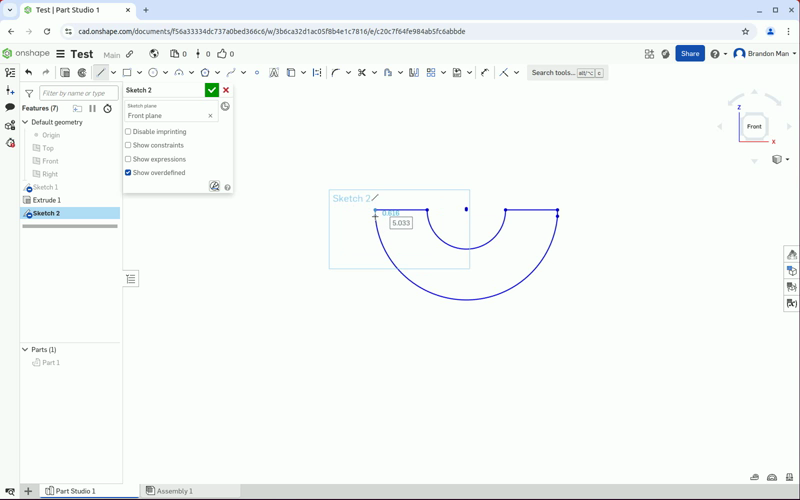
scroll(6)
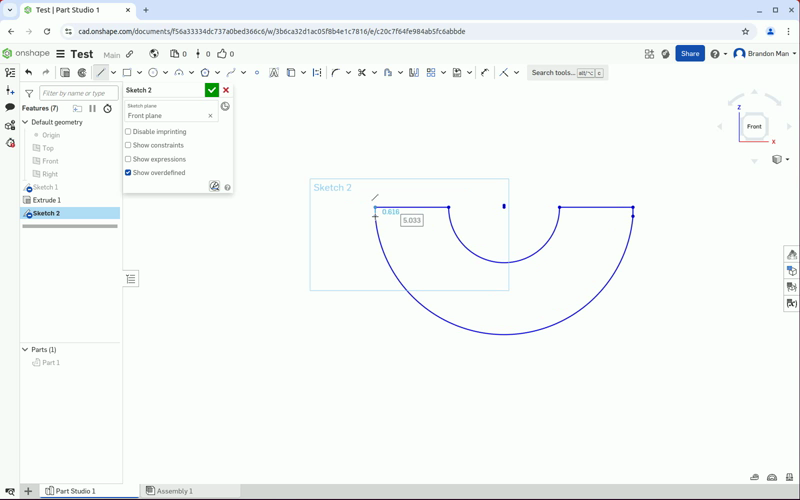
scroll(6)
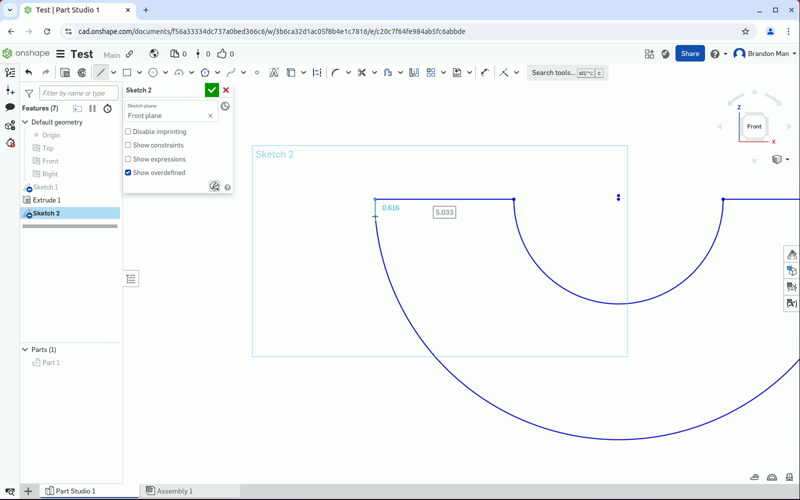
scroll(6)
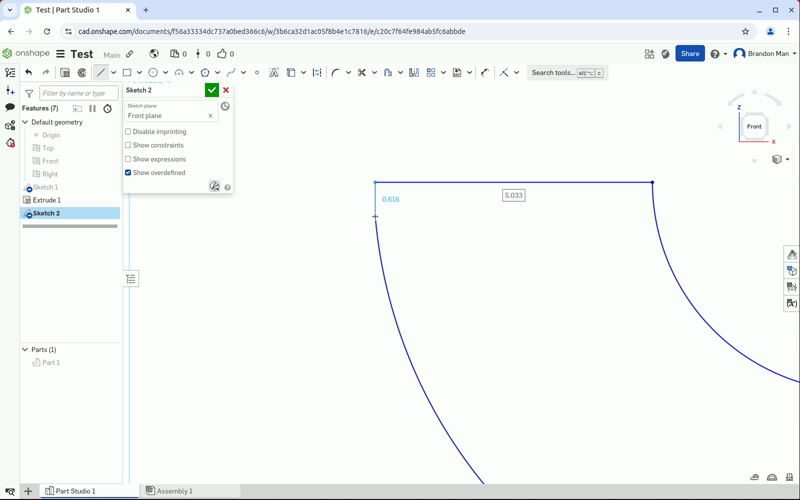
key_up(shift)
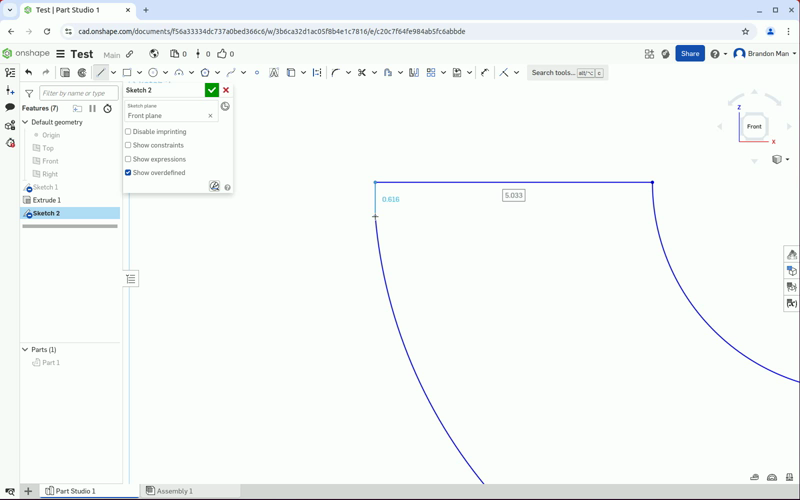
click(375, 216)
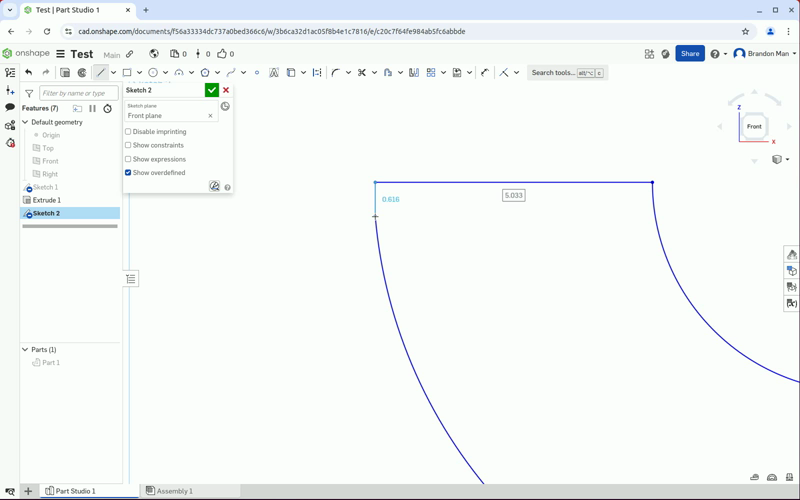
scroll(-6)
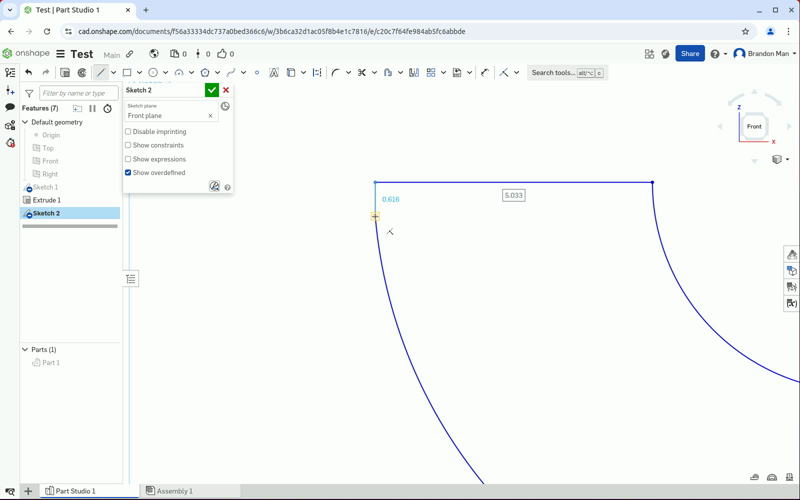
scroll(-6)
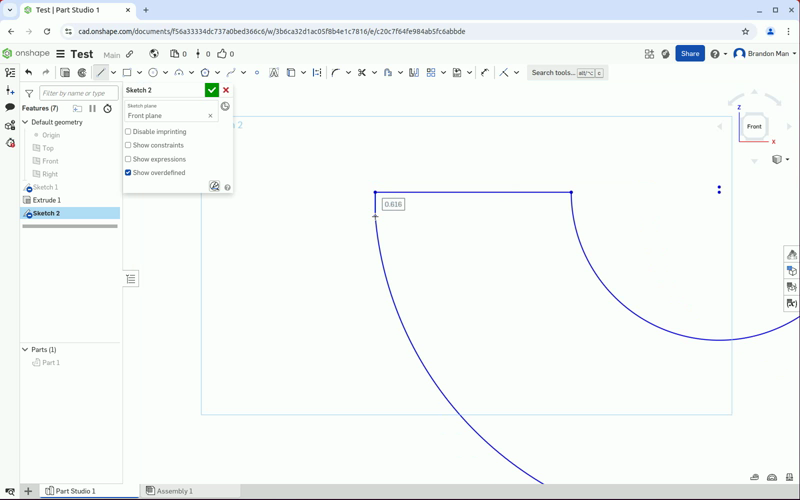
scroll(-6)
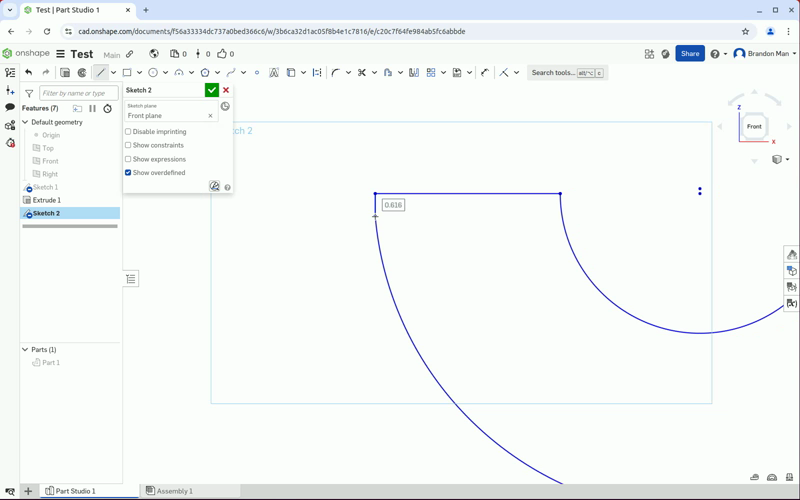
scroll(-6)
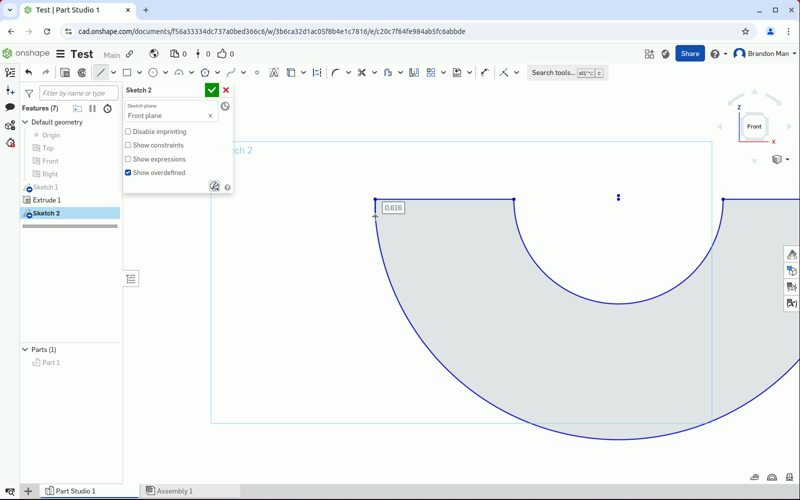
scroll(-6)
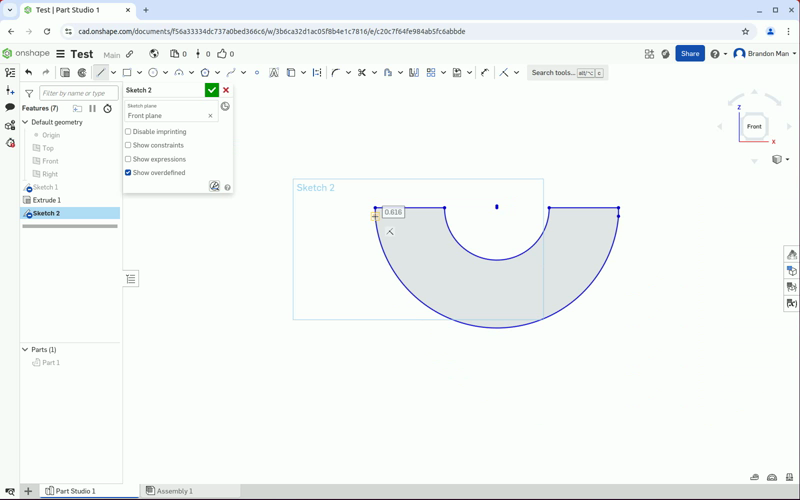
scroll(-6)
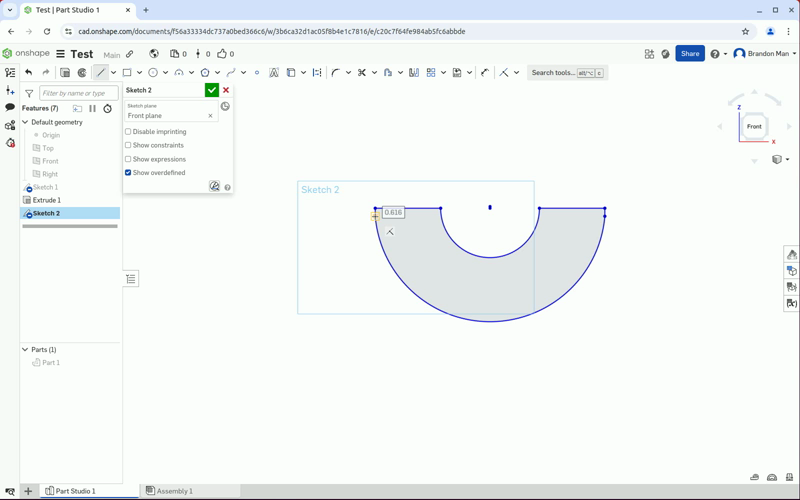
scroll(-6)
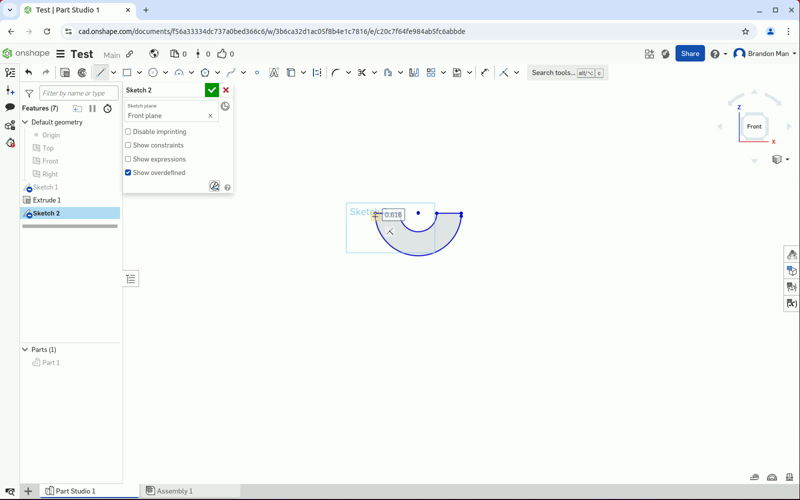
key(esc)
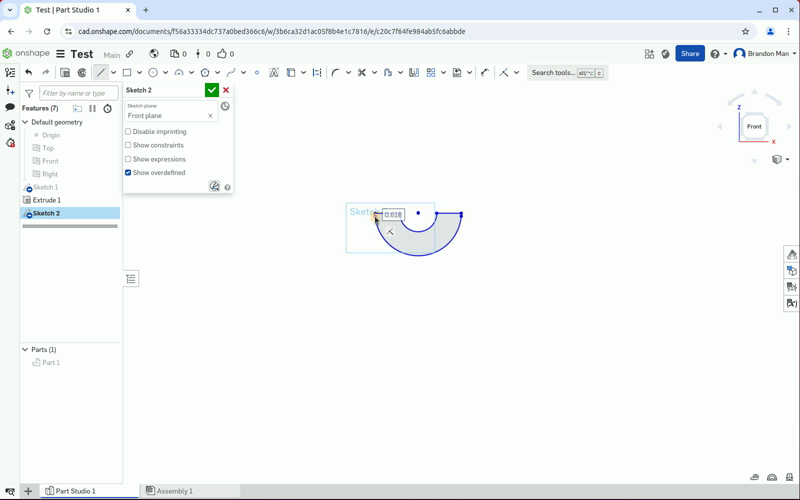
mouse_move(420, 240)
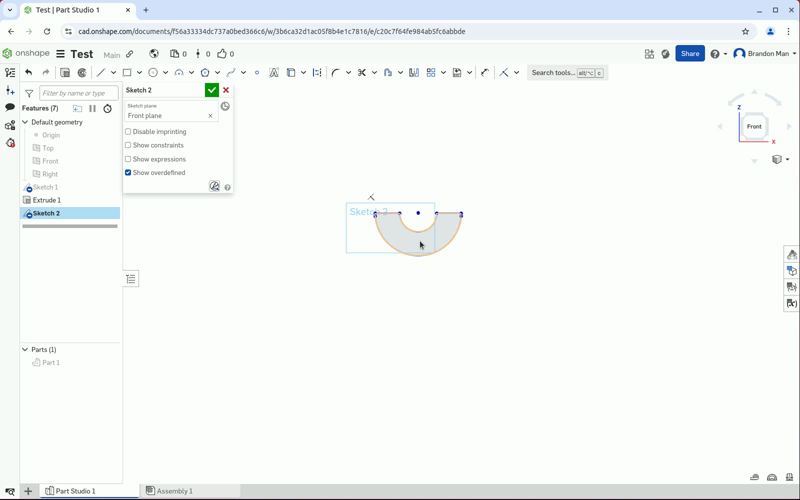
scroll(6)
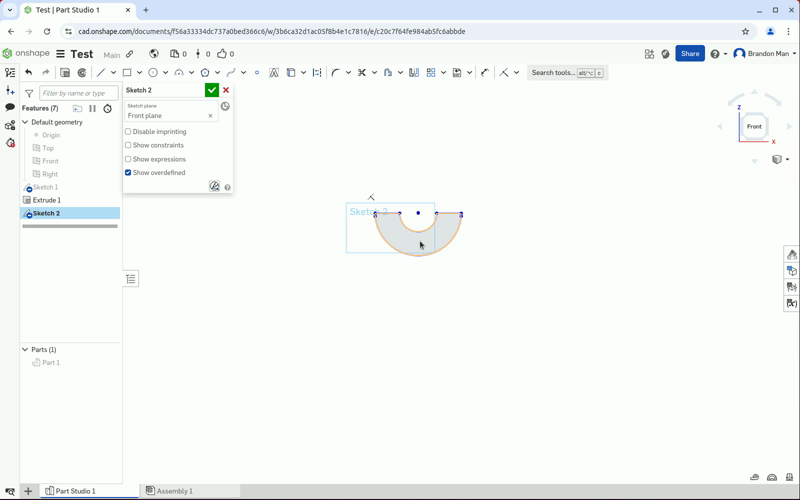
scroll(6)
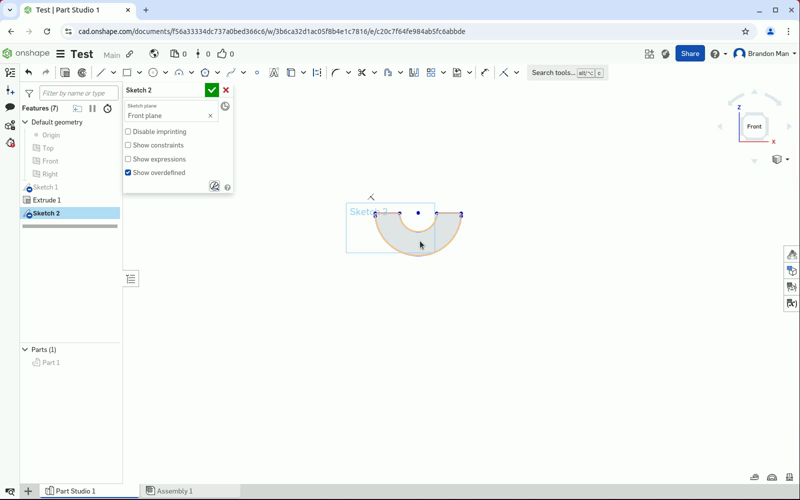
scroll(6)
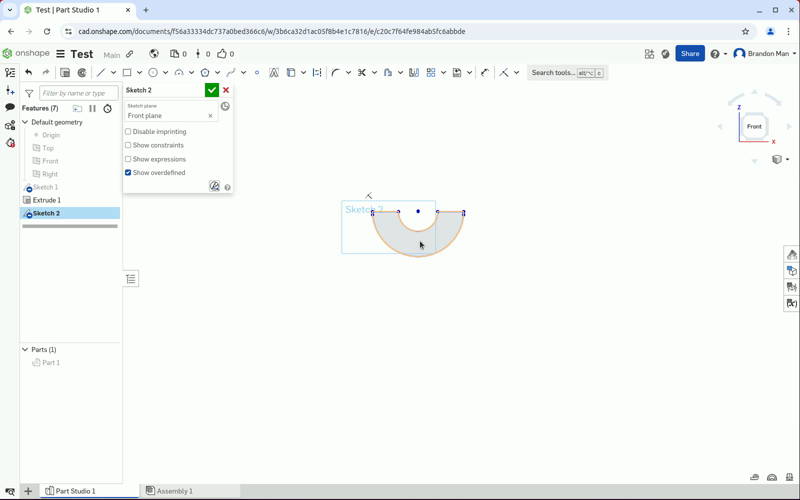
scroll(6)
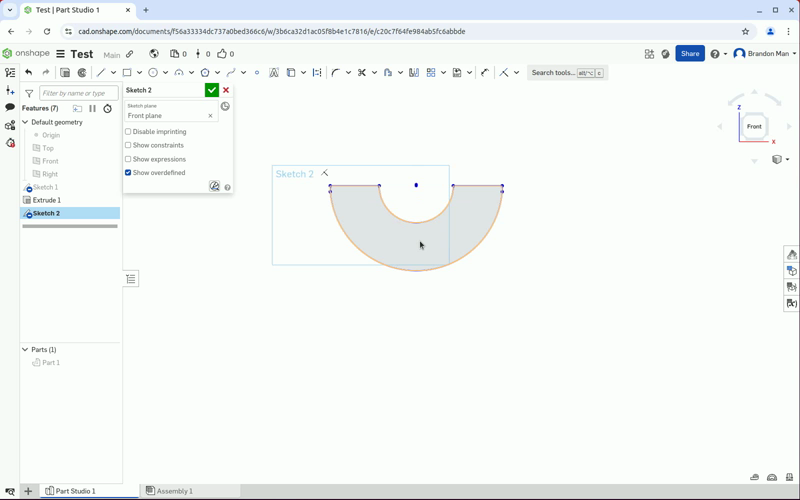
scroll(6)
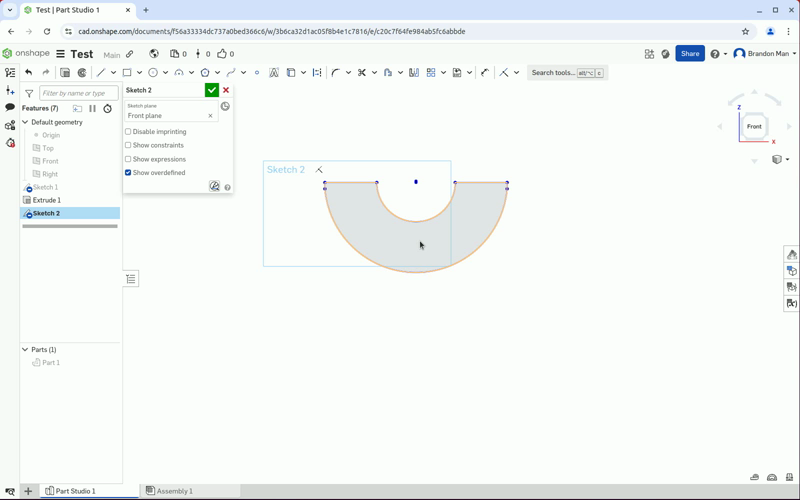
scroll(6)
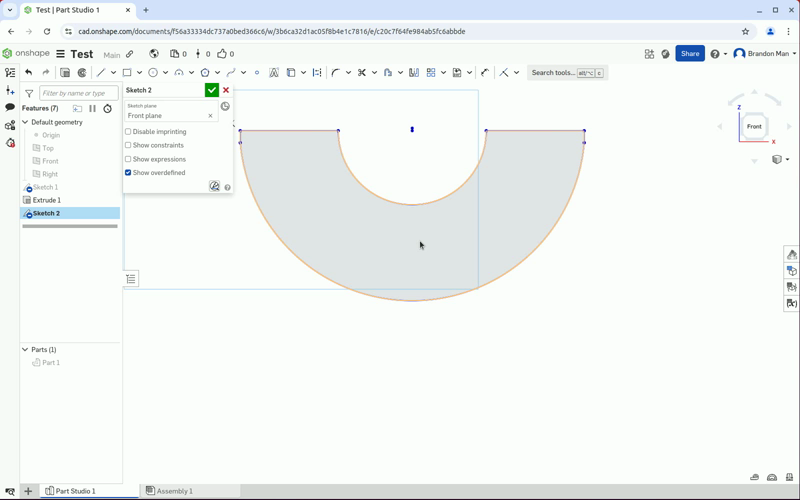
scroll(6)
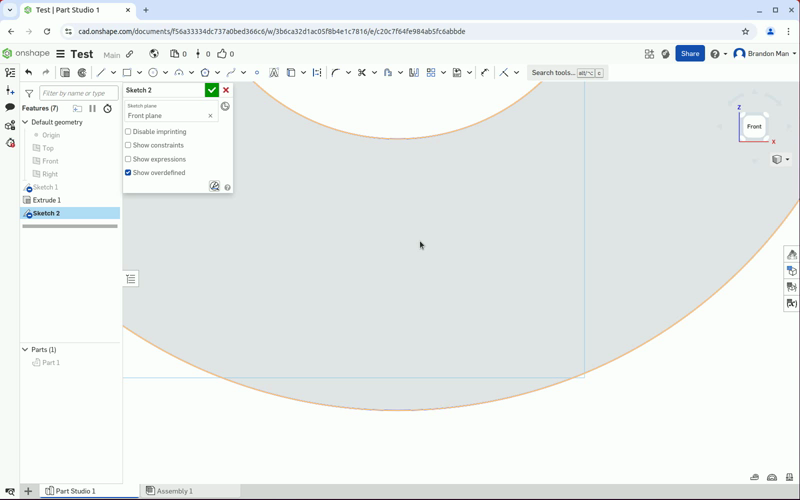
click(420, 240)
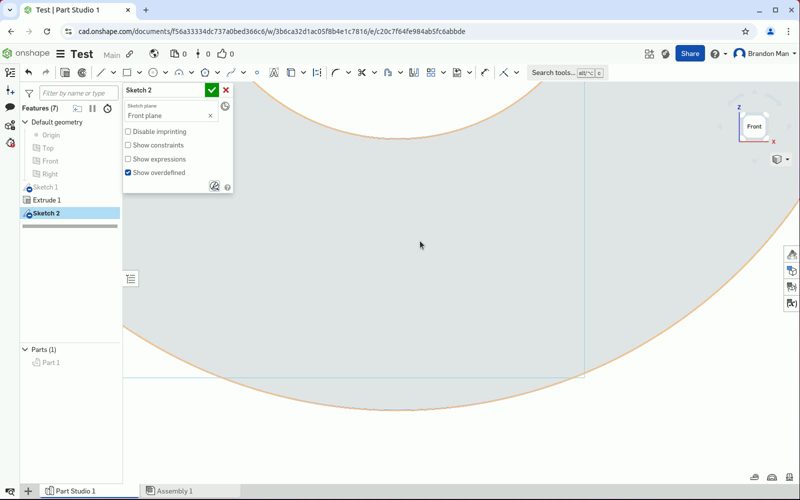
scroll(-6)
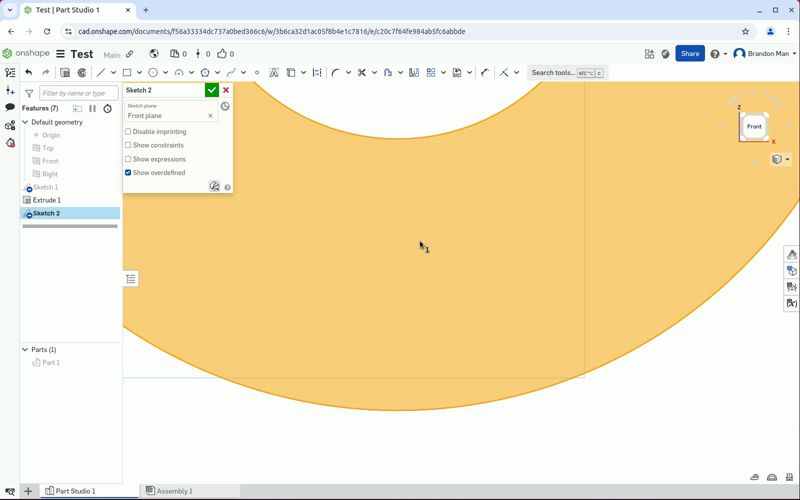
scroll(-6)
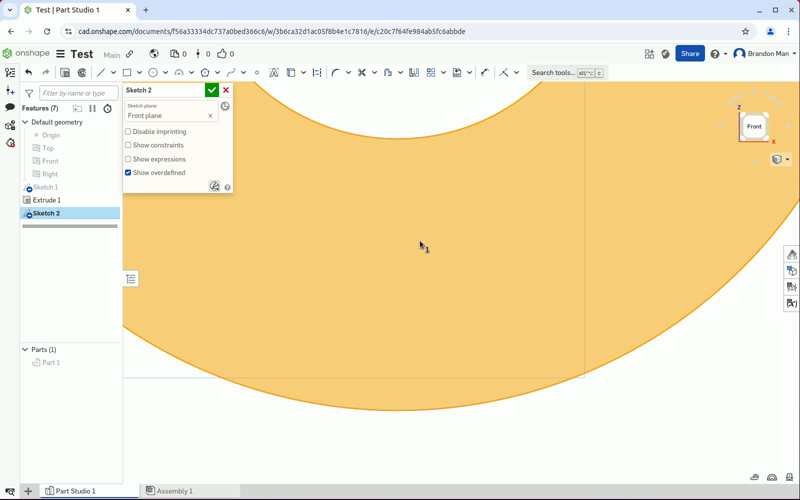
scroll(-6)
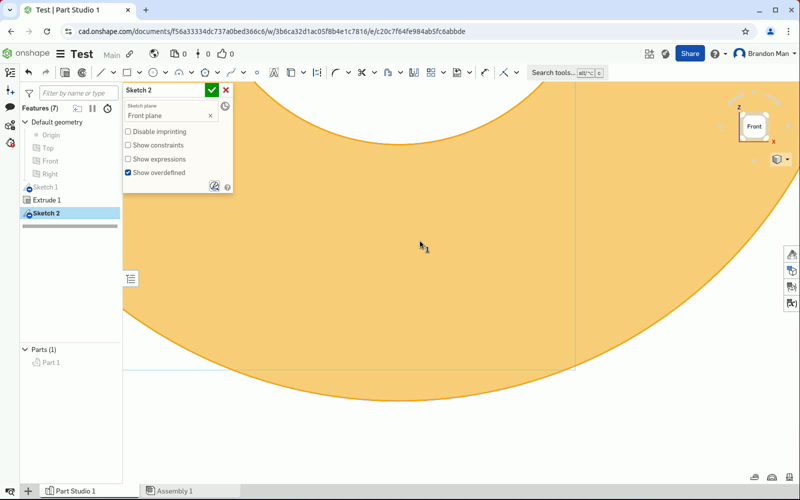
scroll(-6)
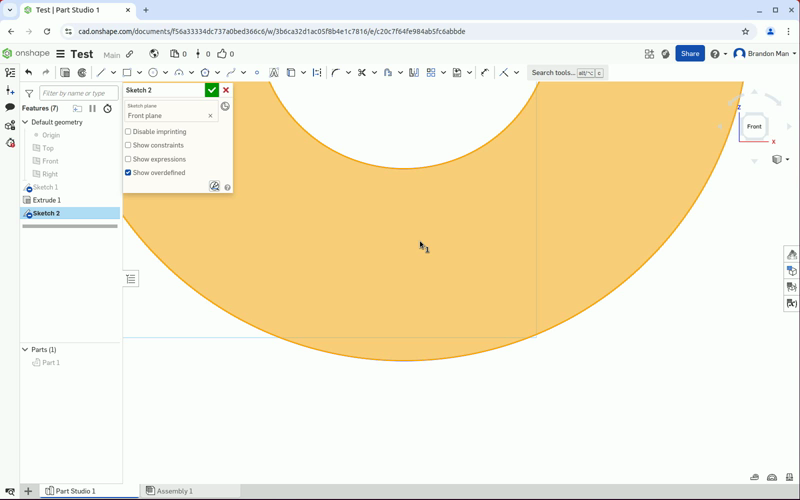
scroll(-6)
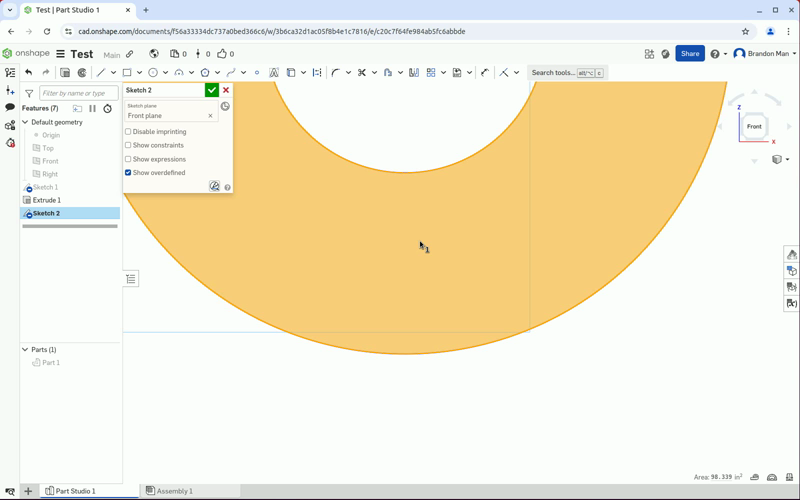
scroll(-6)
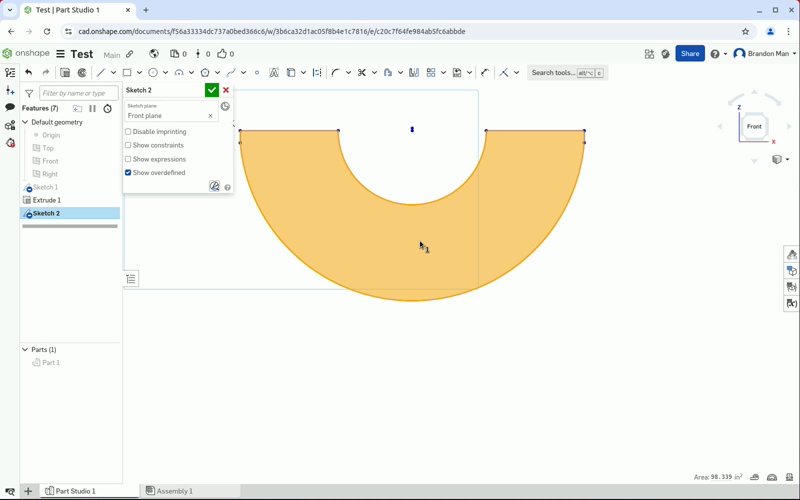
scroll(-6)
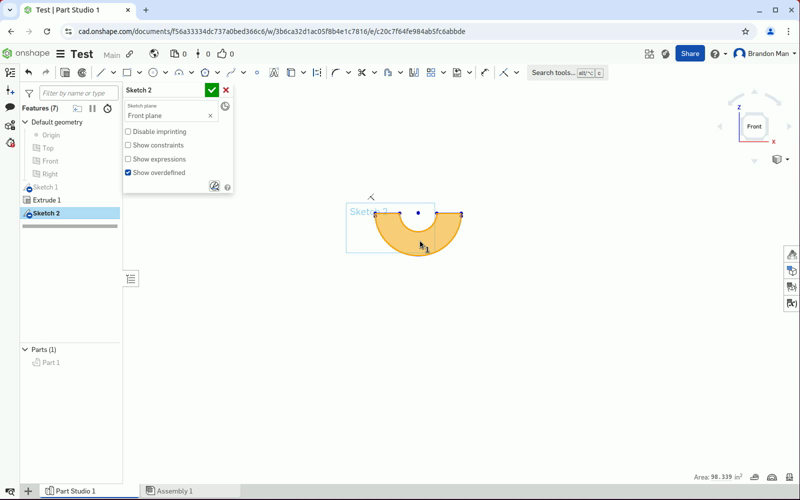
mouse_move(73, 352)
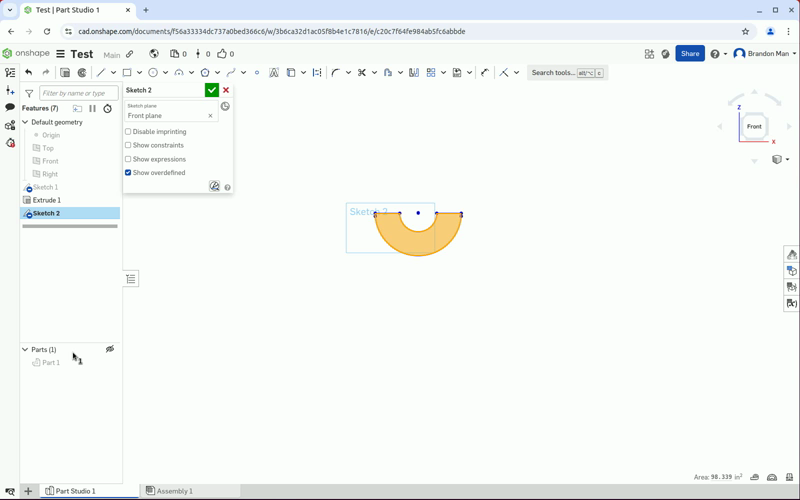
key(shift+y)
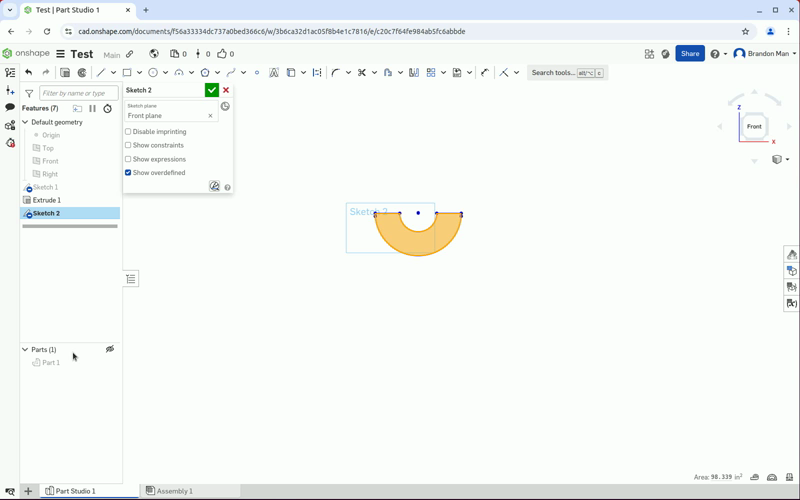
key(shift+e)
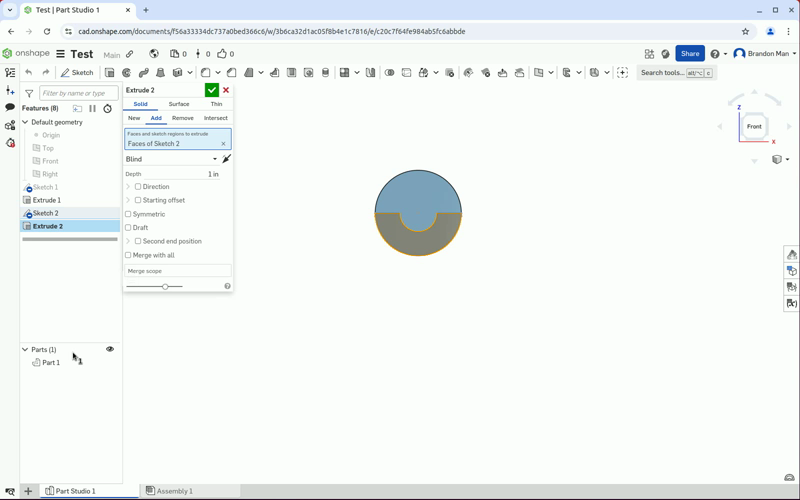
mouse_move(143, 106)
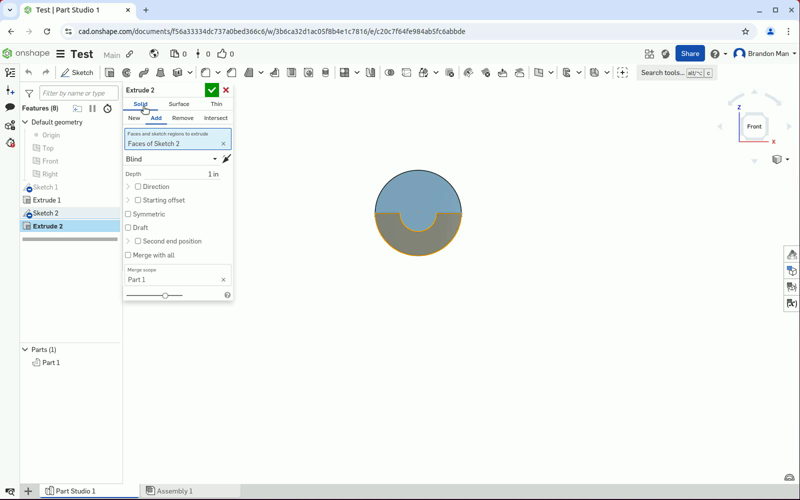
click(143, 106)
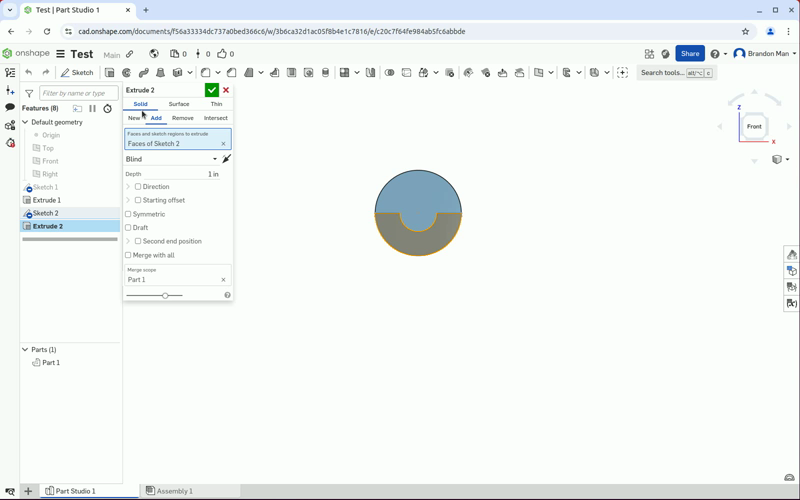
mouse_move(137, 120)
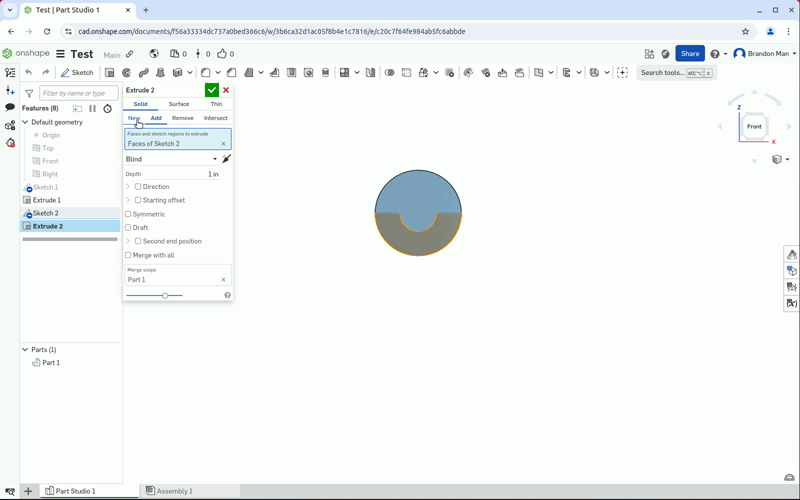
click(137, 120)
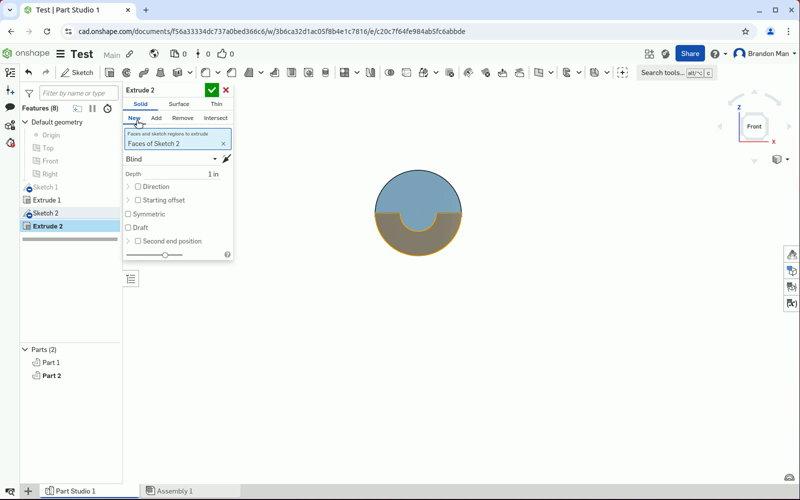
key(tab, 4)
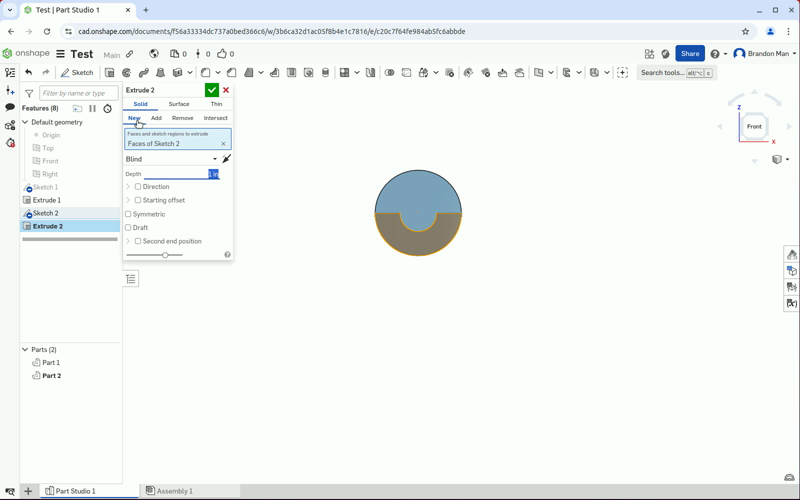
text(4.814)
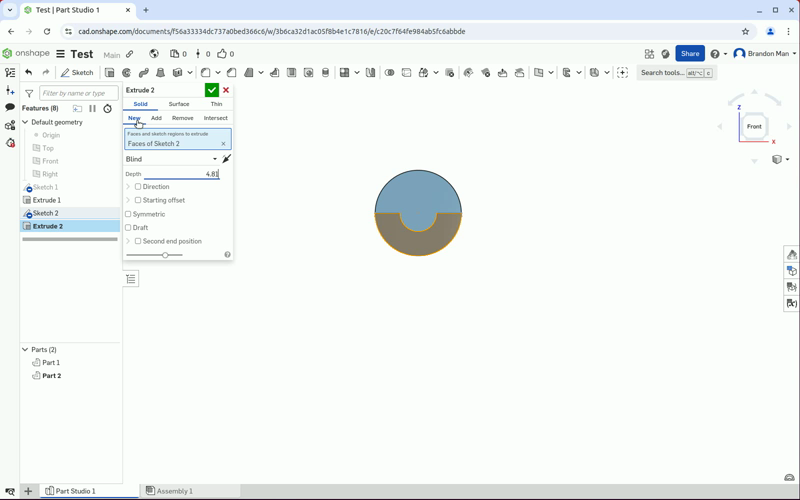
key(enter)
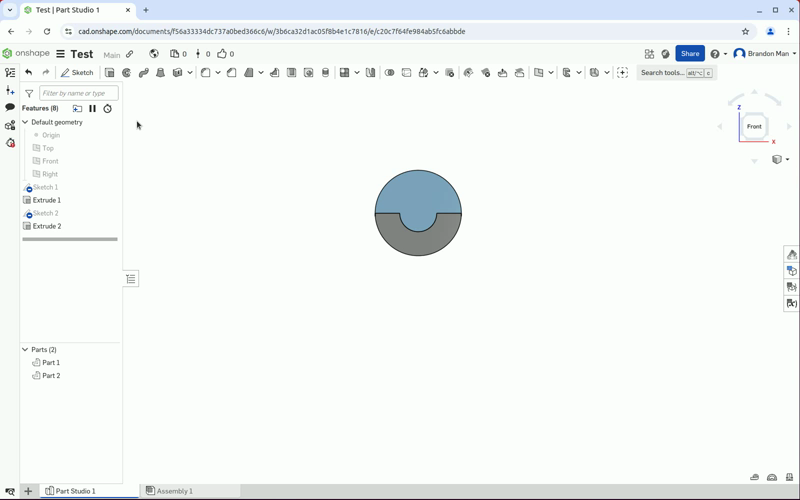
key(shift+h)
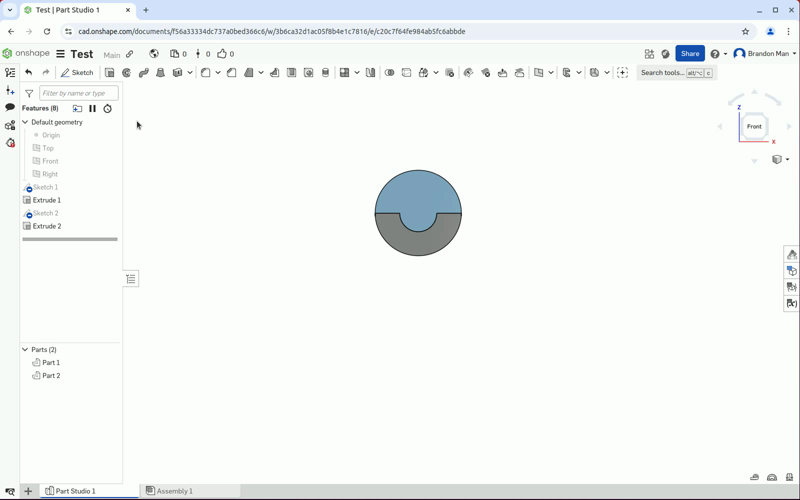
key(shift+h)
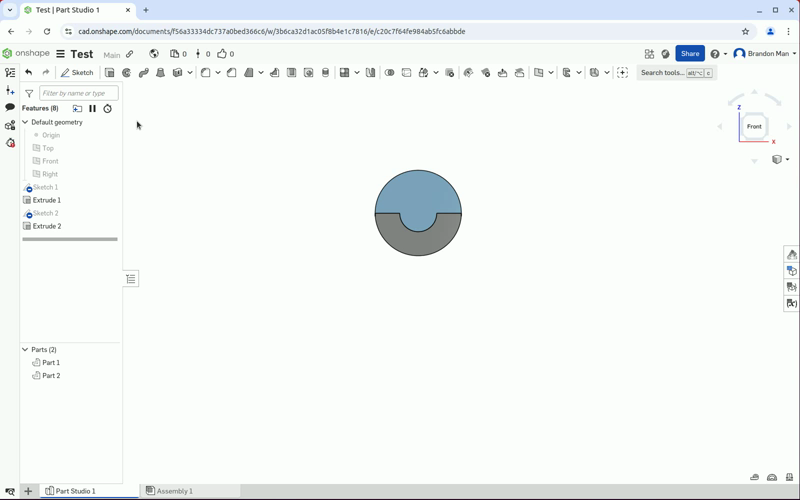
mouse_move(73, 189)
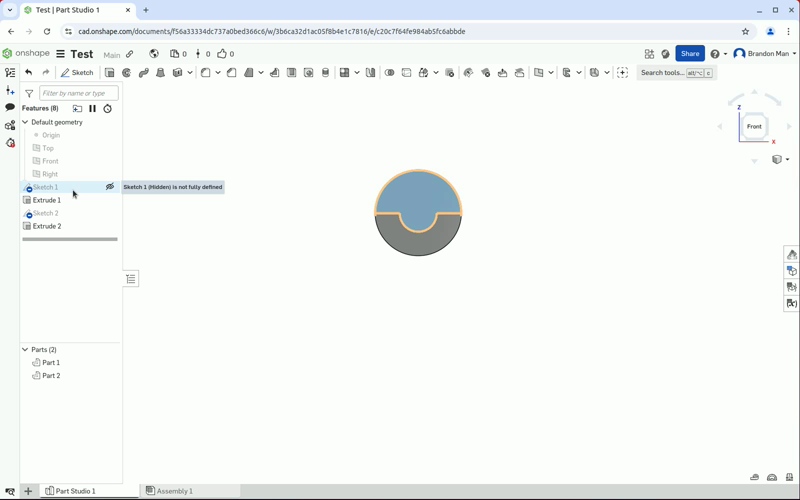
click(73, 189)
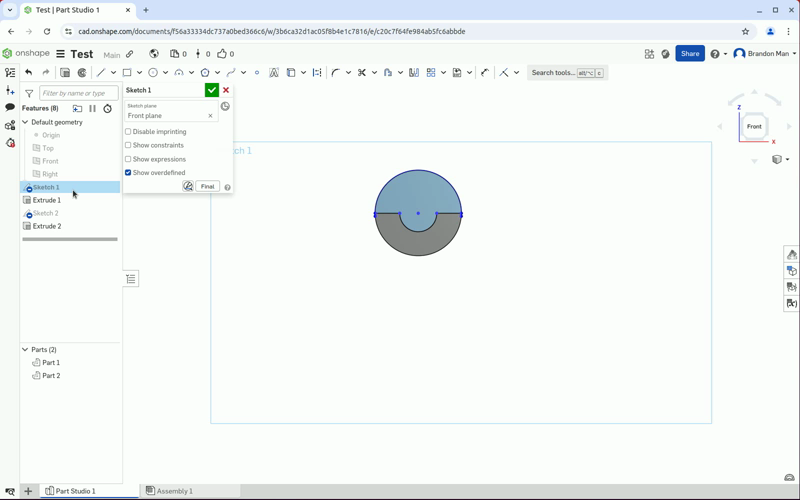
mouse_move(229, 92)
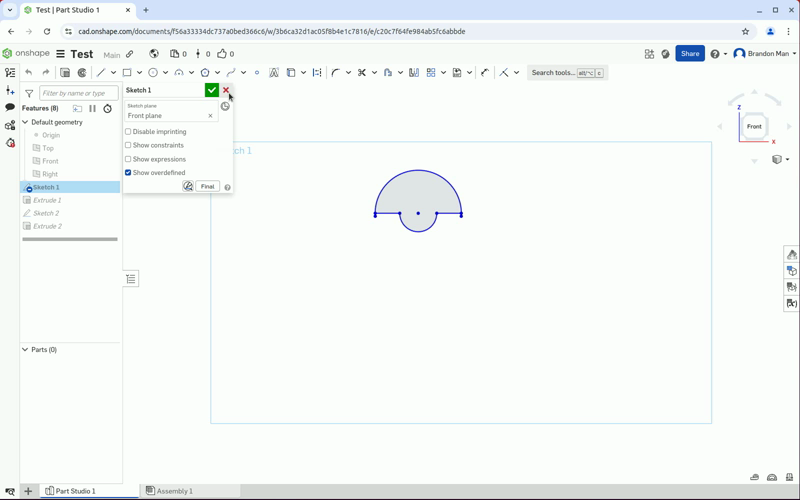
click(229, 92)
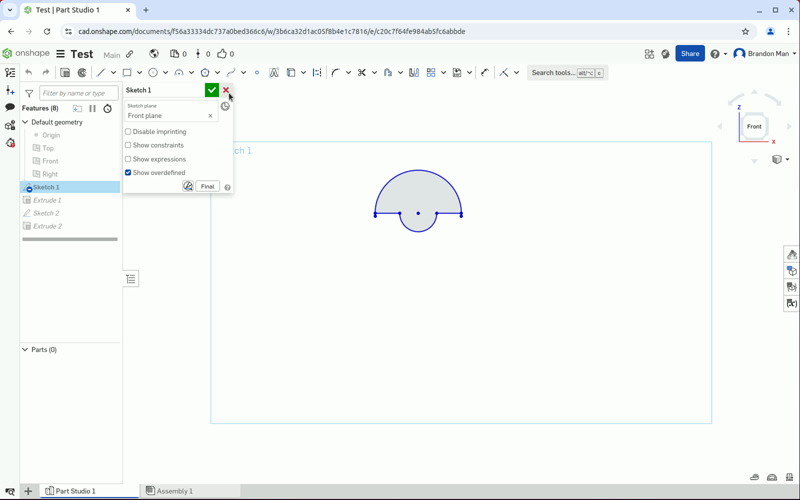
key(shift+s)
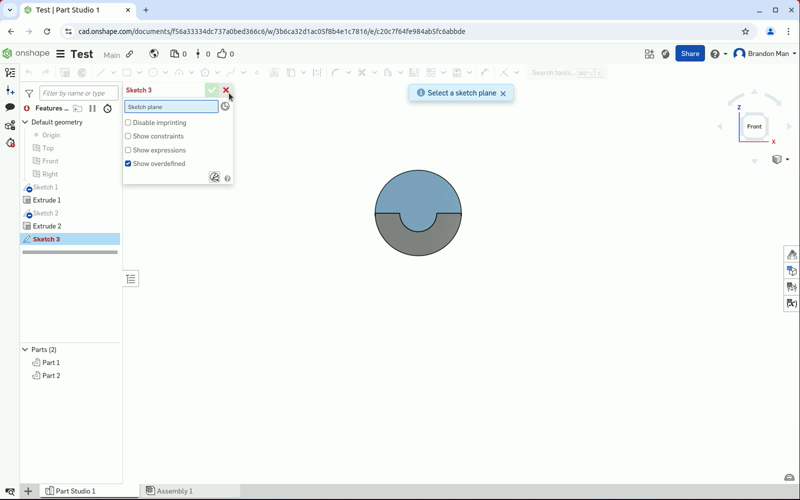
mouse_move(73, 163)
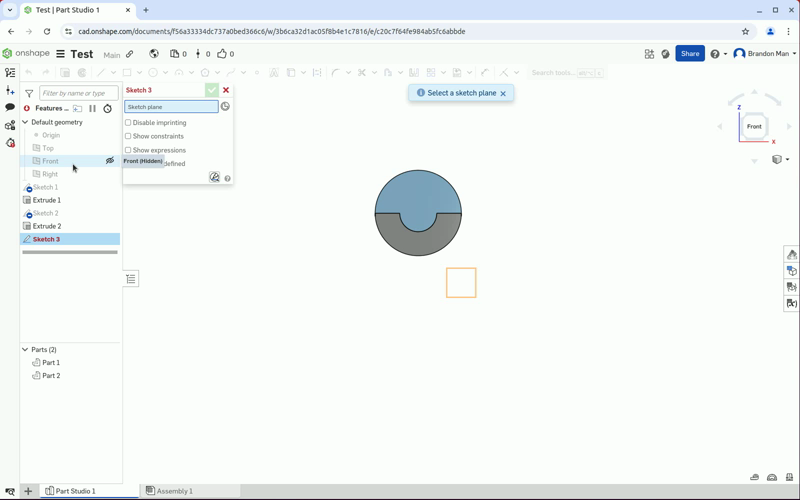
click(73, 163)
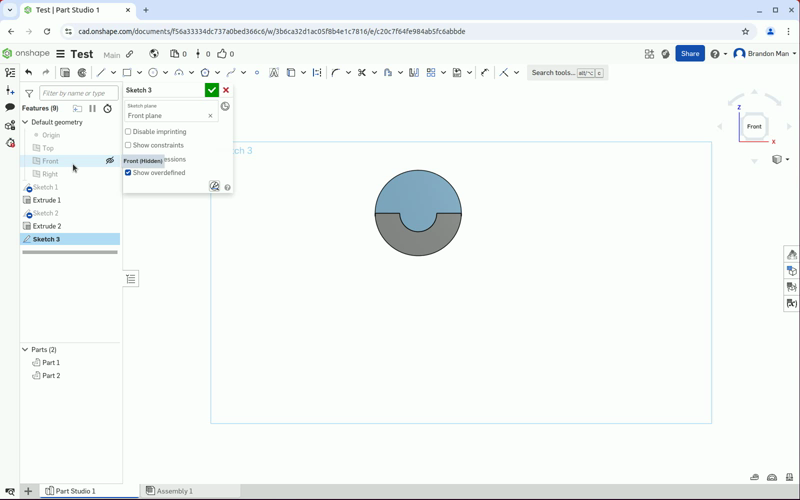
mouse_move(73, 352)
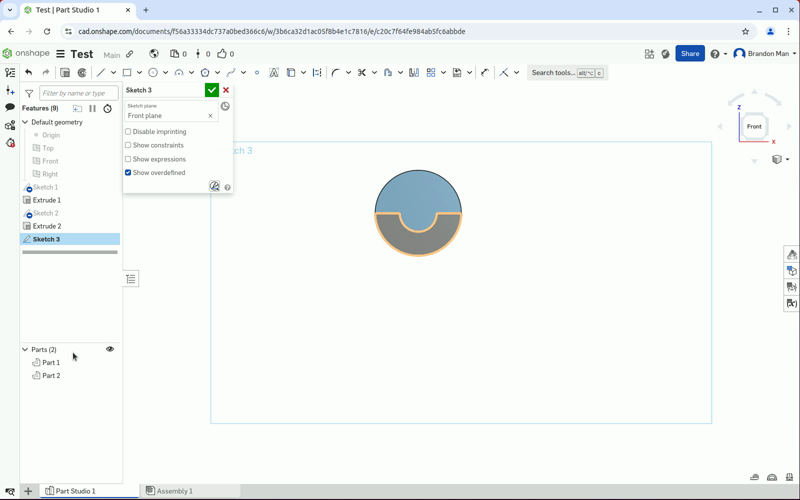
key(y)
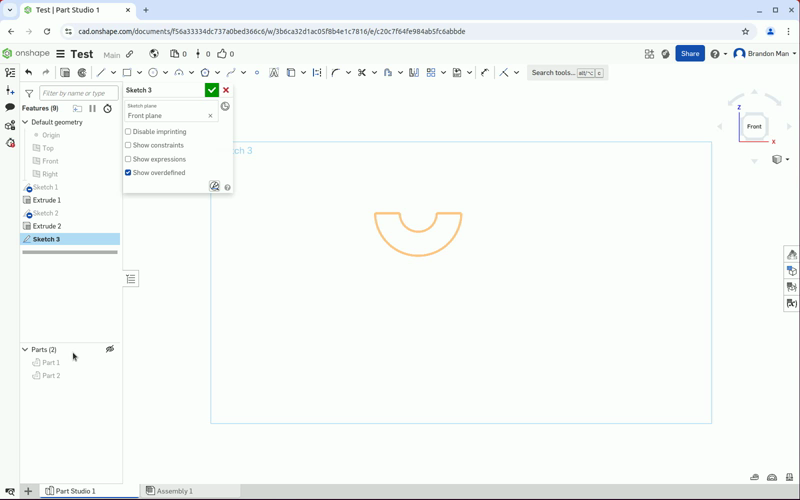
key(l)
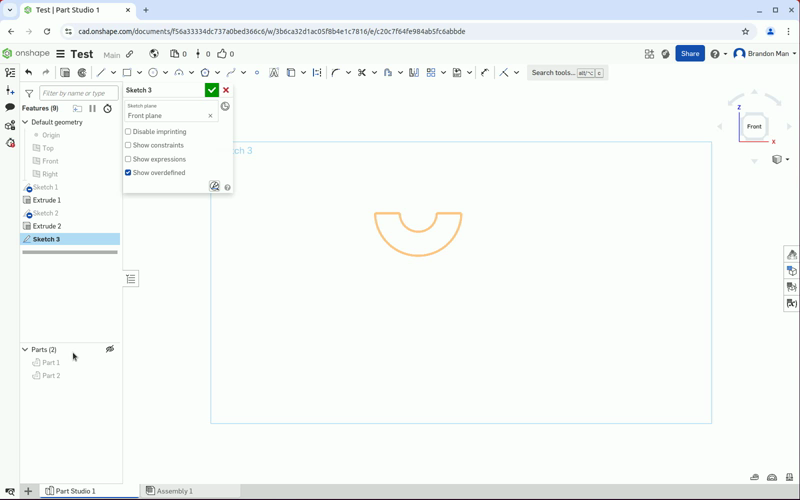
key_down(shift)
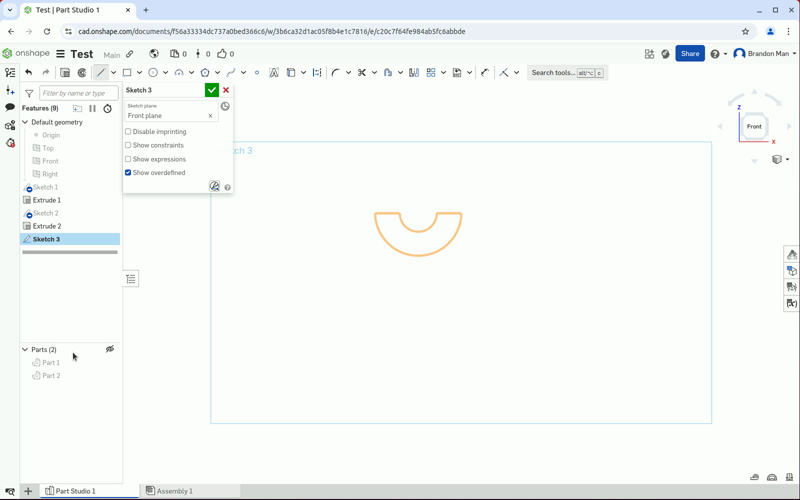
mouse_move(375, 282)
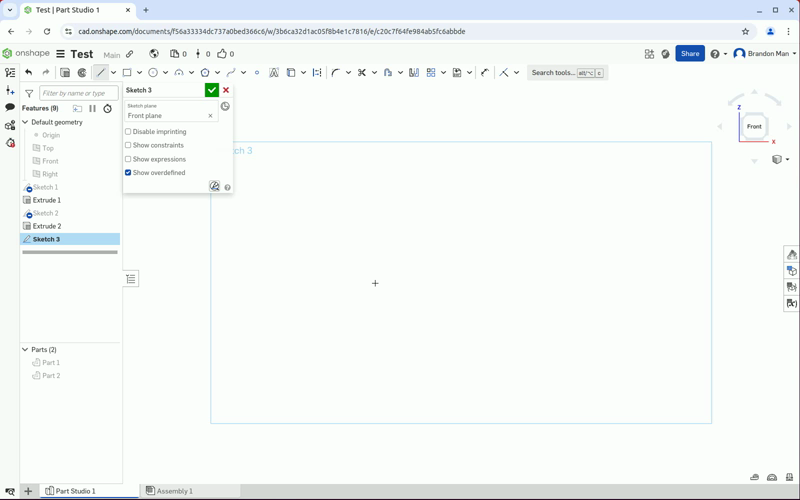
click(375, 282)
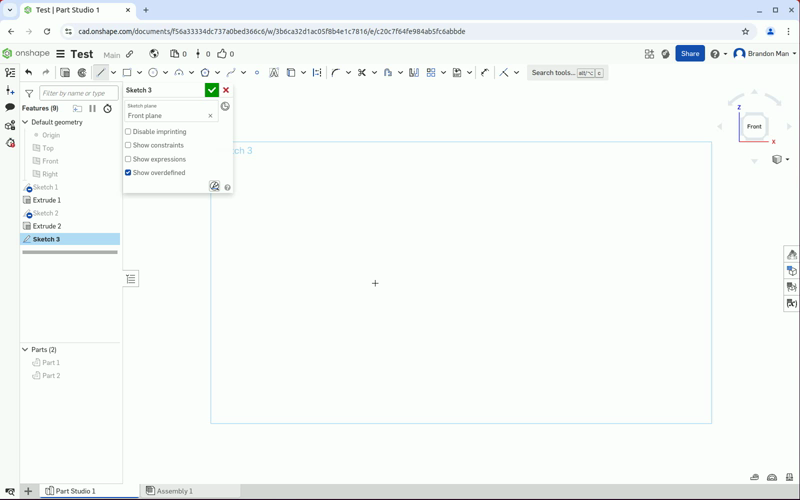
key_up(shift)
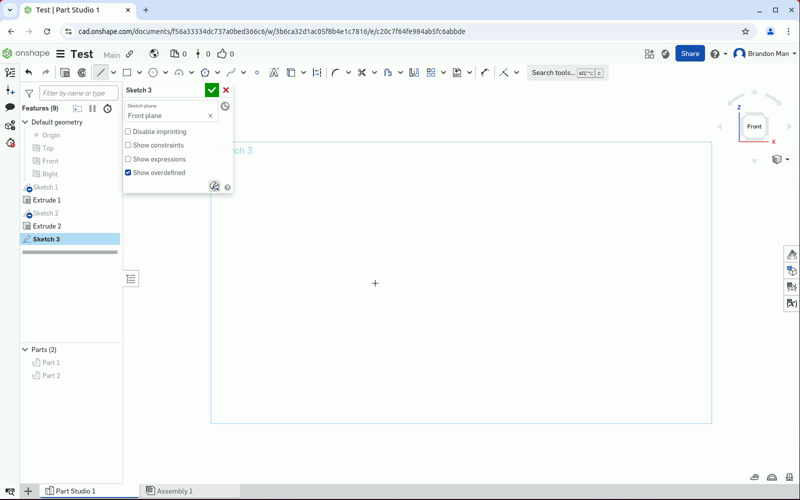
key_down(shift)
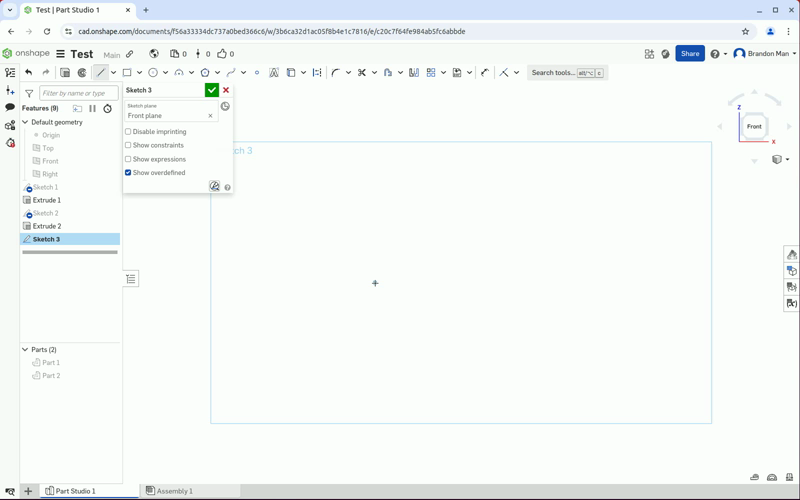
mouse_move(461, 282)
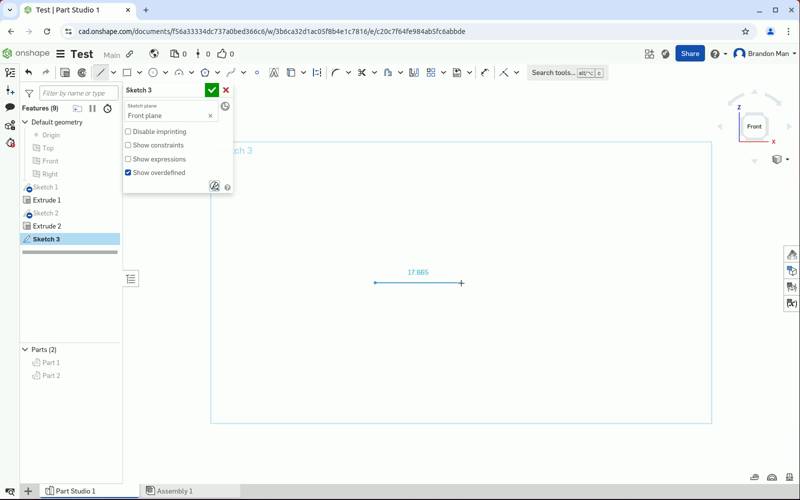
click(461, 282)
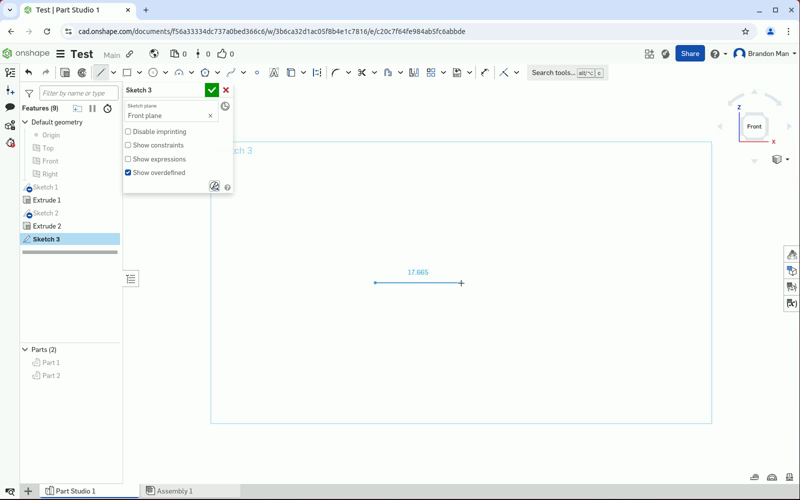
key_up(shift)
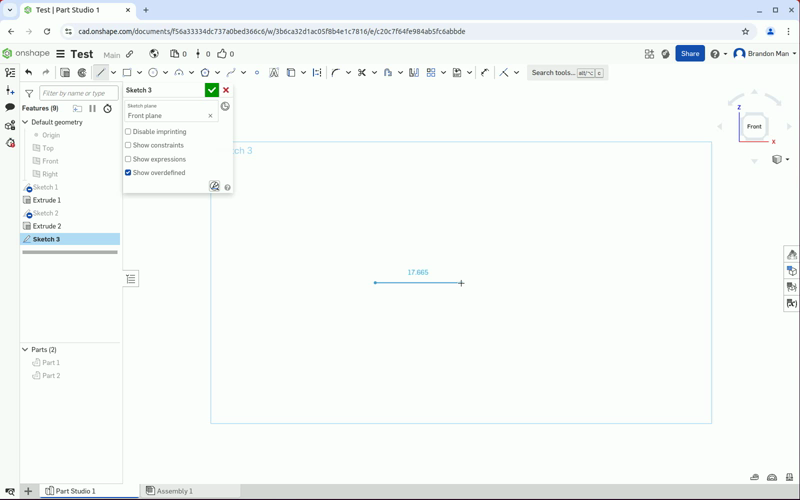
key_down(shift)
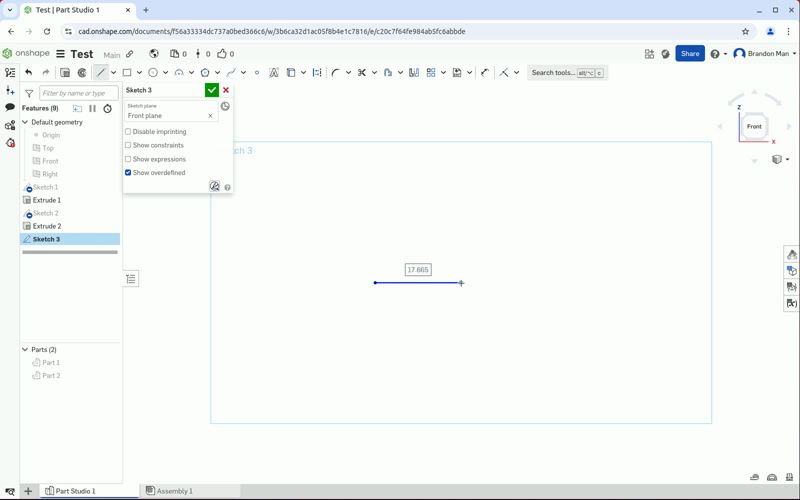
mouse_move(491, 282)
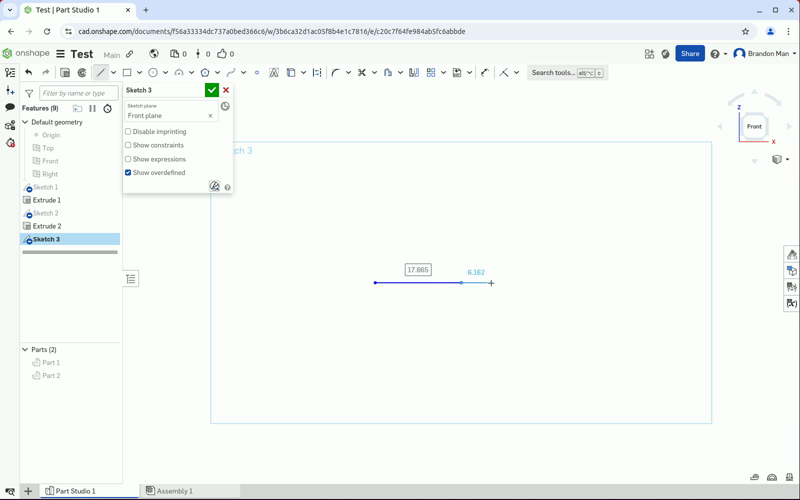
mouse_move(461, 270)
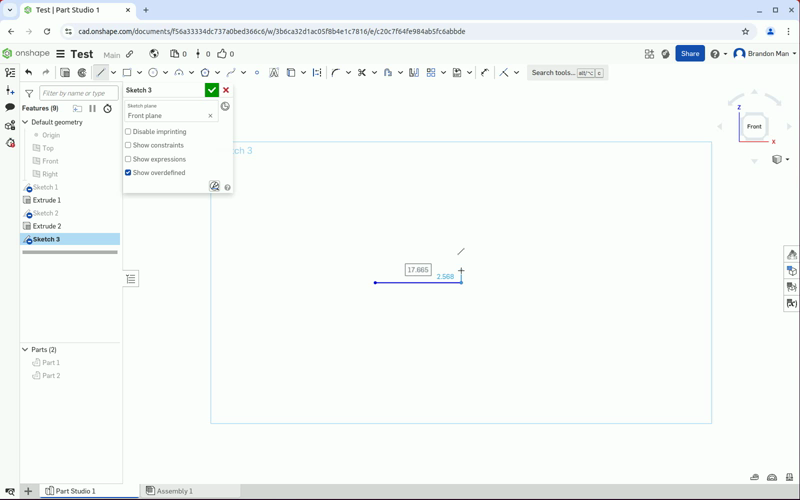
click(461, 270)
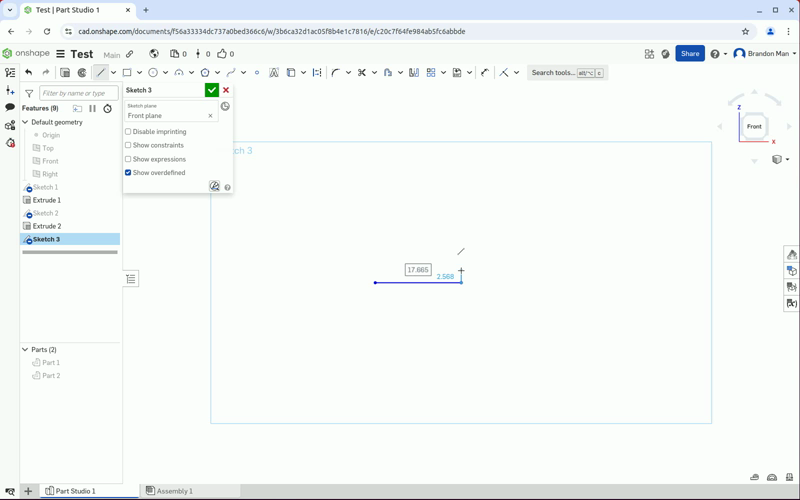
key_up(shift)
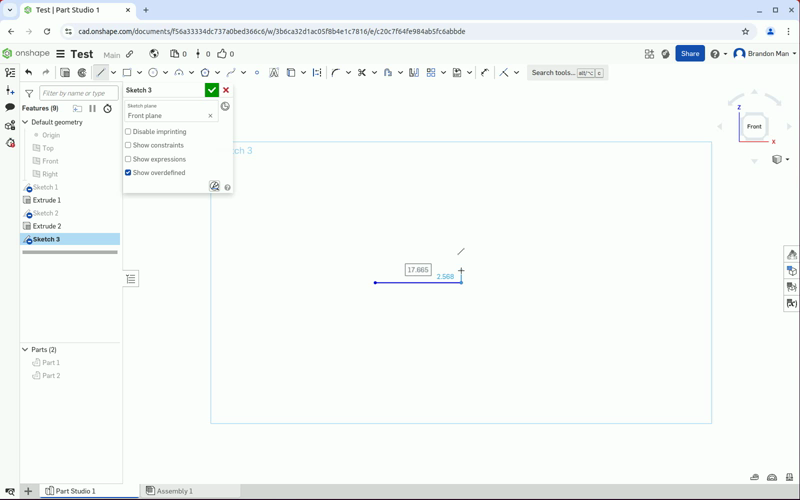
key_down(shift)
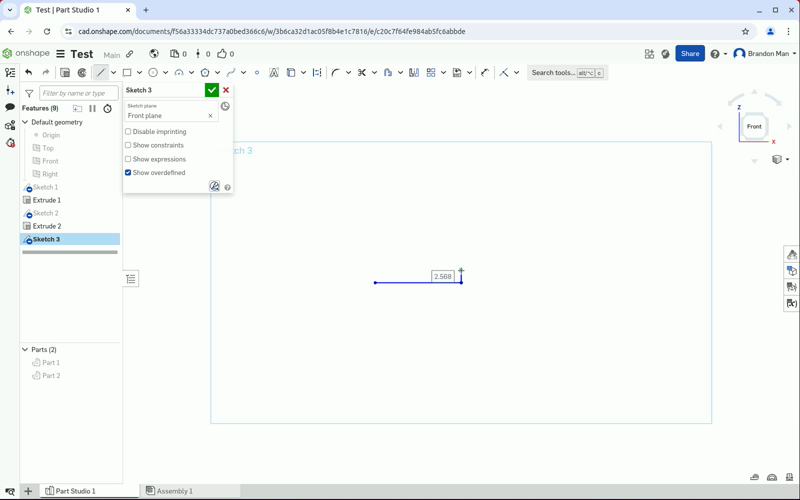
mouse_move(491, 270)
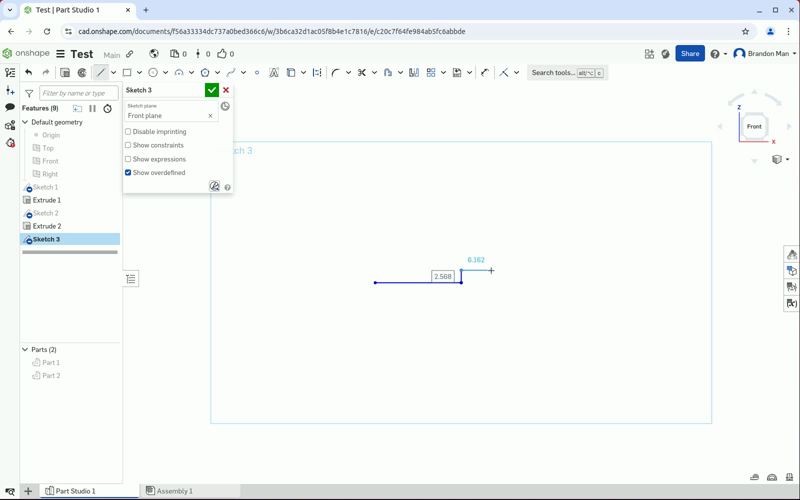
mouse_move(461, 216)
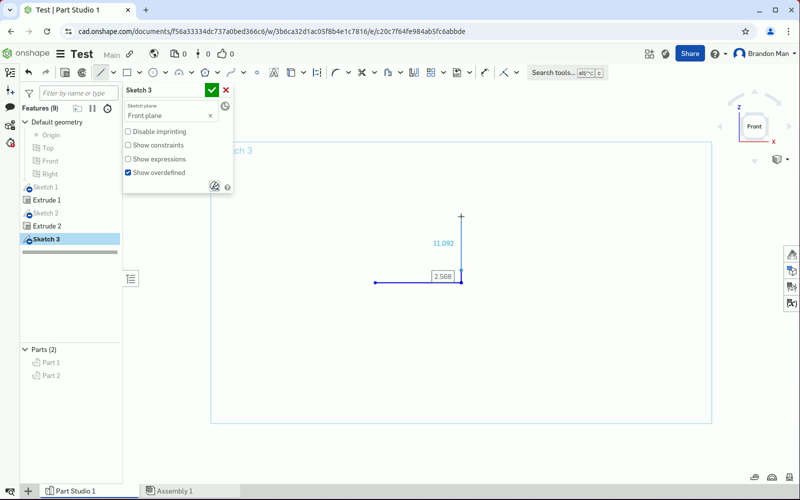
click(461, 216)
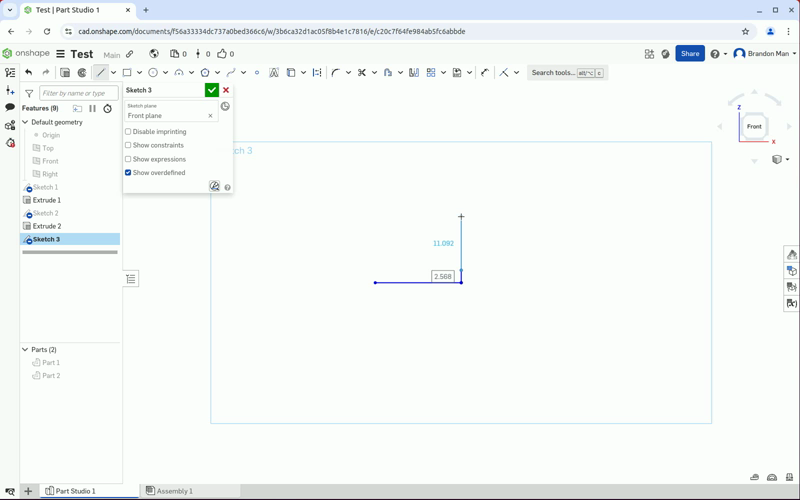
key_up(shift)
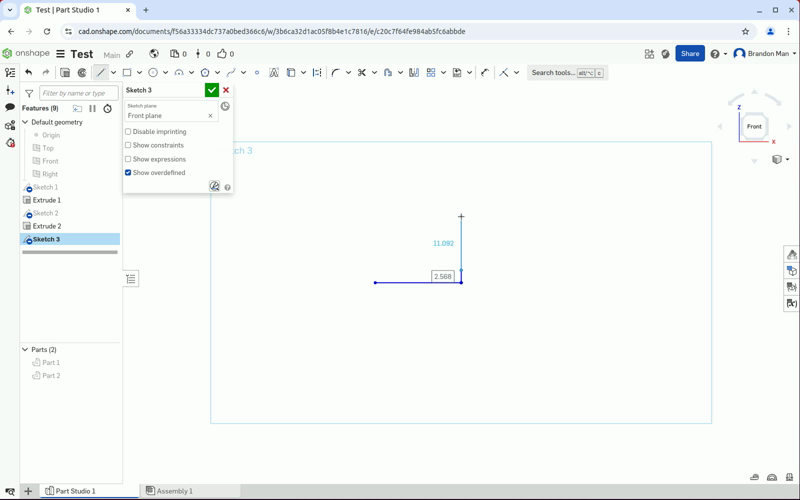
key(esc)
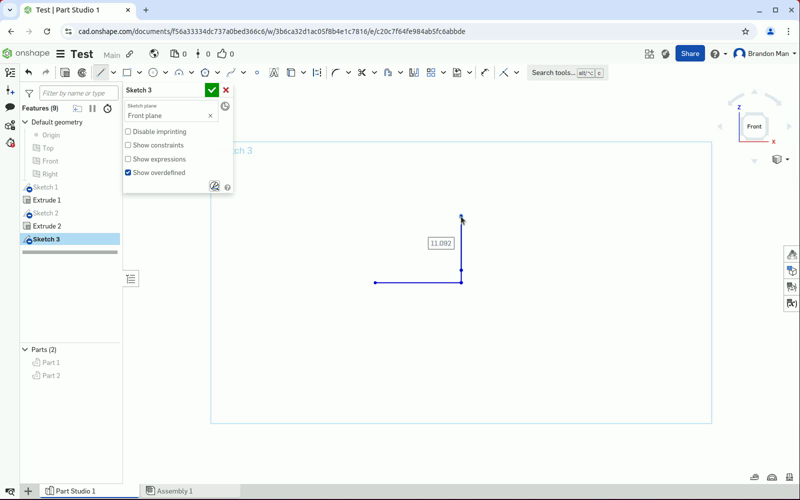
key(a)
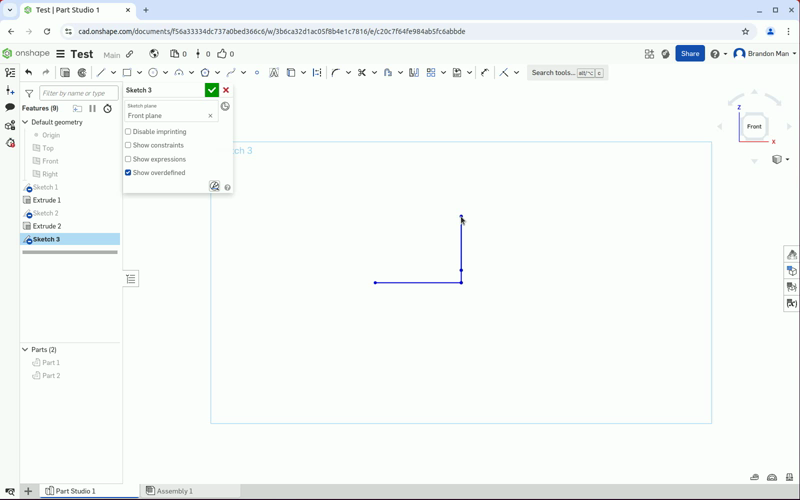
mouse_move(461, 216)
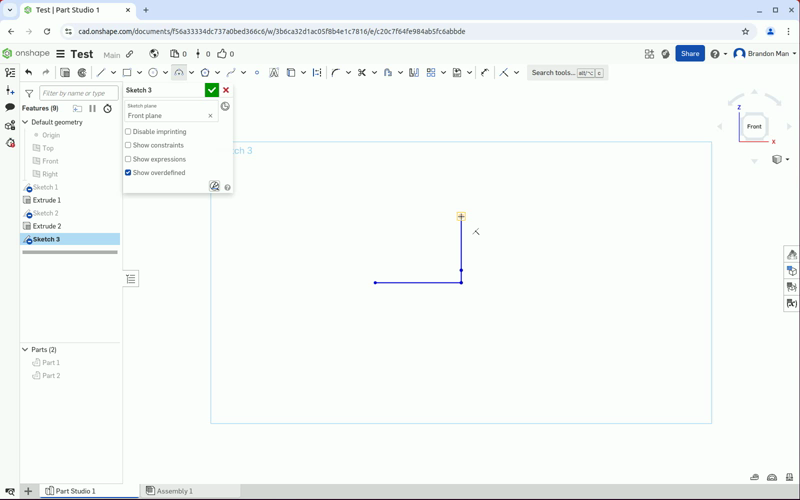
click(461, 216)
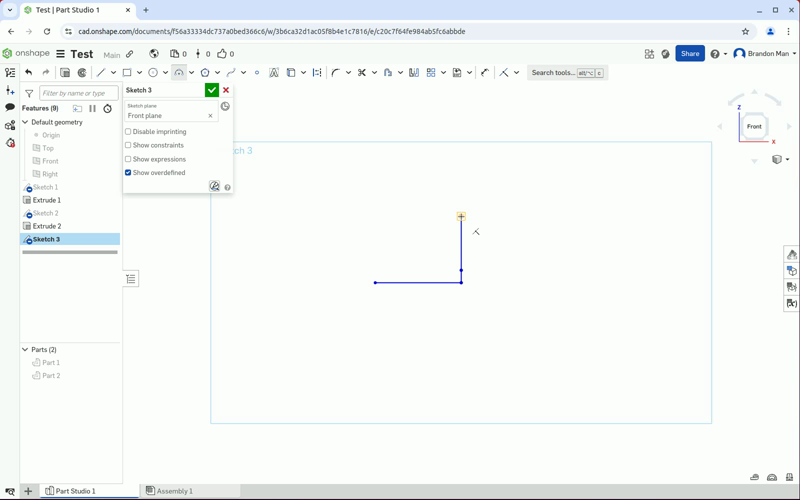
key_down(shift)
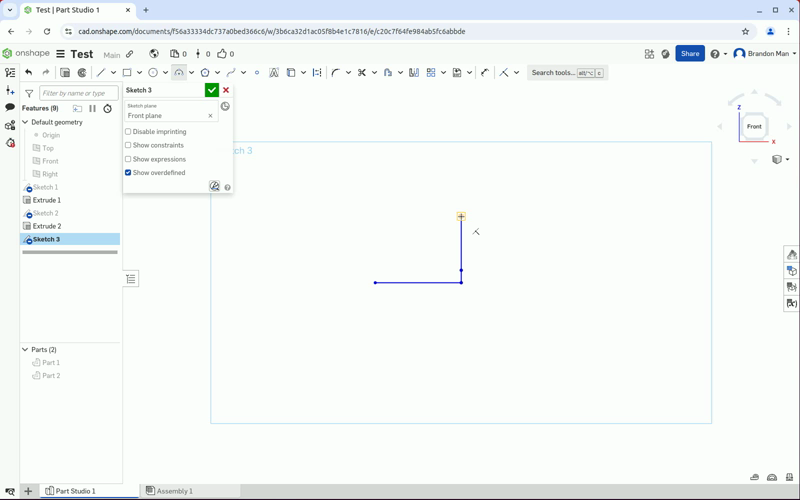
mouse_move(375, 216)
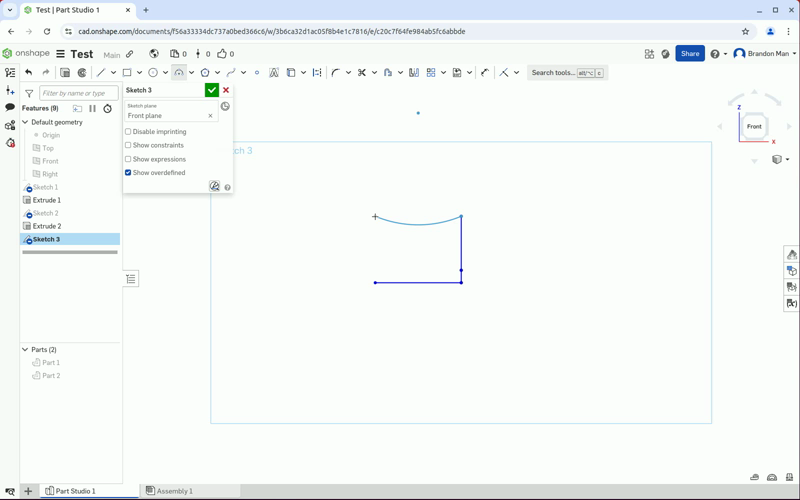
click(375, 216)
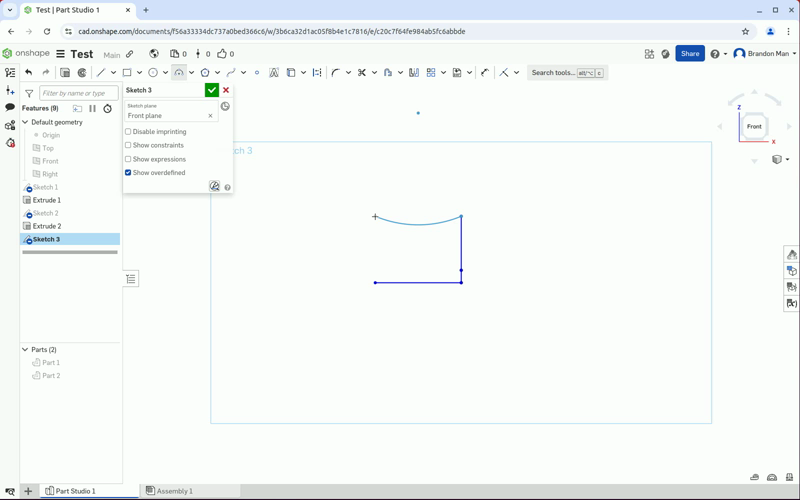
mouse_move(418, 255)
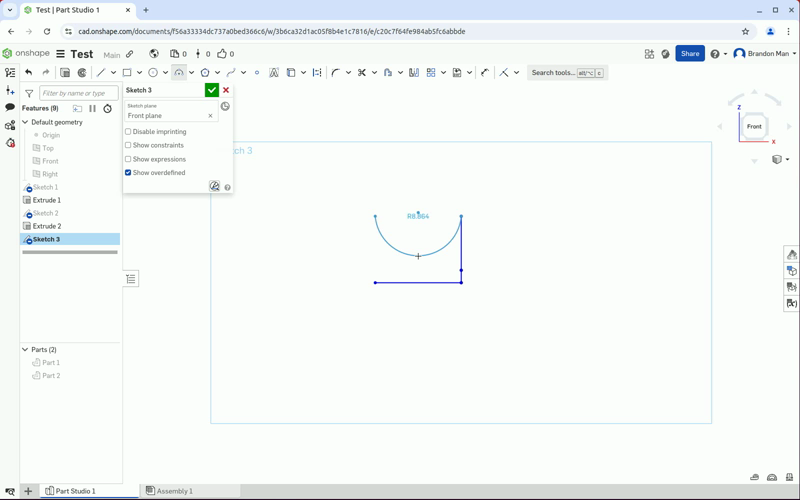
click(418, 255)
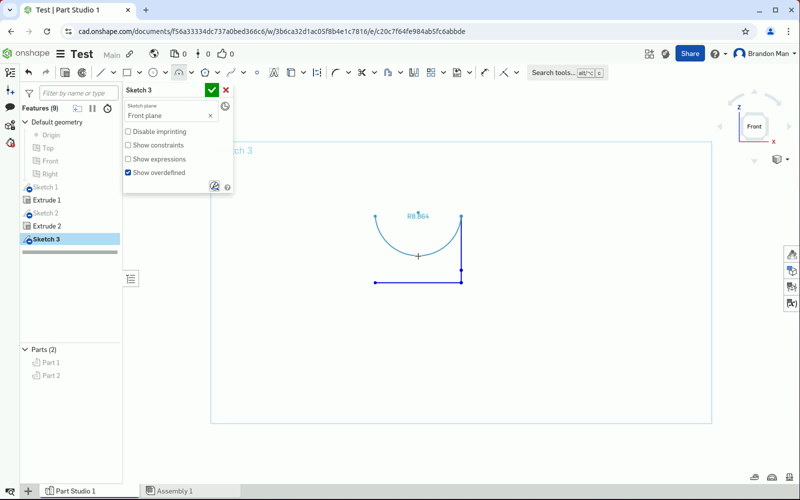
key_up(shift)
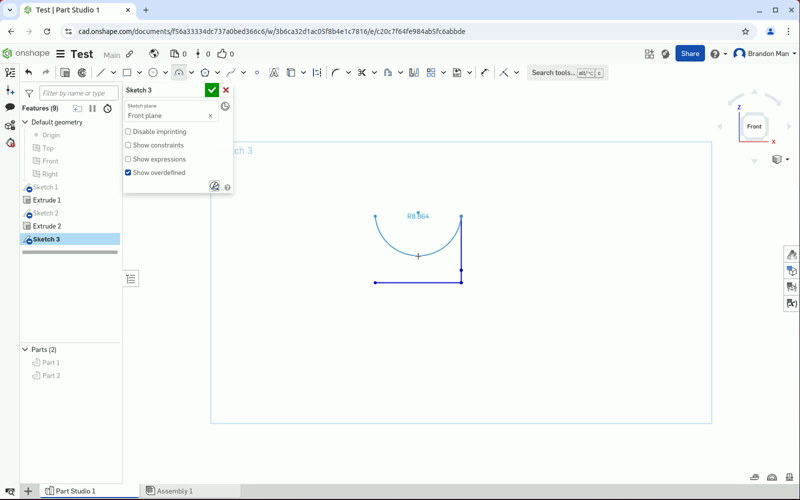
key(esc)
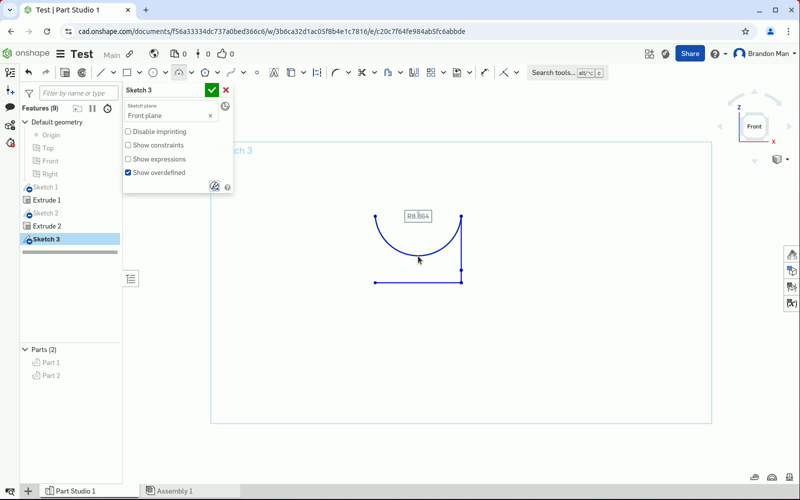
key(l)
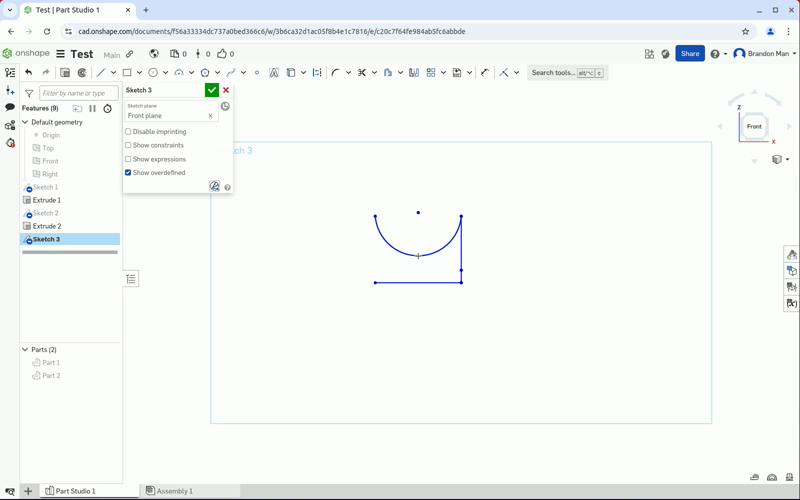
mouse_move(375, 216)
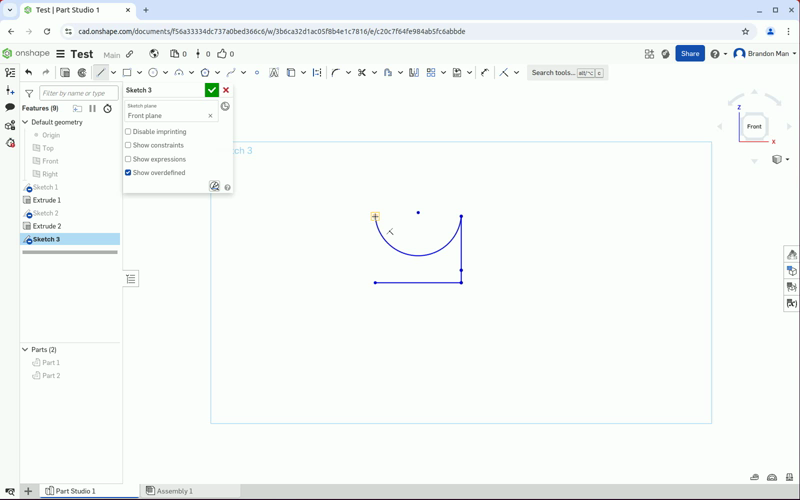
click(375, 216)
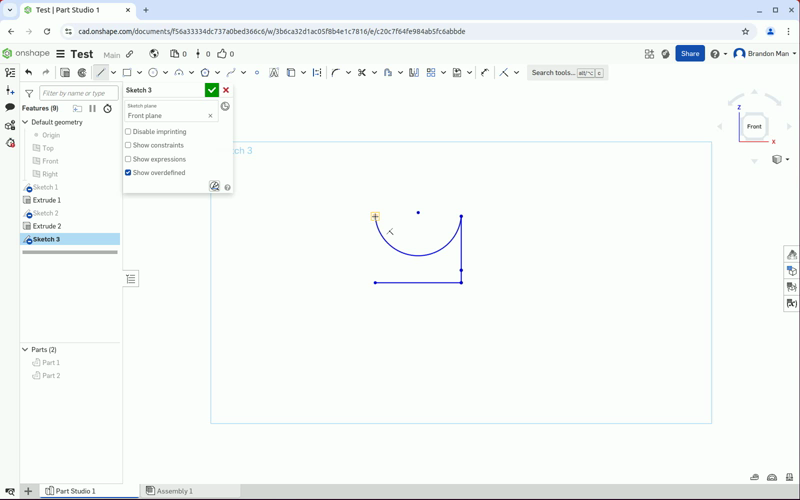
key_down(shift)
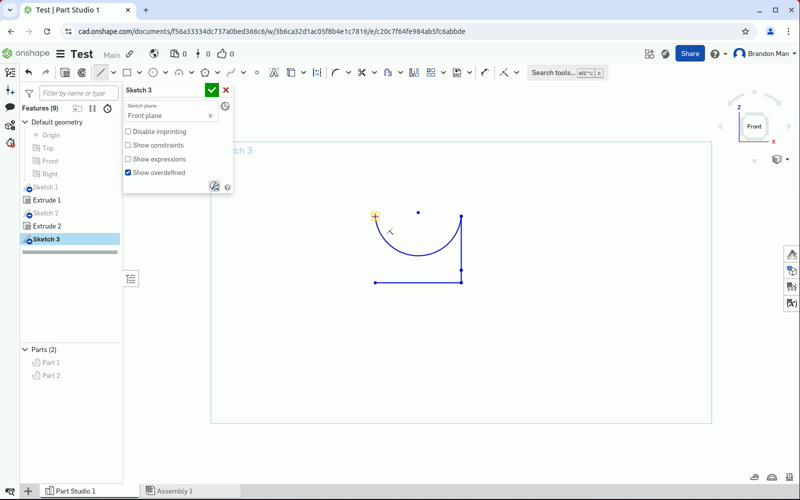
mouse_move(375, 282)
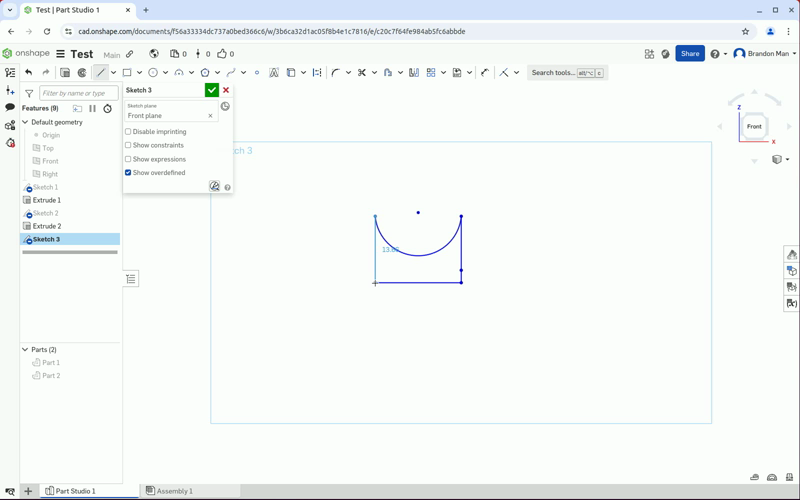
key_up(shift)
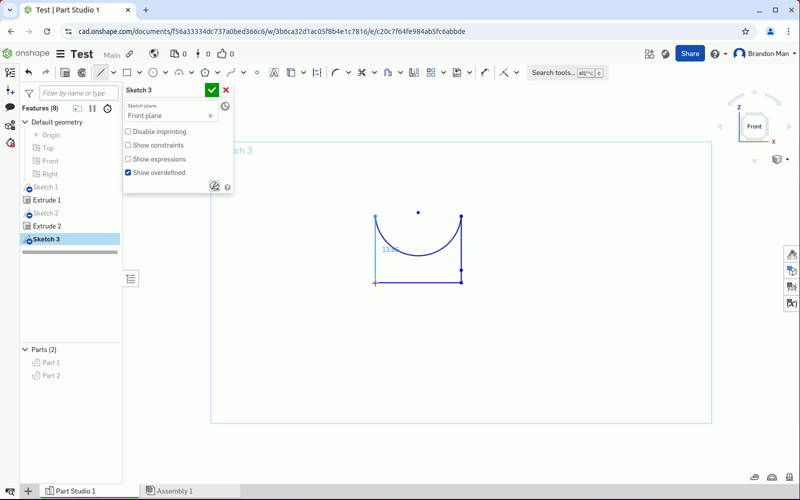
click(375, 282)
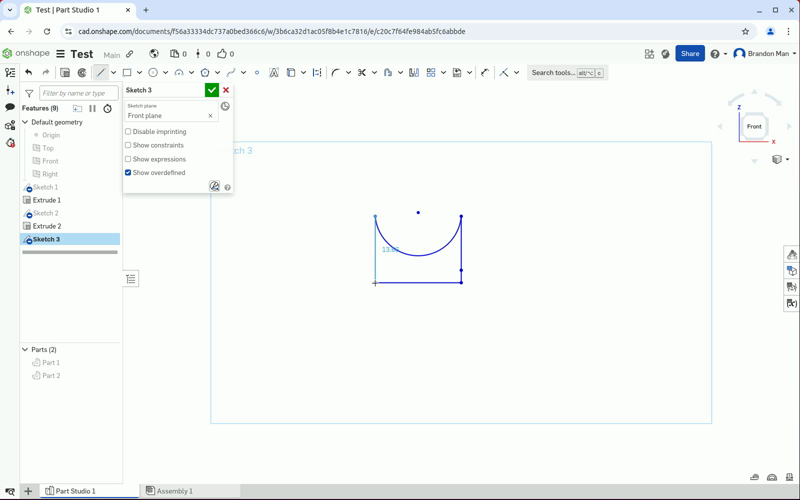
key(esc)
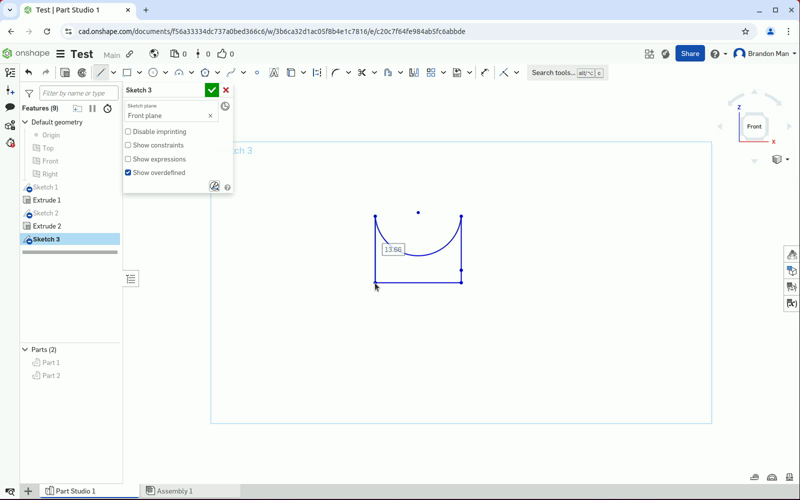
mouse_move(401, 259)
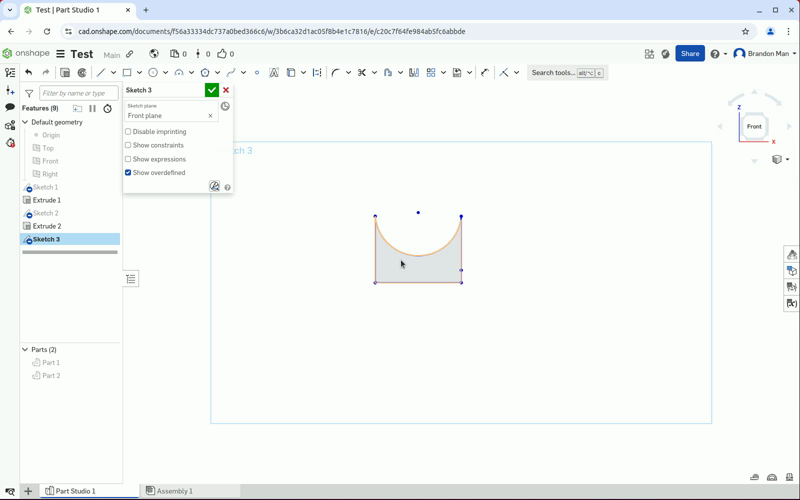
click(401, 259)
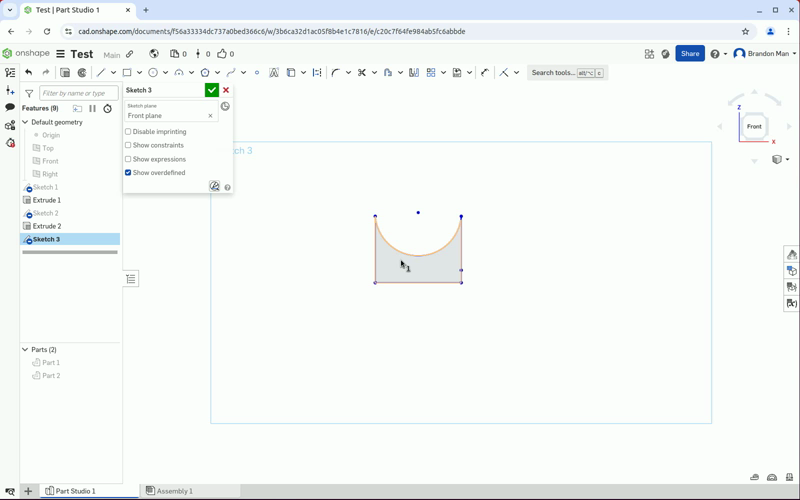
mouse_move(73, 352)
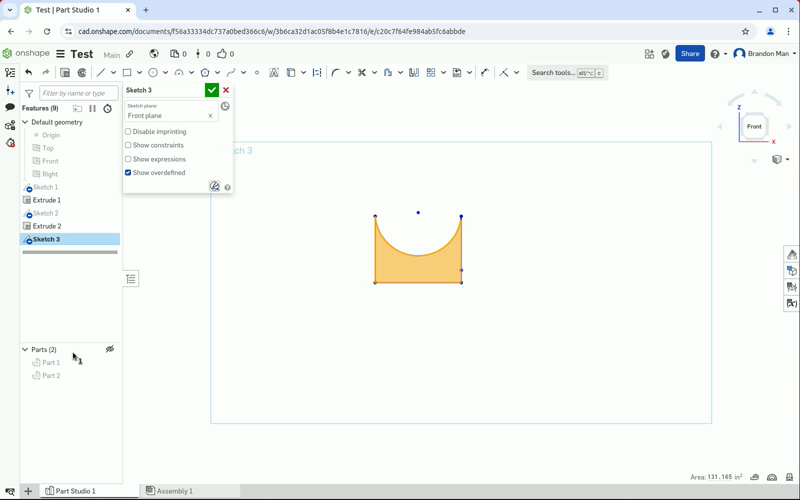
key(shift+y)
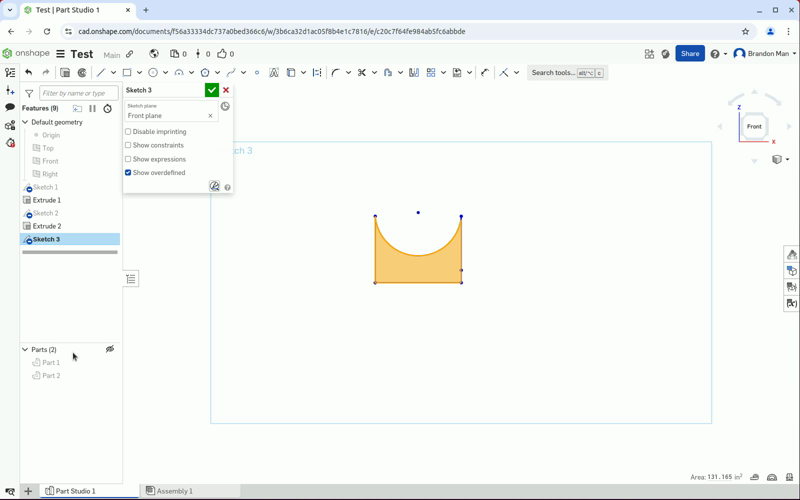
key(shift+e)
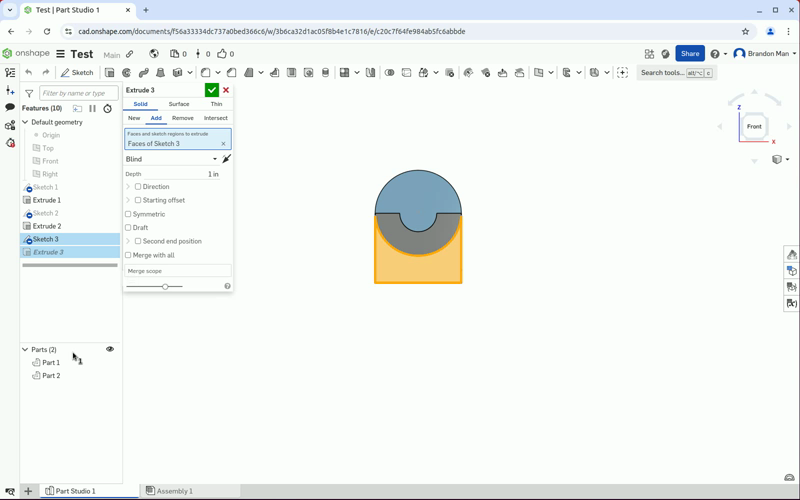
mouse_move(143, 106)
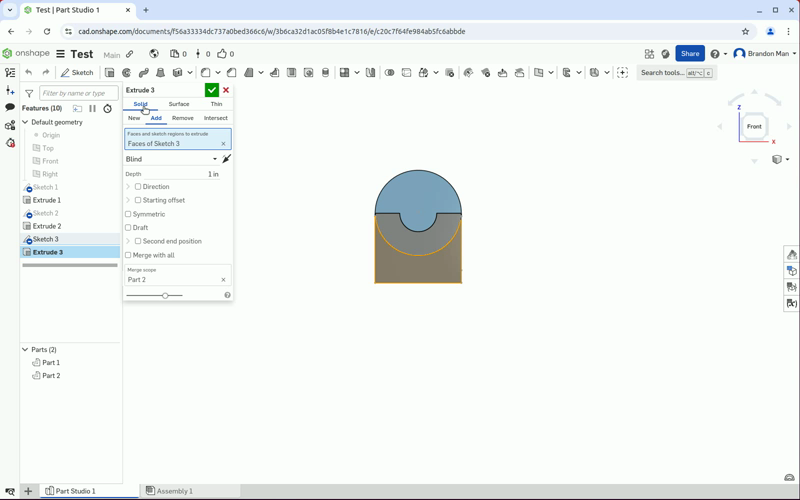
click(143, 106)
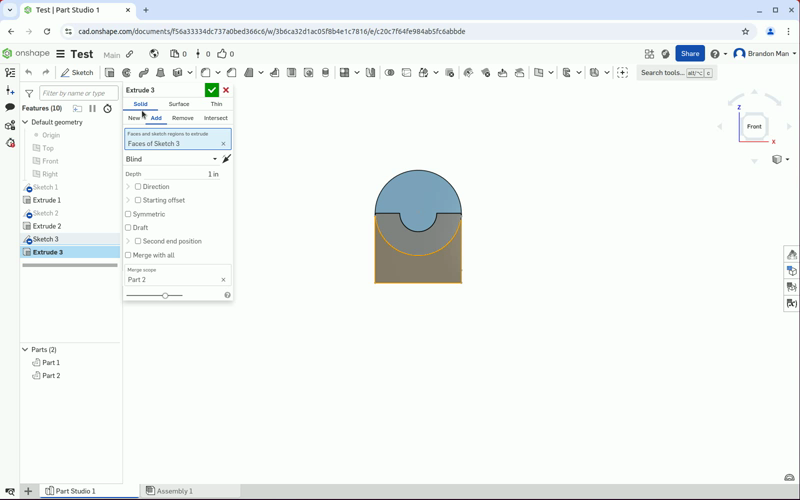
mouse_move(137, 120)
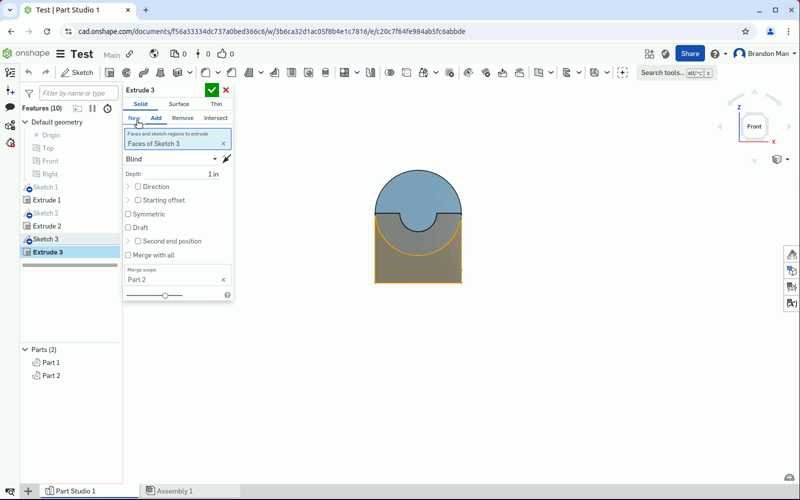
click(137, 120)
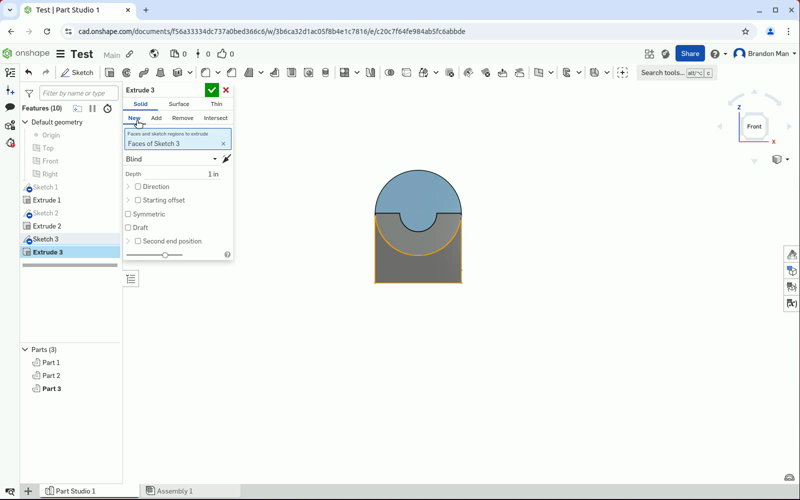
key(tab, 4)
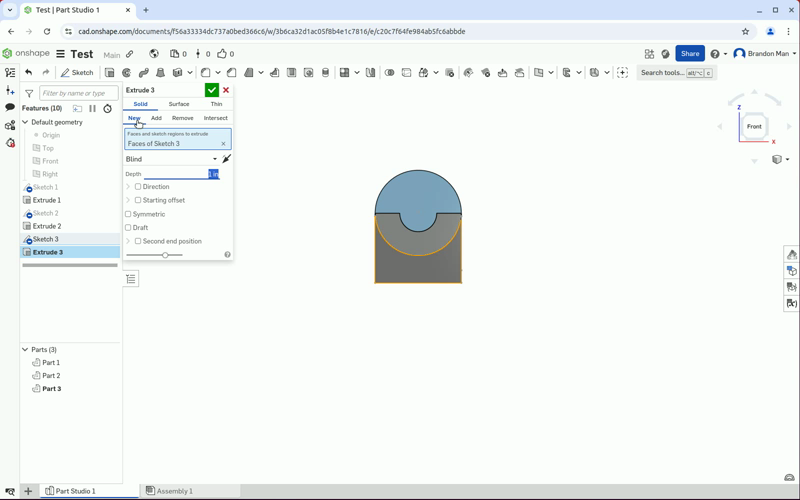
text(4.814)
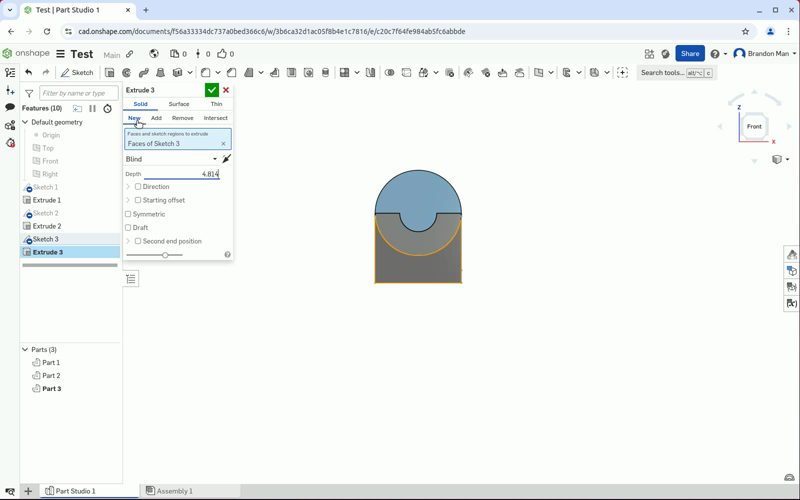
key(enter)
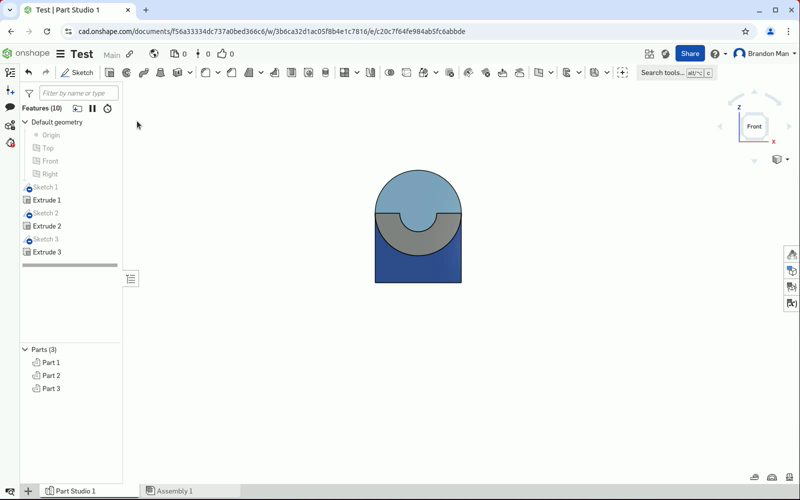
key(shift+h)
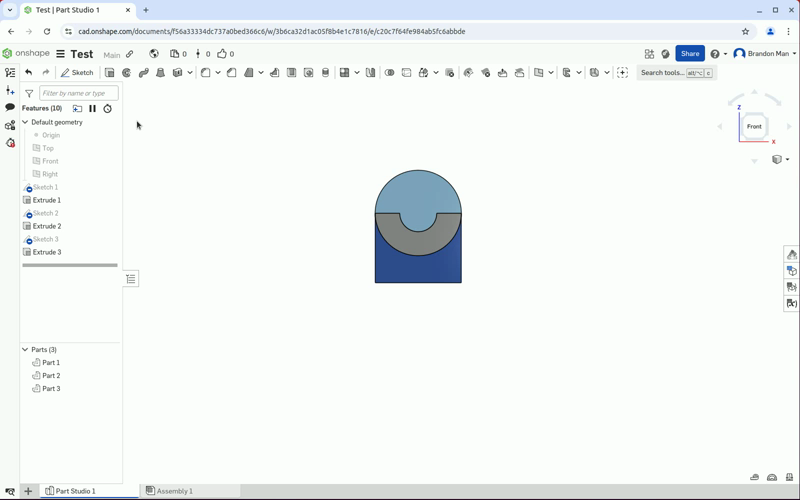
key(shift+h)
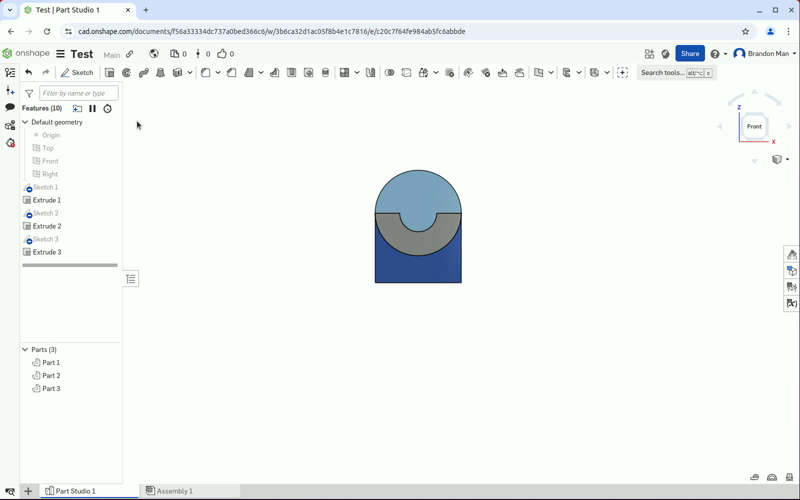
mouse_move(73, 189)
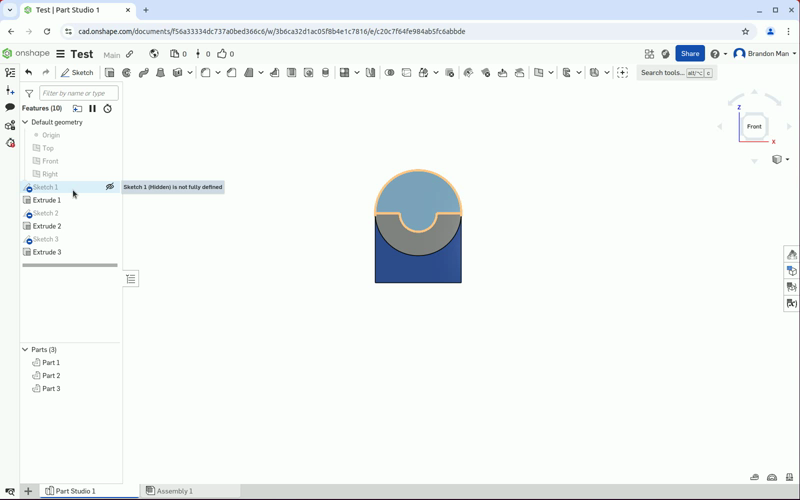
click(73, 189)
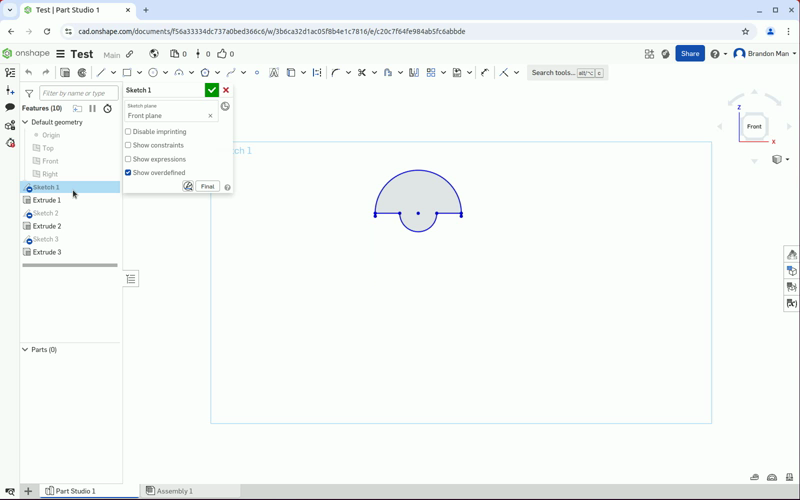
mouse_move(229, 92)
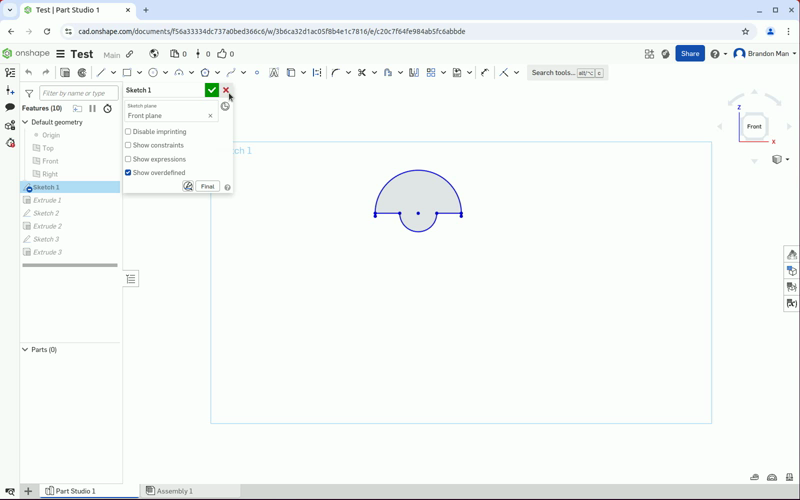
click(229, 92)
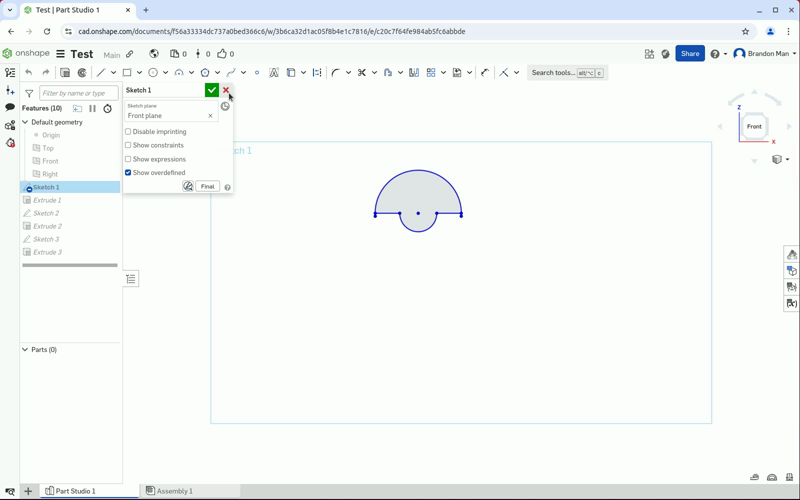
key(shift+s)
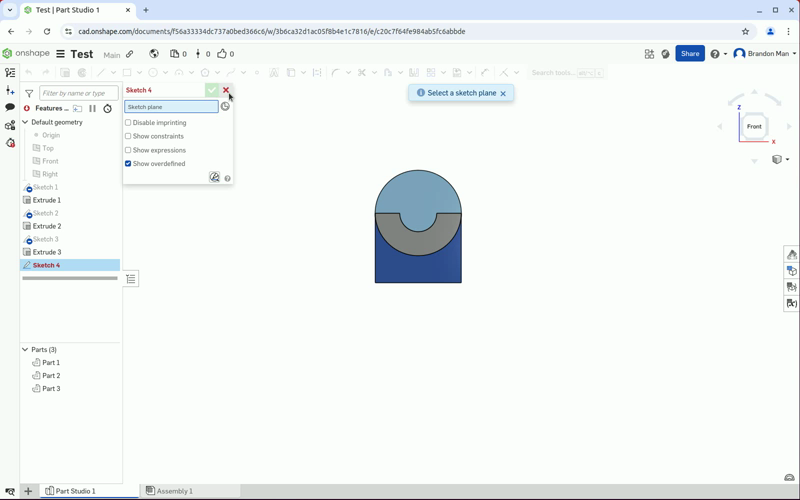
mouse_move(73, 163)
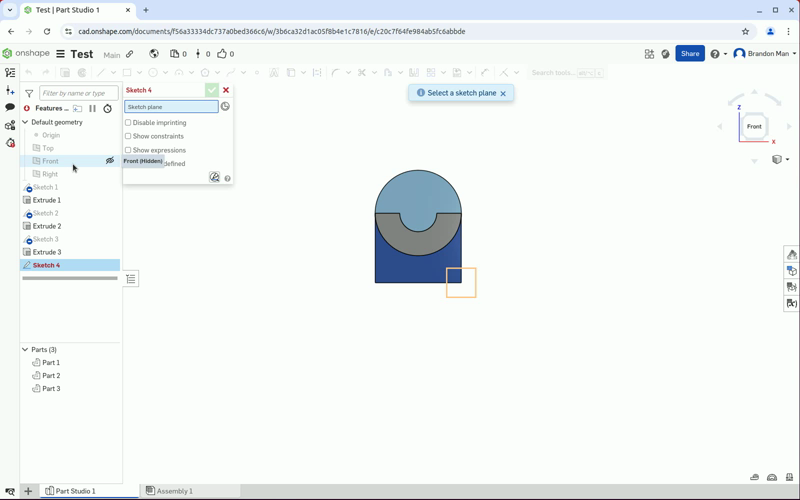
click(73, 163)
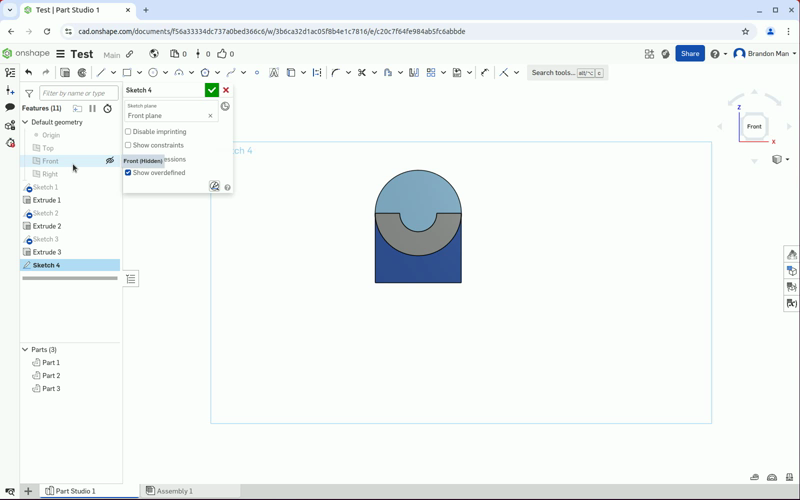
mouse_move(73, 352)
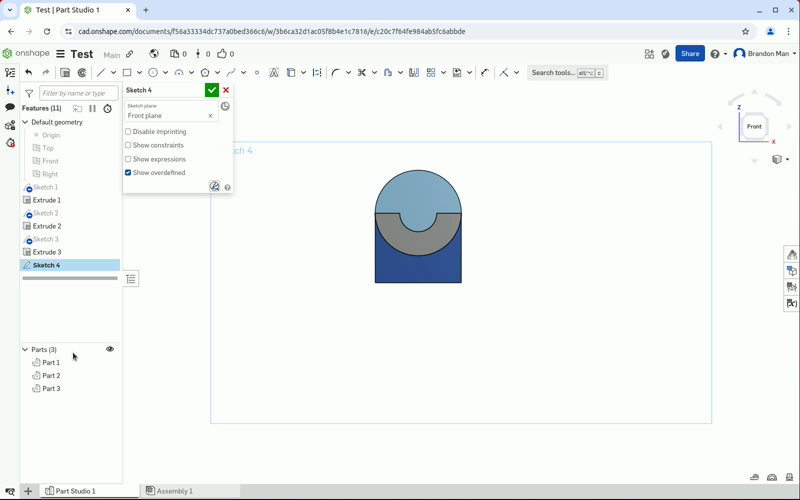
key(y)
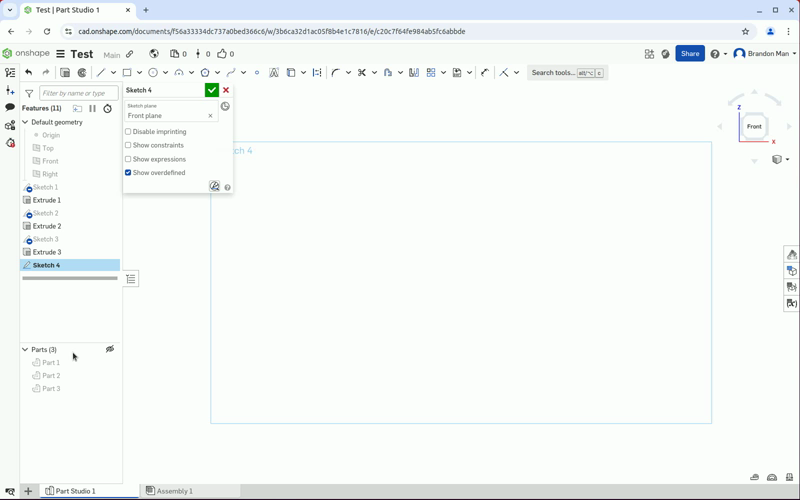
key(l)
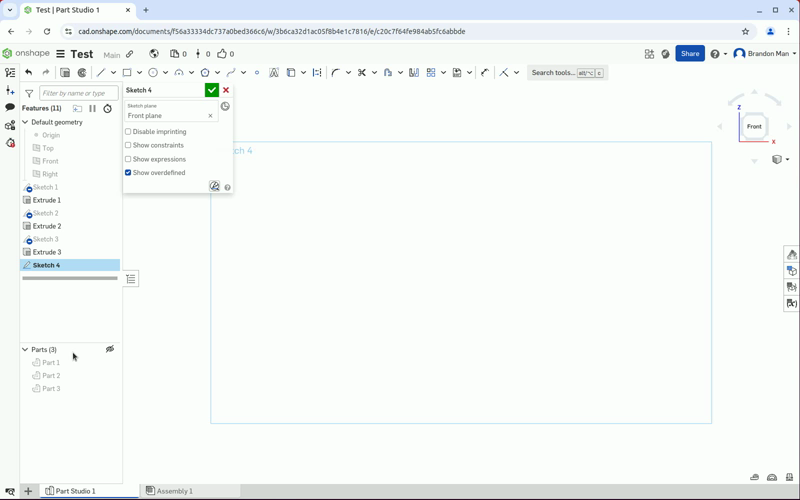
key_down(shift)
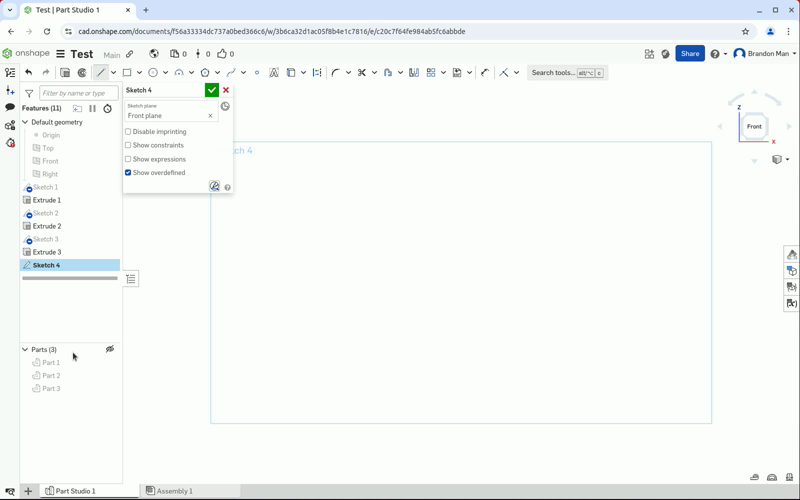
mouse_move(460, 282)
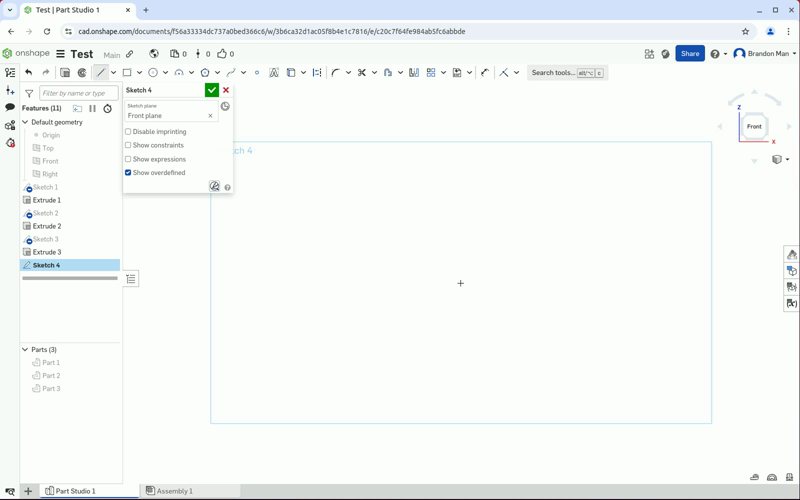
click(460, 282)
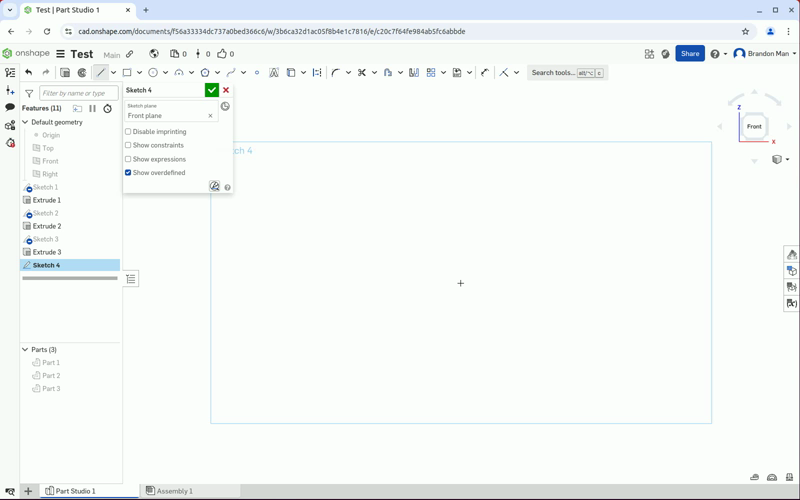
key_up(shift)
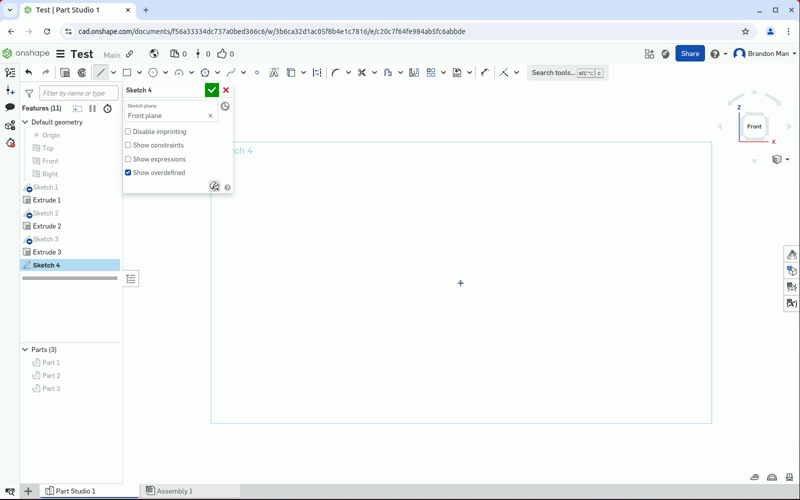
key_down(shift)
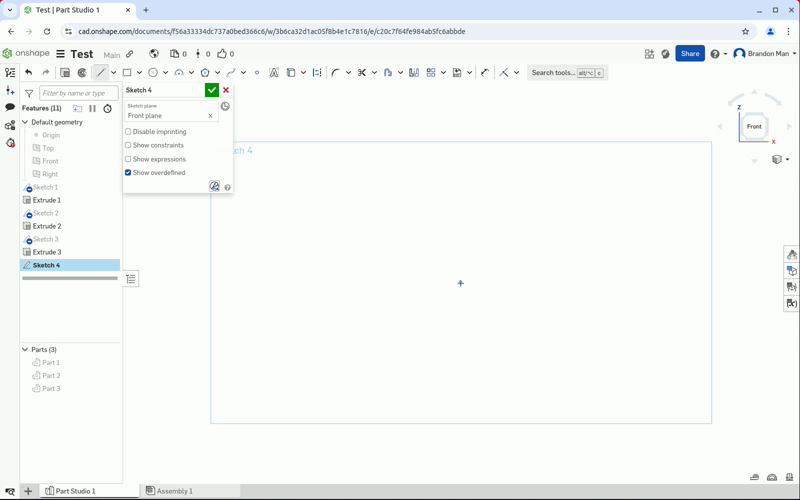
mouse_move(538, 282)
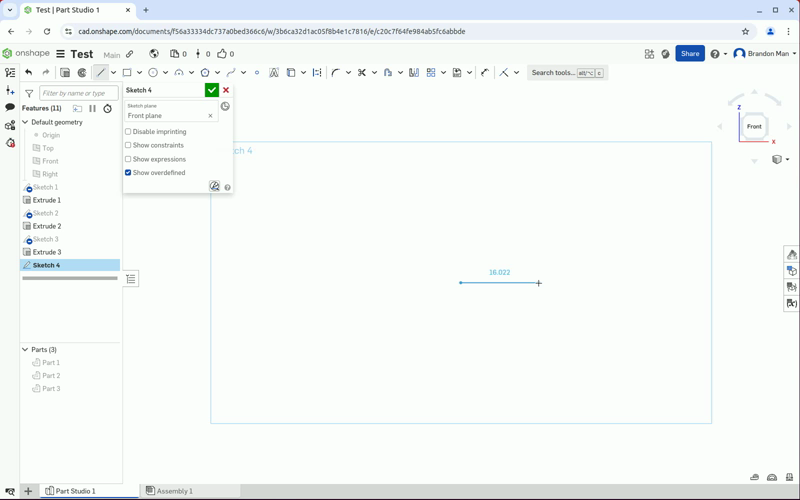
click(538, 282)
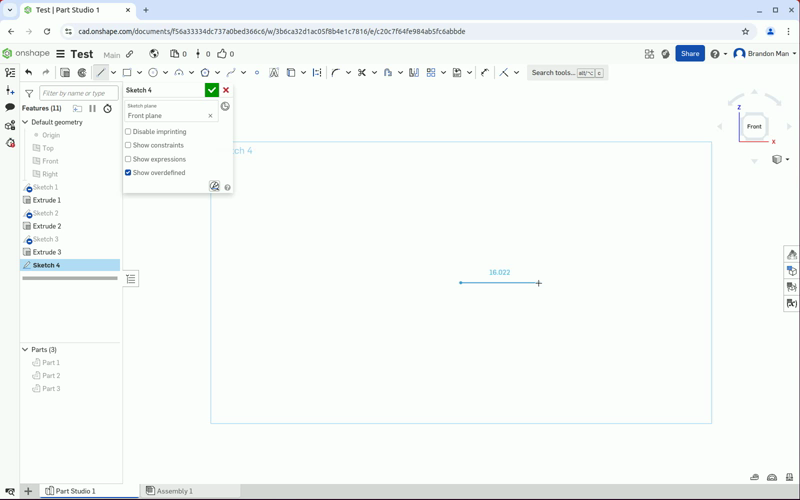
key_up(shift)
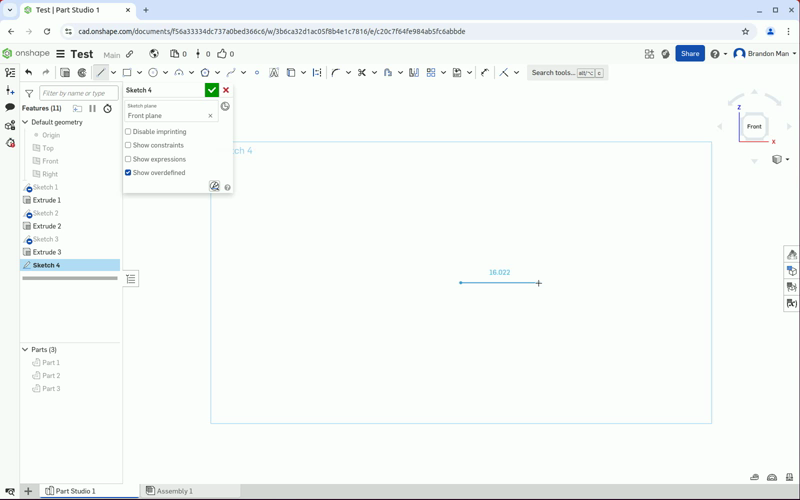
key_down(shift)
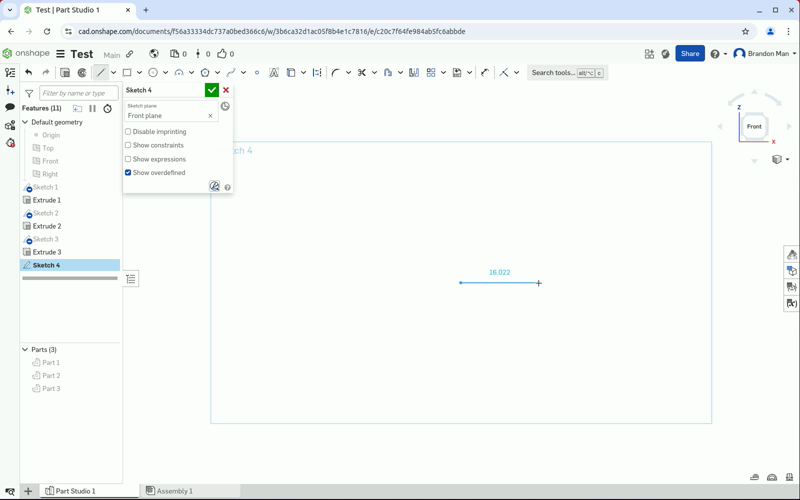
mouse_move(568, 282)
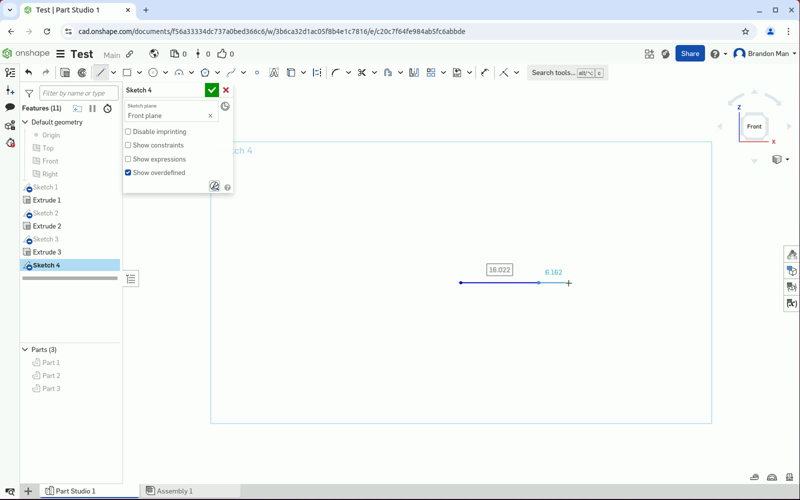
mouse_move(538, 270)
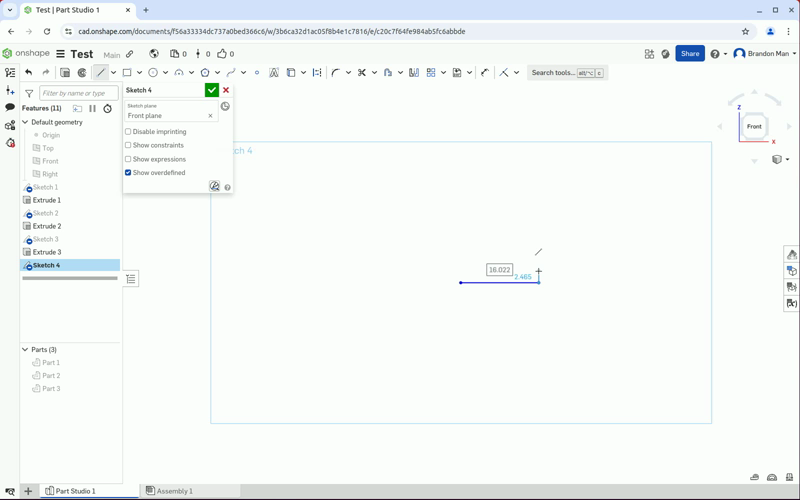
click(538, 270)
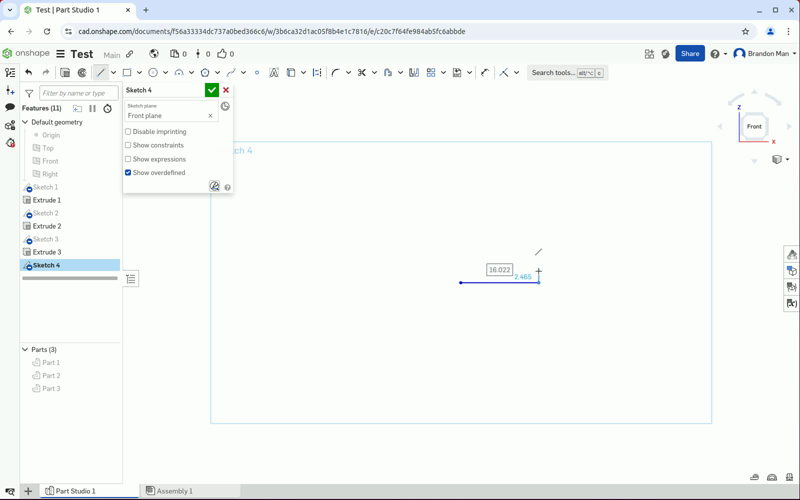
key_up(shift)
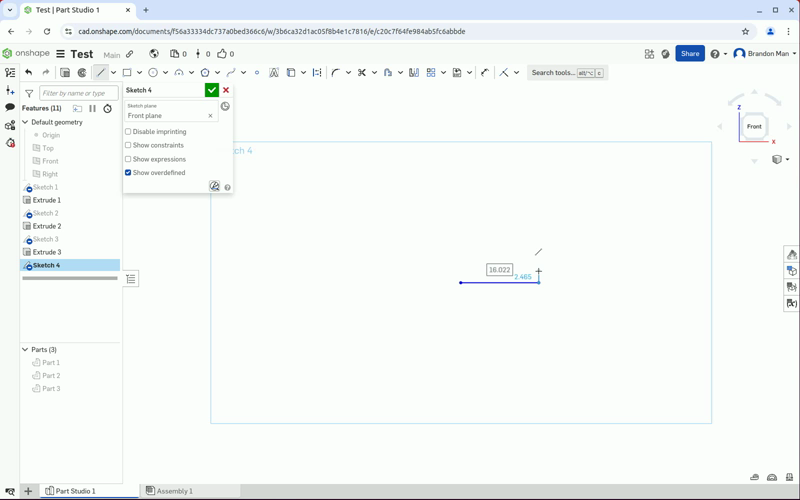
key_down(shift)
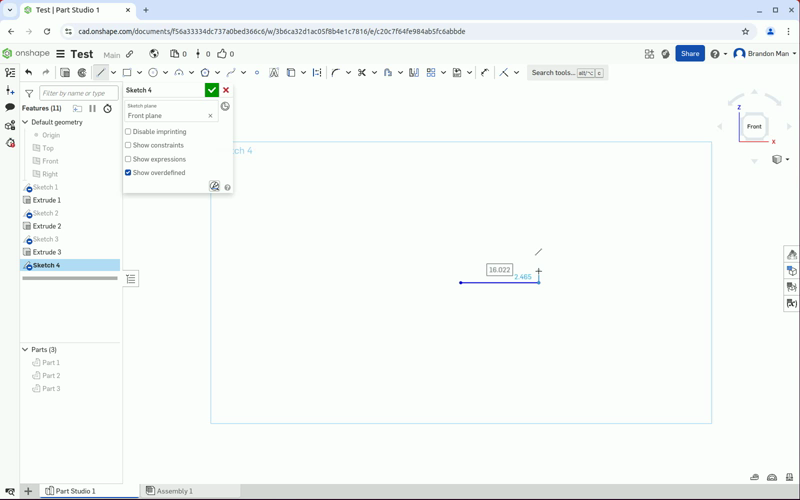
mouse_move(460, 270)
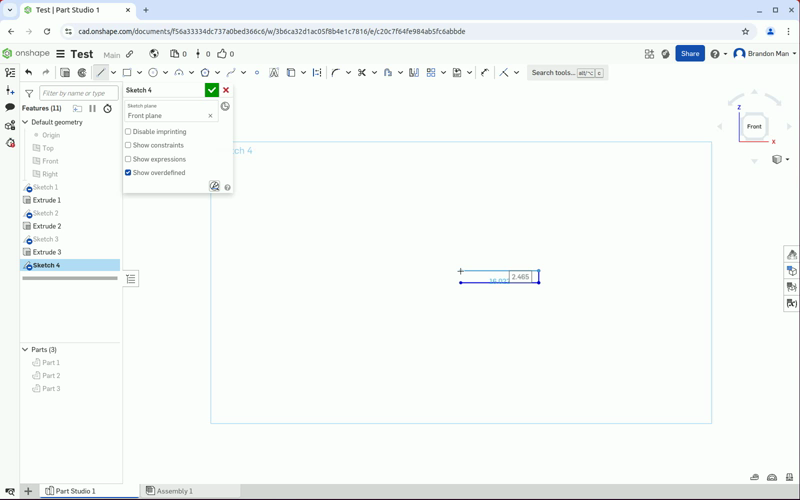
click(460, 270)
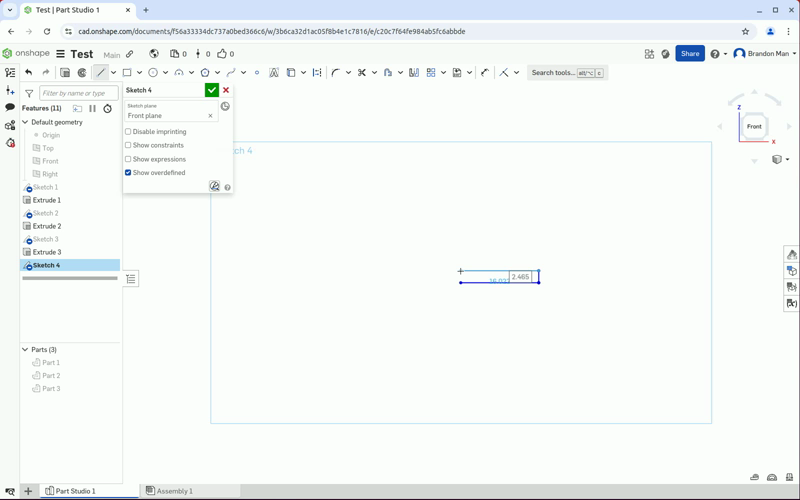
key_up(shift)
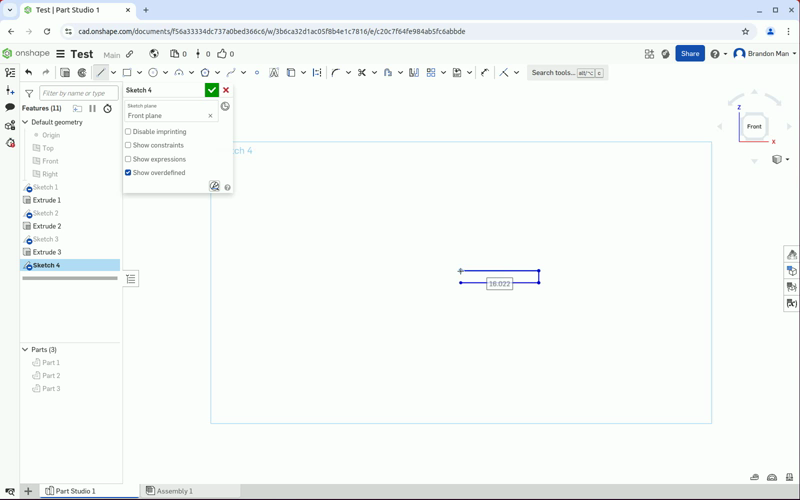
mouse_move(490, 270)
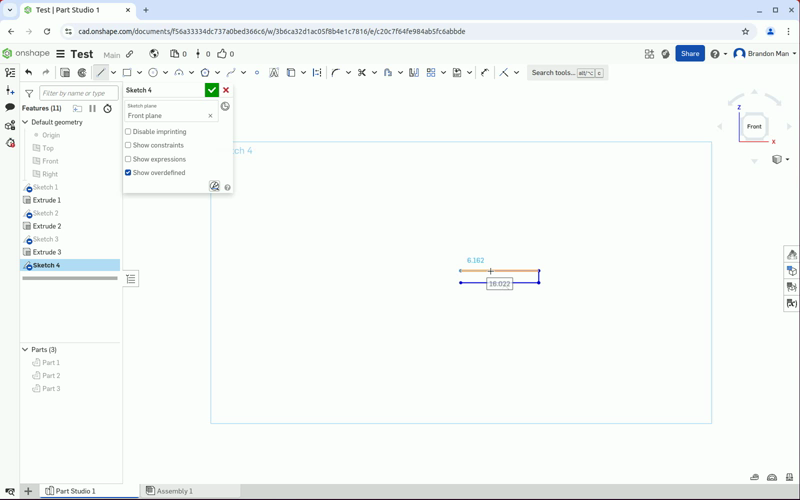
key_down(shift)
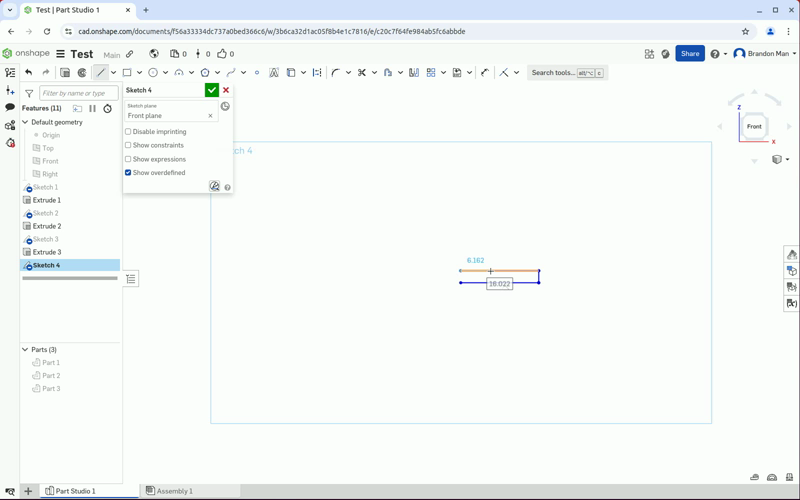
mouse_move(460, 282)
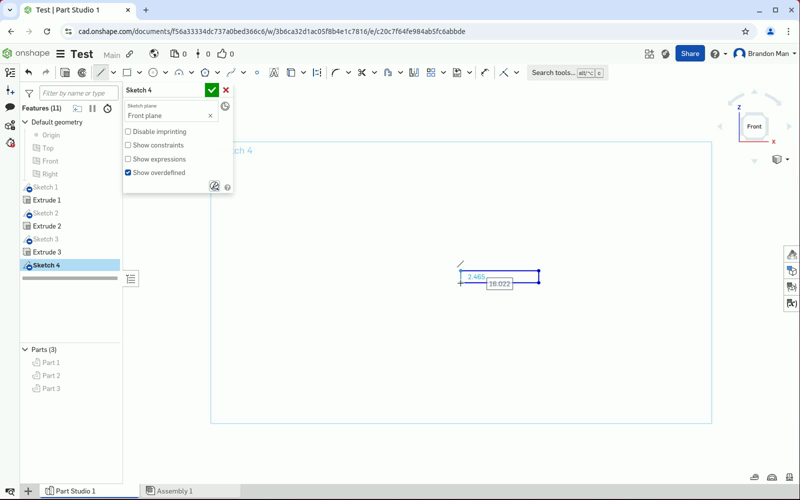
key_up(shift)
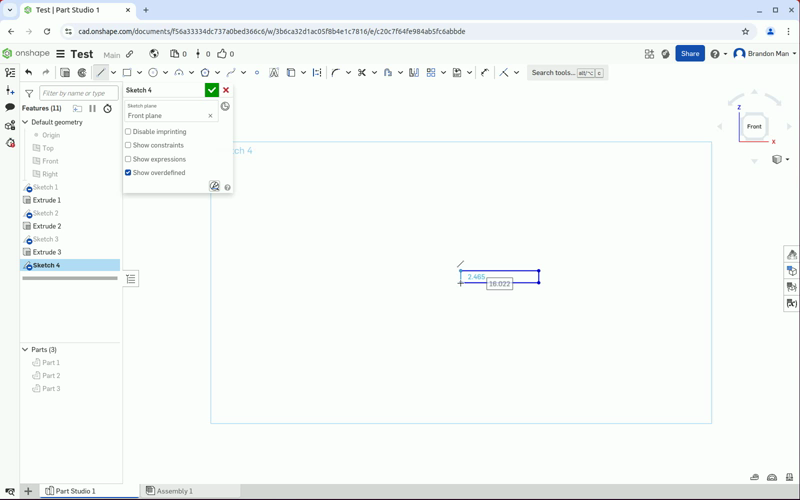
click(460, 282)
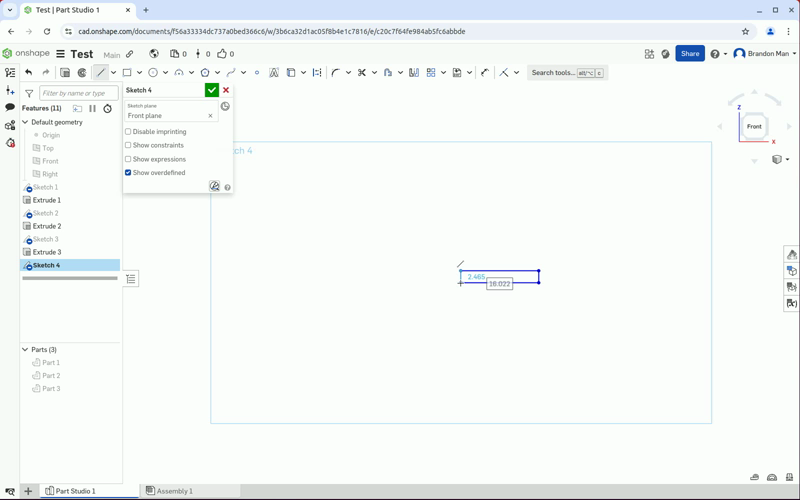
key(esc)
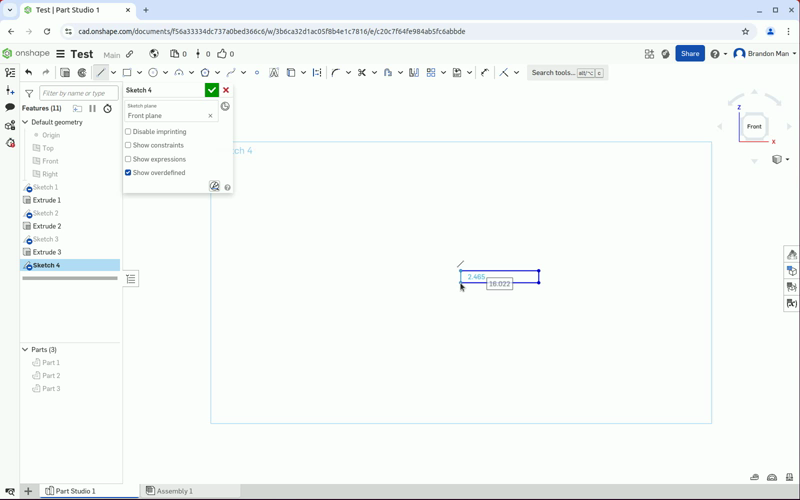
mouse_move(501, 277)
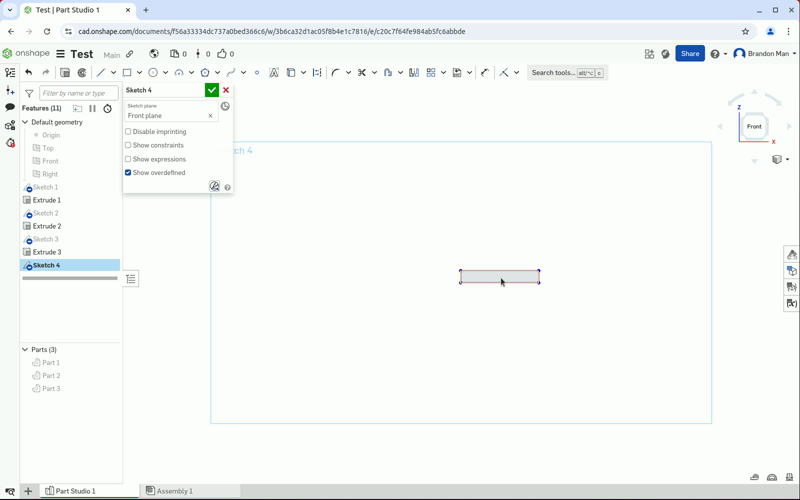
scroll(6)
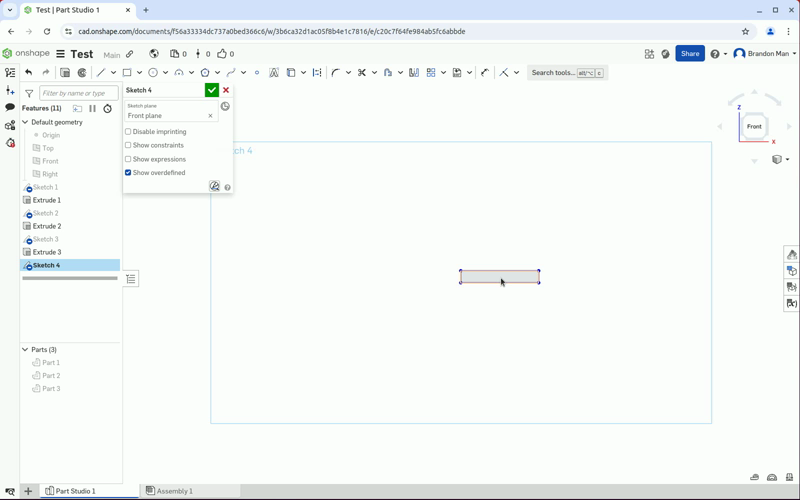
scroll(6)
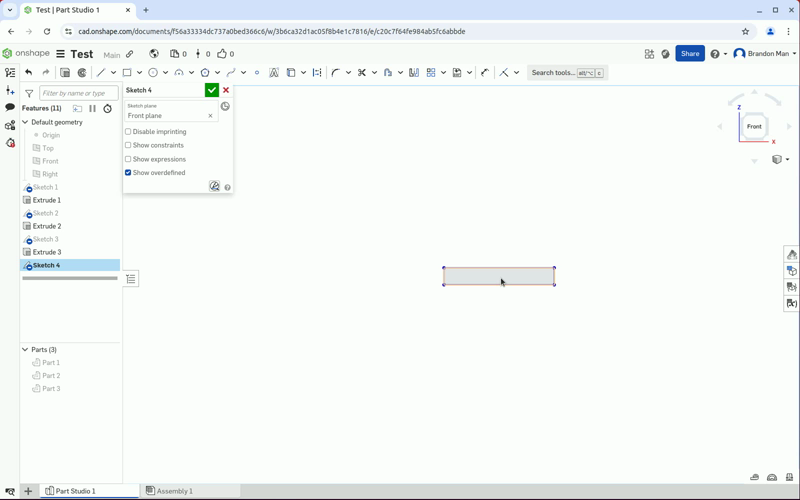
scroll(6)
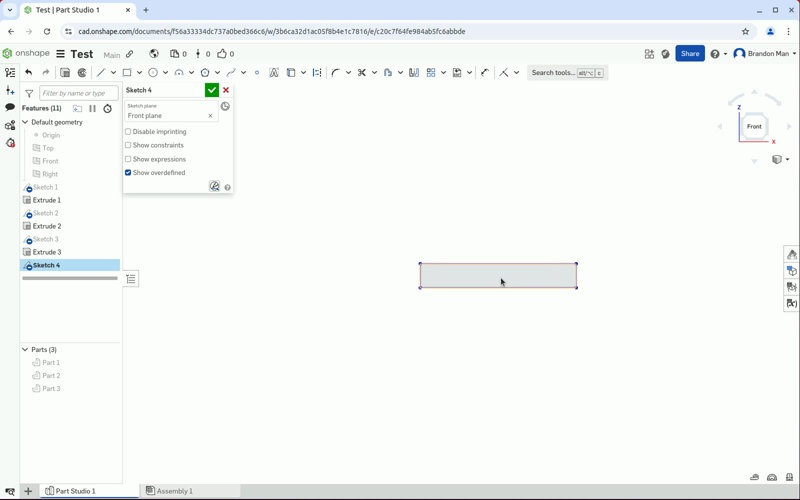
scroll(6)
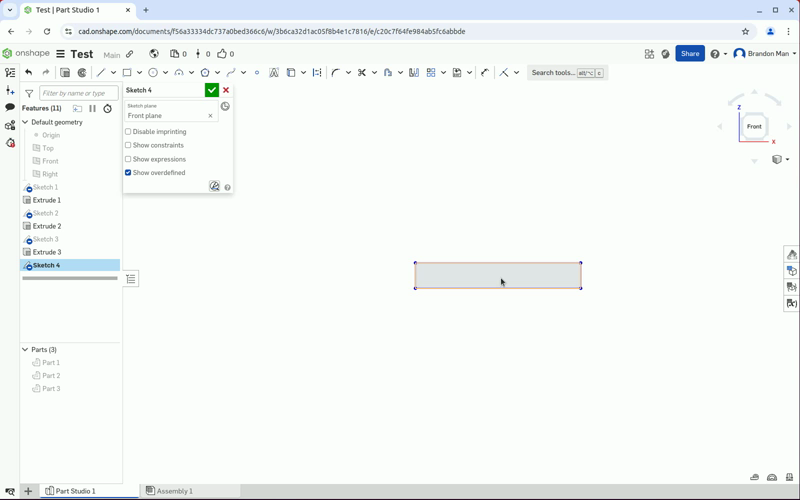
scroll(6)
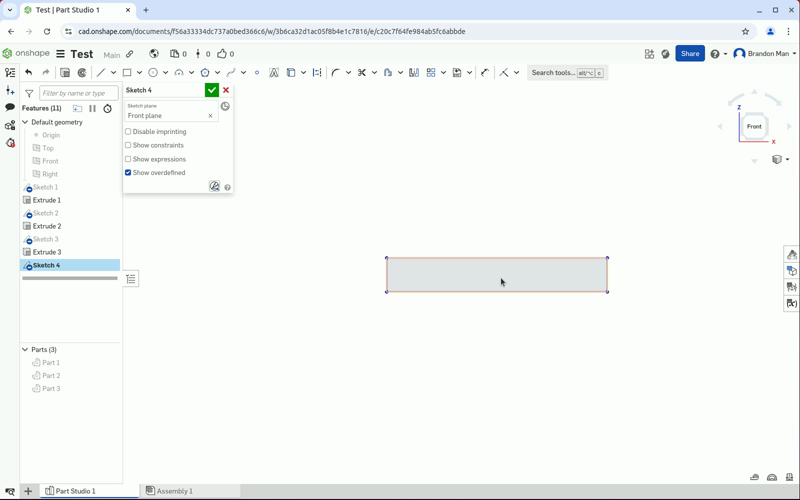
scroll(6)
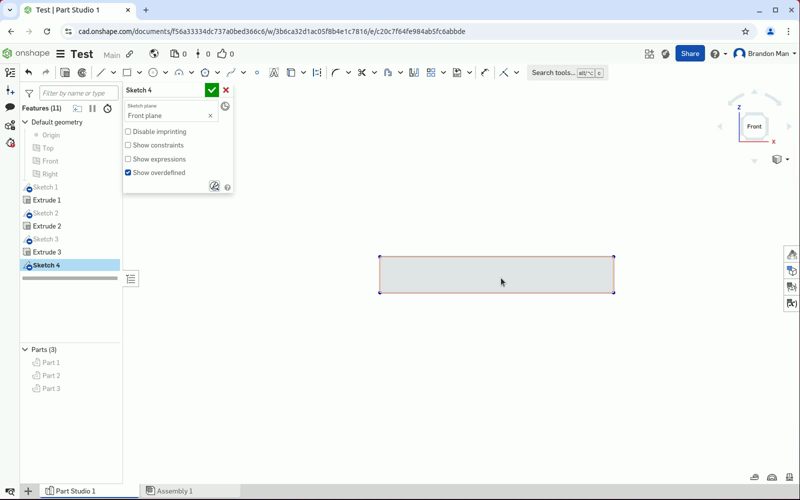
scroll(6)
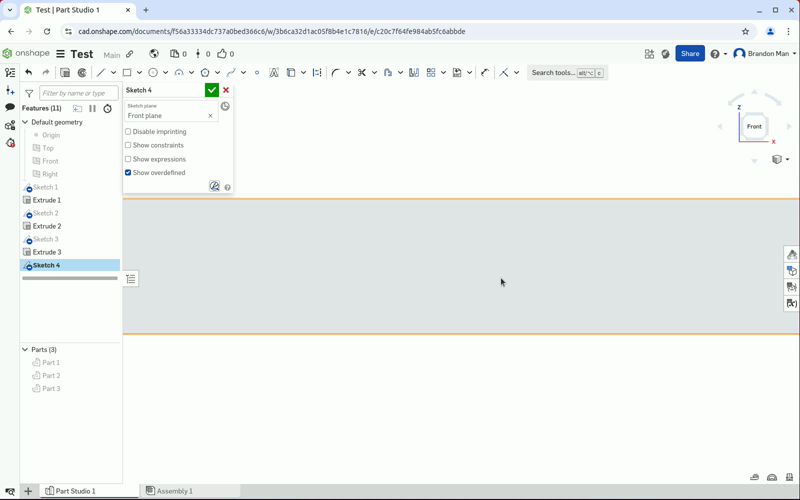
click(501, 277)
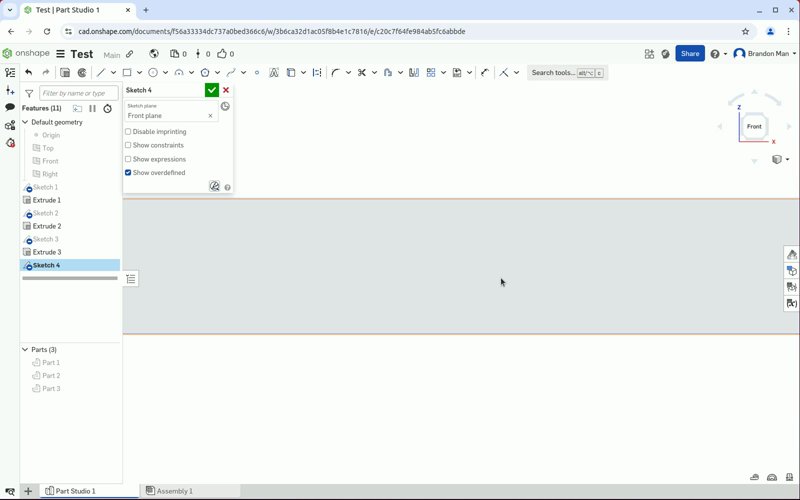
scroll(-6)
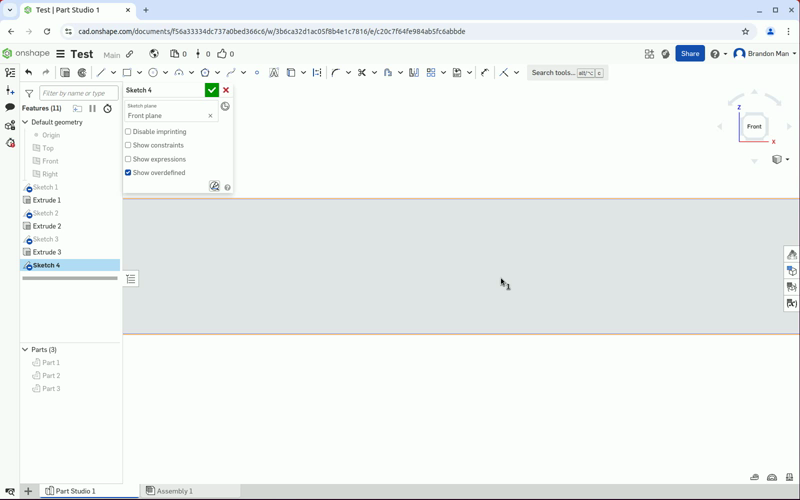
scroll(-6)
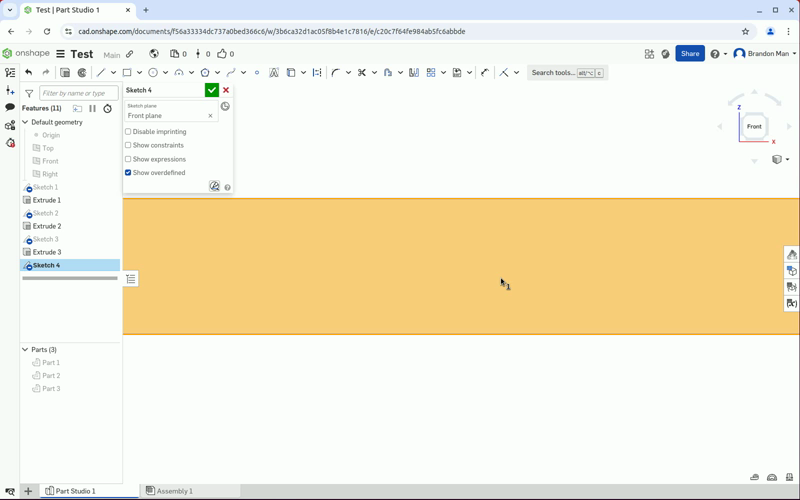
scroll(-6)
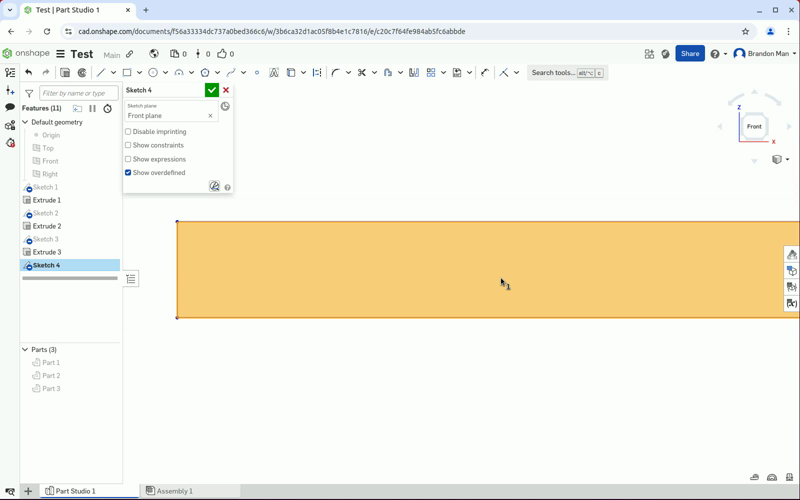
scroll(-6)
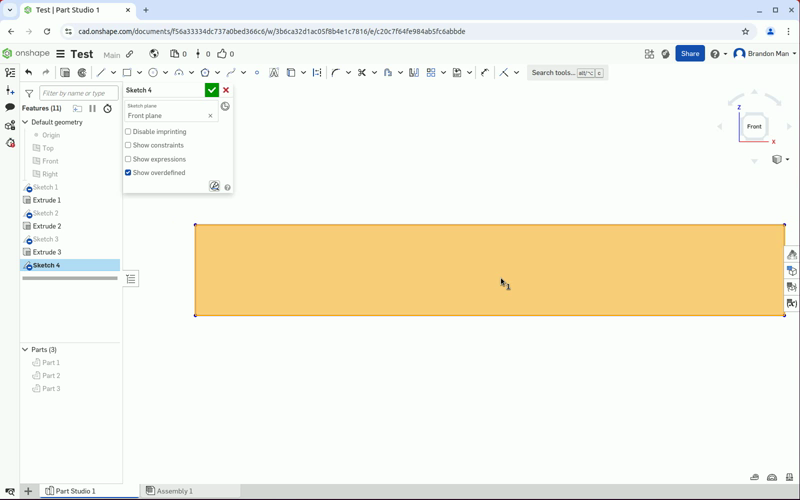
scroll(-6)
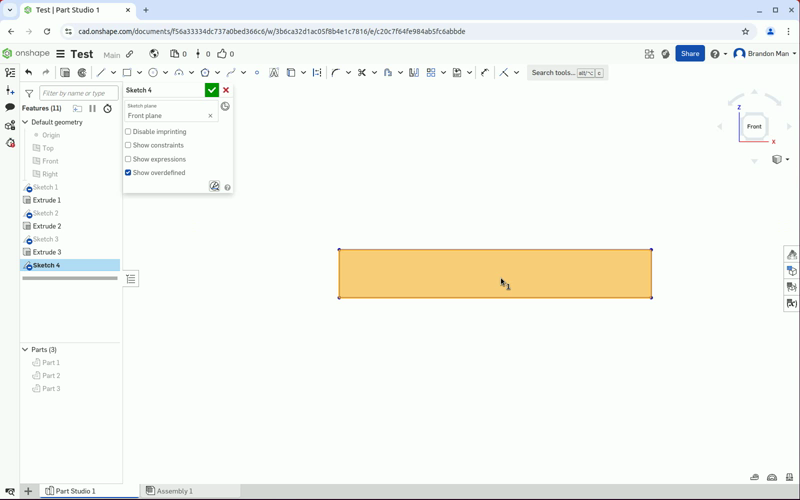
scroll(-6)
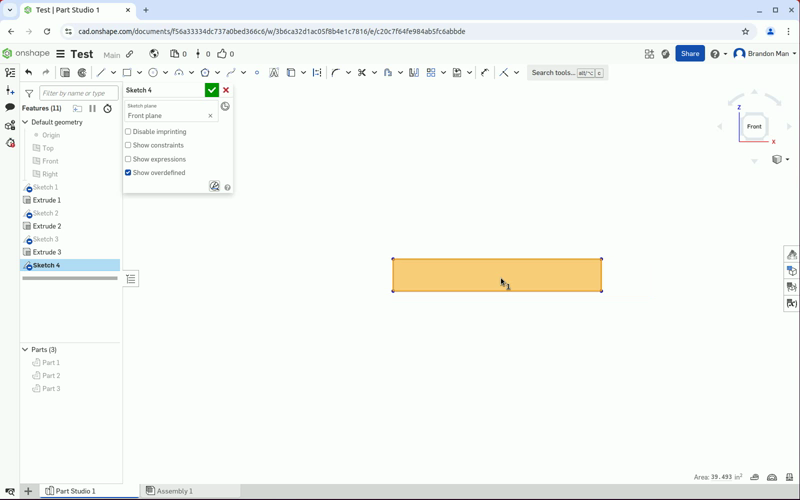
scroll(-6)
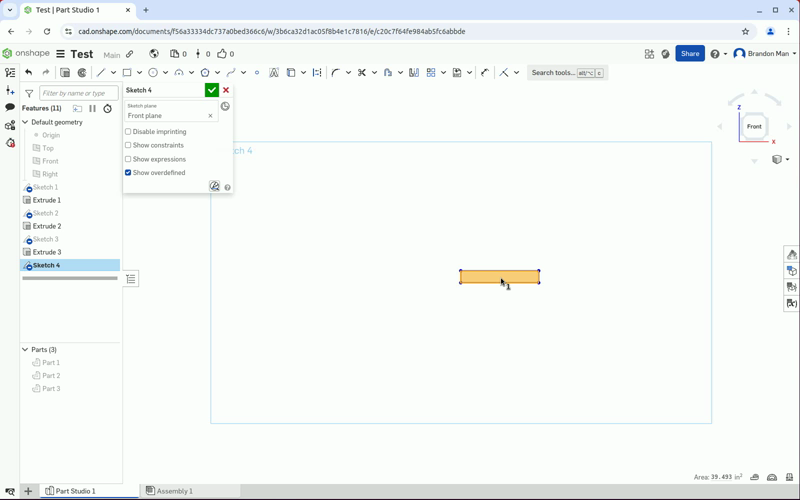
mouse_move(73, 352)
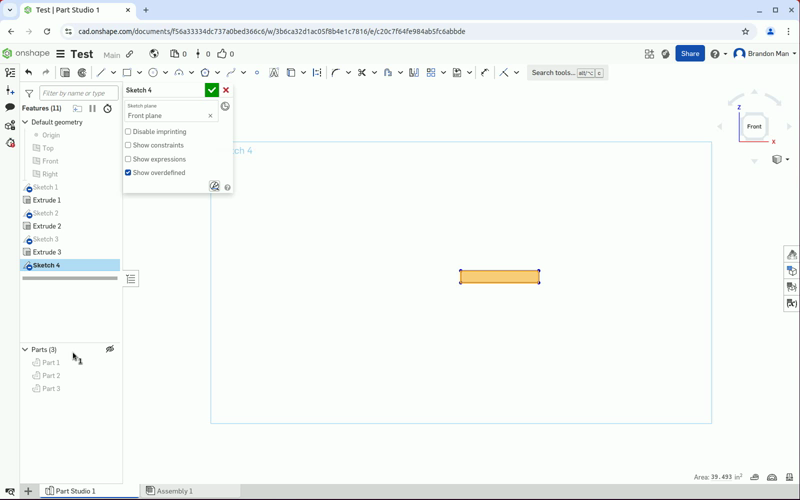
key(shift+y)
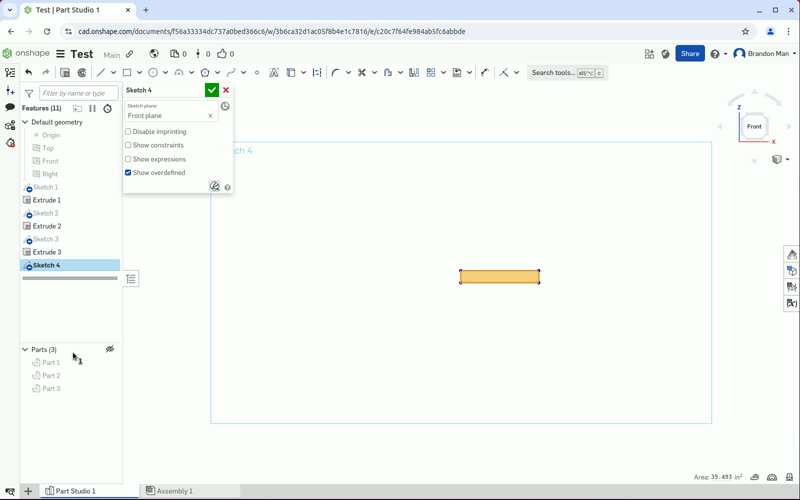
key(shift+e)
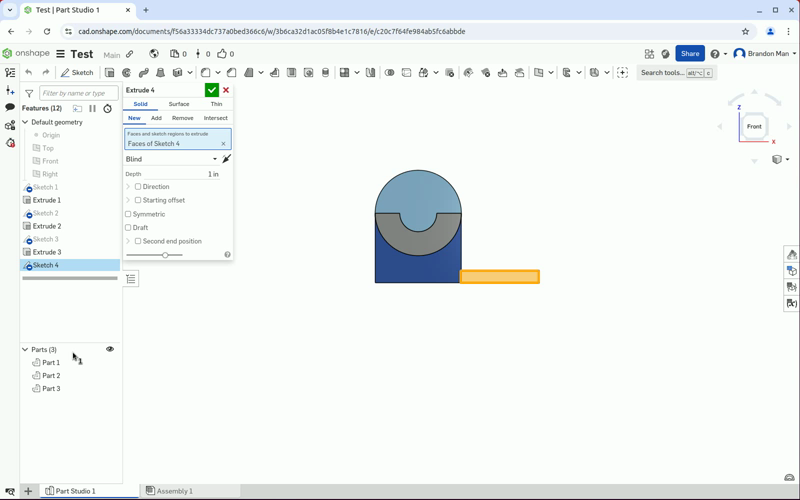
mouse_move(143, 106)
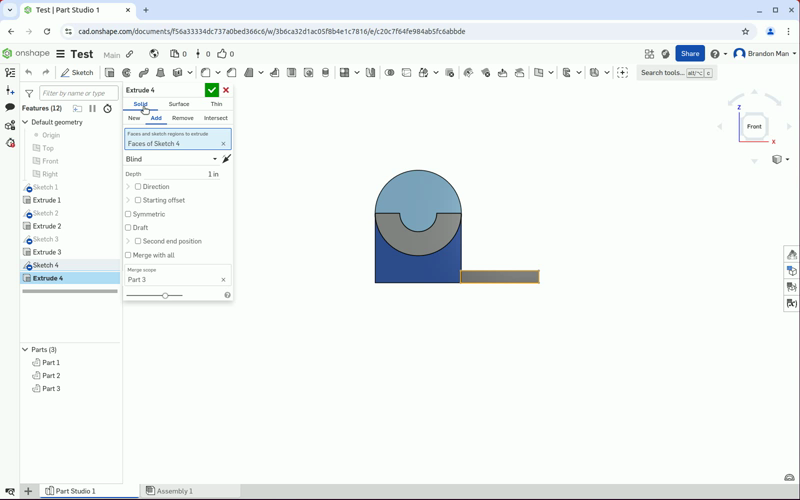
click(143, 106)
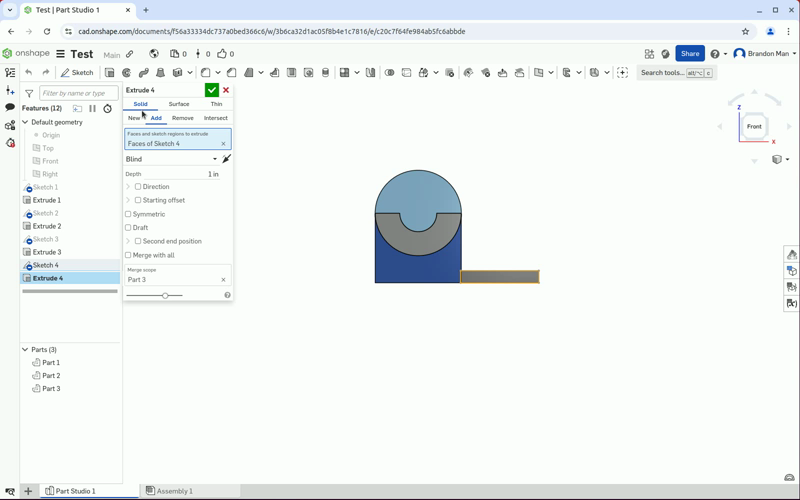
mouse_move(137, 120)
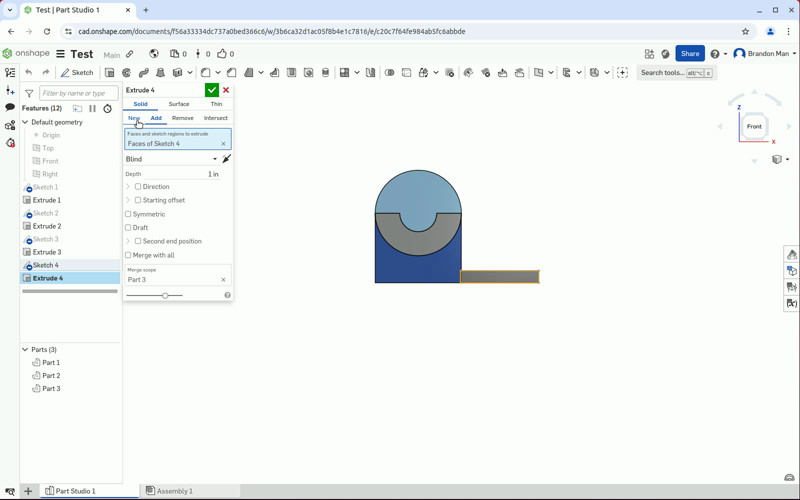
click(137, 120)
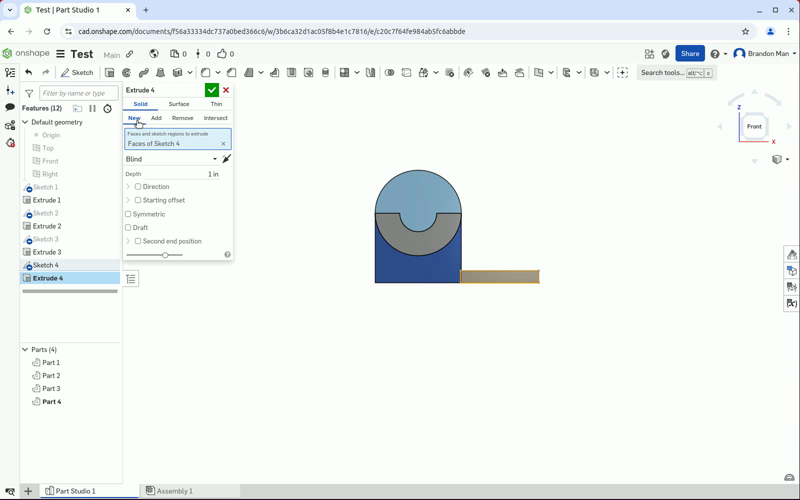
key(tab, 4)
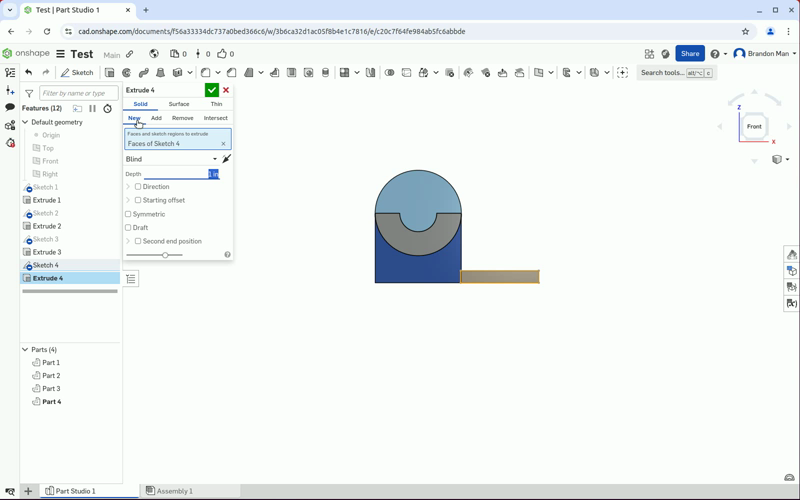
text(4.814)
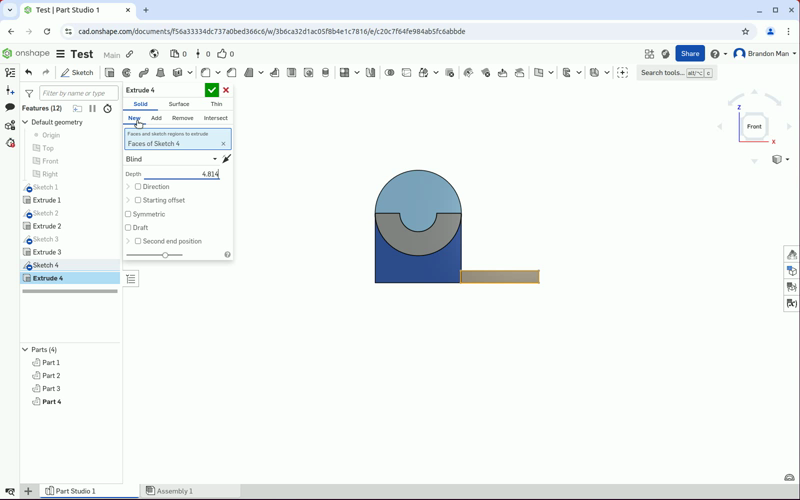
key(enter)
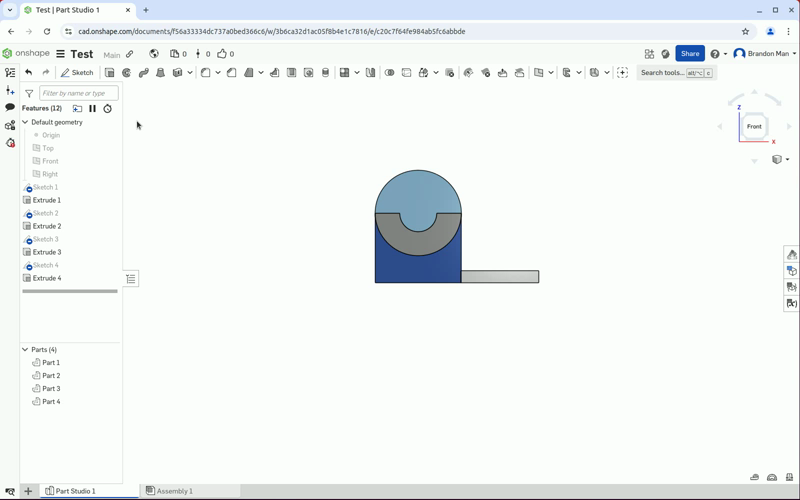
key(shift+h)
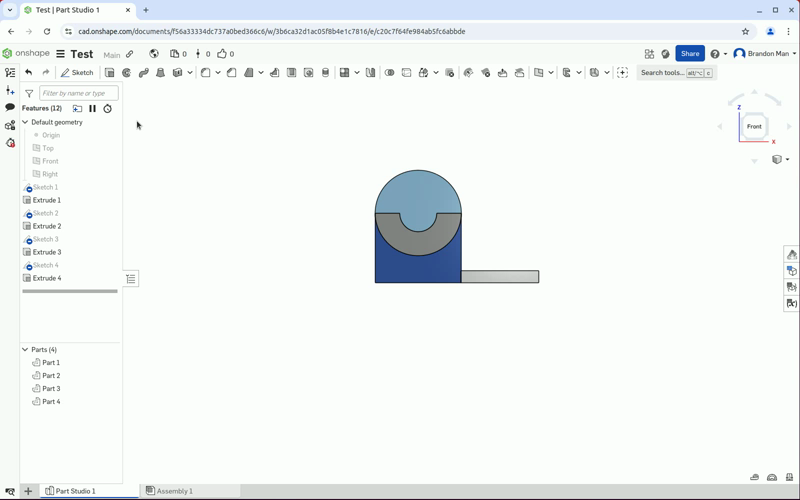
key(shift+h)
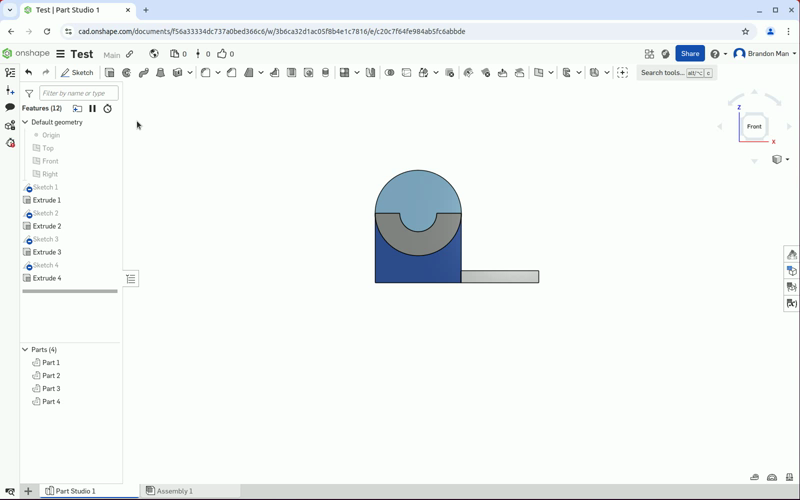
mouse_move(73, 189)
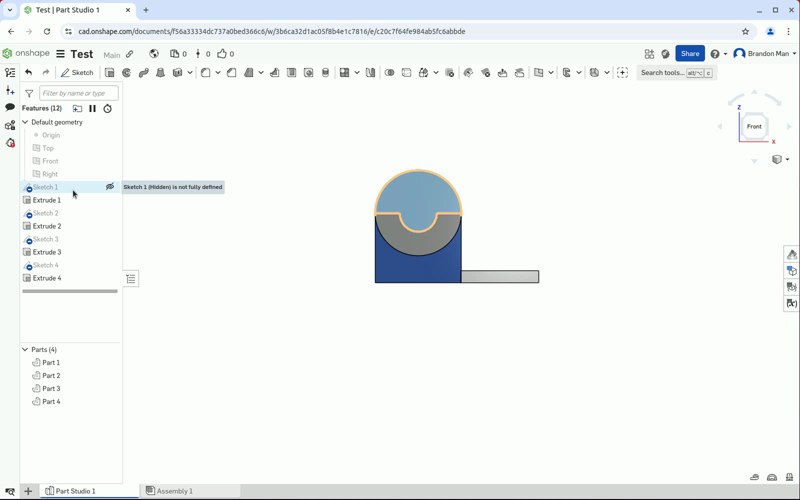
click(73, 189)
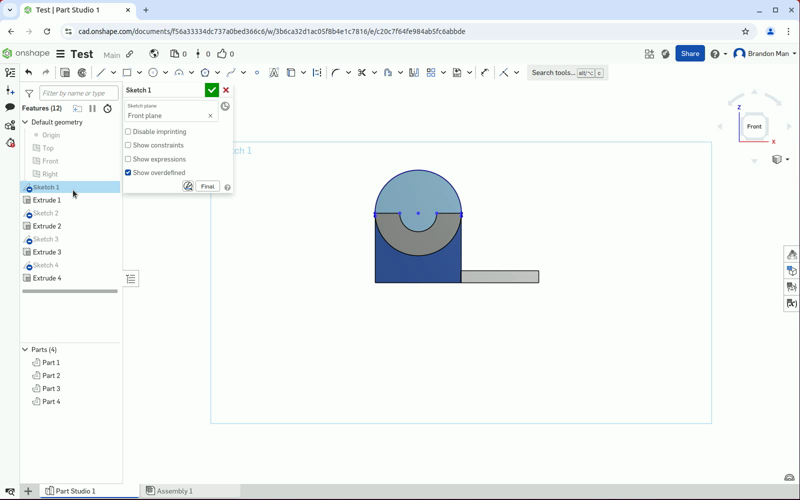
mouse_move(229, 92)
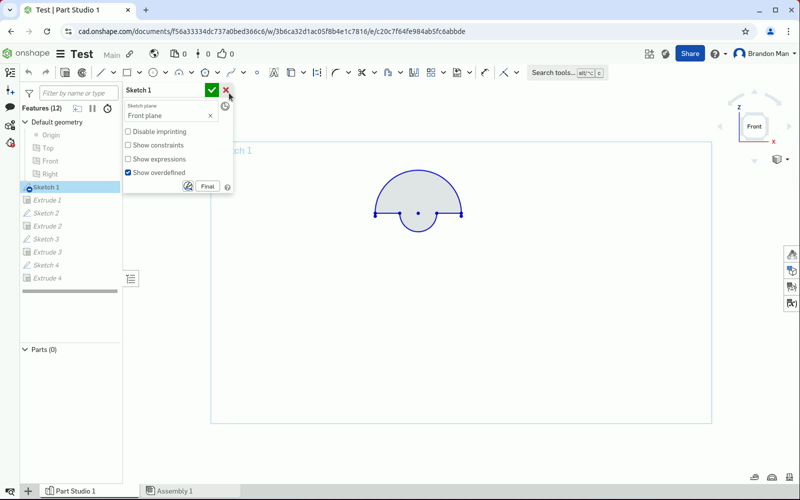
click(229, 92)
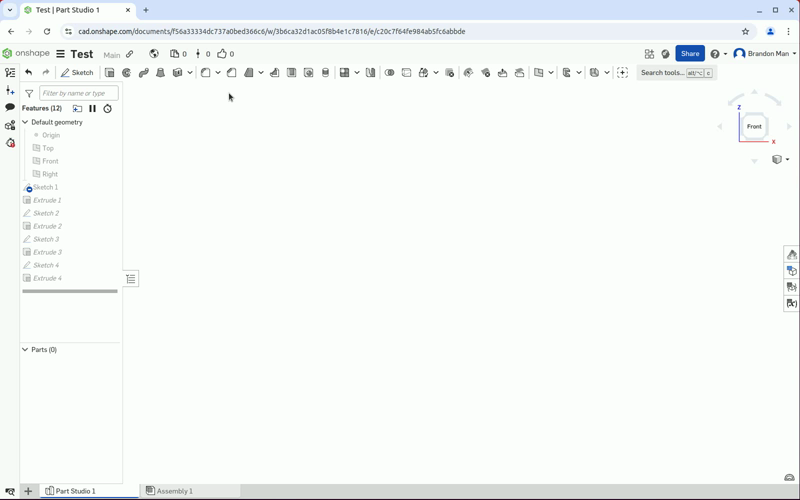
mouse_move(73, 352)
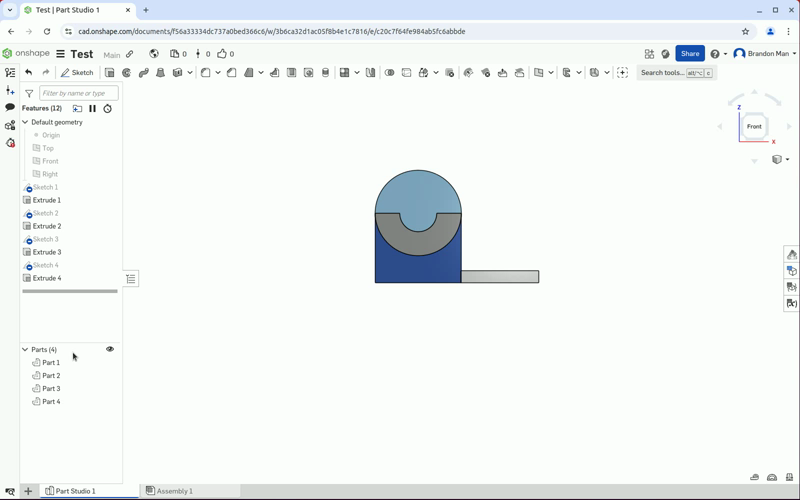
key(y)
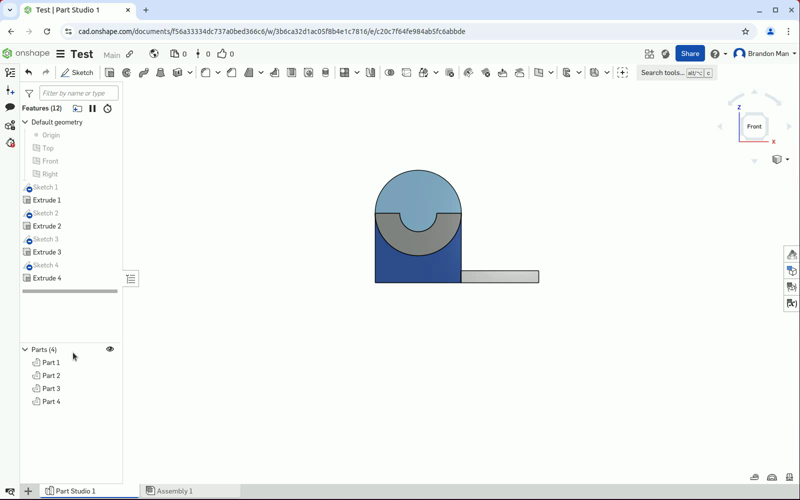
key(shift+p)
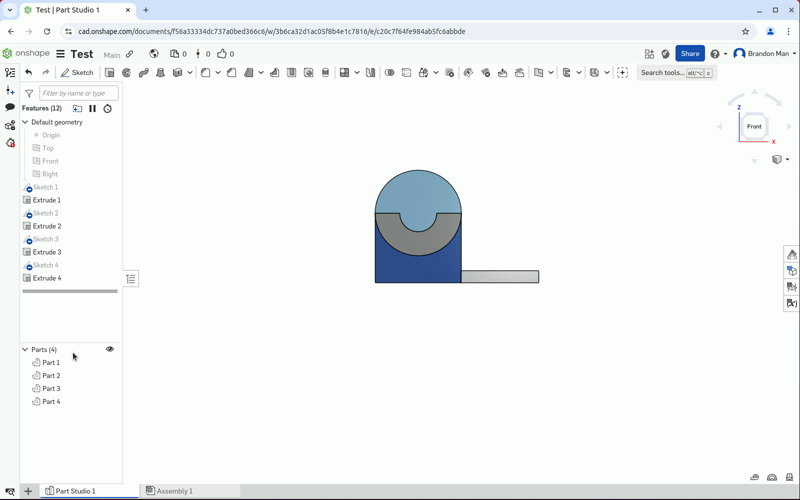
key(space)
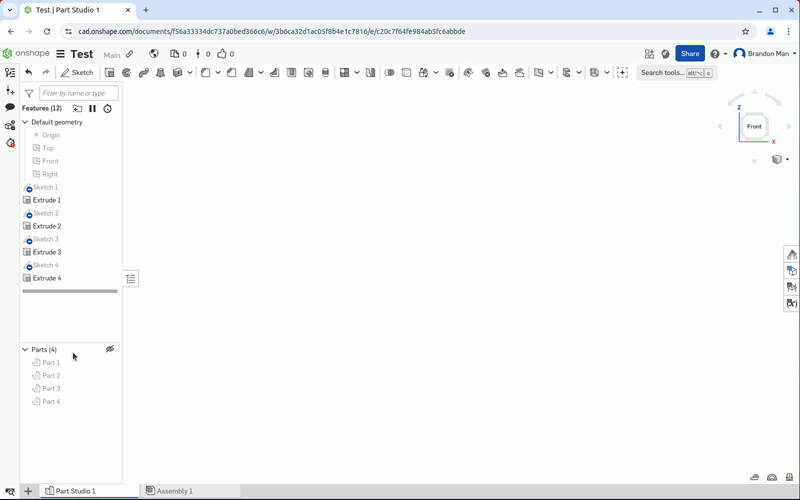
key_down(shift)
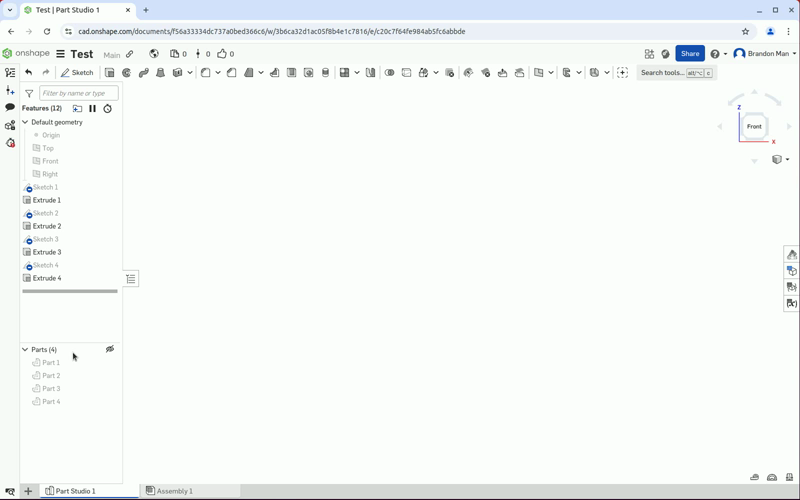
key(down)
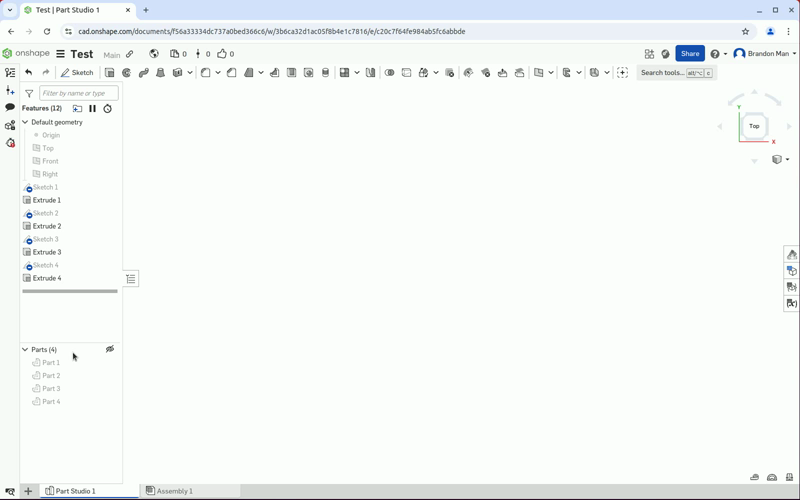
key_up(shift)
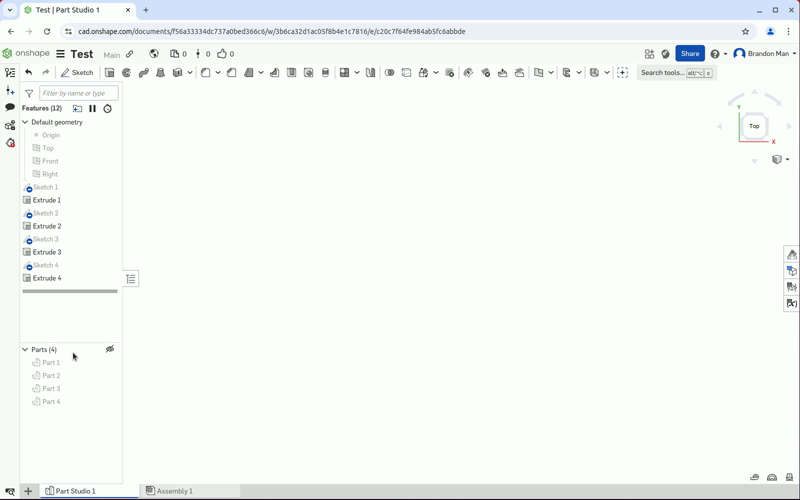
mouse_move(73, 352)
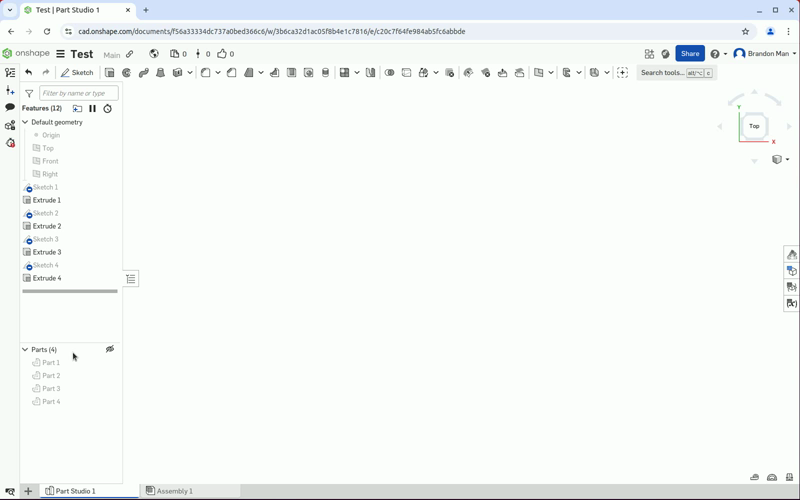
key(shift+y)
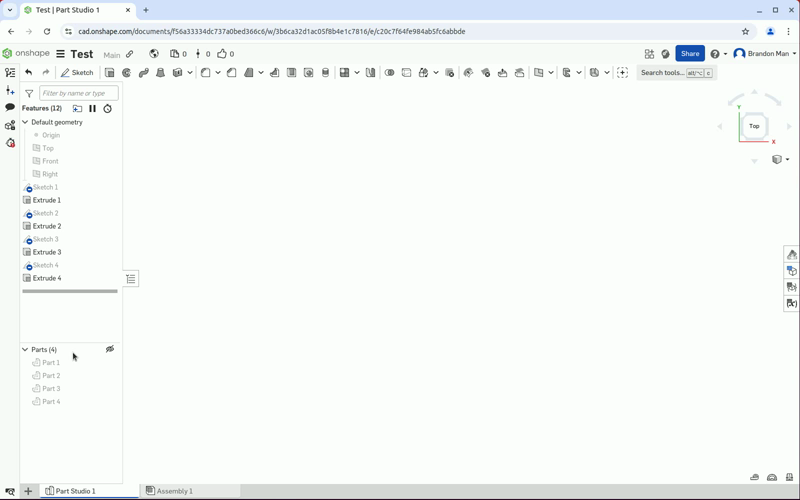
key(shift+s)
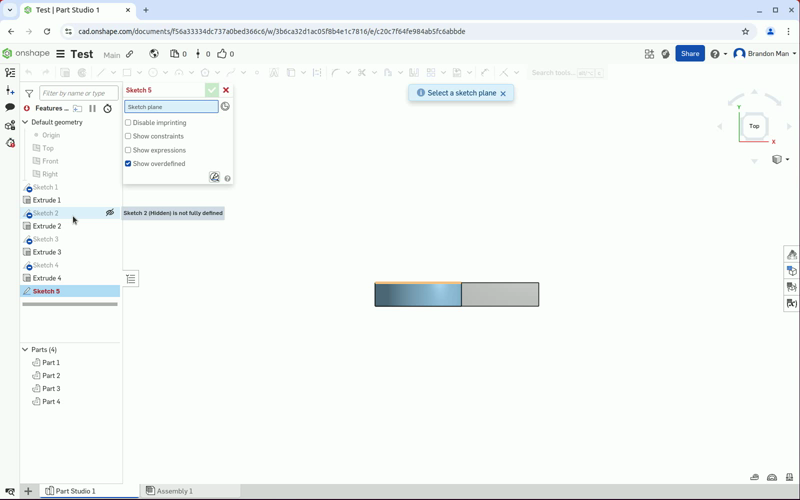
scroll(3)
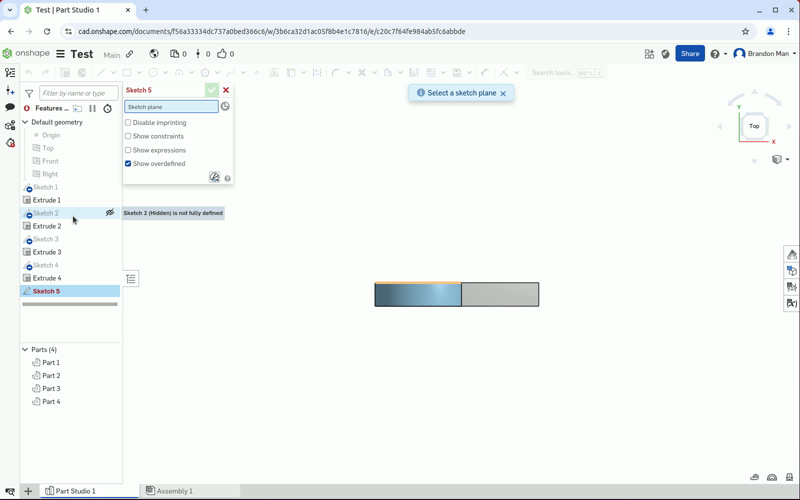
mouse_move(73, 150)
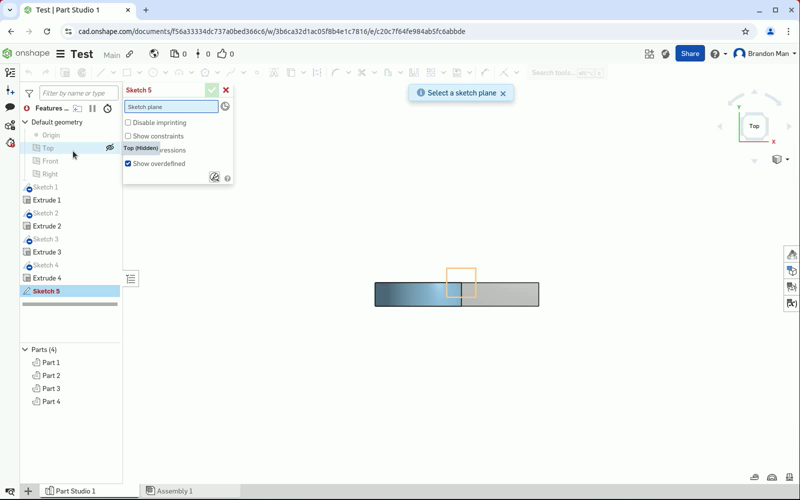
click(73, 150)
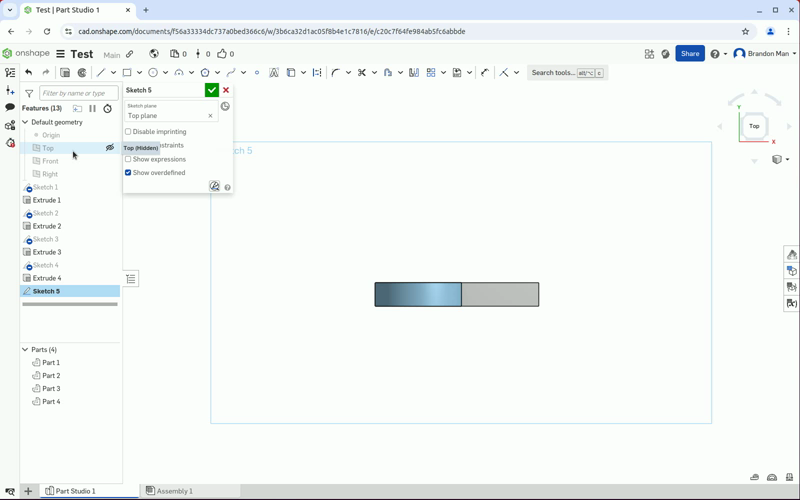
mouse_move(73, 352)
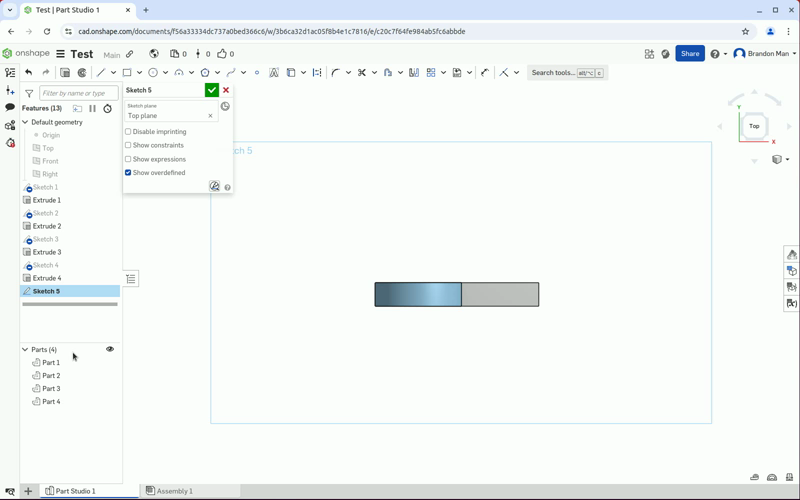
key(y)
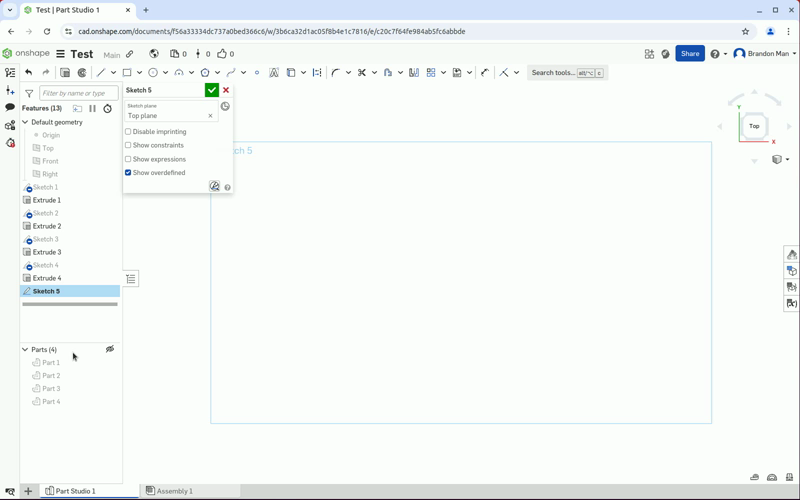
key(c)
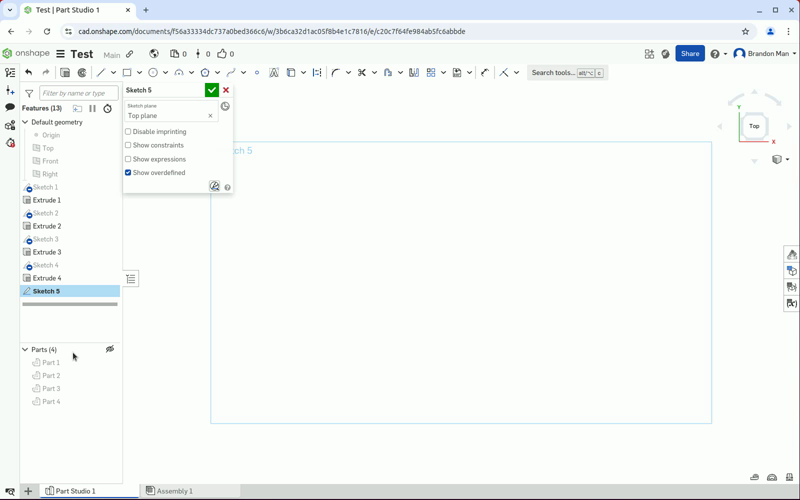
key_down(shift)
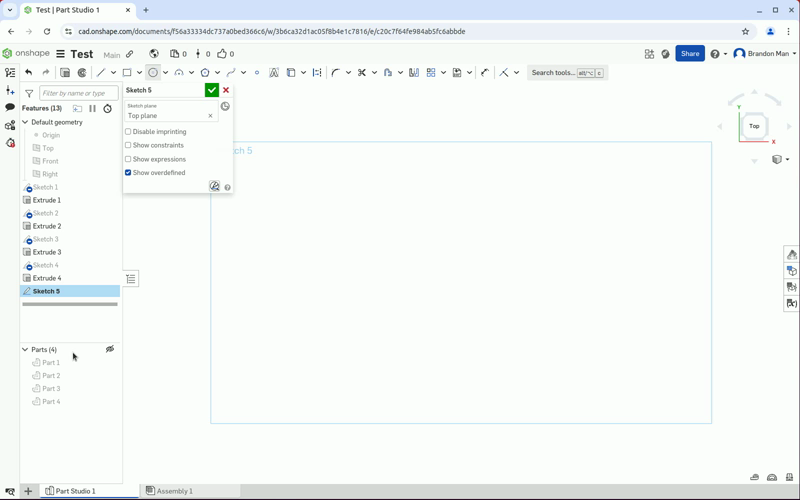
mouse_move(503, 293)
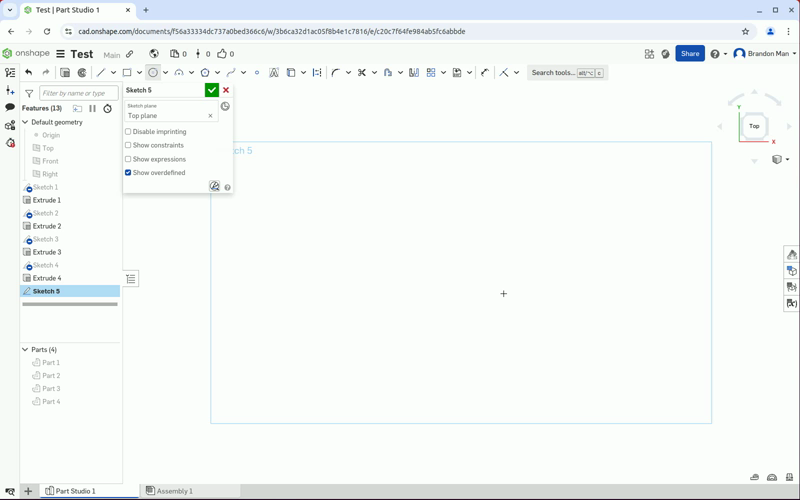
click(503, 293)
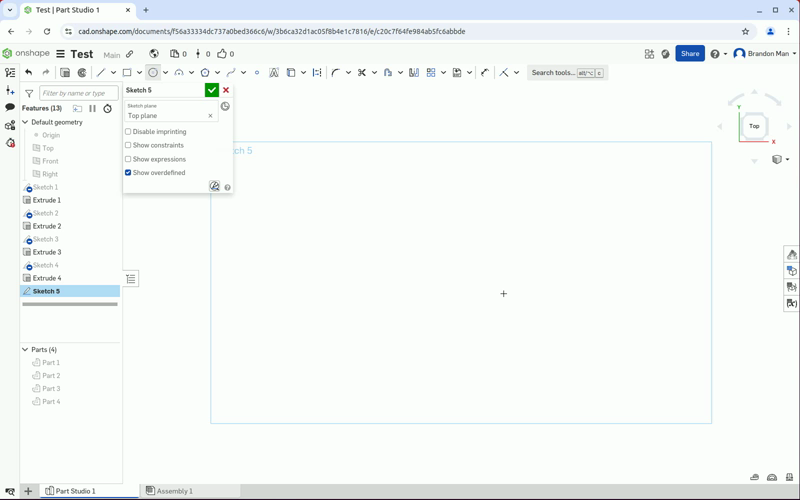
key_up(shift)
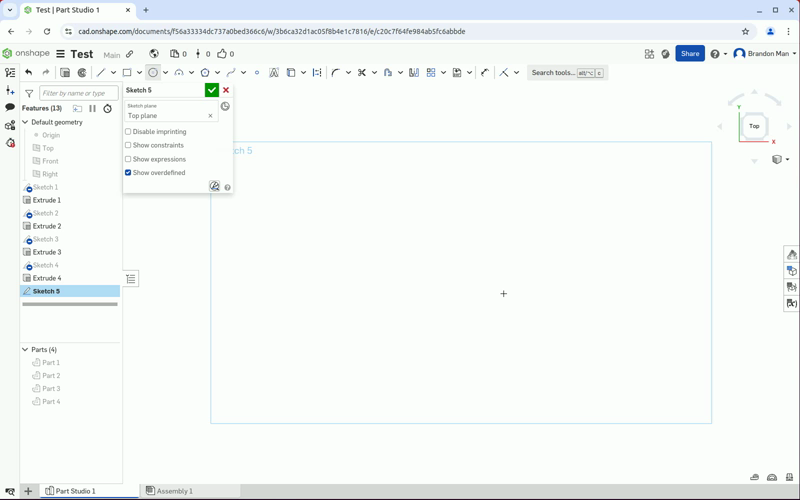
mouse_move(513, 293)
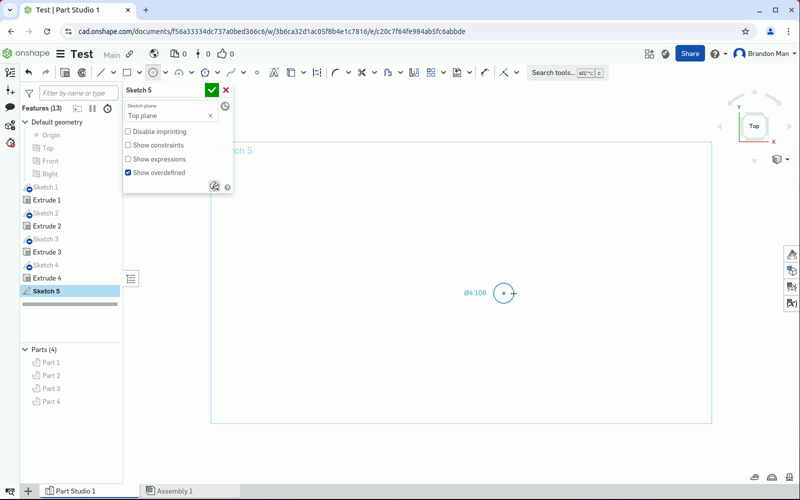
click(513, 293)
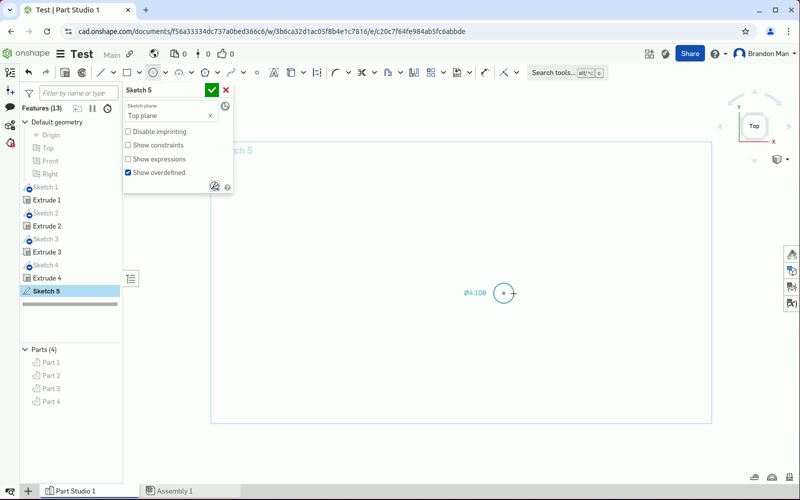
key(esc)
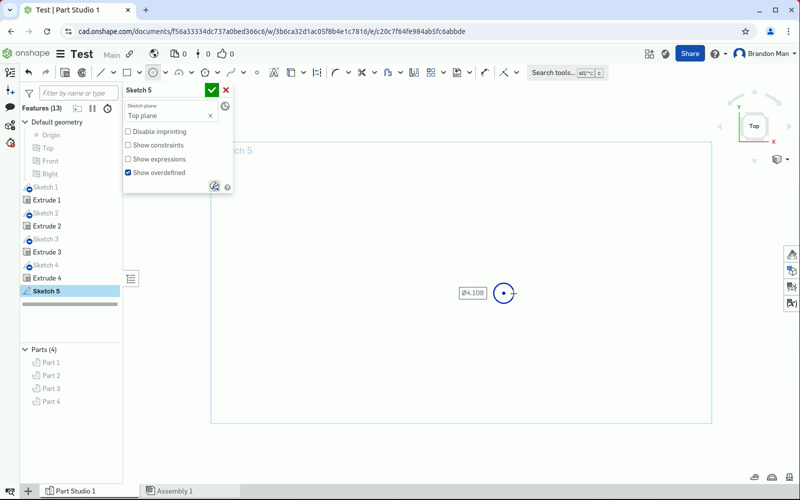
mouse_move(498, 289)
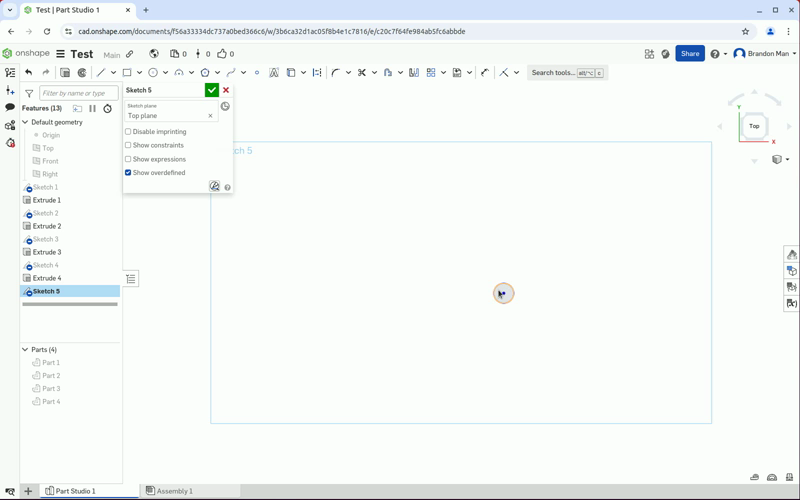
scroll(6)
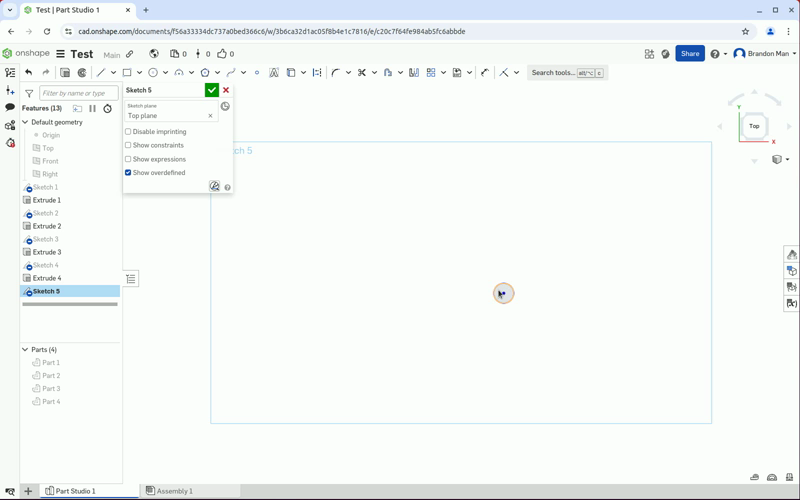
scroll(6)
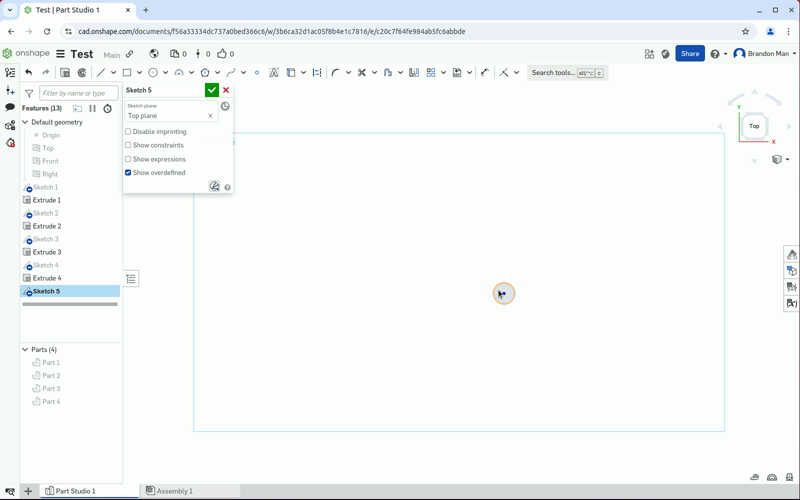
scroll(6)
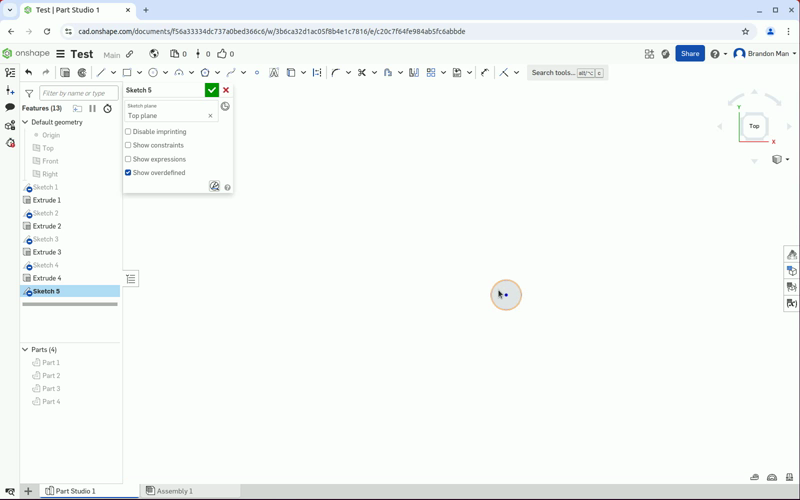
scroll(6)
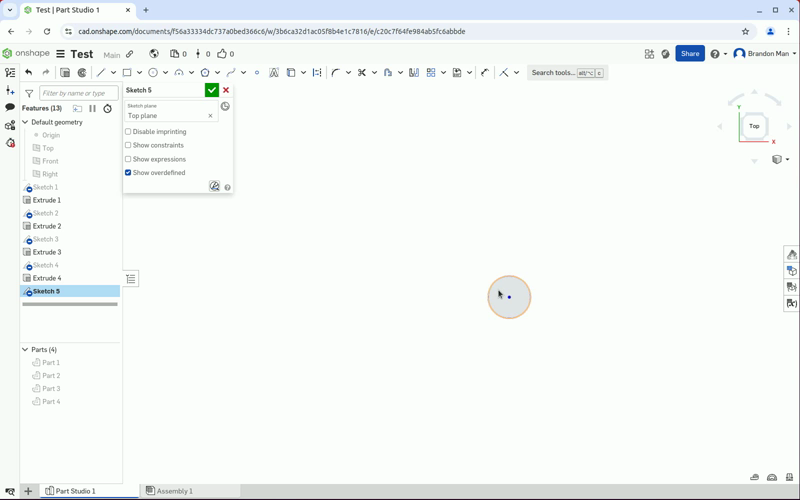
scroll(6)
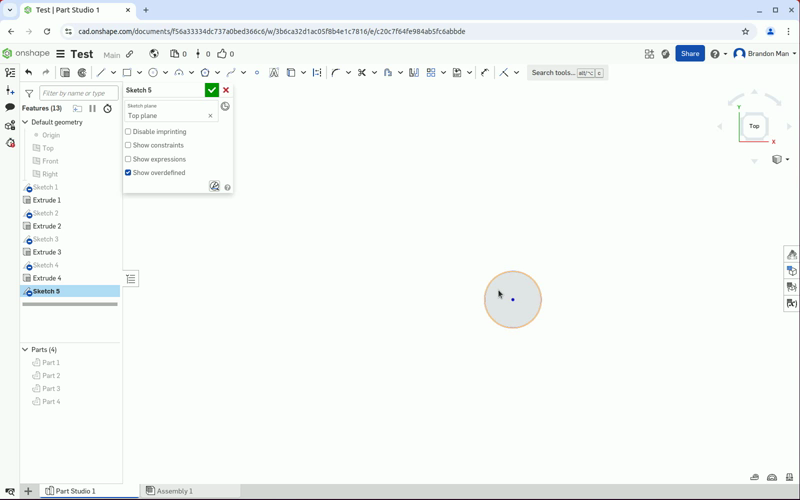
scroll(6)
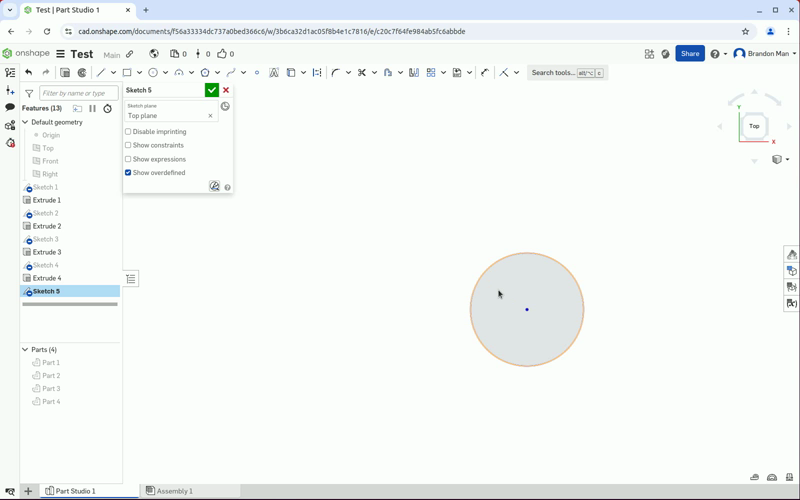
scroll(6)
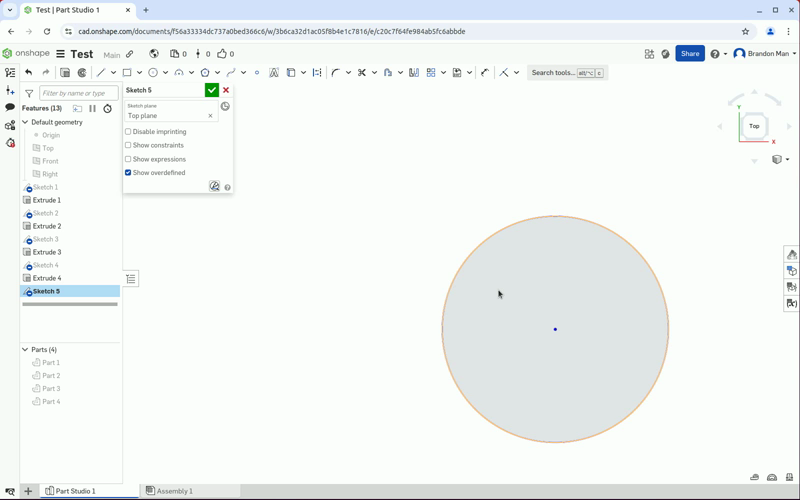
click(498, 289)
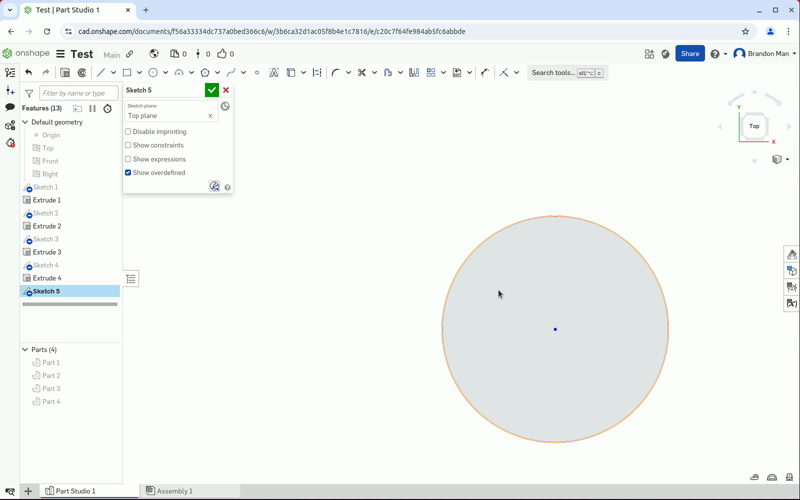
scroll(-6)
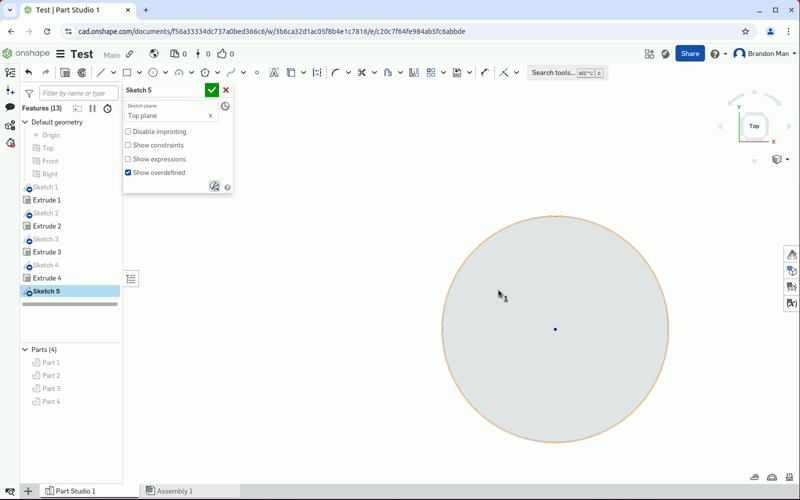
scroll(-6)
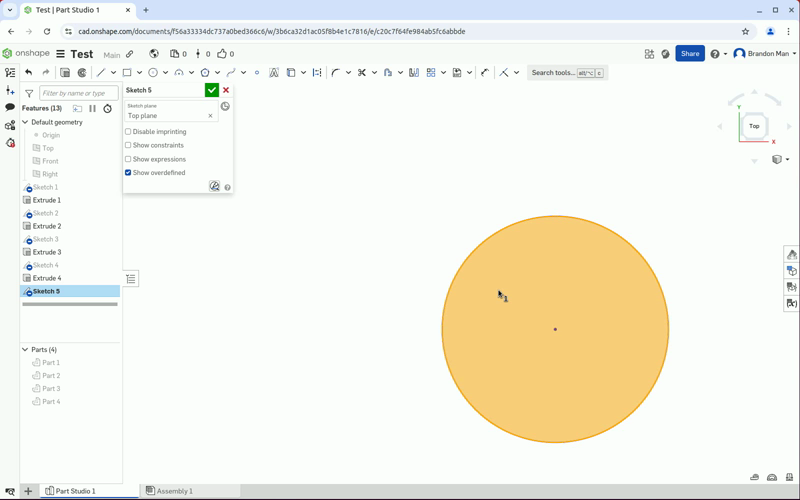
scroll(-6)
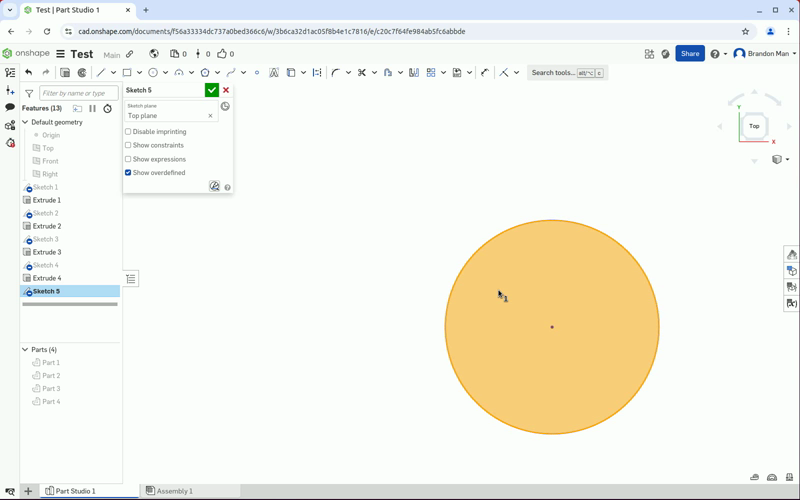
scroll(-6)
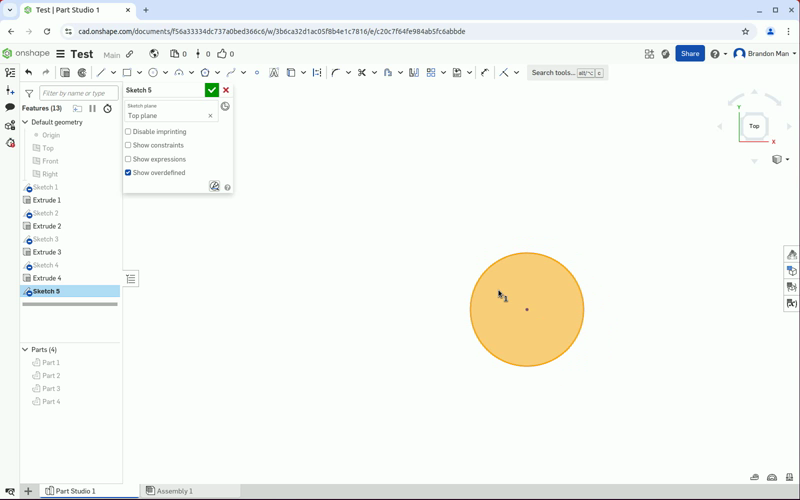
scroll(-6)
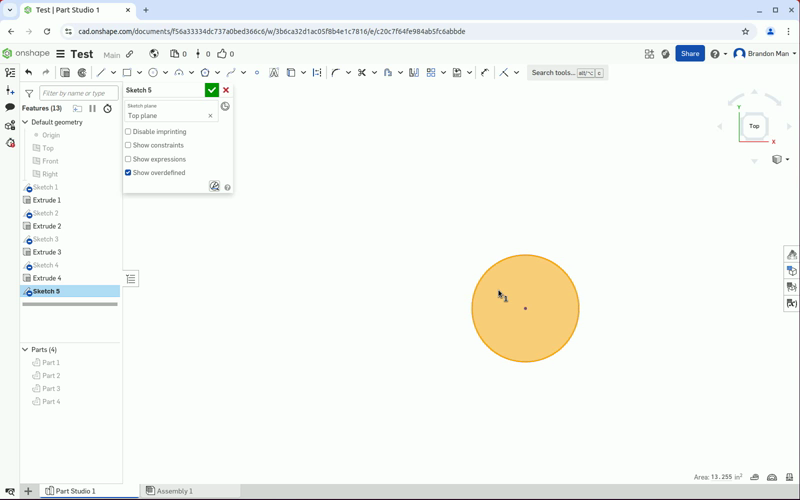
scroll(-6)
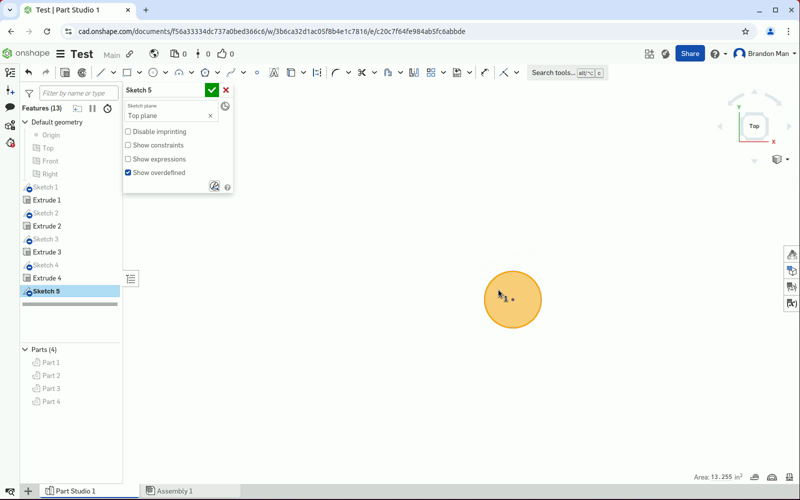
scroll(-6)
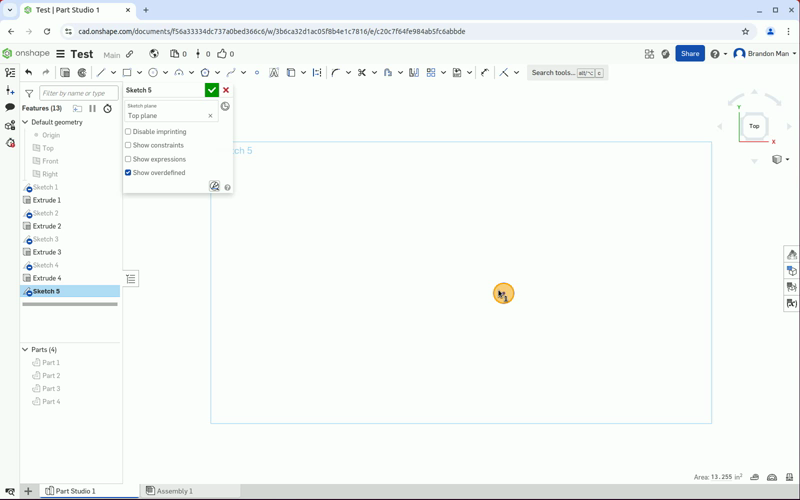
mouse_move(73, 352)
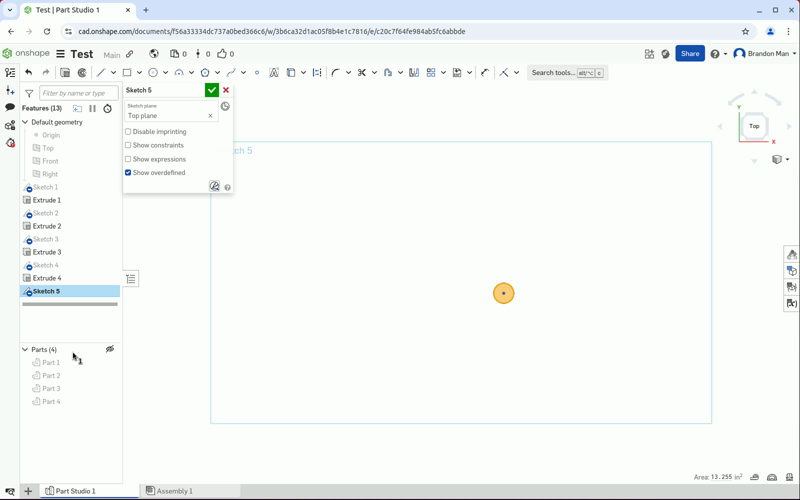
key(shift+y)
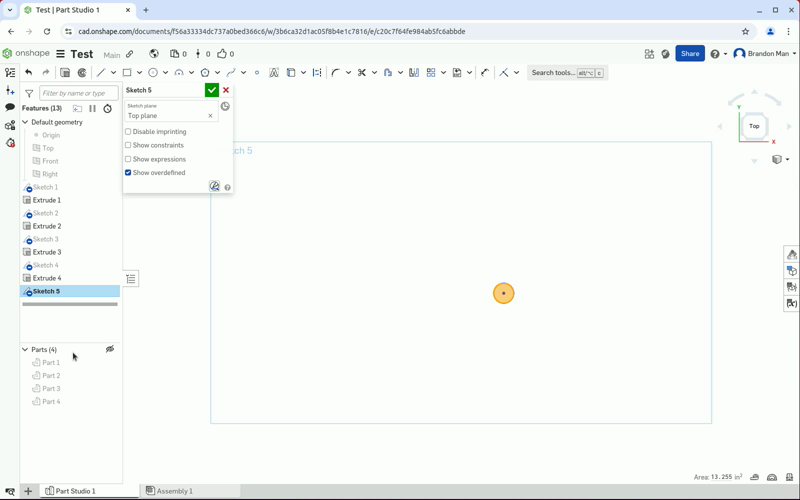
key(shift+e)
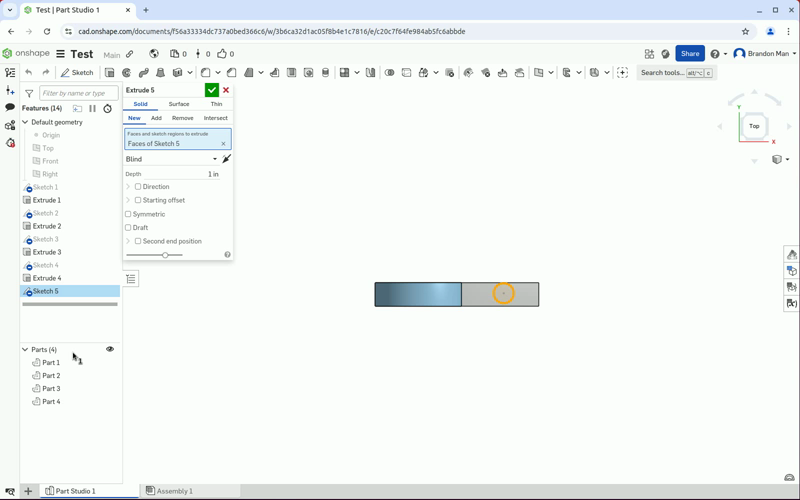
mouse_move(143, 106)
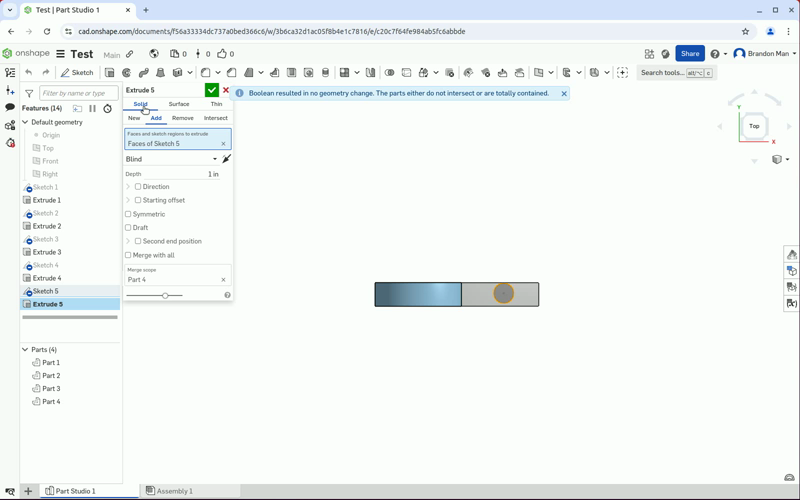
click(143, 106)
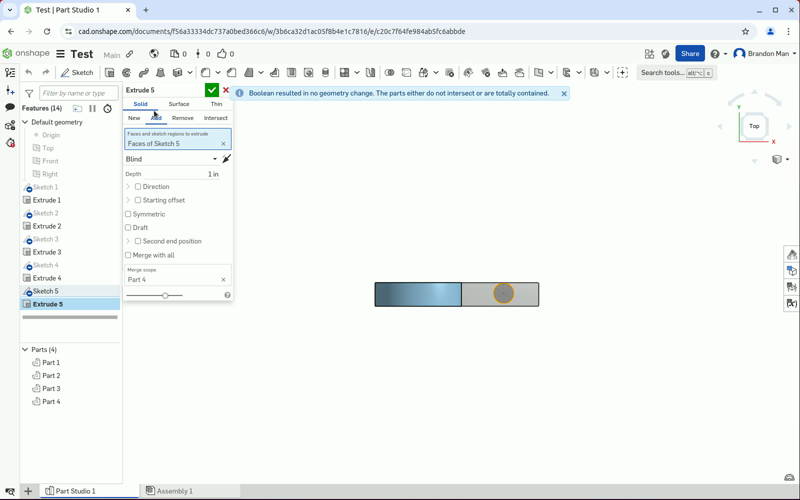
mouse_move(186, 120)
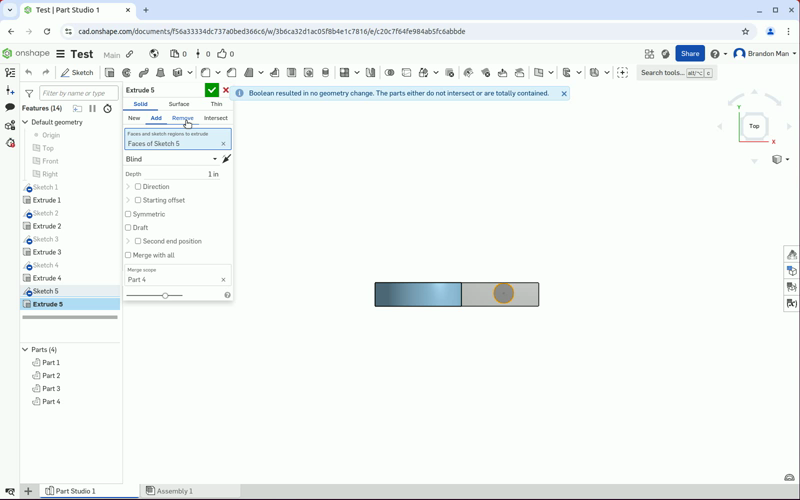
click(186, 120)
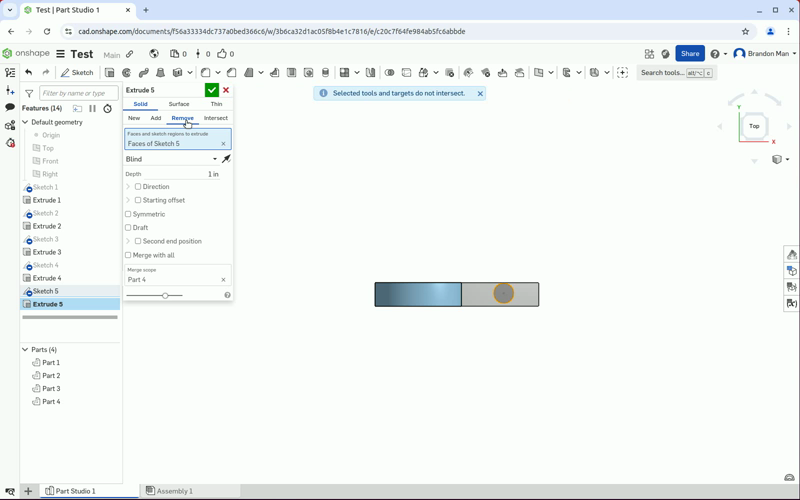
key(tab, 4)
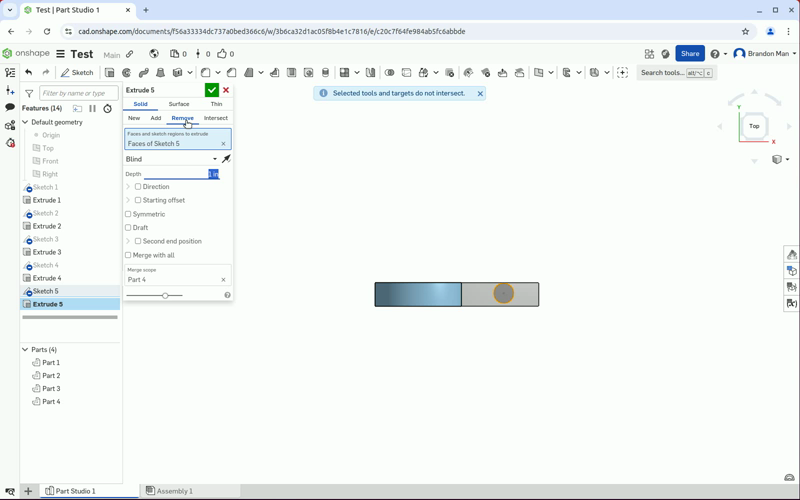
text(4.814)
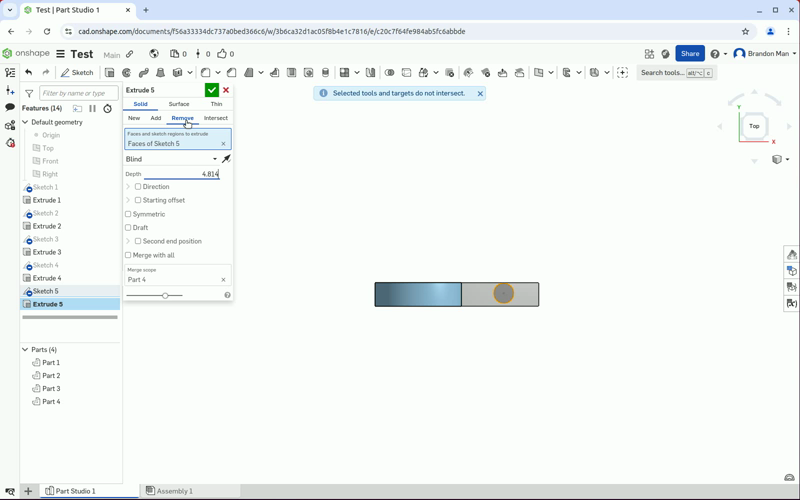
key(tab, 6)
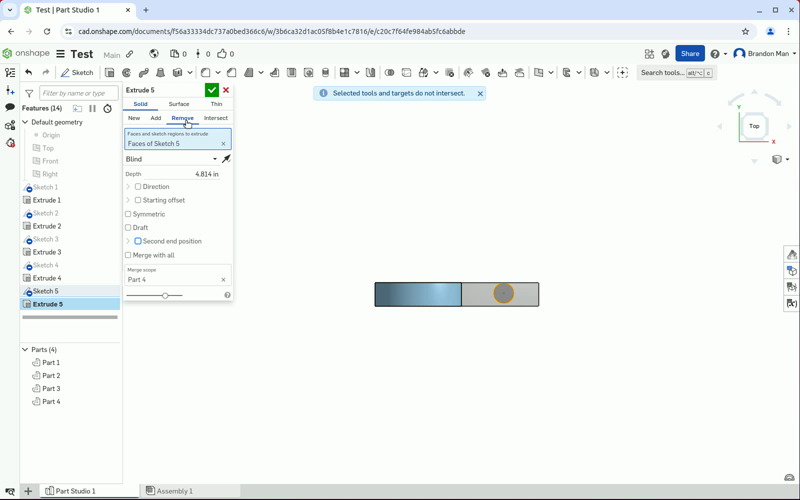
key(space)
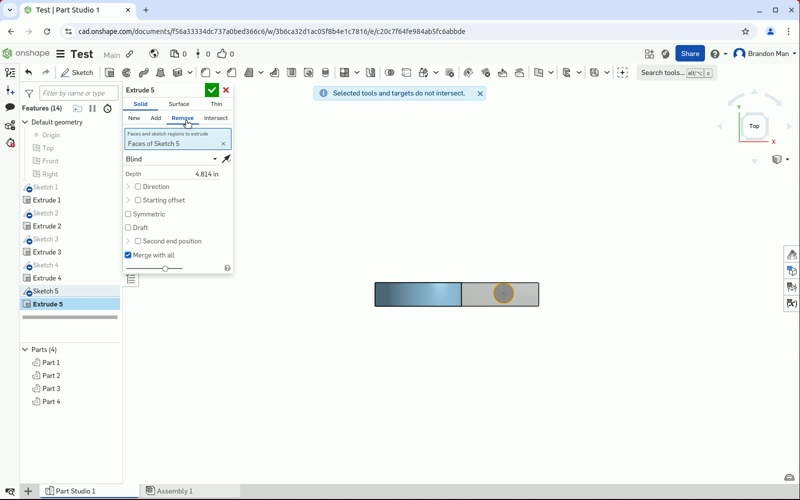
key(enter)
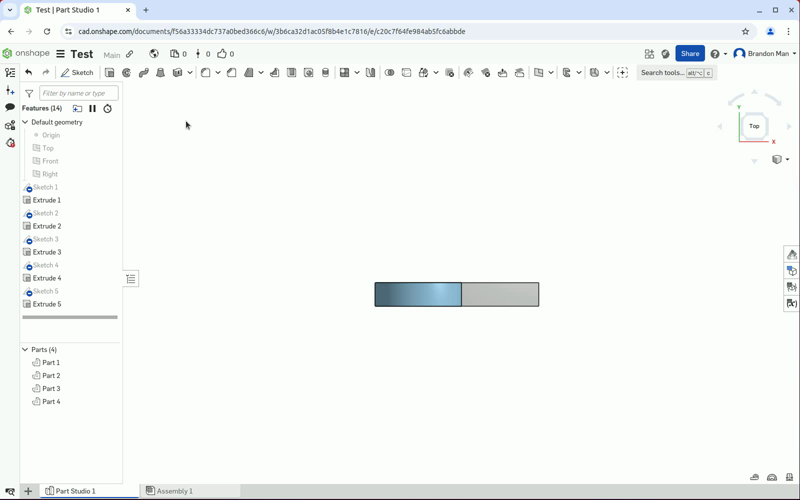
key(shift+h)
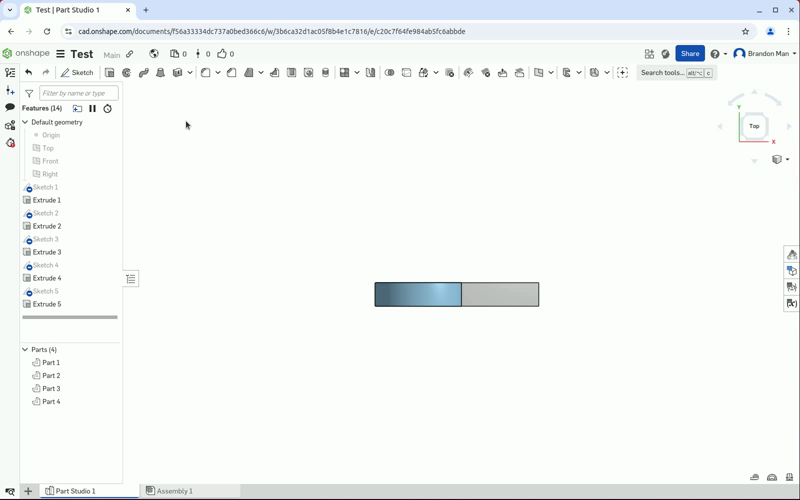
key(shift+h)
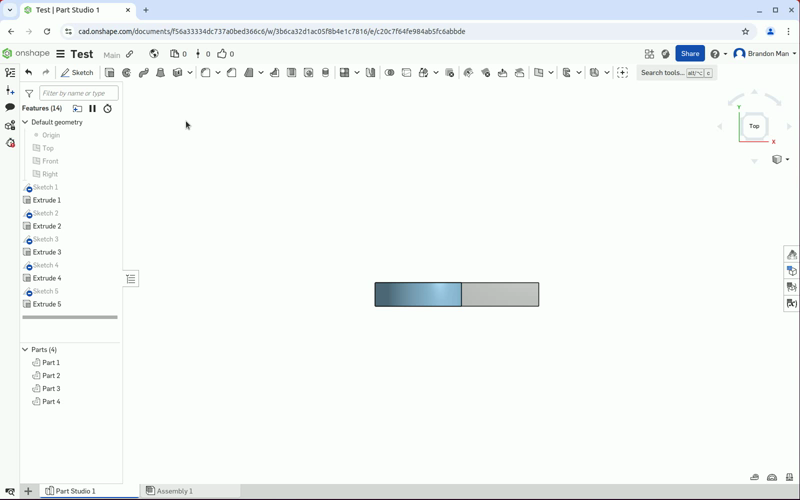
mouse_move(73, 189)
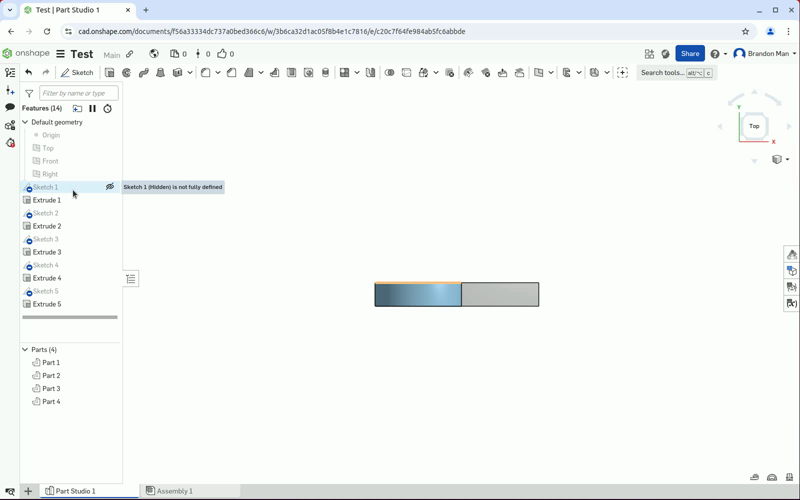
click(73, 189)
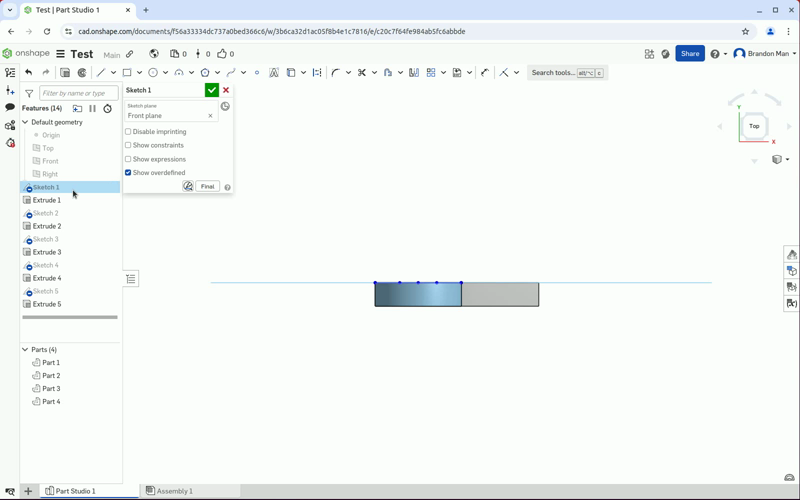
mouse_move(229, 92)
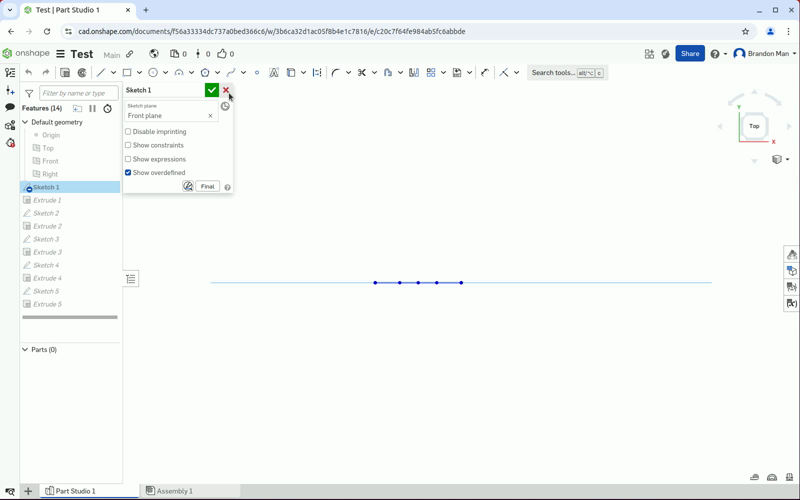
click(229, 92)
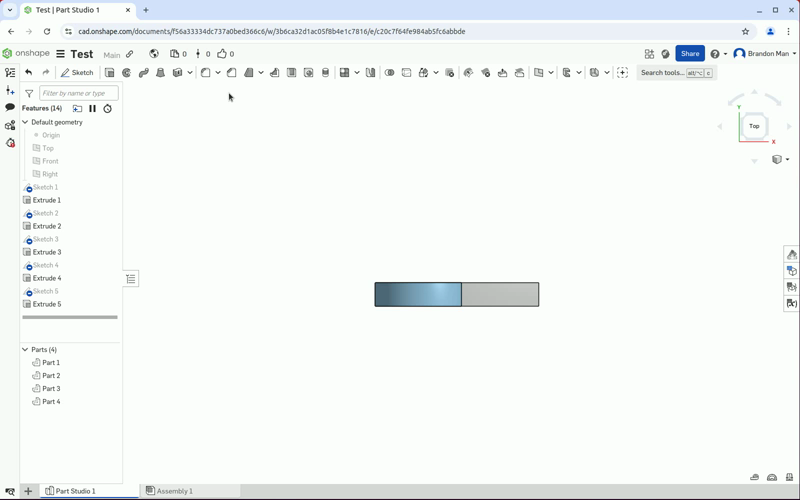
mouse_move(541, 75)
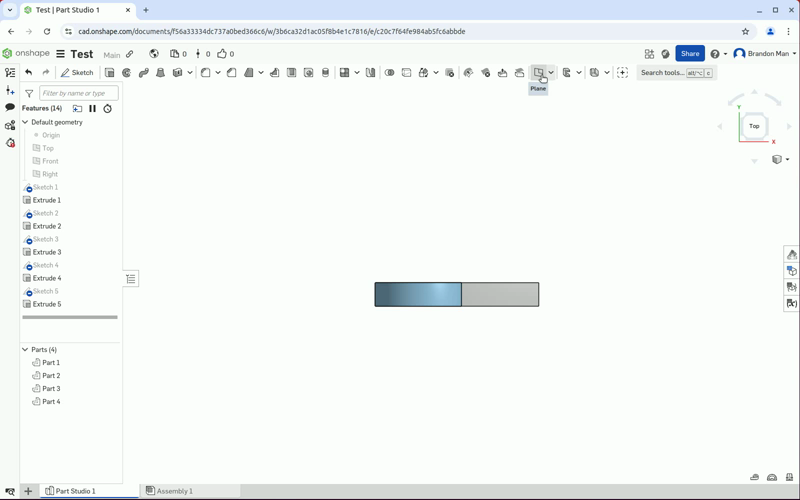
click(541, 75)
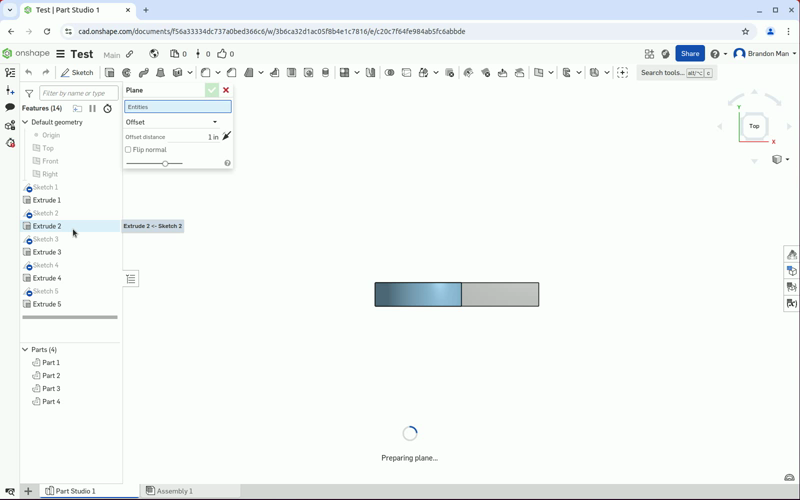
scroll(3)
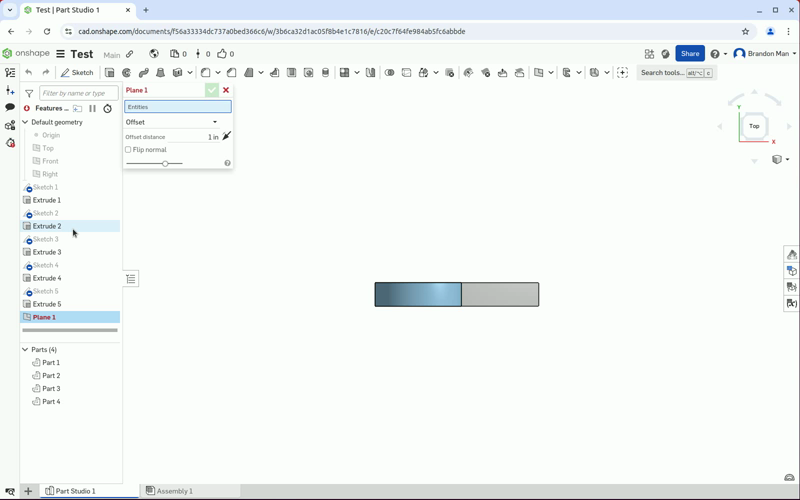
mouse_move(73, 150)
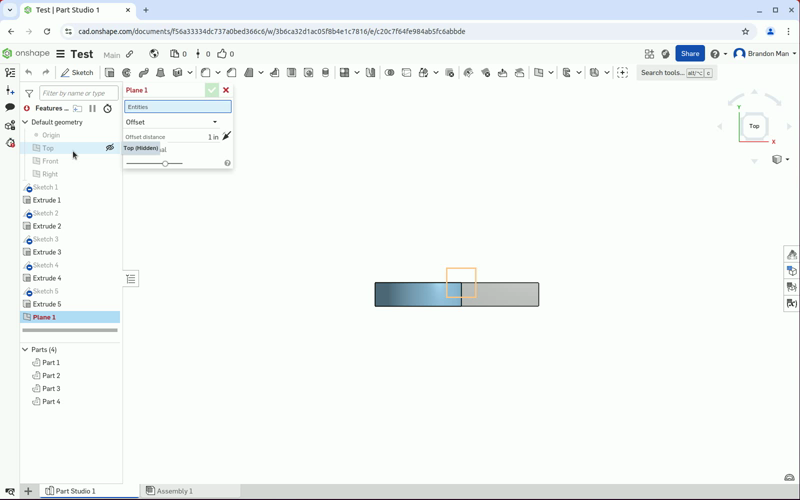
click(73, 150)
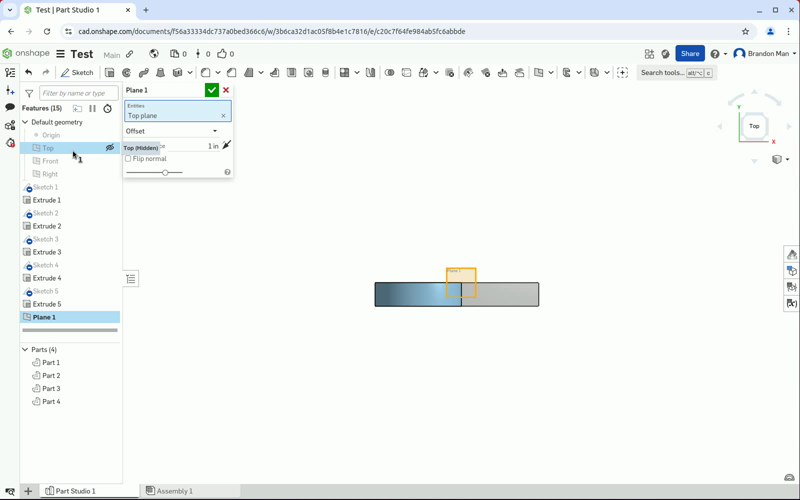
key(tab, 2)
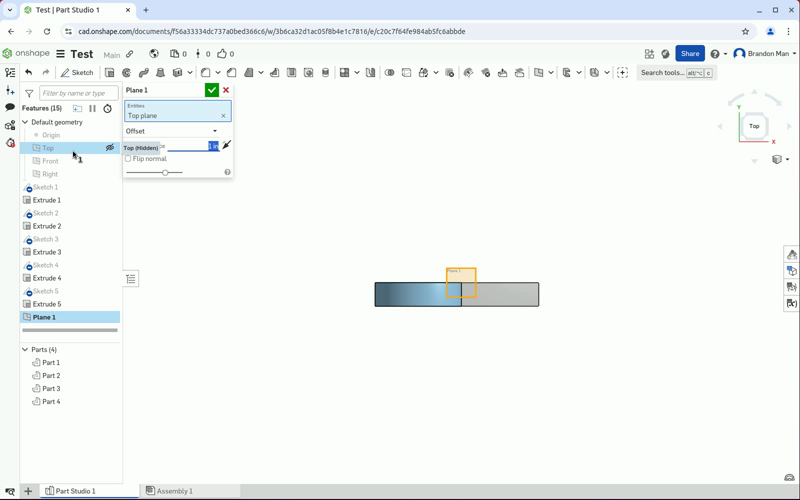
text(2.65)
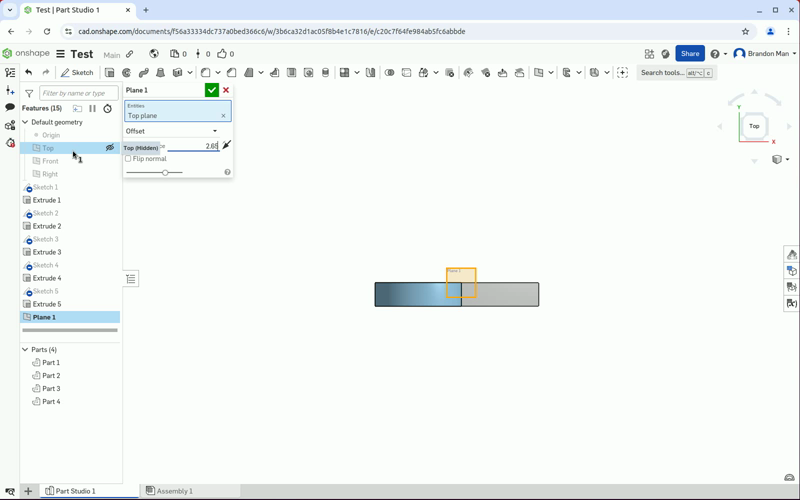
key(enter, 2)
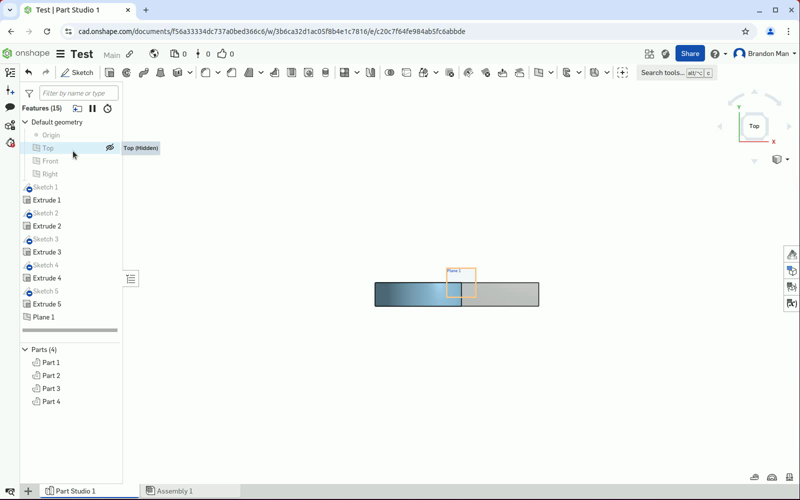
key(shift+s)
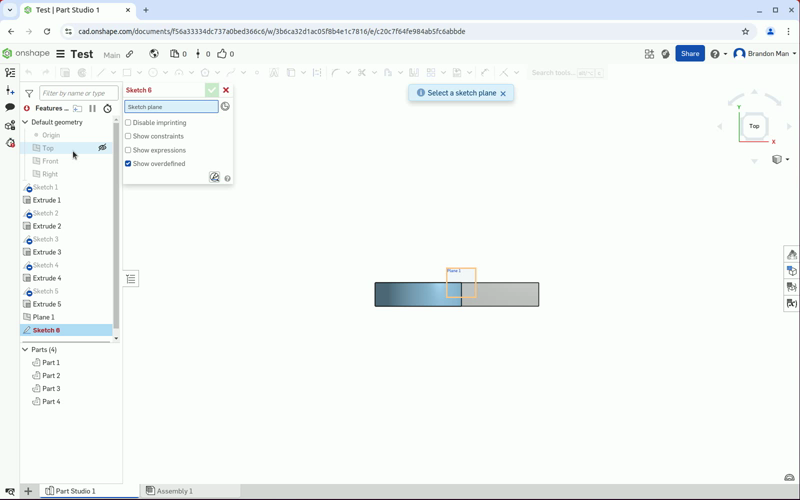
mouse_move(69, 319)
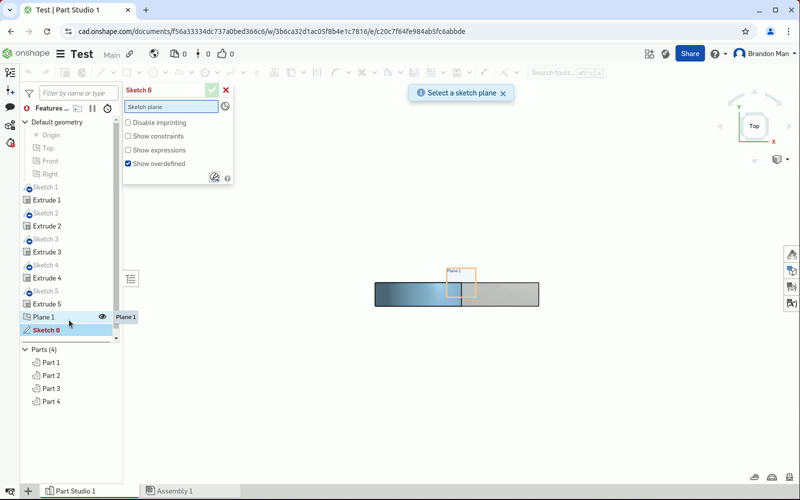
click(69, 319)
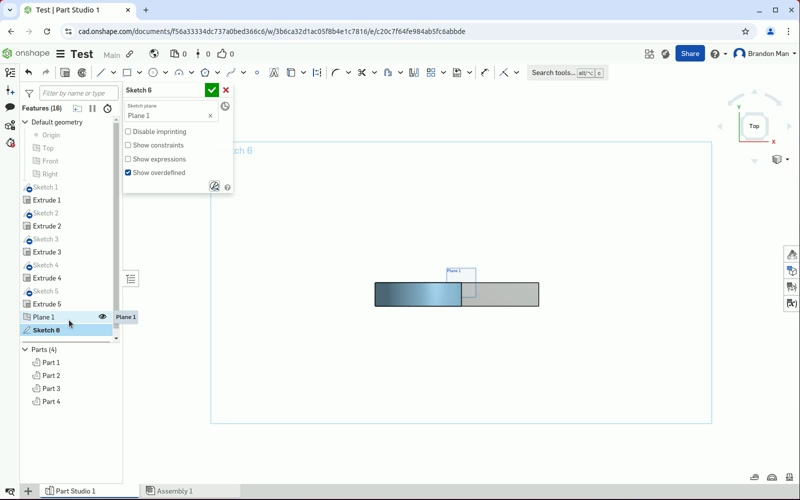
mouse_move(73, 352)
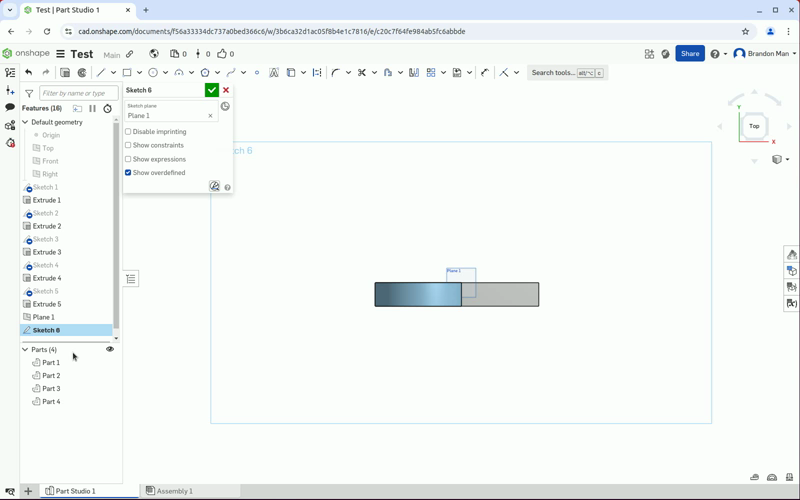
key(y)
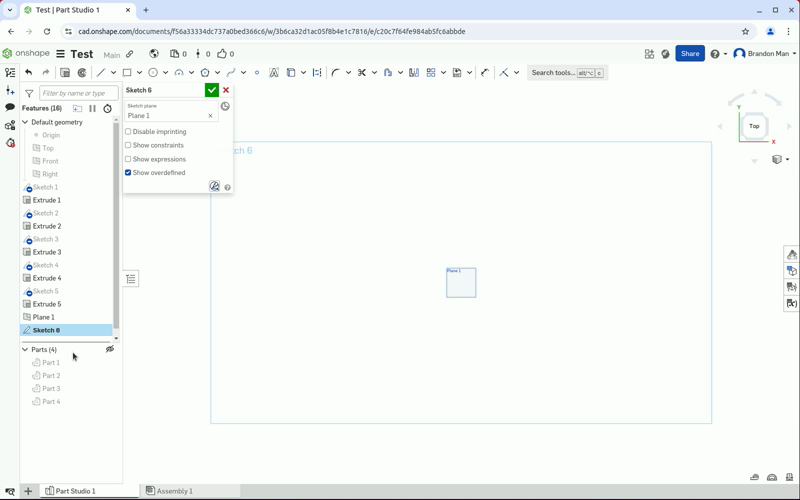
key(c)
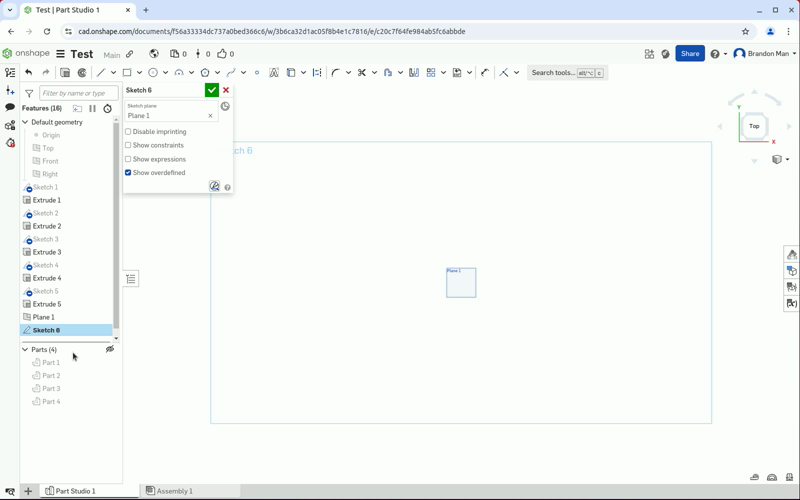
key_down(shift)
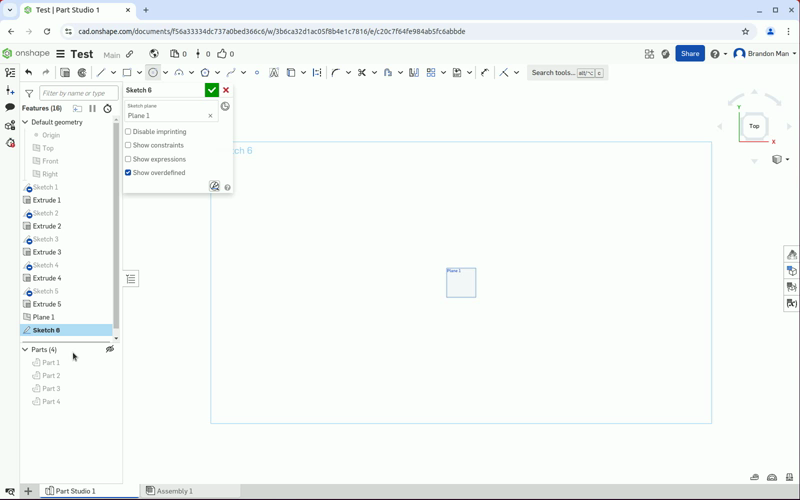
mouse_move(497, 293)
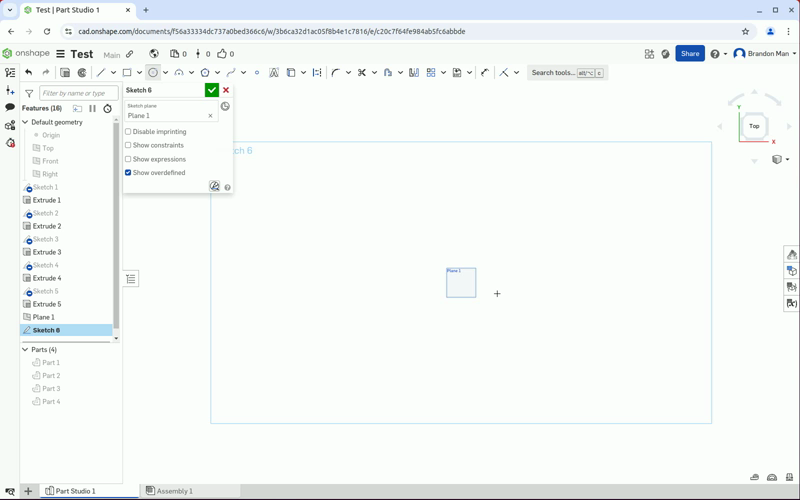
click(497, 293)
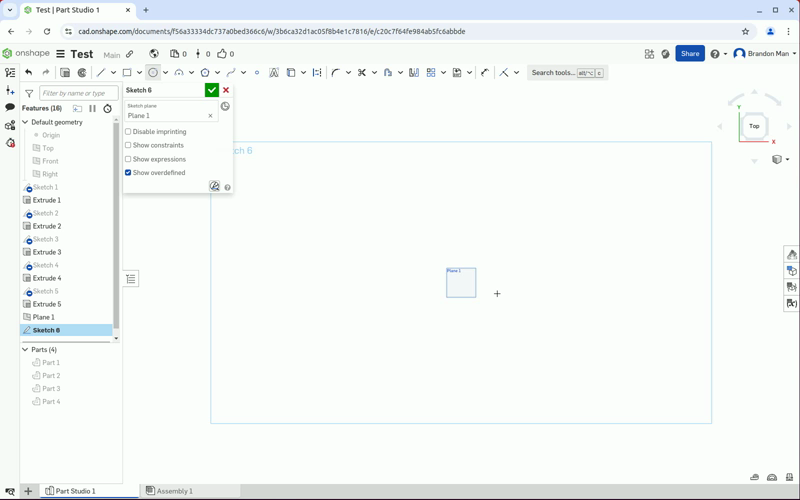
key_up(shift)
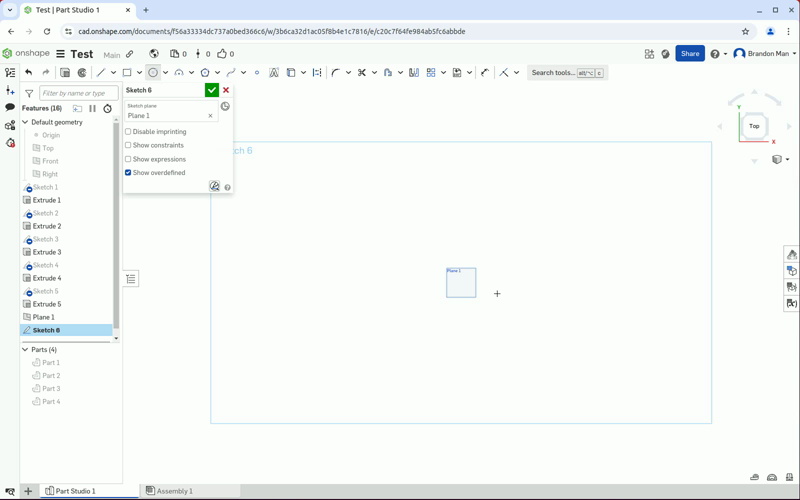
mouse_move(506, 293)
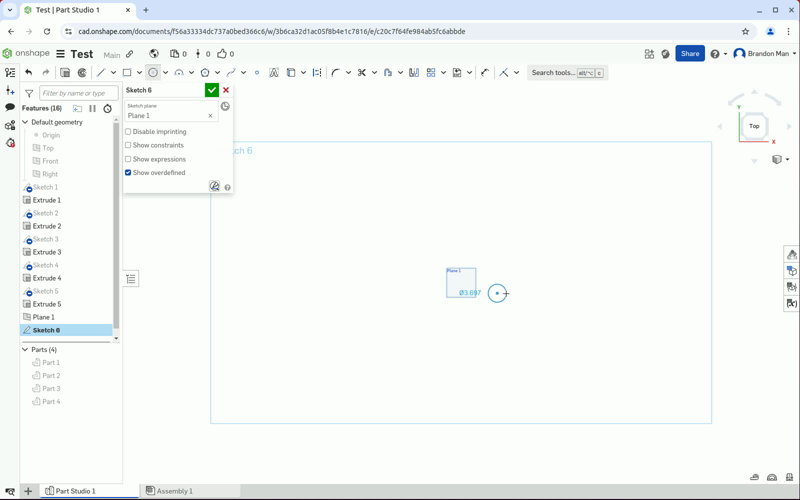
click(506, 293)
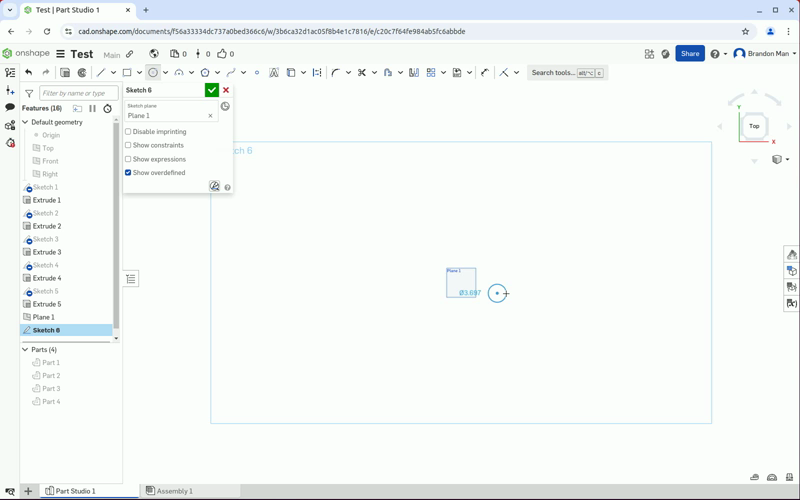
key(esc)
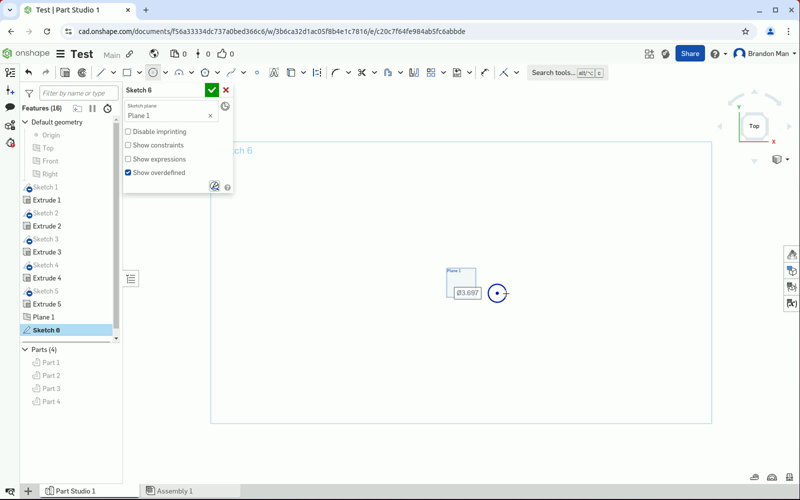
mouse_move(499, 295)
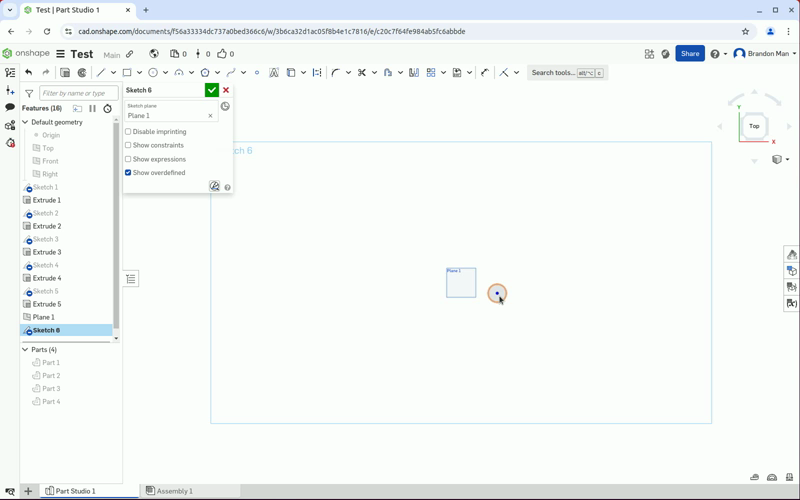
scroll(6)
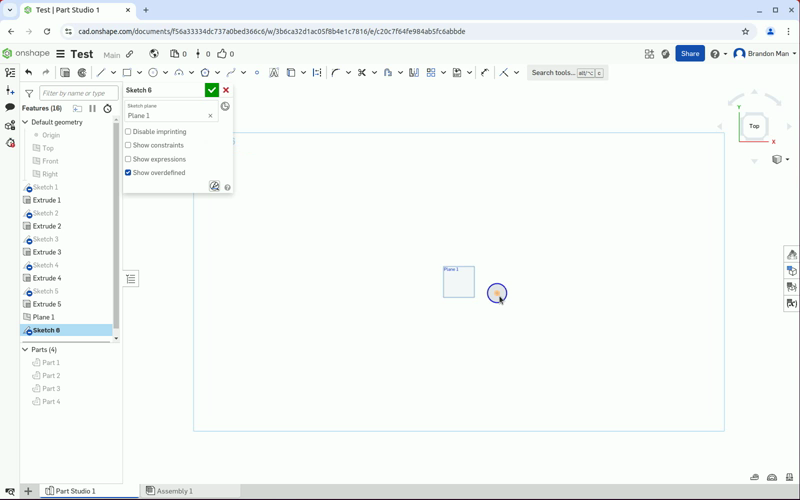
scroll(6)
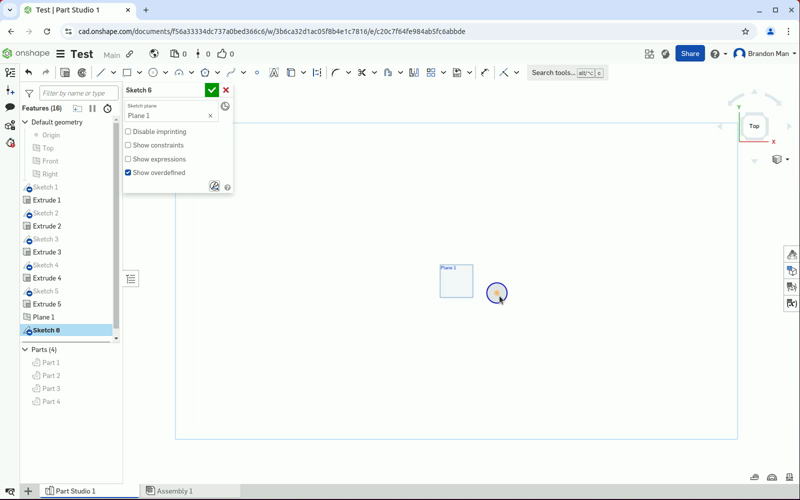
scroll(6)
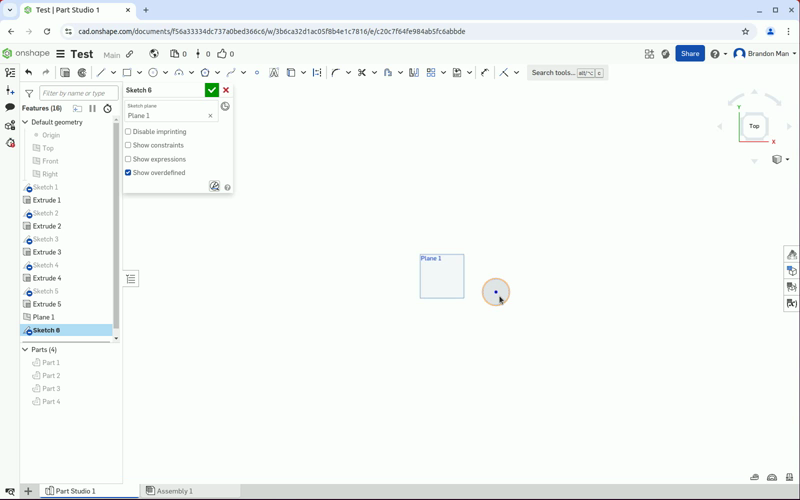
scroll(6)
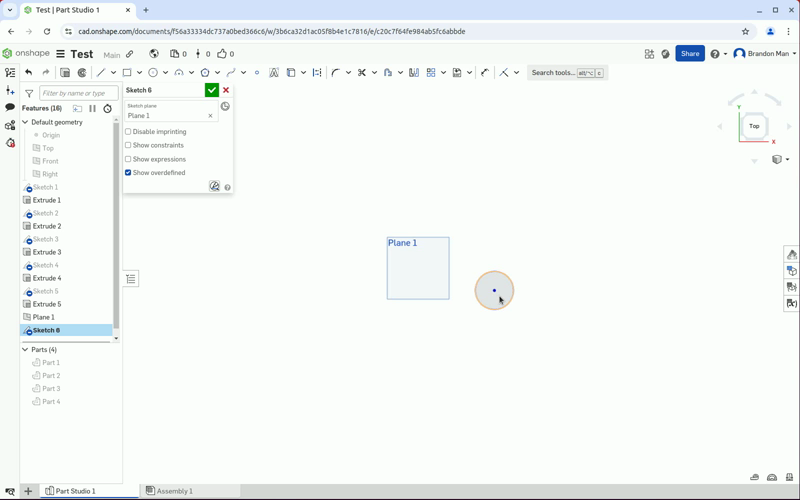
scroll(6)
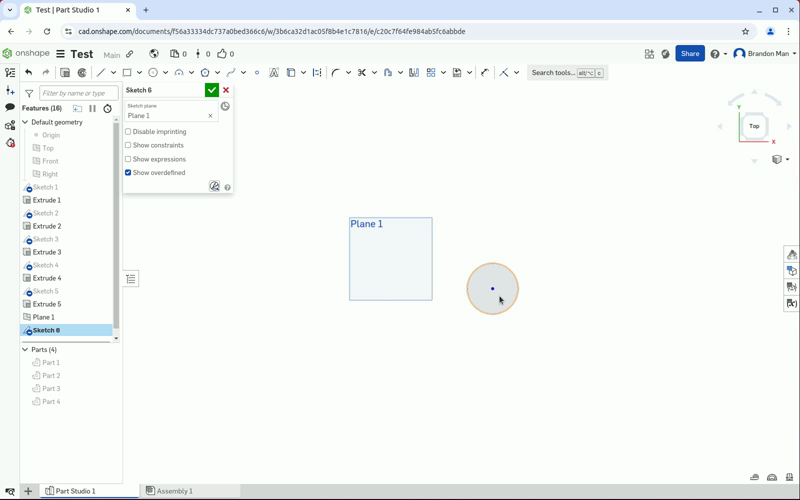
scroll(6)
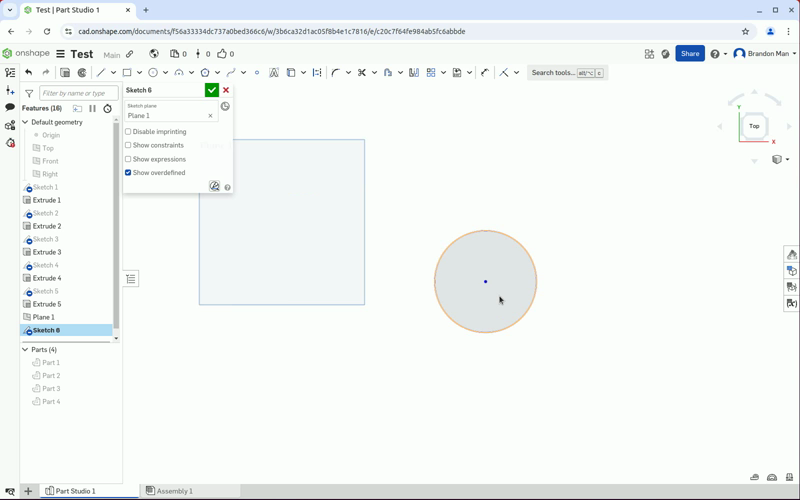
scroll(6)
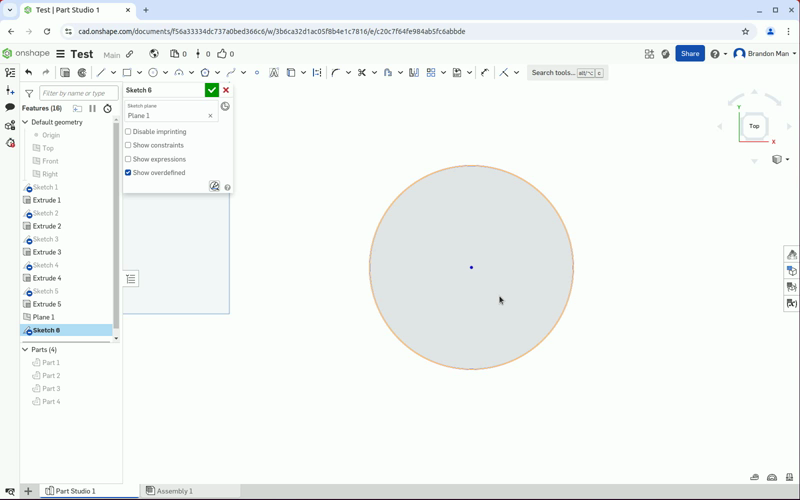
click(499, 295)
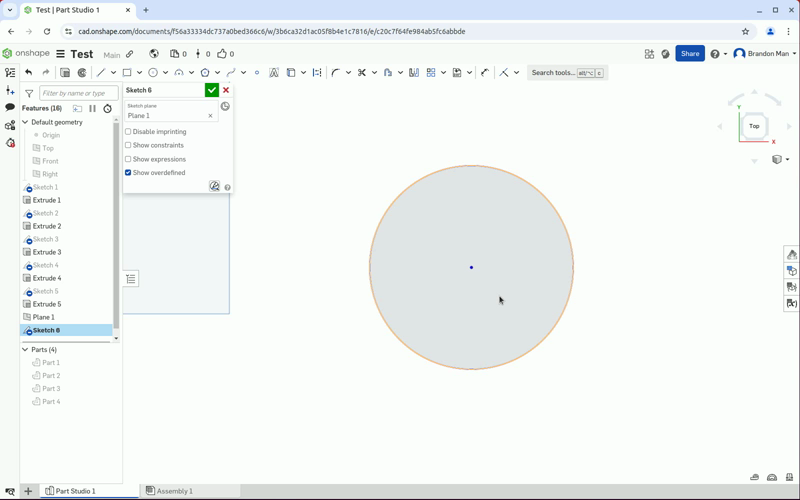
scroll(-6)
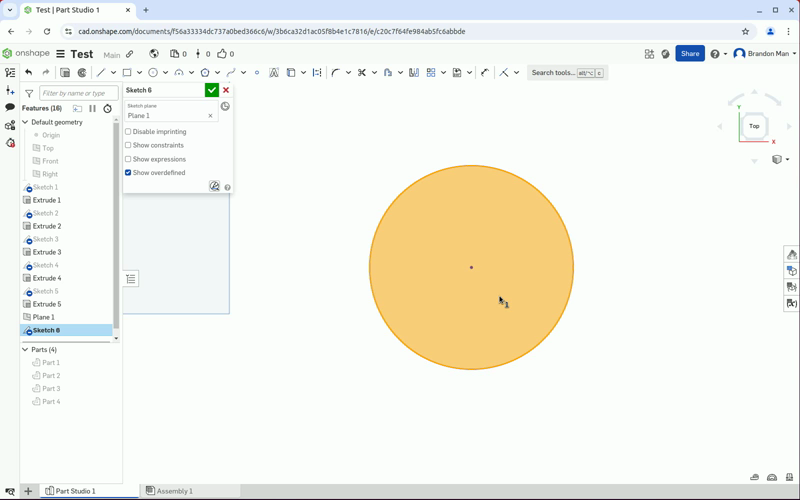
scroll(-6)
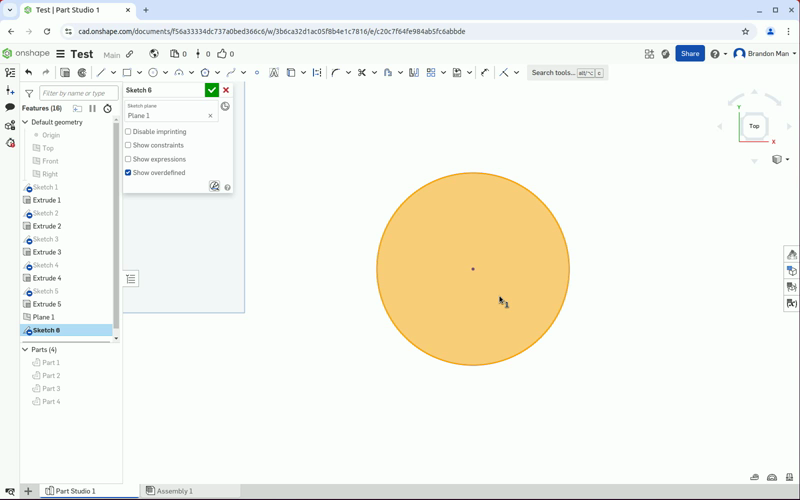
scroll(-6)
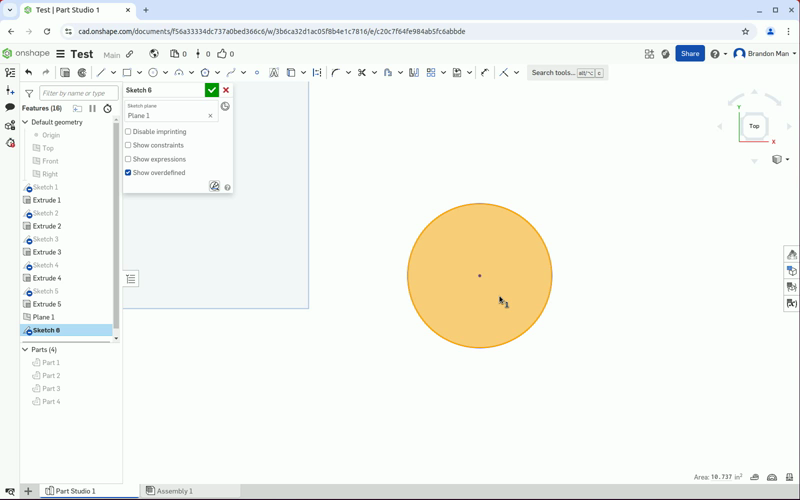
scroll(-6)
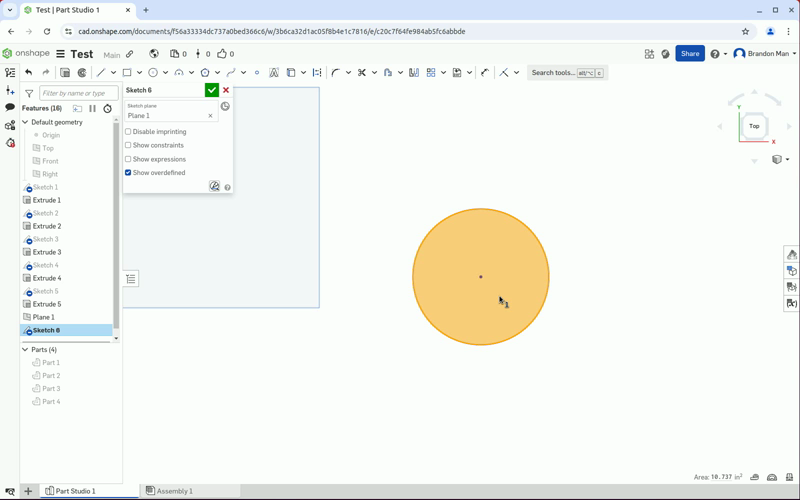
scroll(-6)
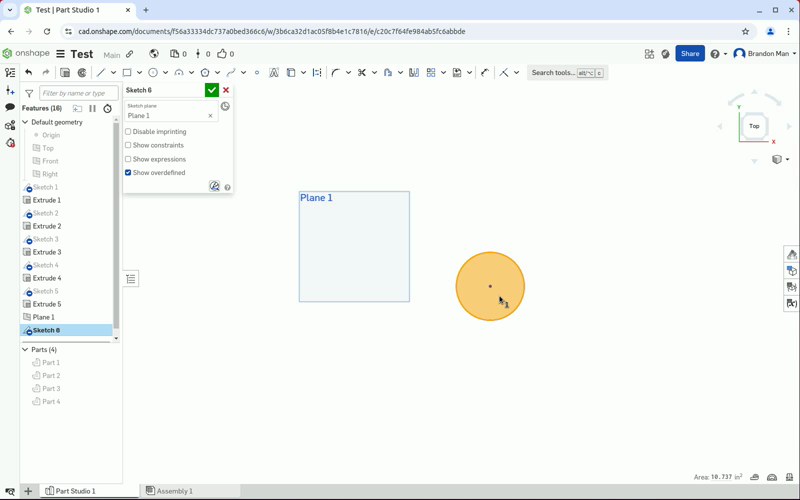
scroll(-6)
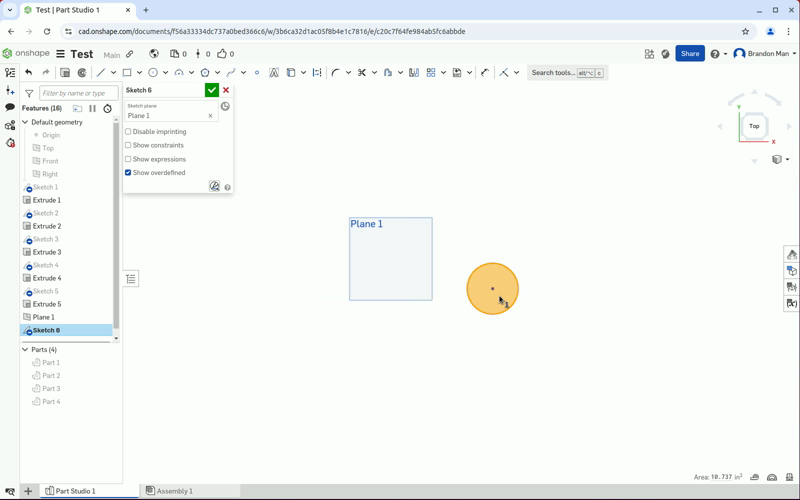
scroll(-6)
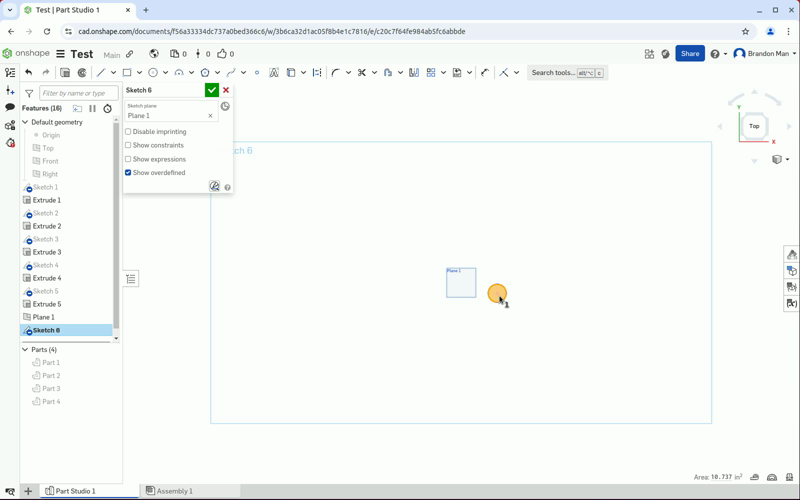
mouse_move(73, 352)
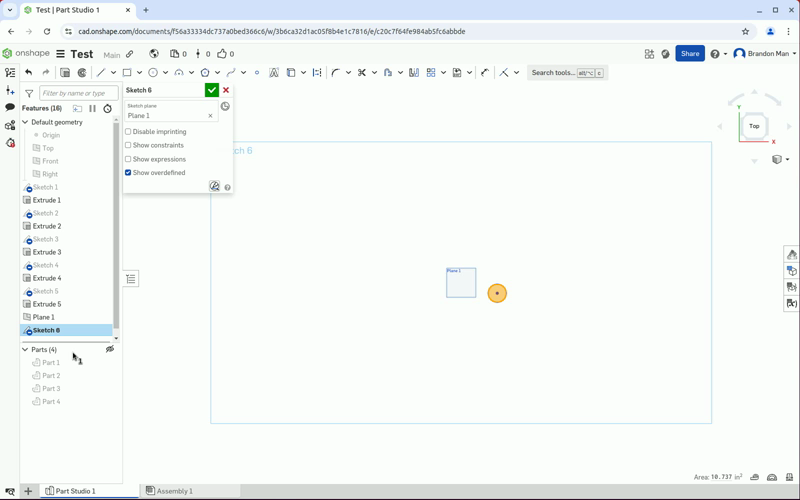
key(shift+y)
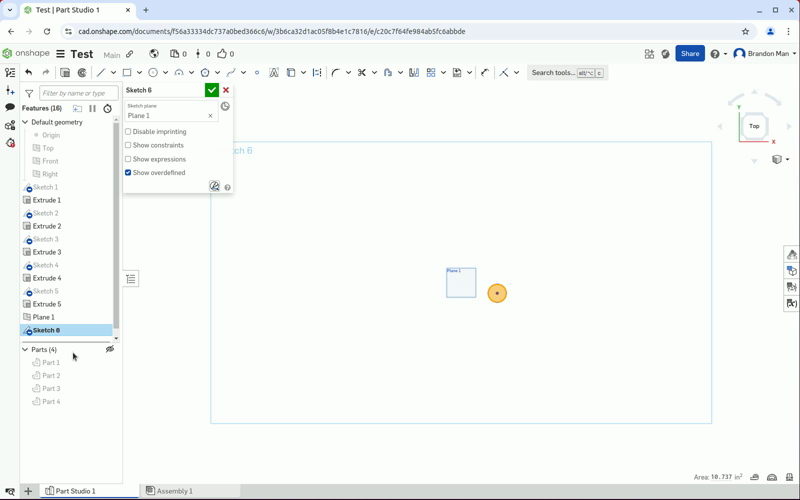
key(shift+e)
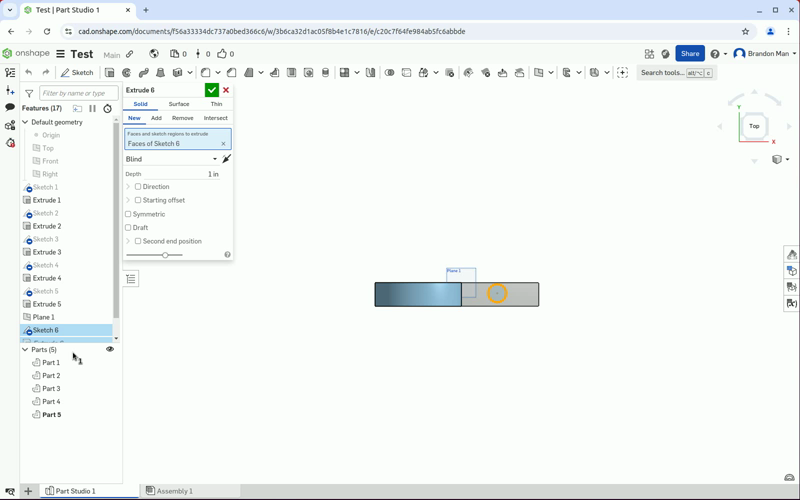
mouse_move(143, 106)
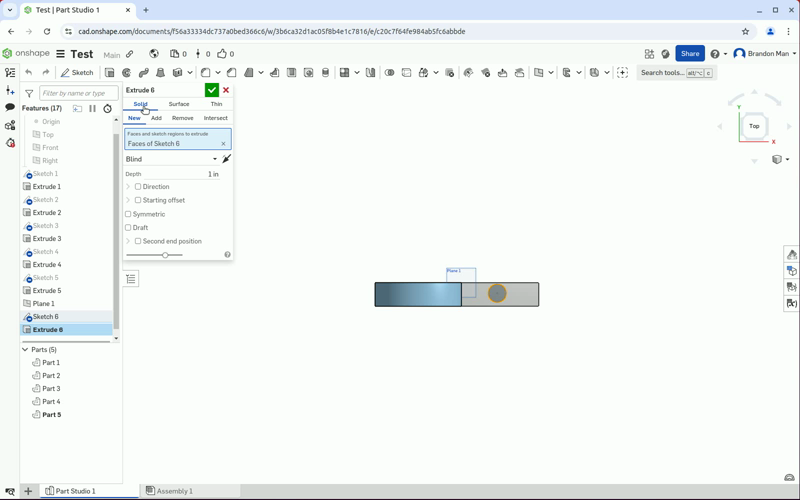
click(143, 106)
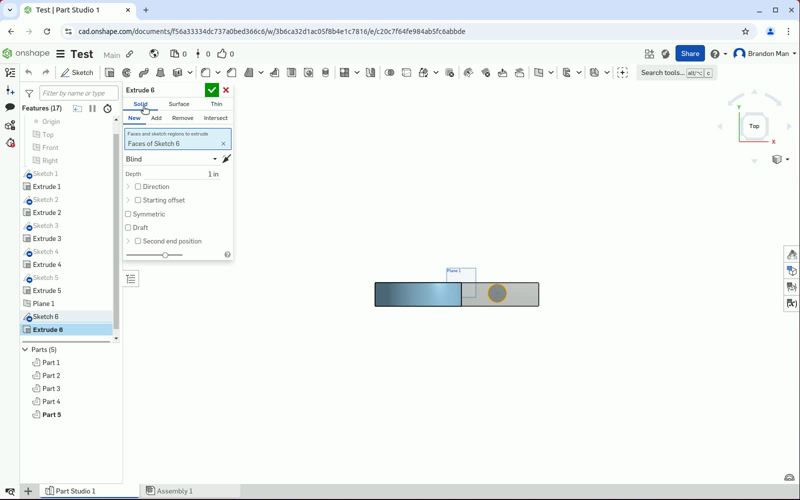
mouse_move(186, 120)
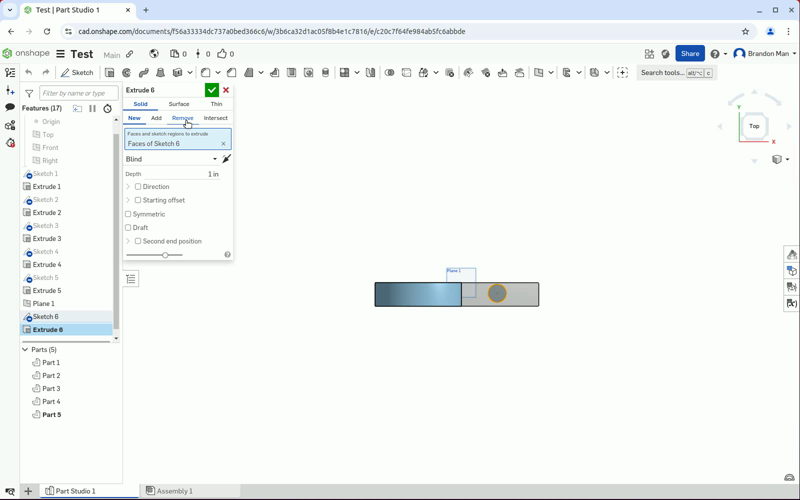
click(186, 120)
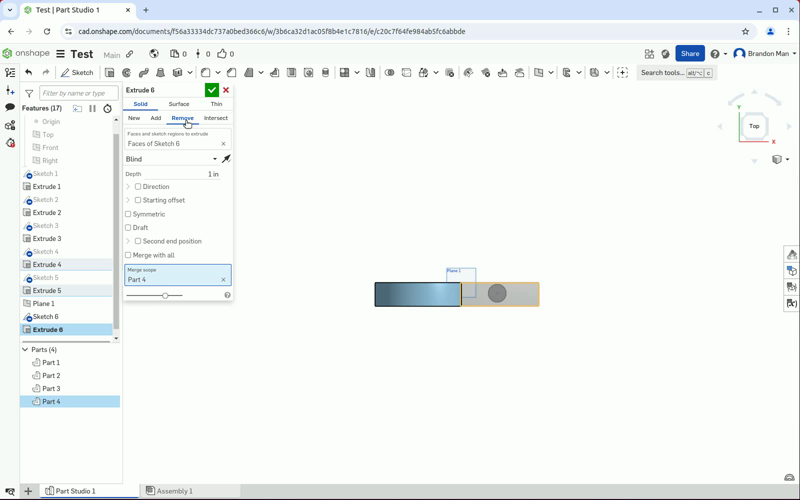
key(tab, 4)
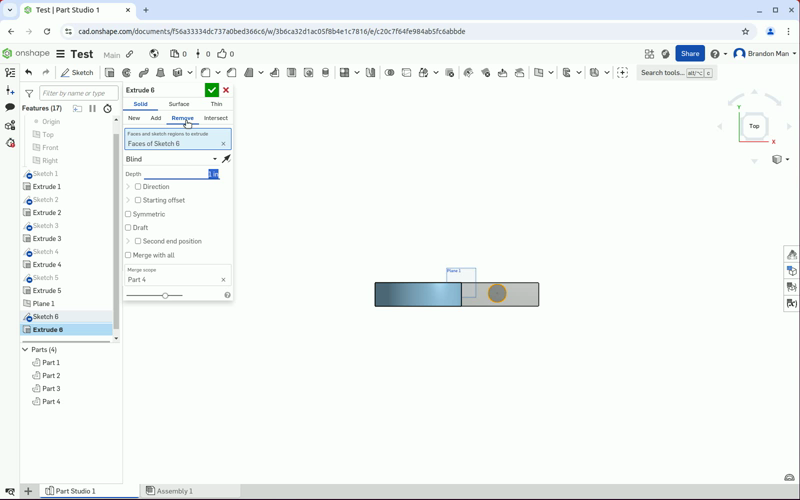
text(4.814)
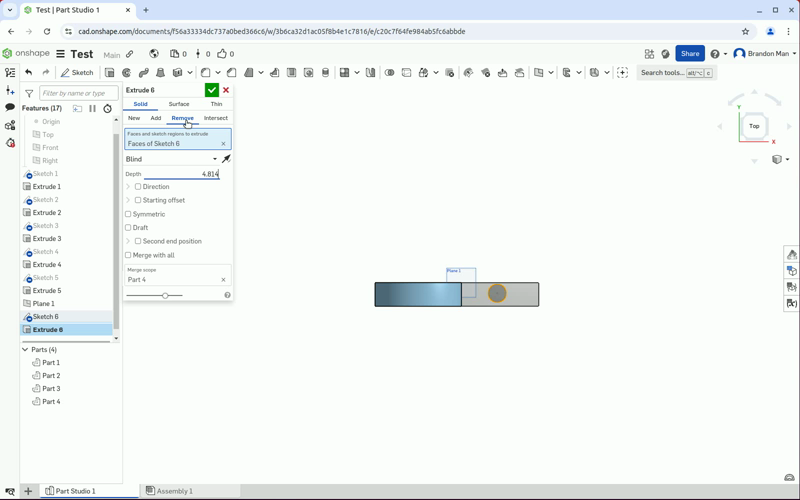
key(tab, 6)
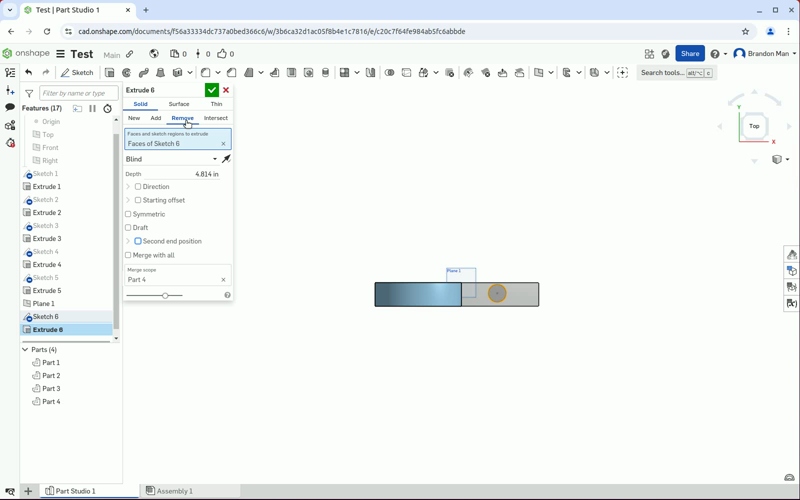
key(space)
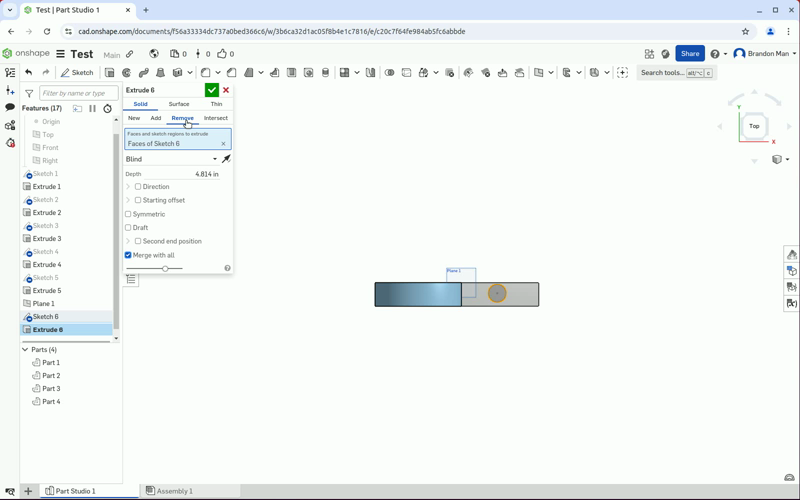
key(enter)
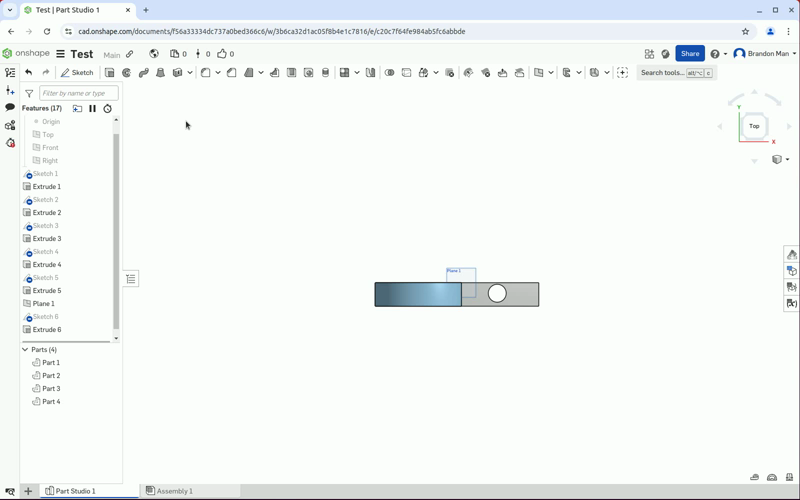
key(shift+h)
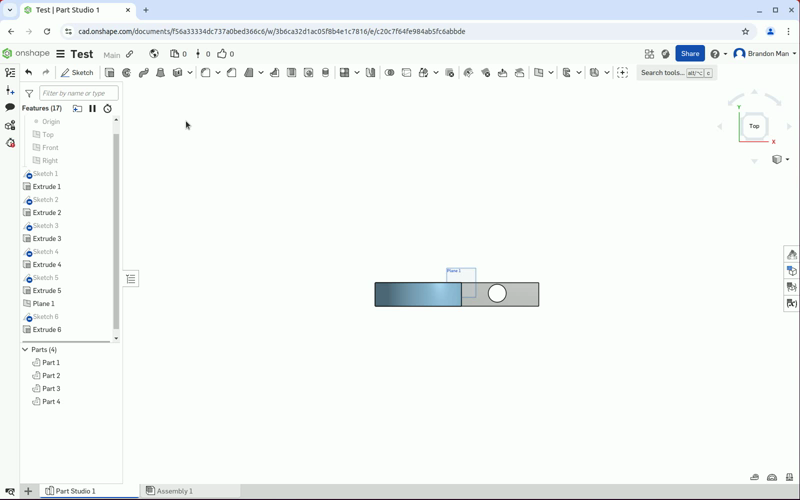
key(shift+h)
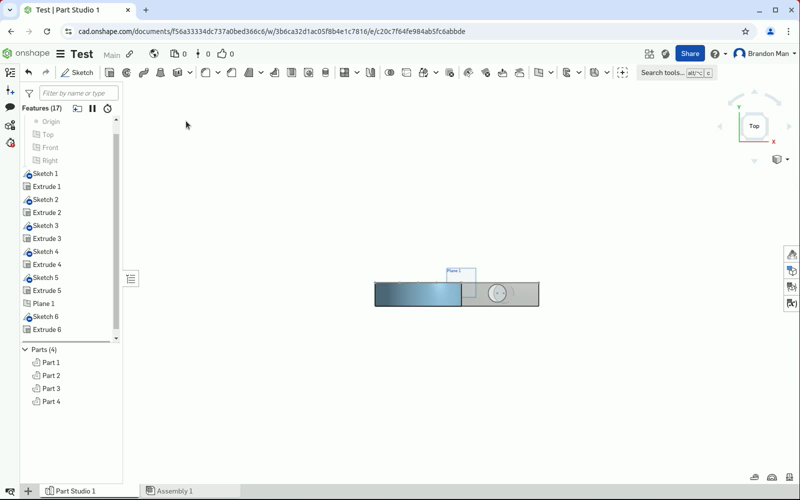
key(shift+7)
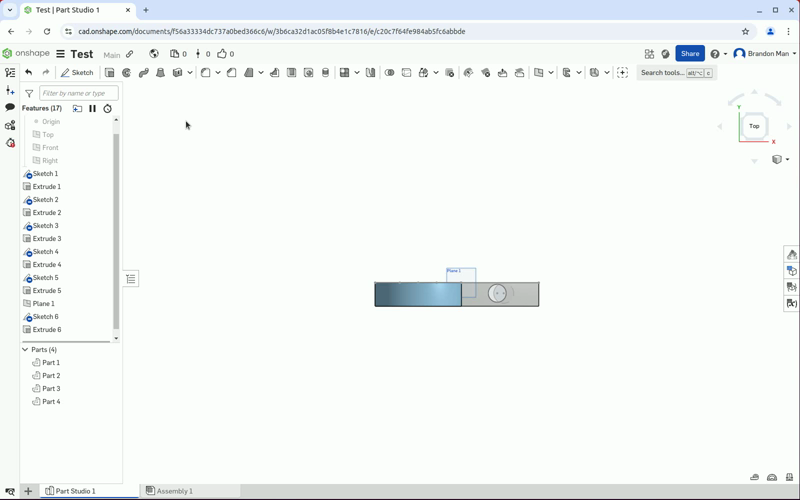
key(up, 3)
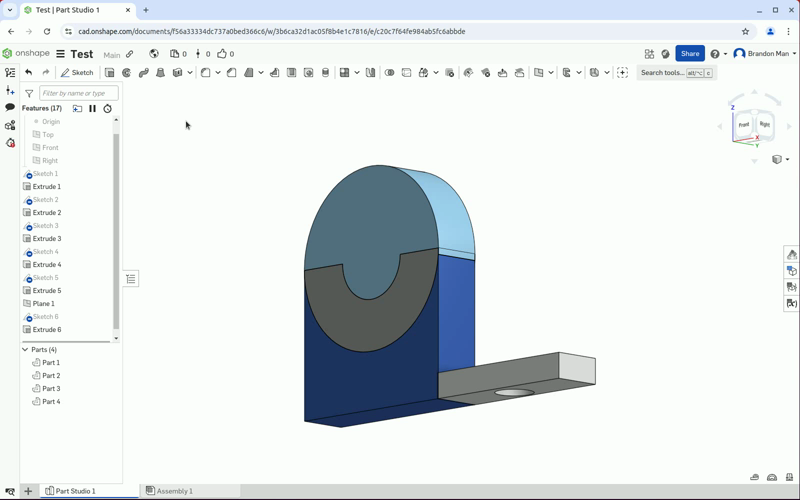
key(left, 3)
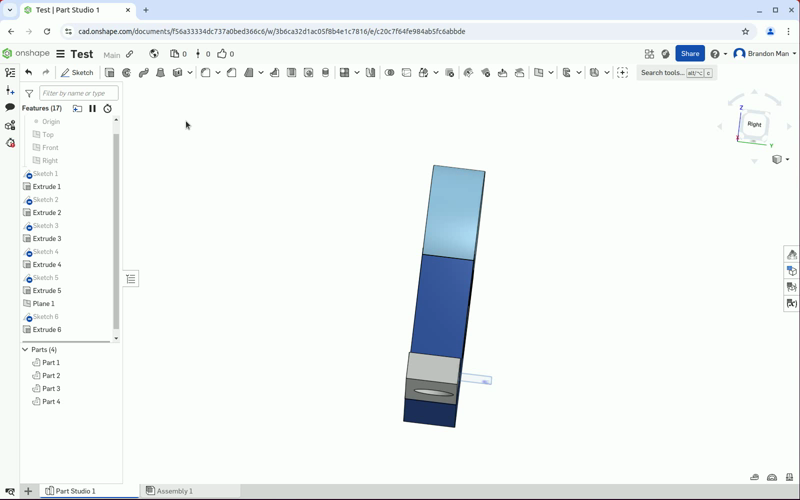
key(right, 3)
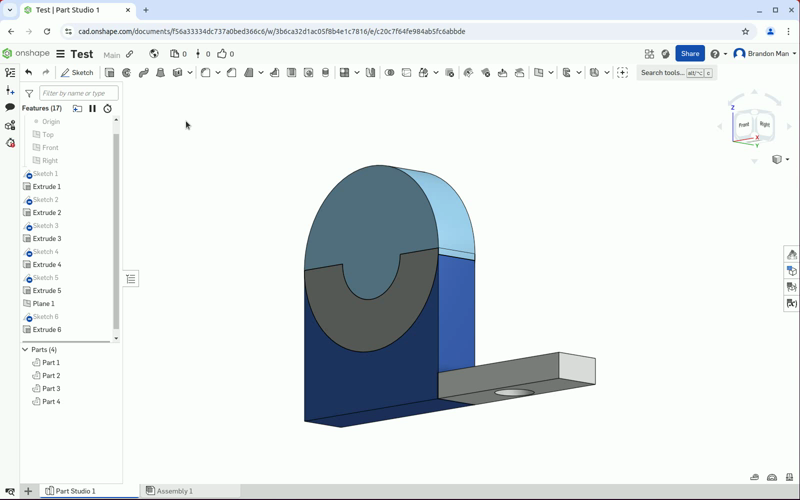
key(down, 3)
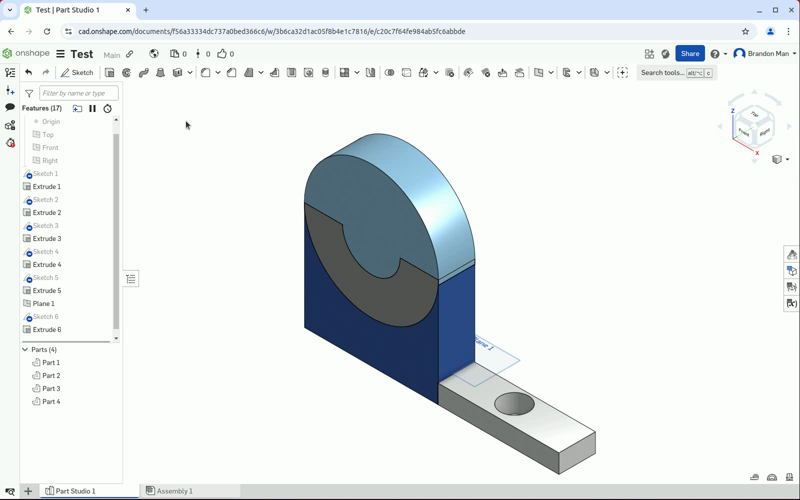
mouse_move(69, 176)
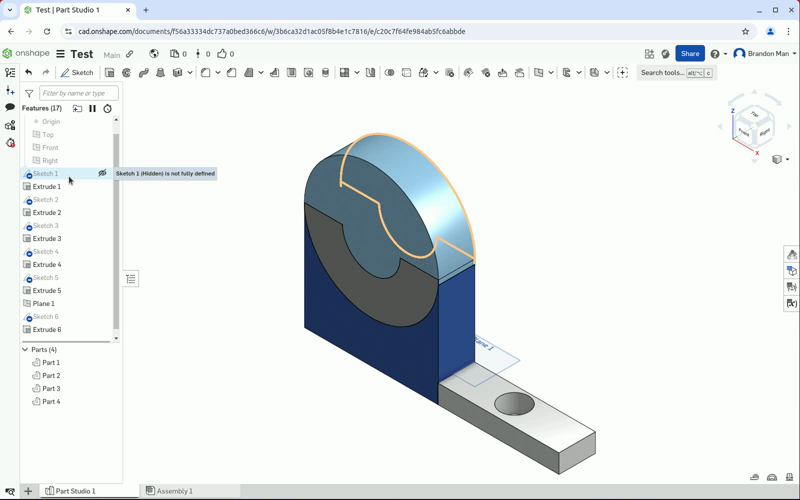
click(69, 176)